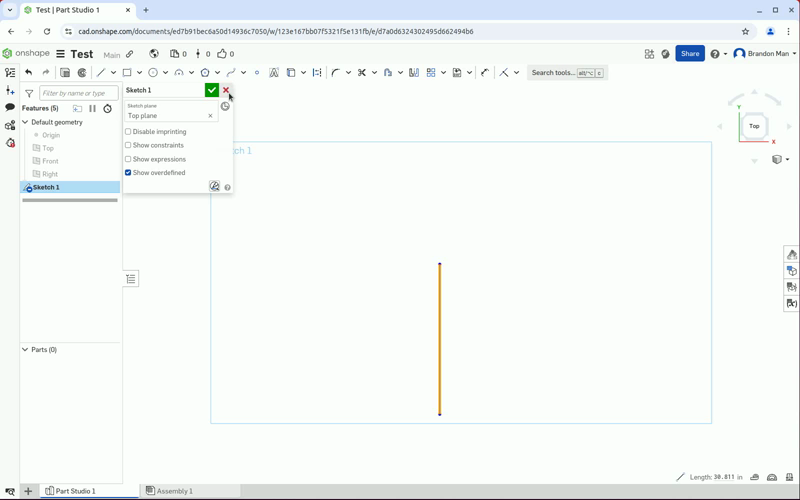
key(shift+h)
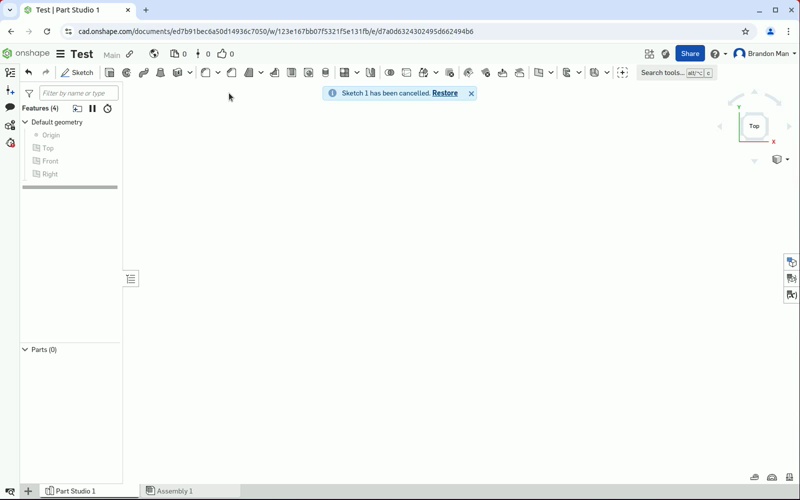
mouse_move(73, 352)
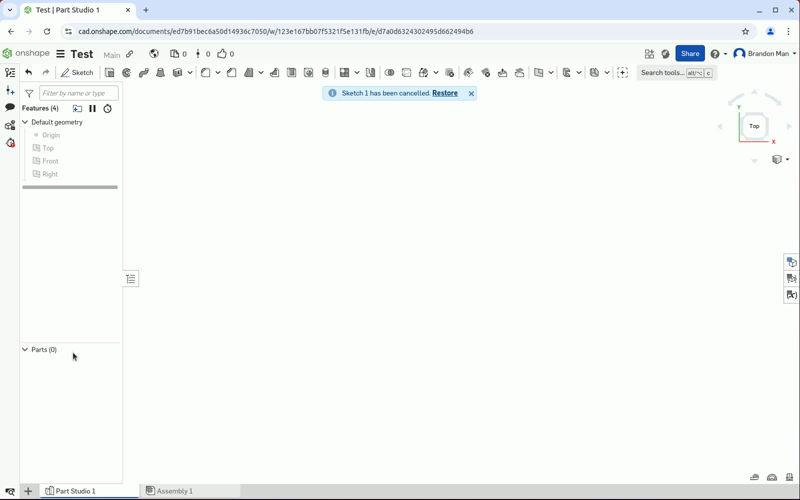
key(y)
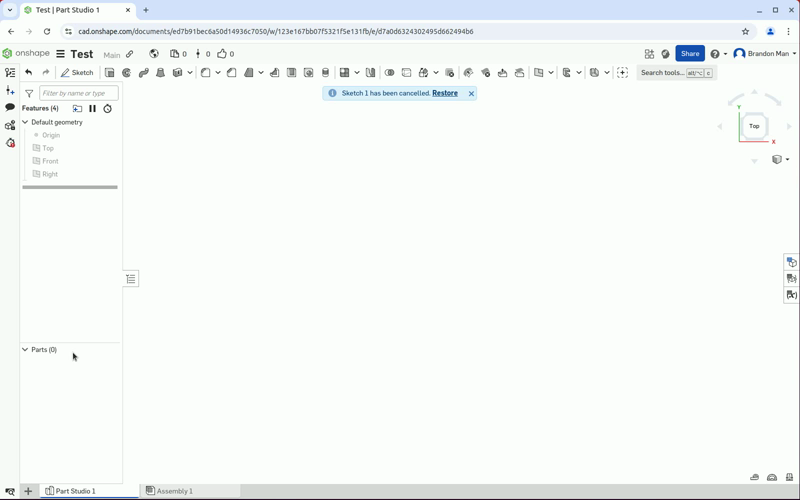
key(shift+p)
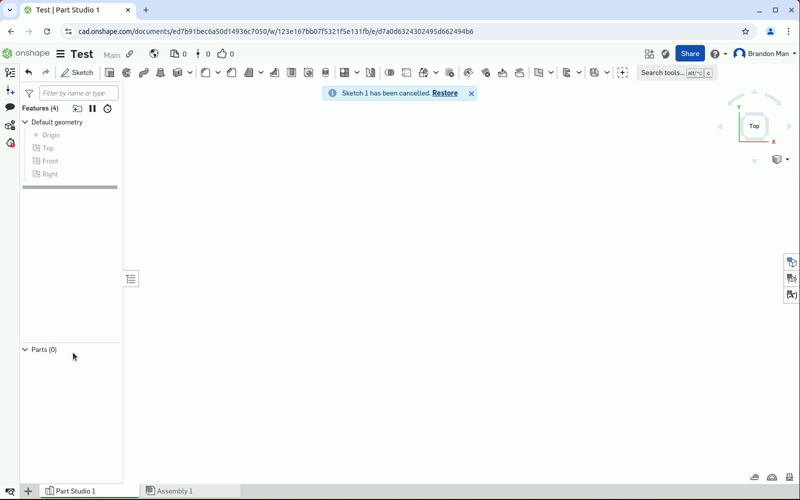
key(space)
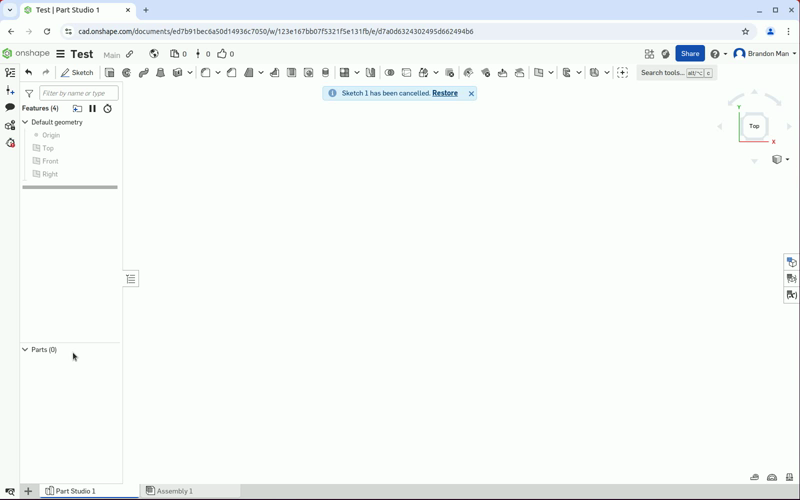
key_down(shift)
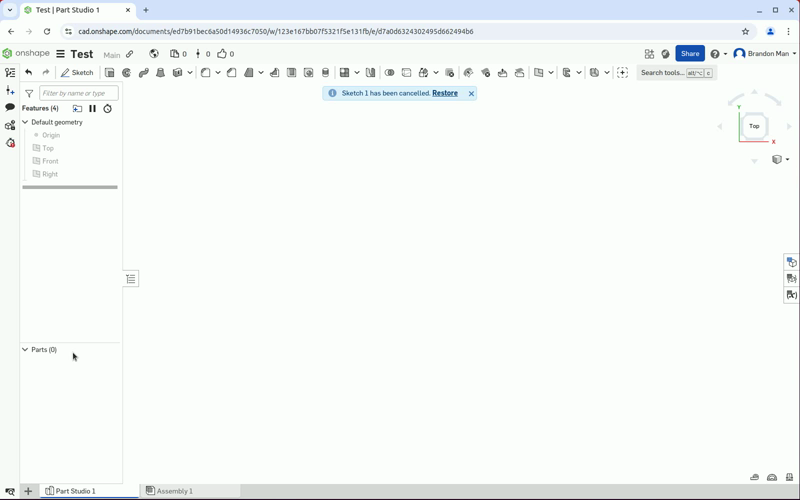
key(up)
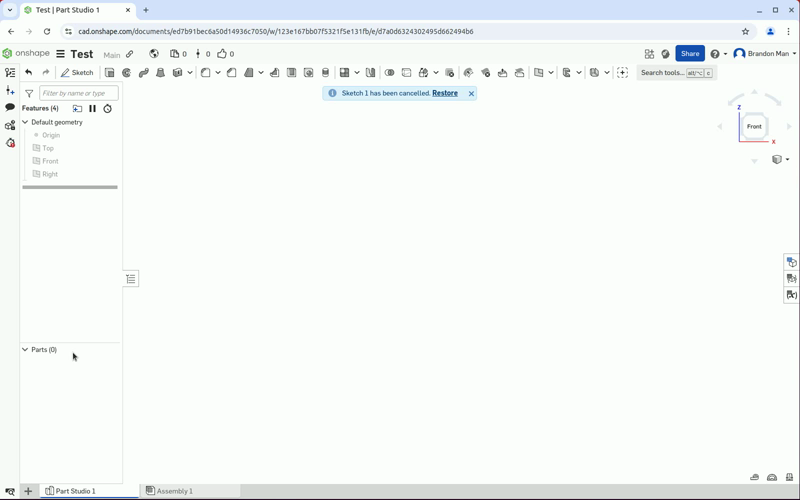
key_up(shift)
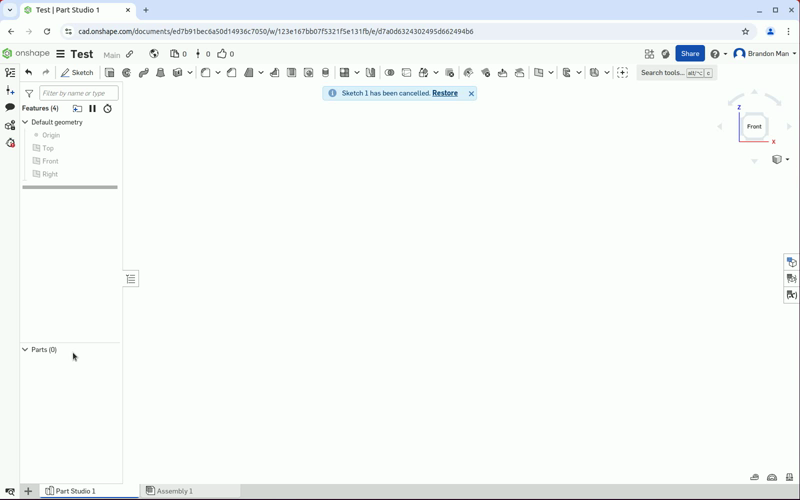
mouse_move(73, 352)
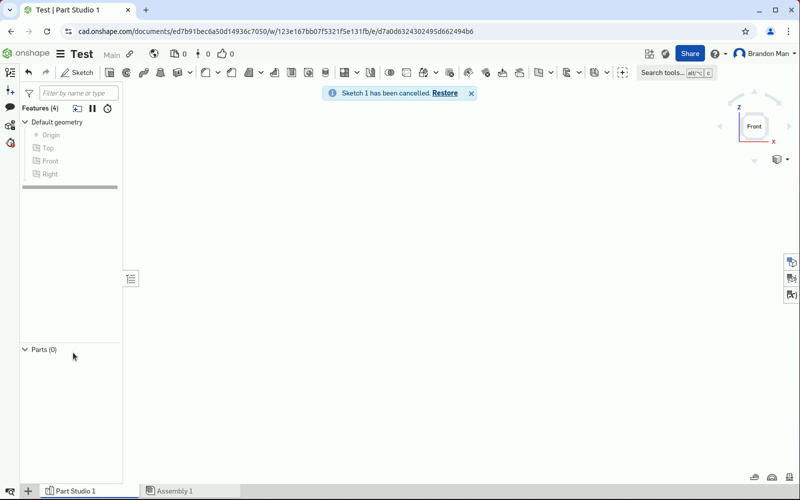
key(shift+y)
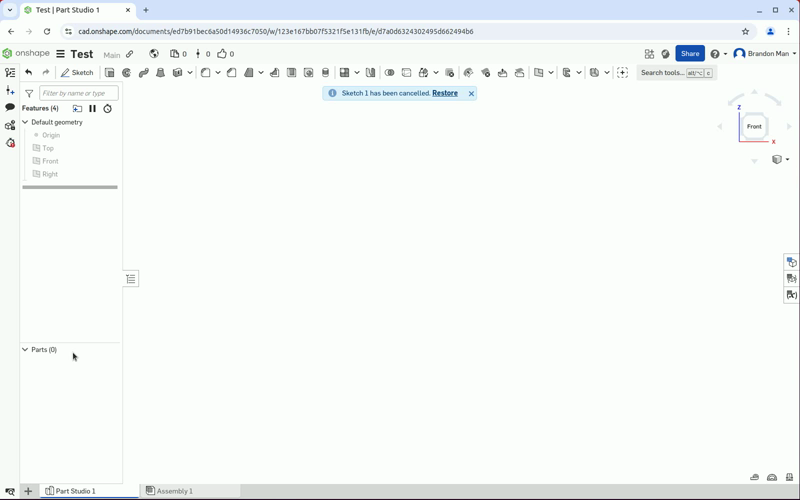
key(shift+s)
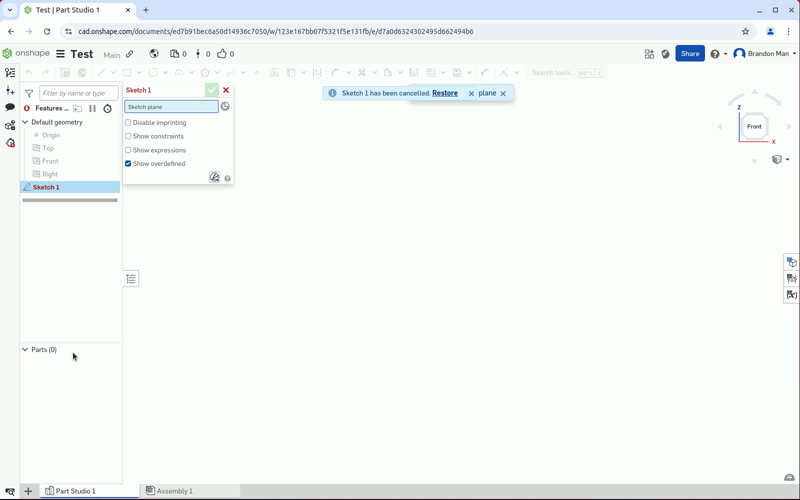
mouse_move(73, 163)
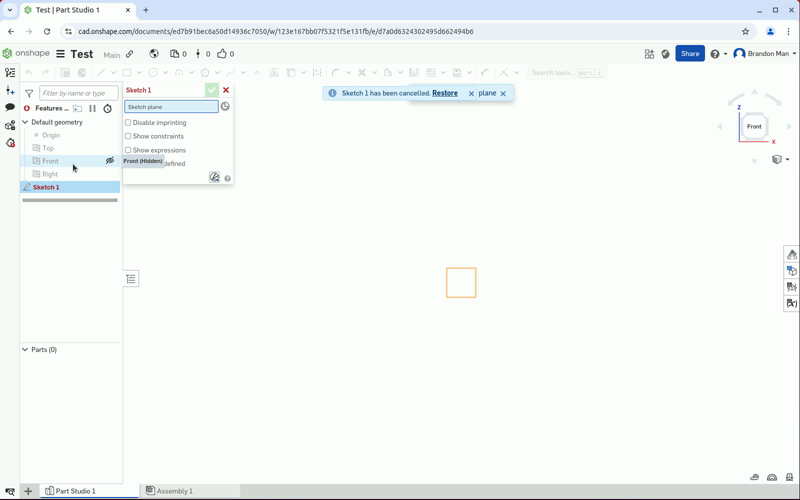
click(73, 163)
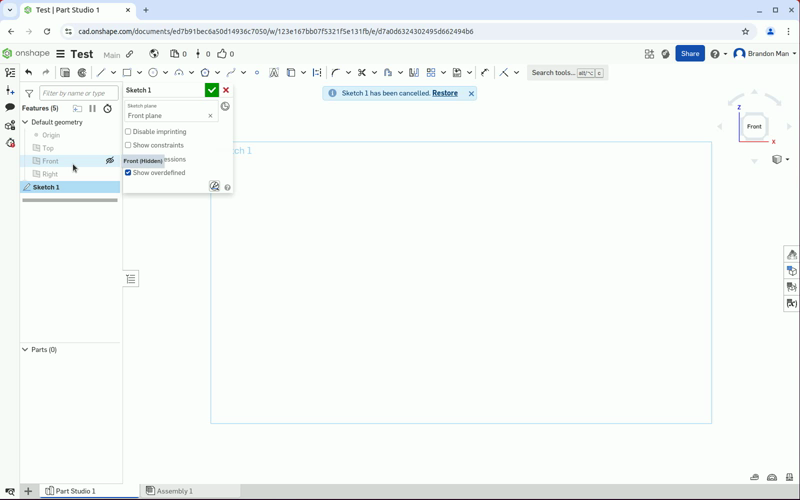
mouse_move(73, 352)
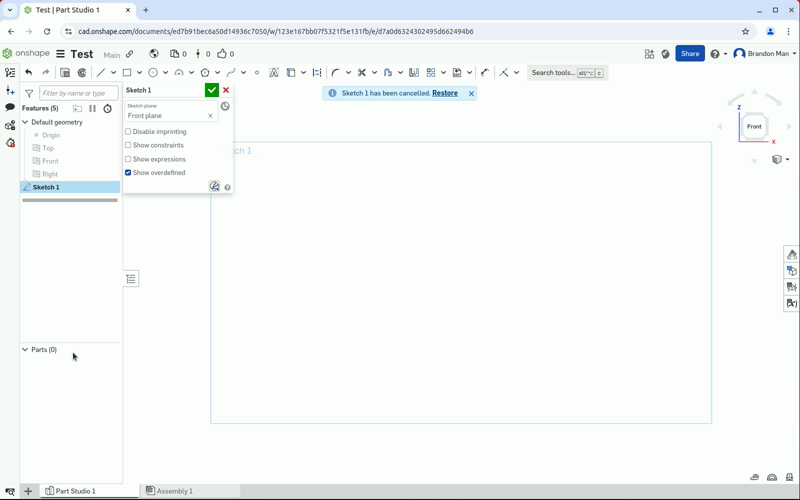
key(y)
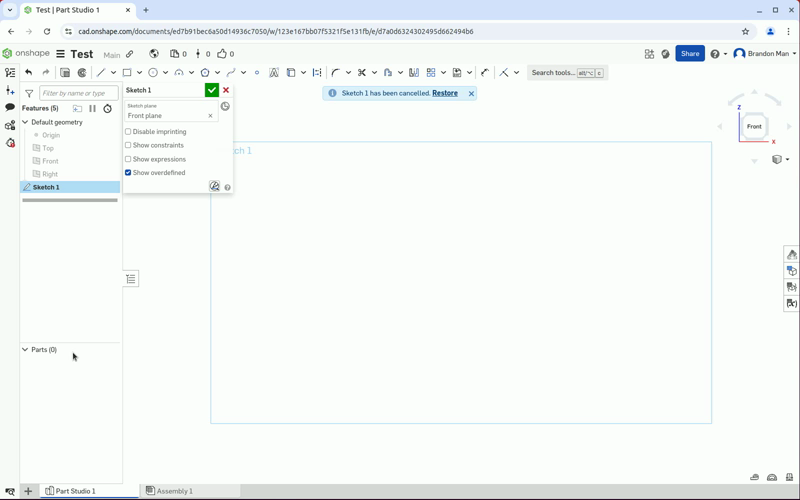
key(l)
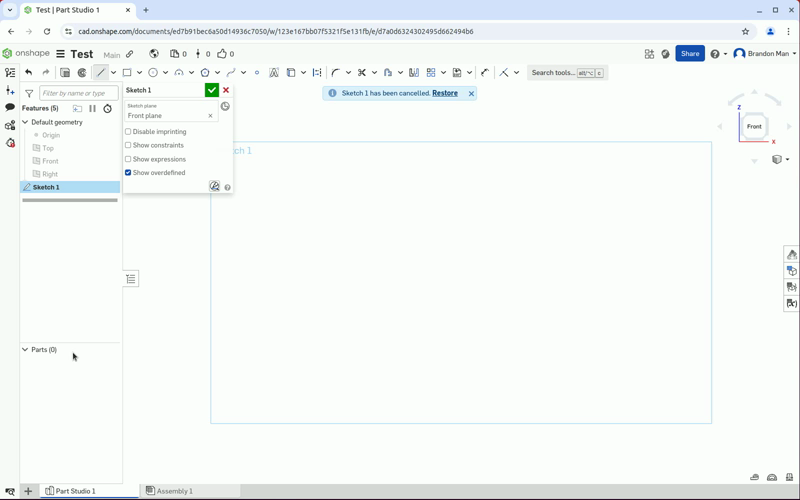
key_down(shift)
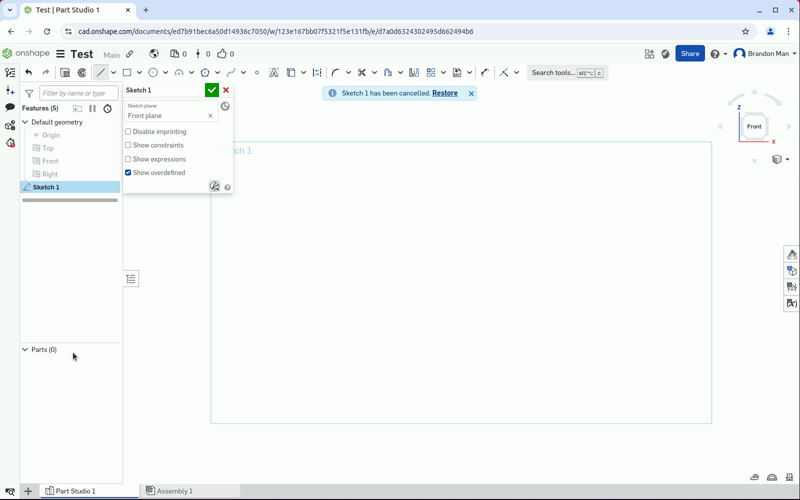
mouse_move(409, 332)
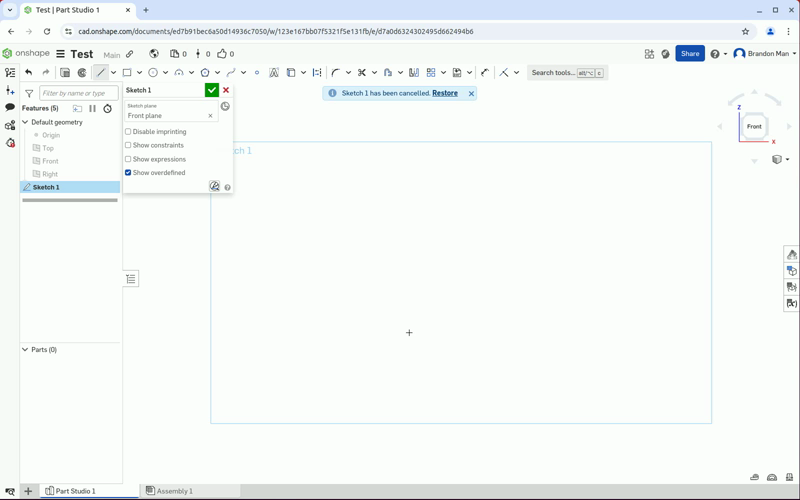
click(409, 332)
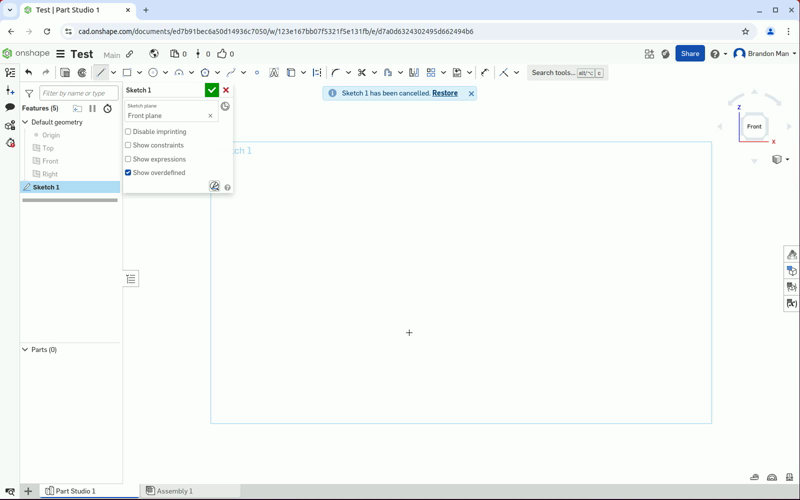
key_up(shift)
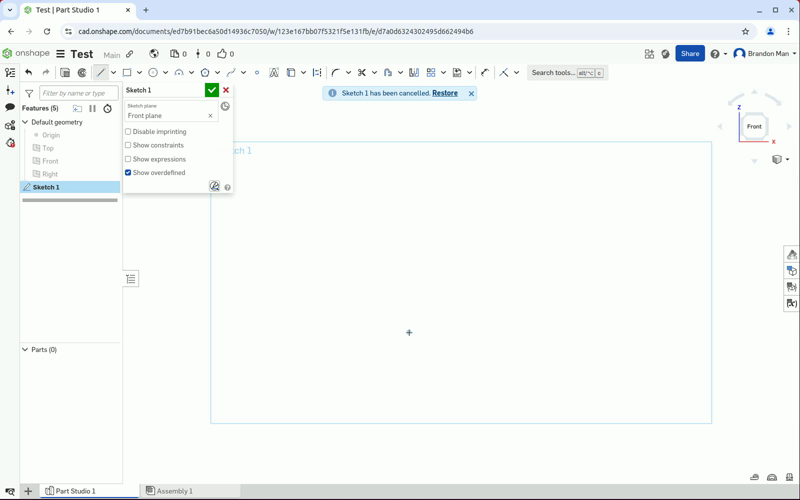
key_down(shift)
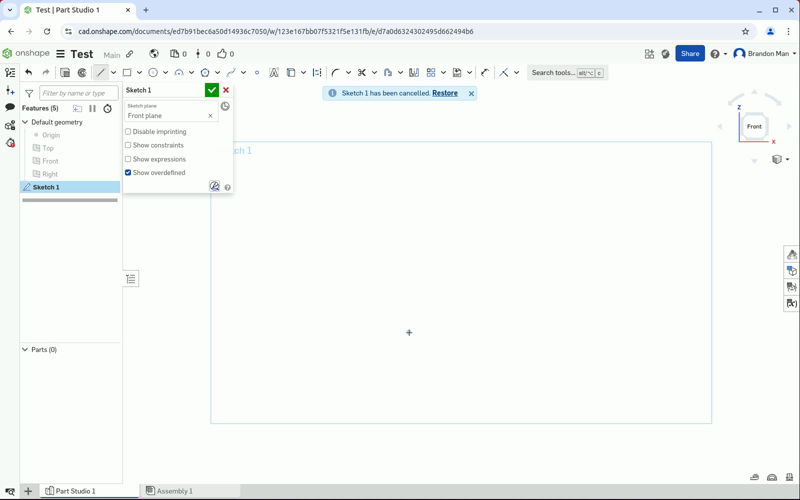
mouse_move(521, 332)
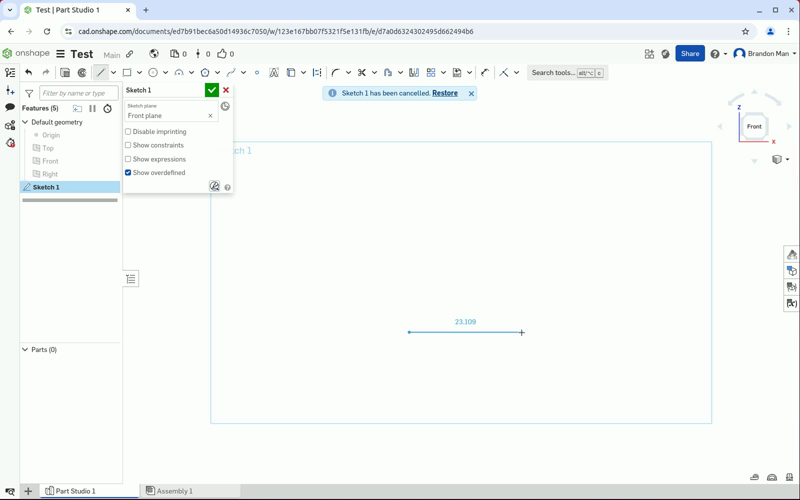
click(521, 332)
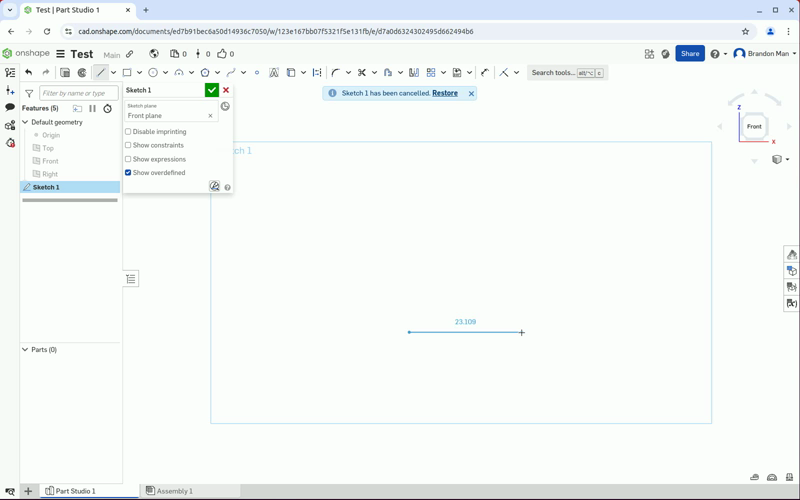
key_up(shift)
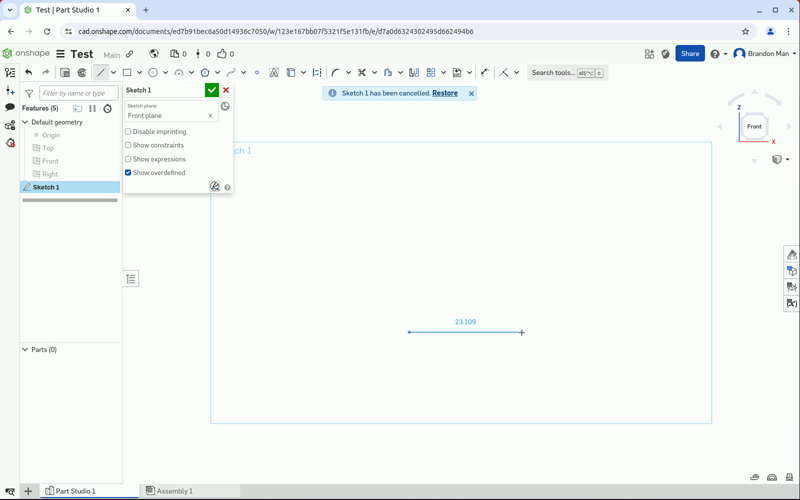
key_down(shift)
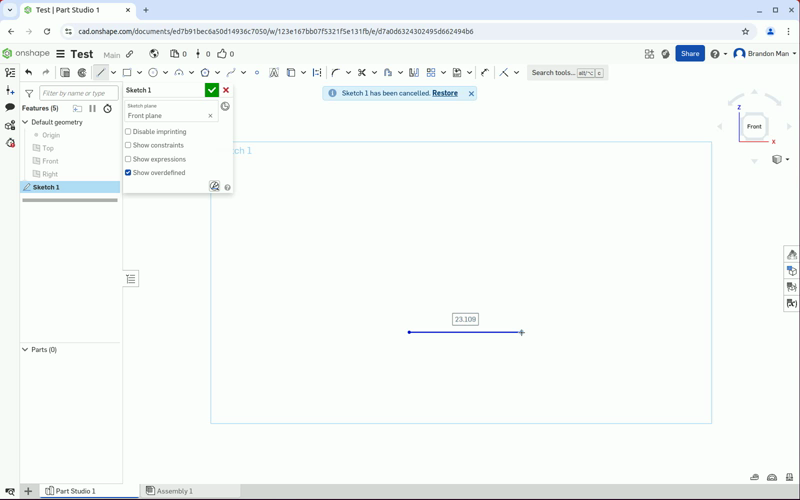
mouse_move(521, 219)
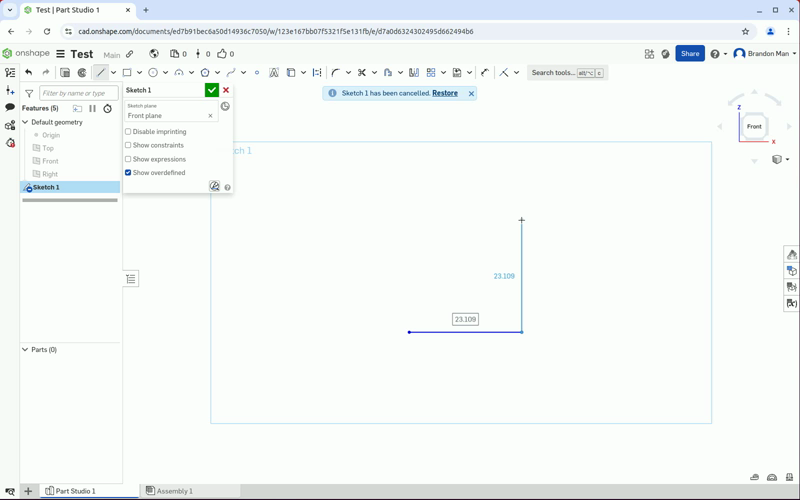
click(521, 219)
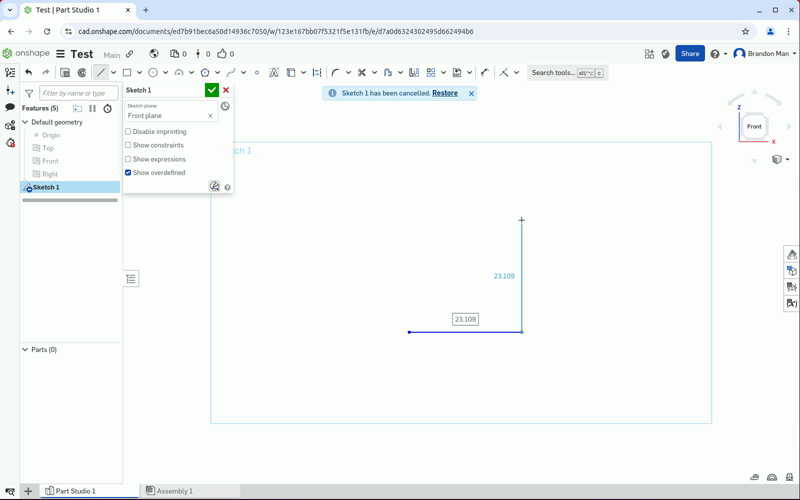
key_up(shift)
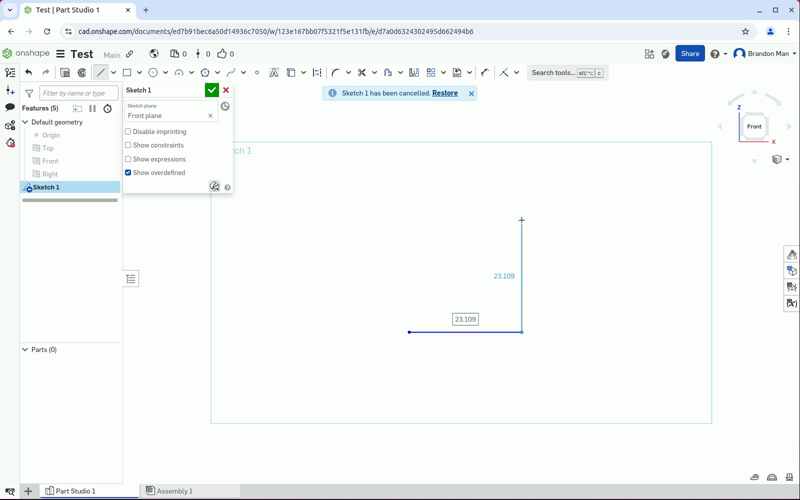
key_down(shift)
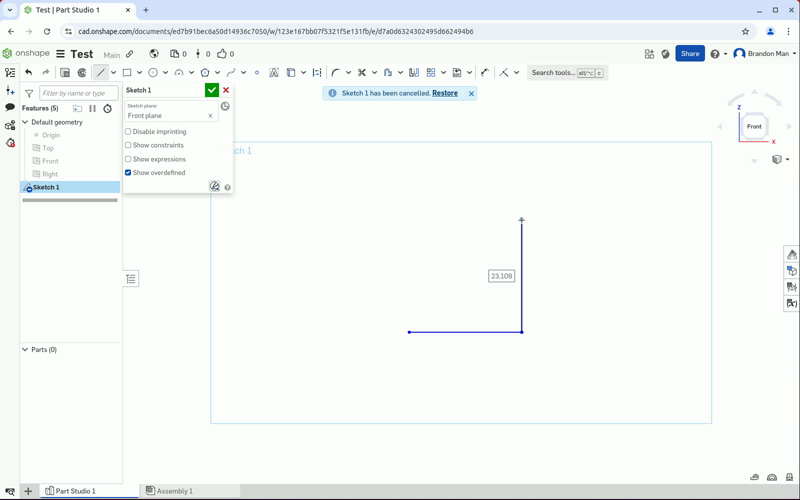
mouse_move(409, 219)
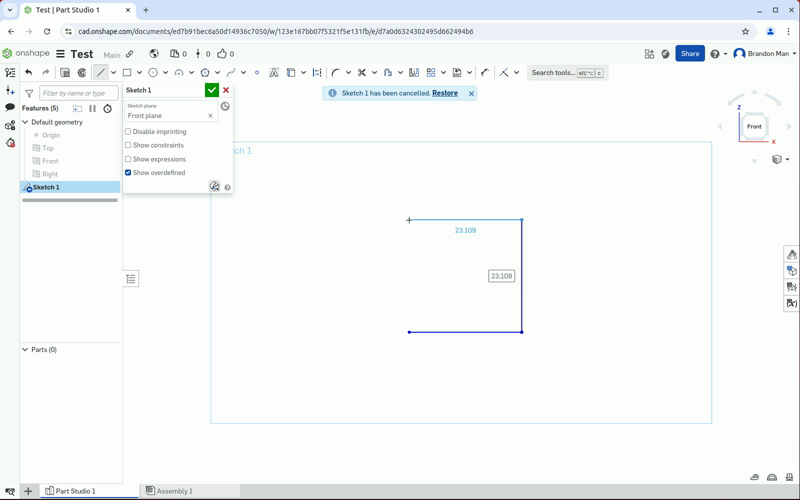
click(409, 219)
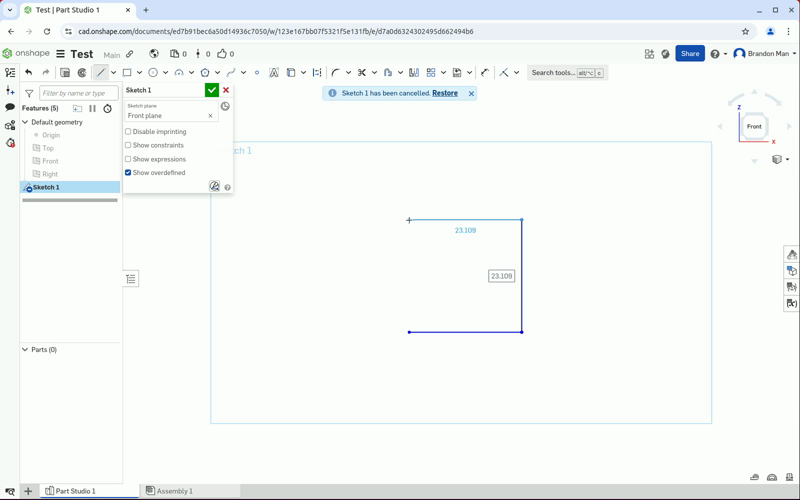
key_up(shift)
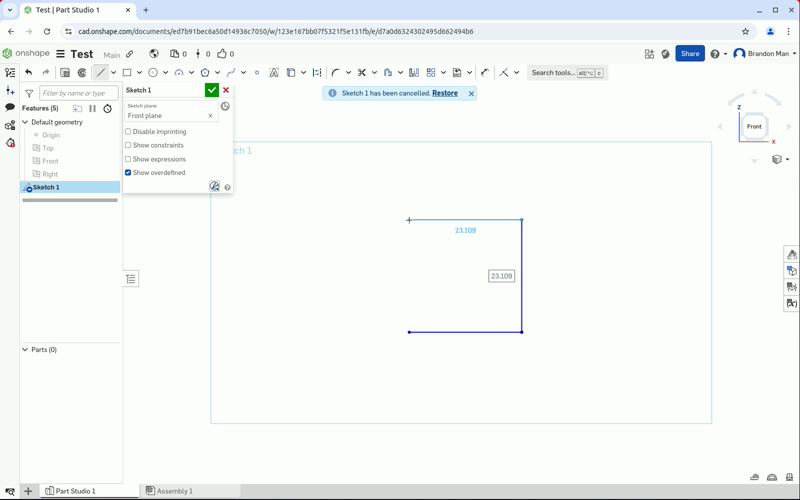
key_down(shift)
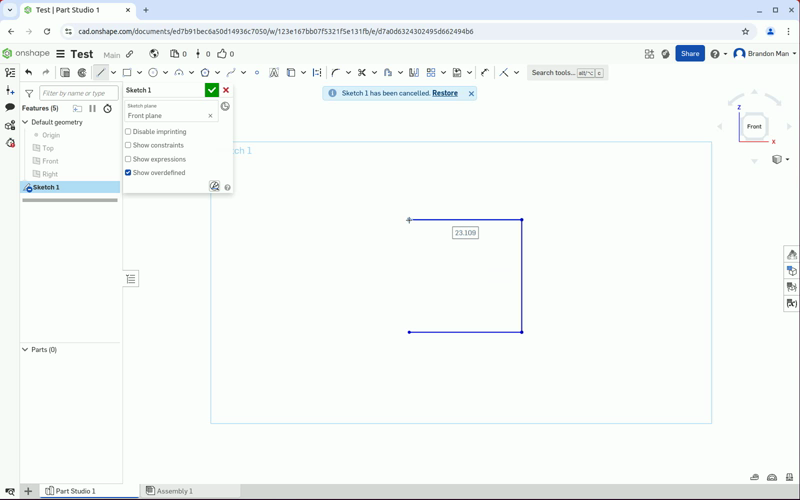
mouse_move(409, 332)
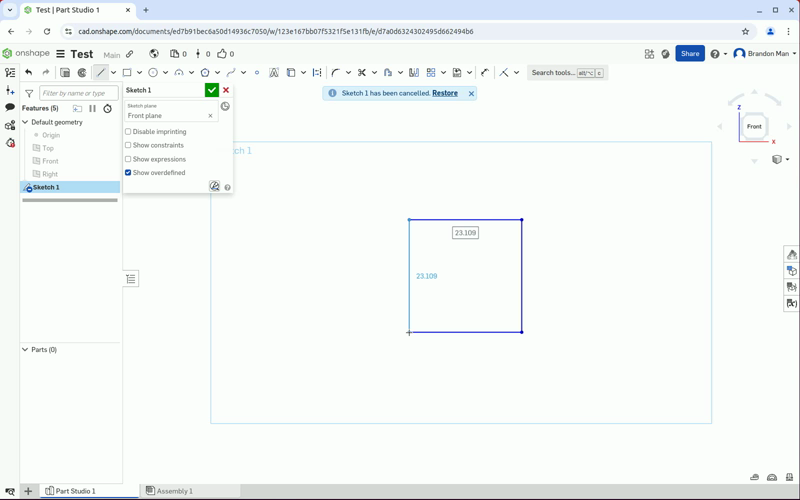
key_up(shift)
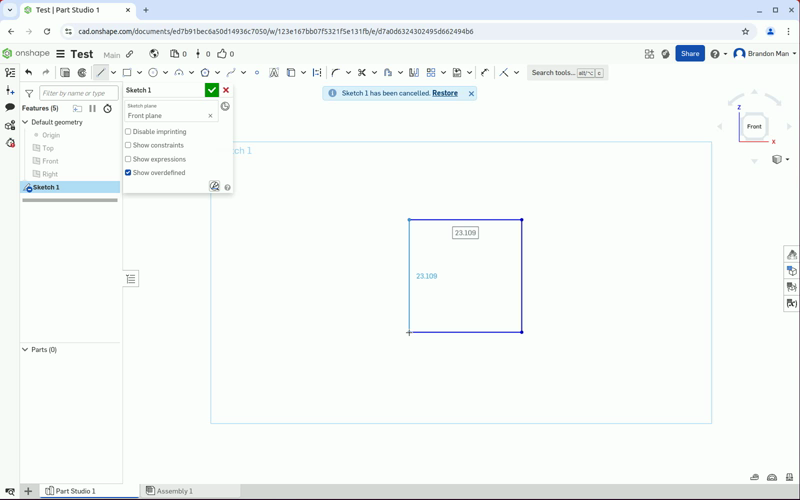
click(409, 332)
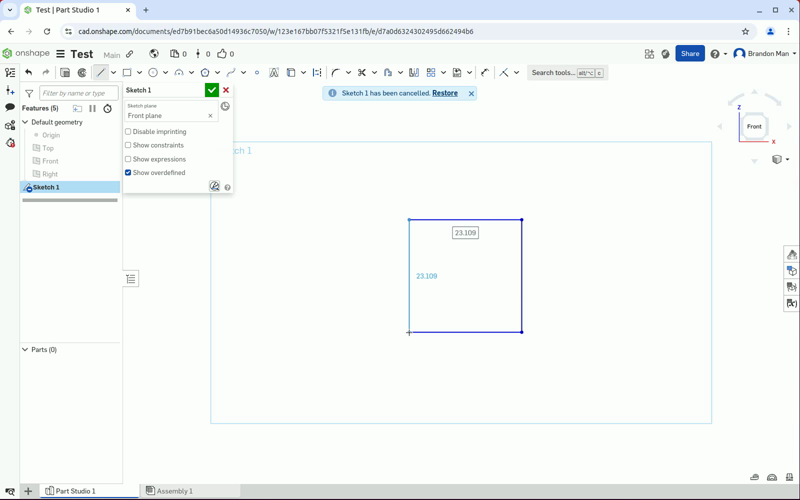
key(esc)
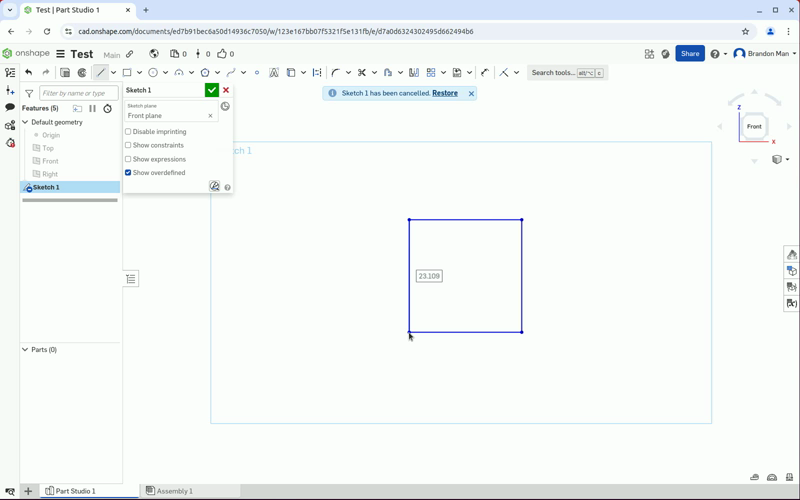
mouse_move(512, 264)
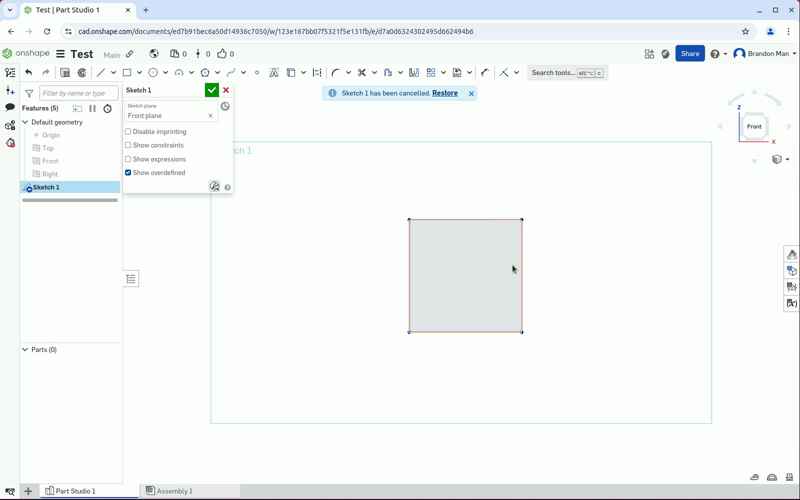
click(512, 264)
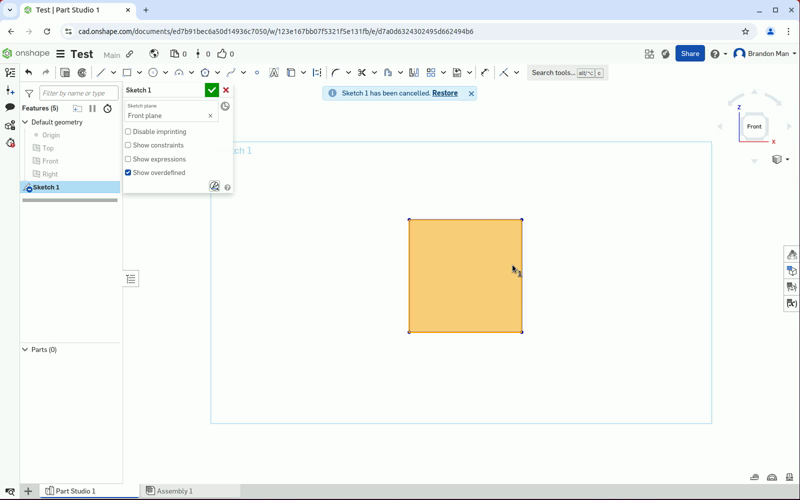
mouse_move(73, 352)
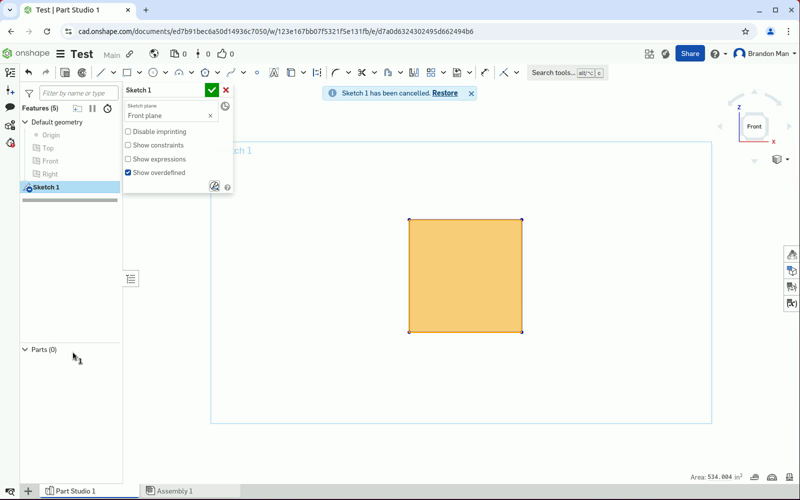
key(shift+y)
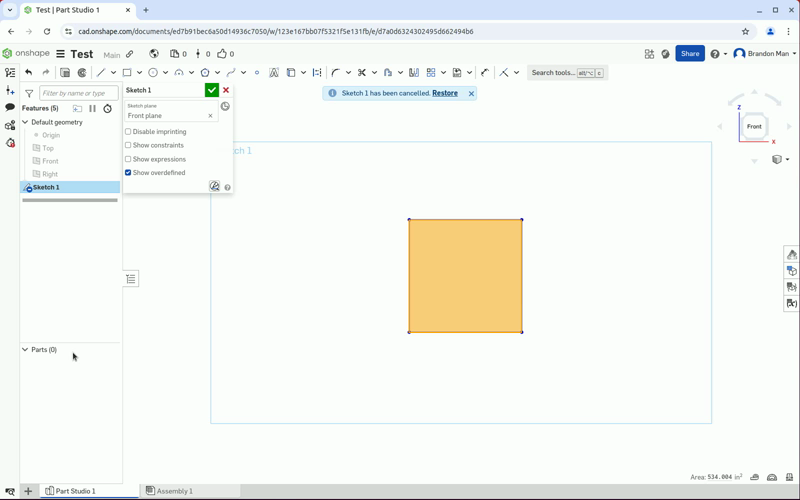
key(shift+e)
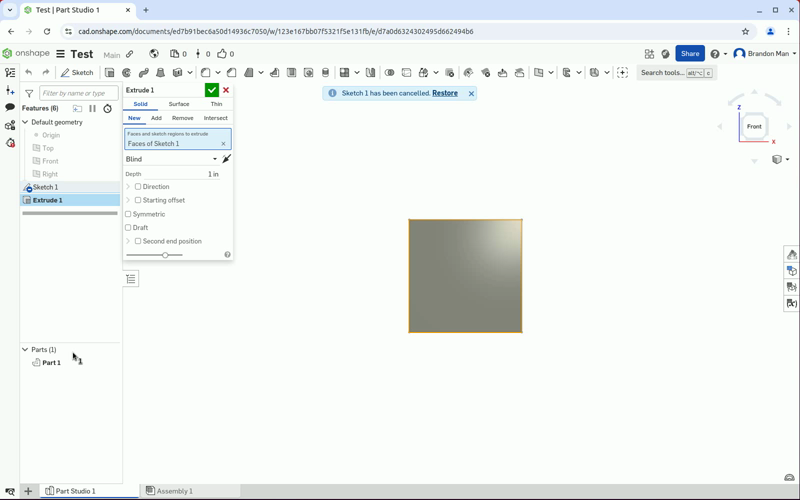
mouse_move(143, 106)
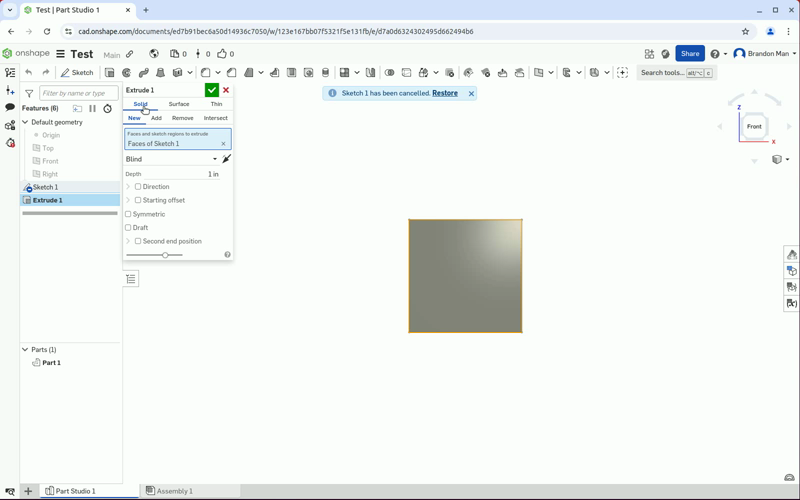
click(143, 106)
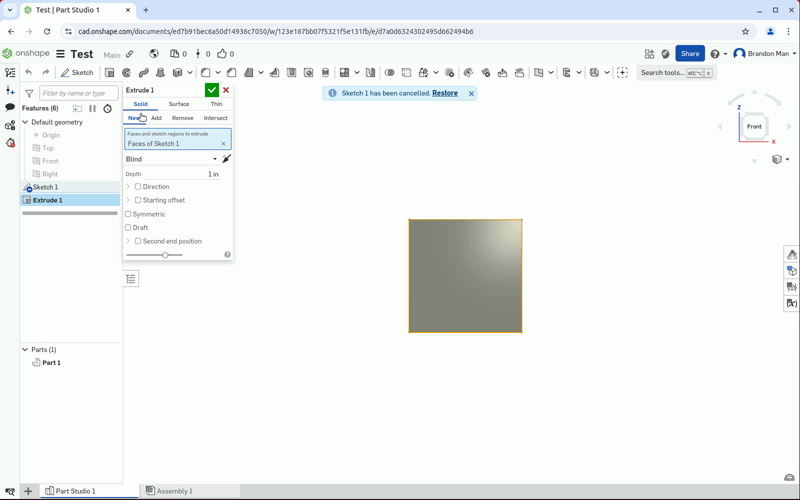
mouse_move(137, 120)
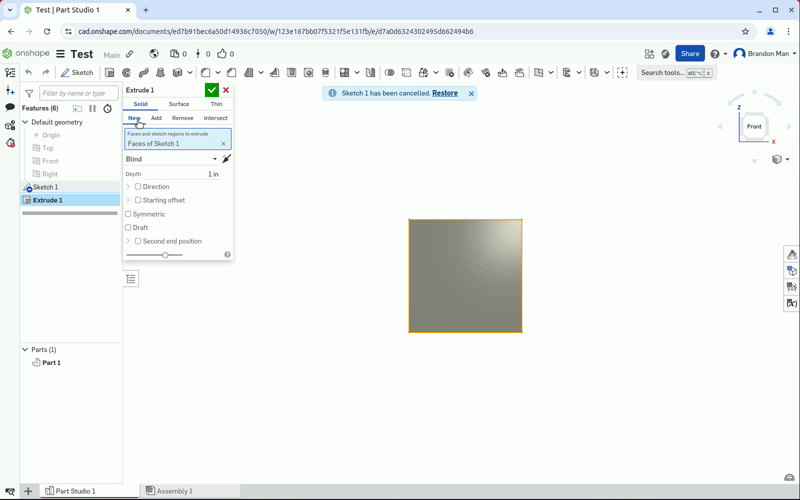
click(137, 120)
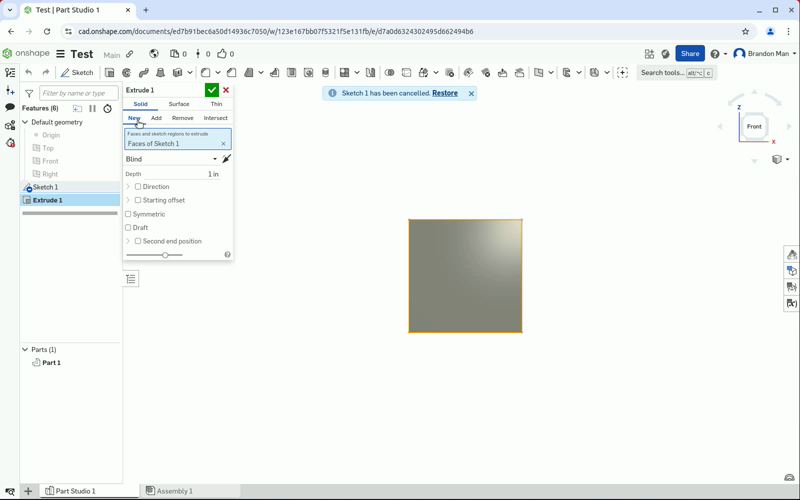
key(tab, 4)
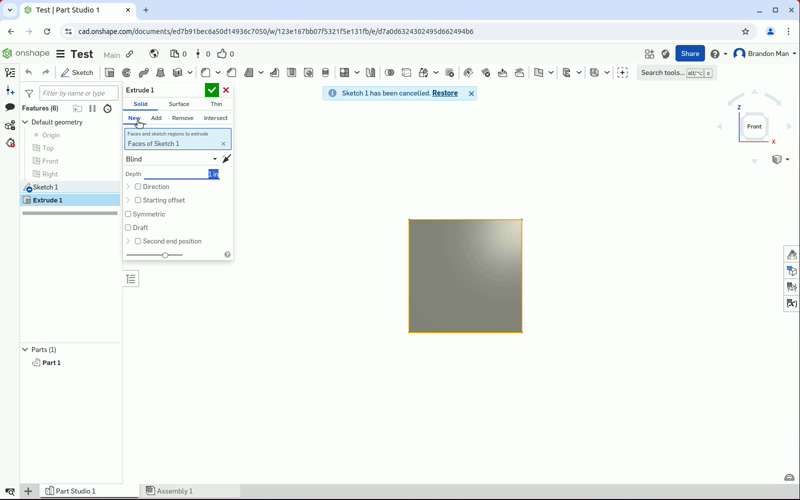
text(23.108)
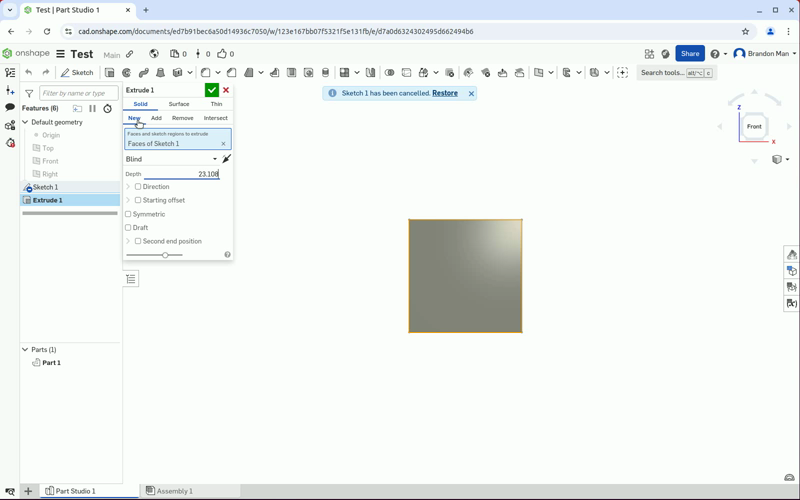
key(enter)
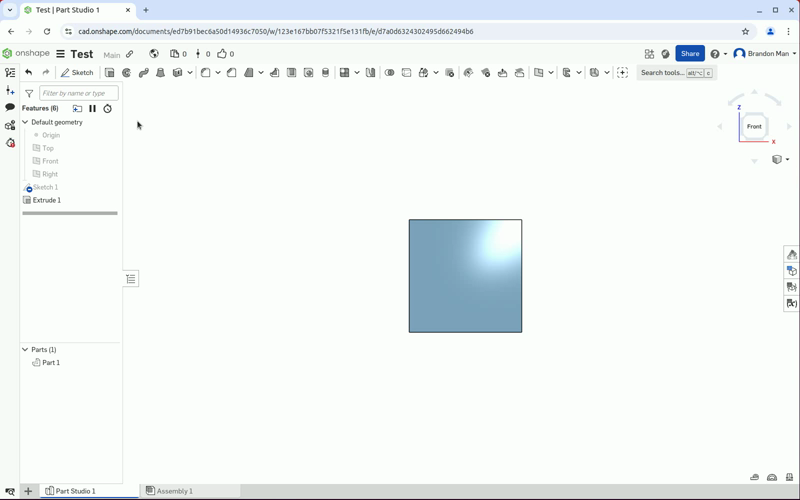
key(shift+h)
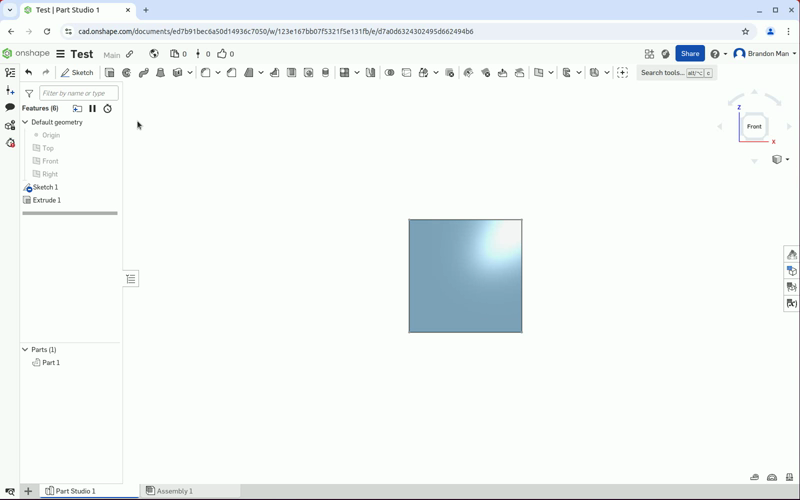
key(shift+h)
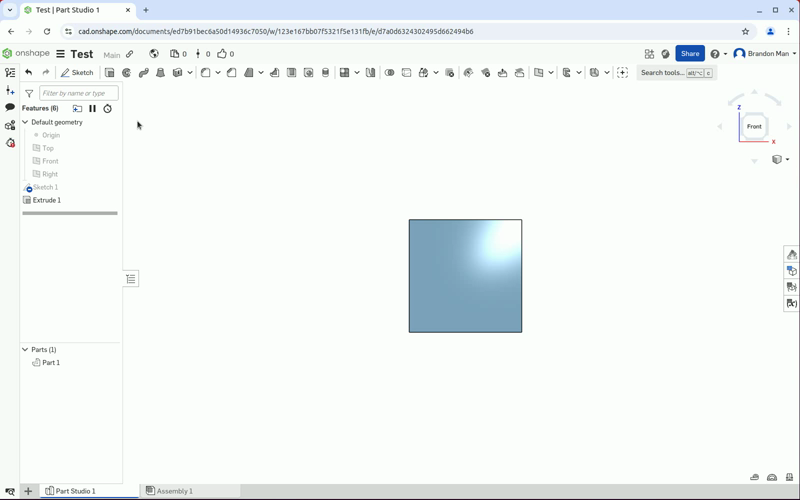
mouse_move(73, 189)
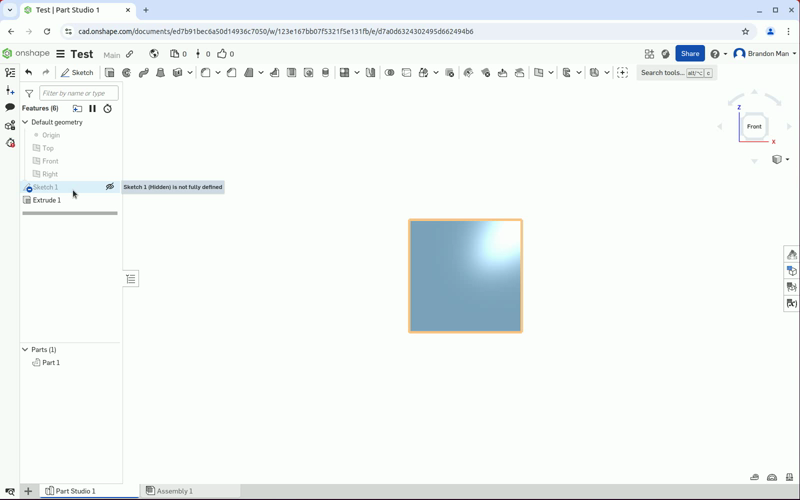
click(73, 189)
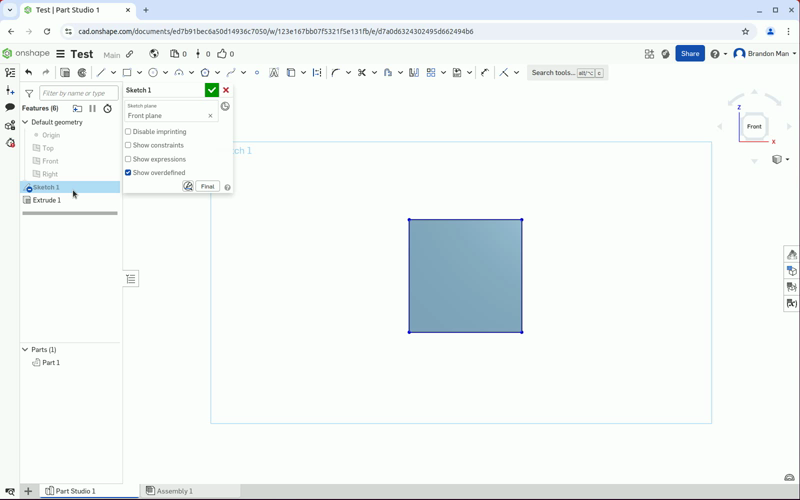
mouse_move(229, 92)
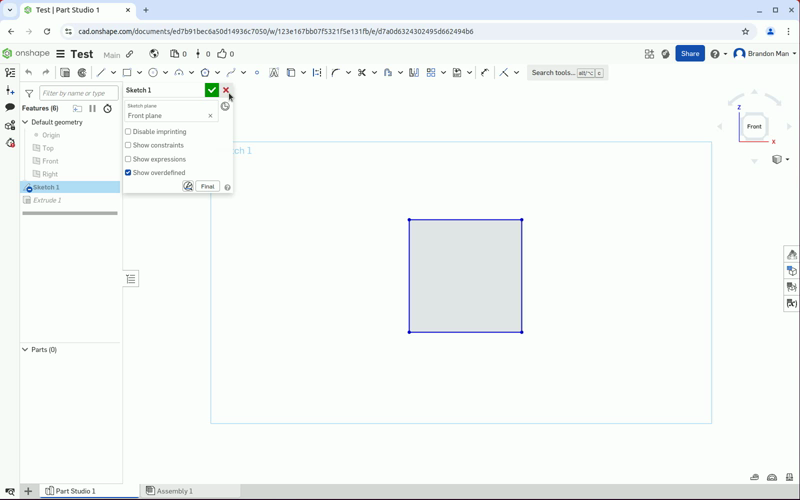
click(229, 92)
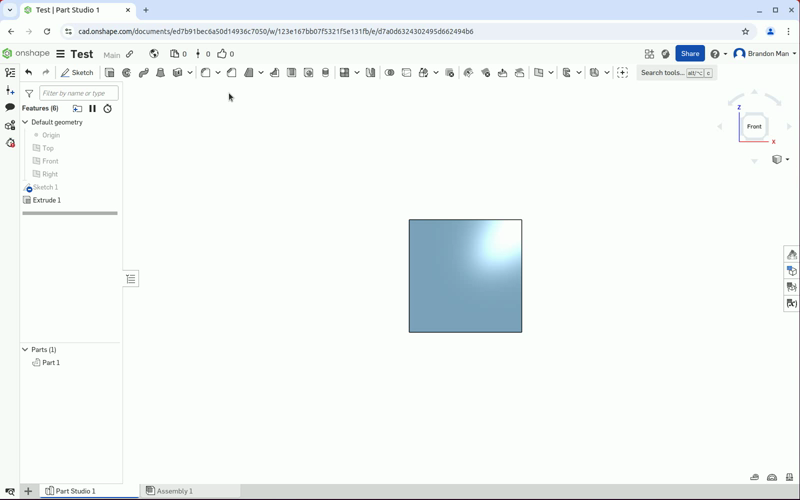
mouse_move(541, 75)
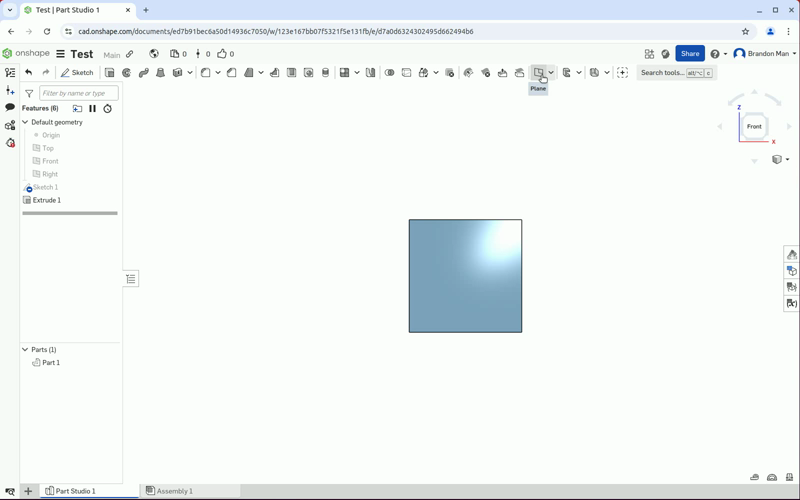
click(541, 75)
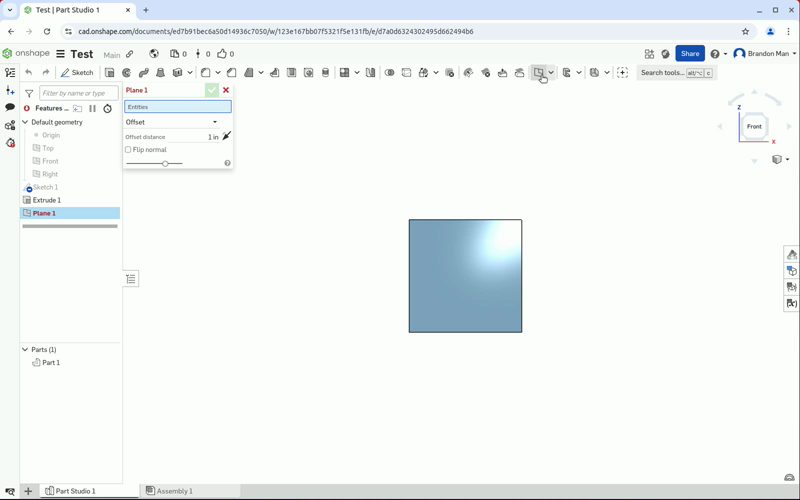
mouse_move(73, 163)
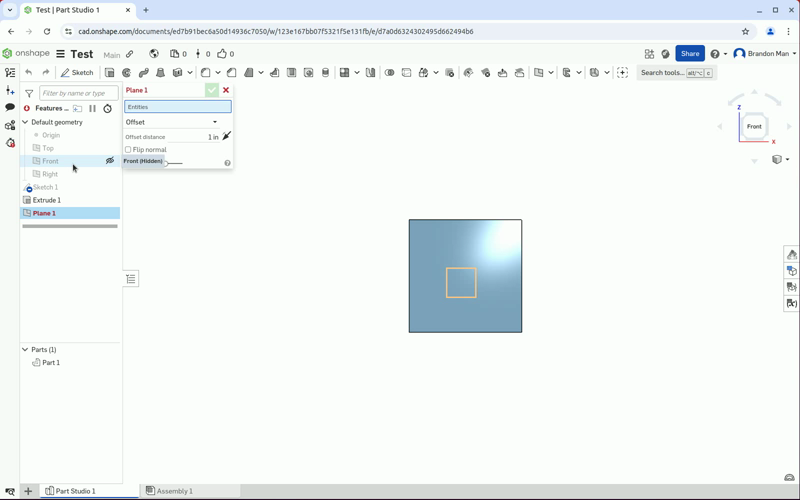
click(73, 163)
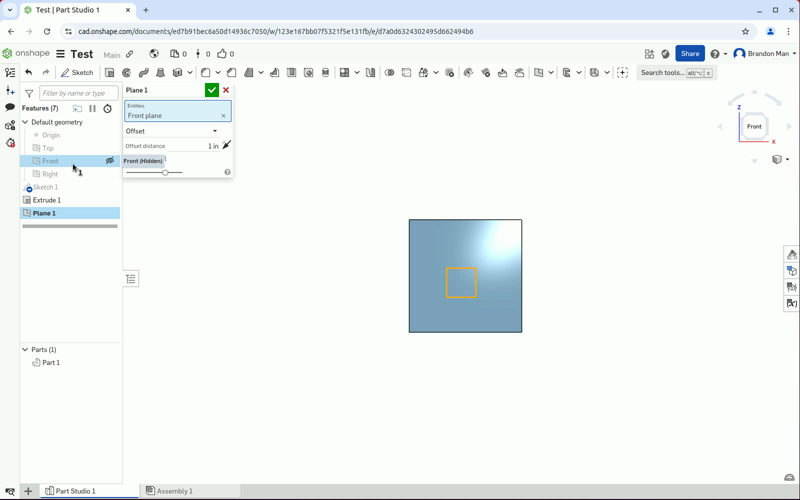
key(tab, 2)
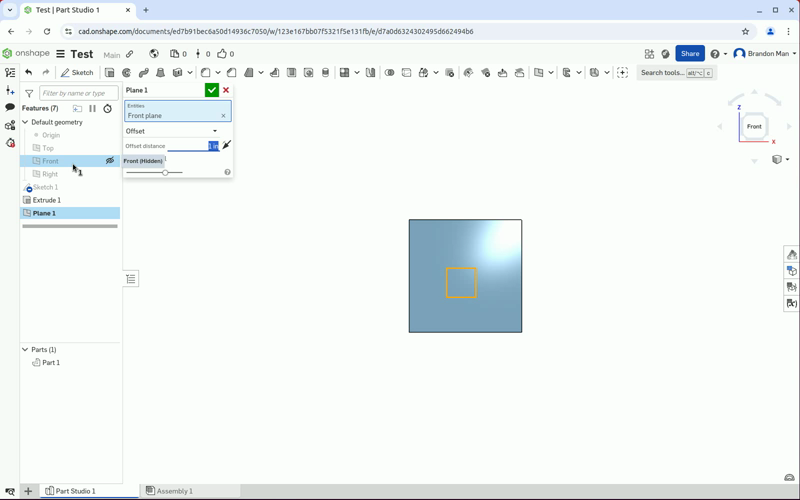
text(23.108)
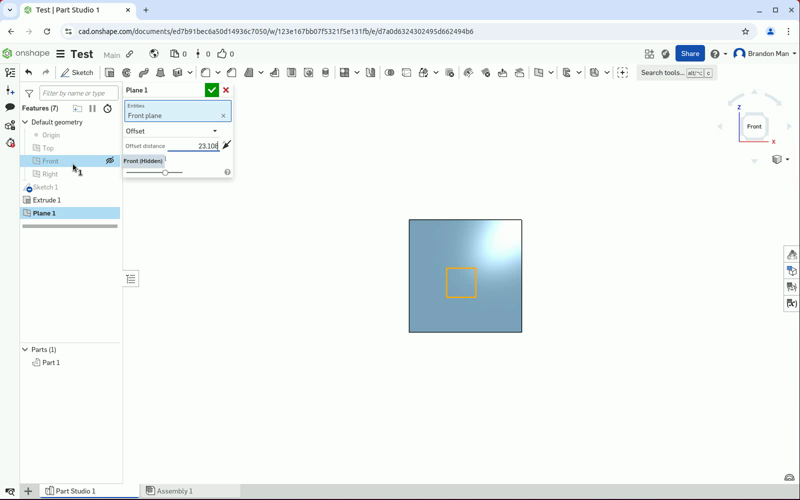
key(enter, 2)
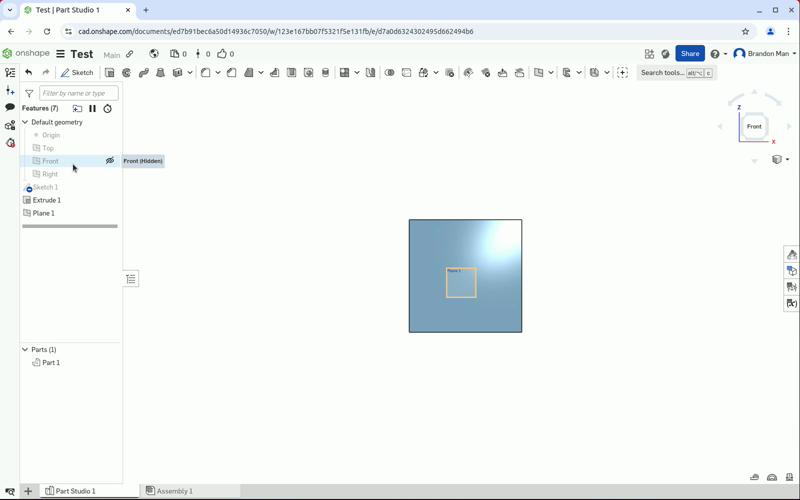
key(shift+s)
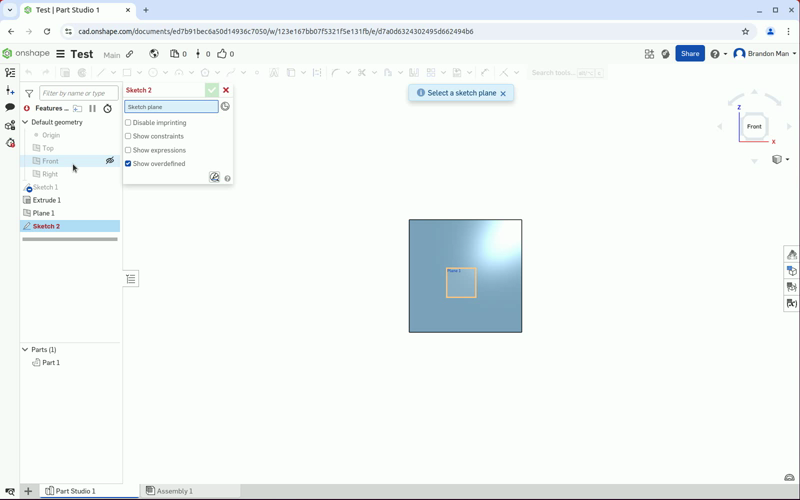
mouse_move(73, 215)
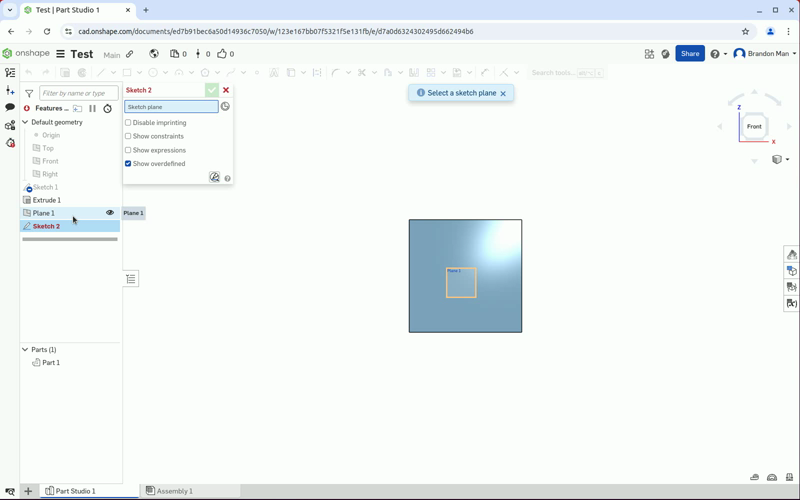
click(73, 215)
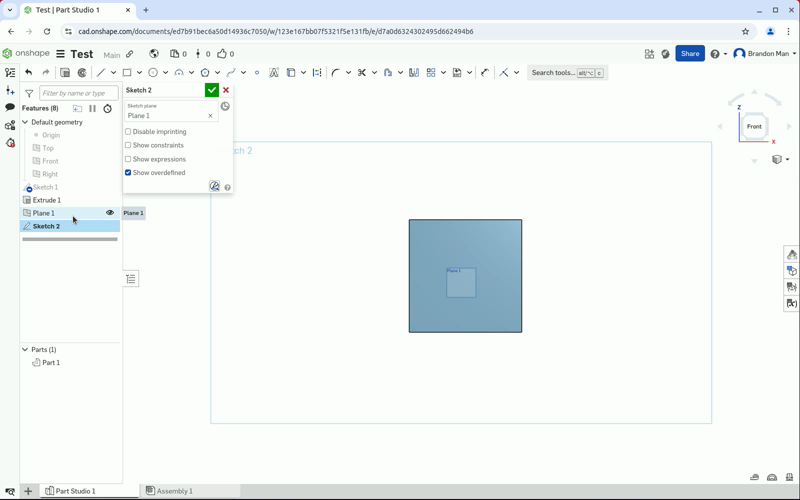
mouse_move(73, 352)
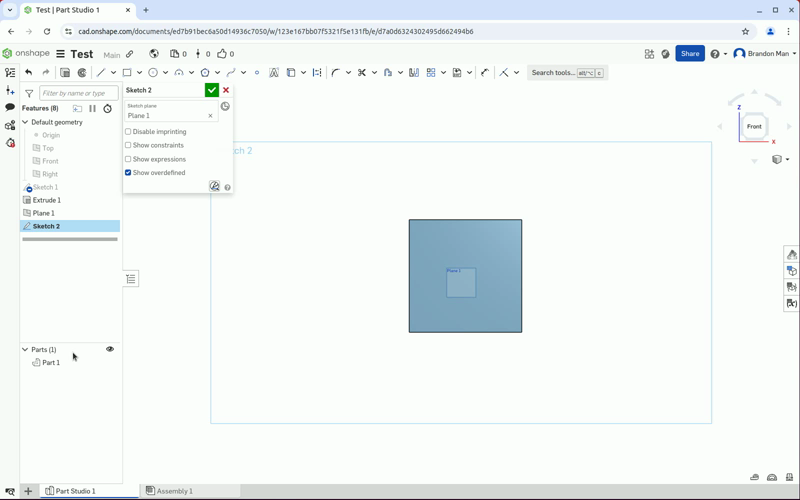
key(y)
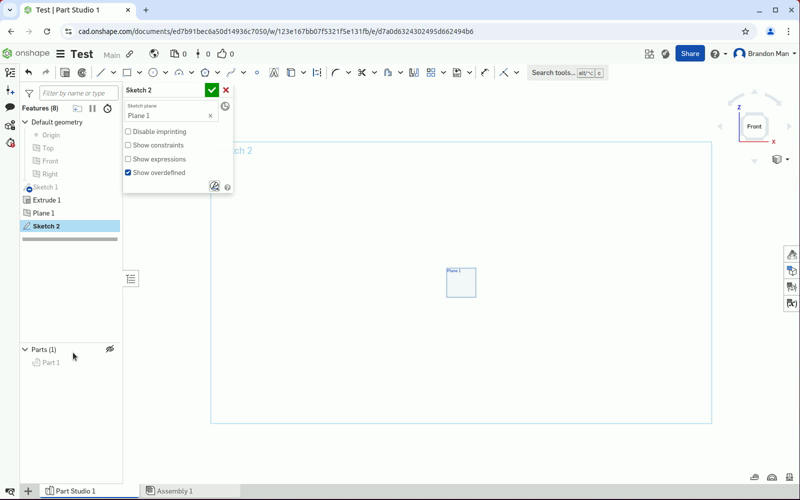
key(l)
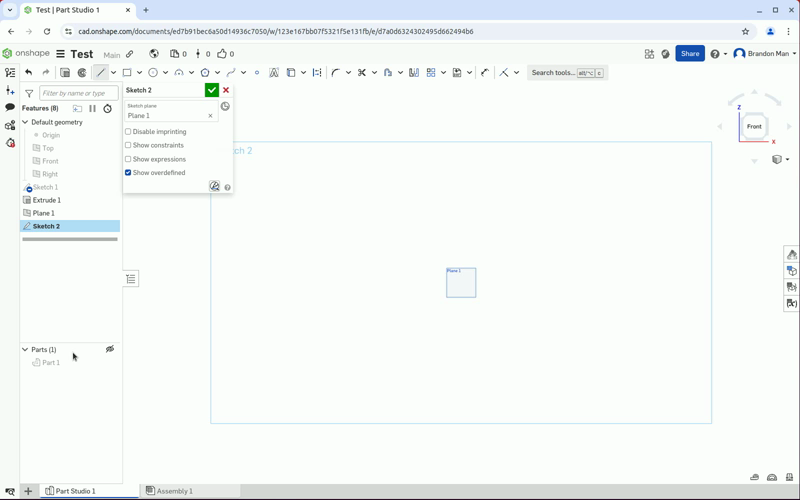
key_down(shift)
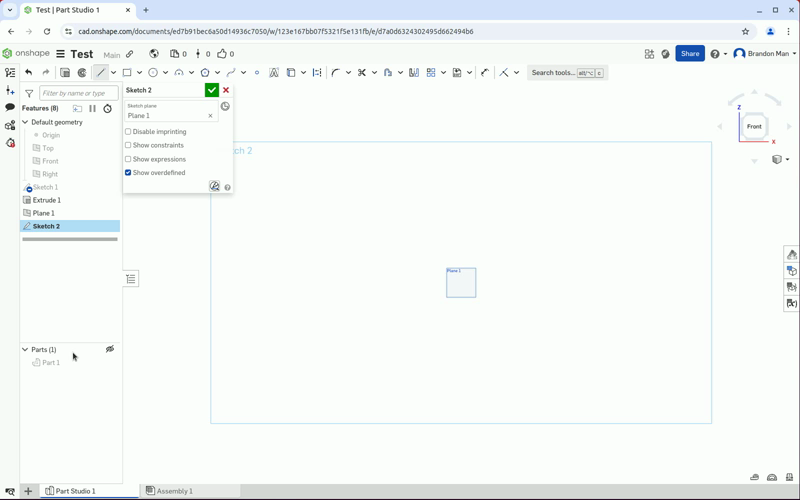
mouse_move(437, 304)
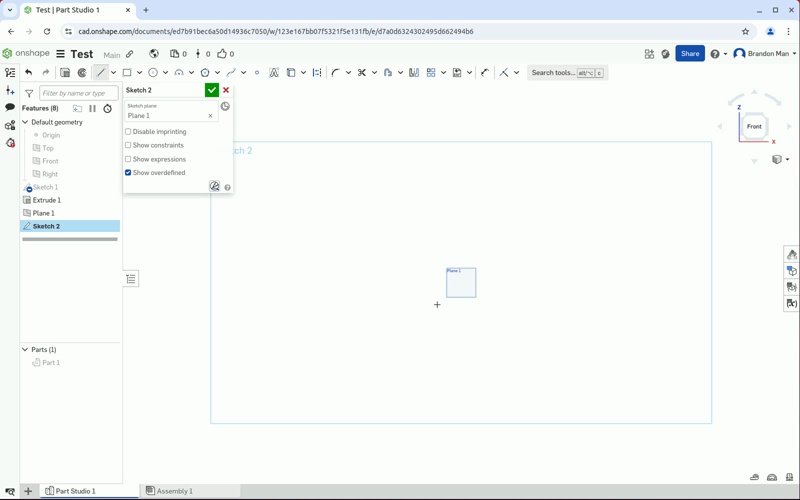
click(437, 304)
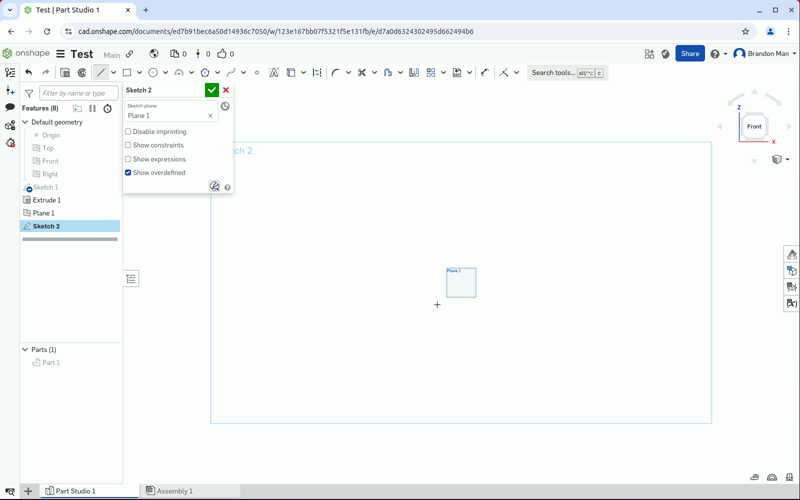
key_up(shift)
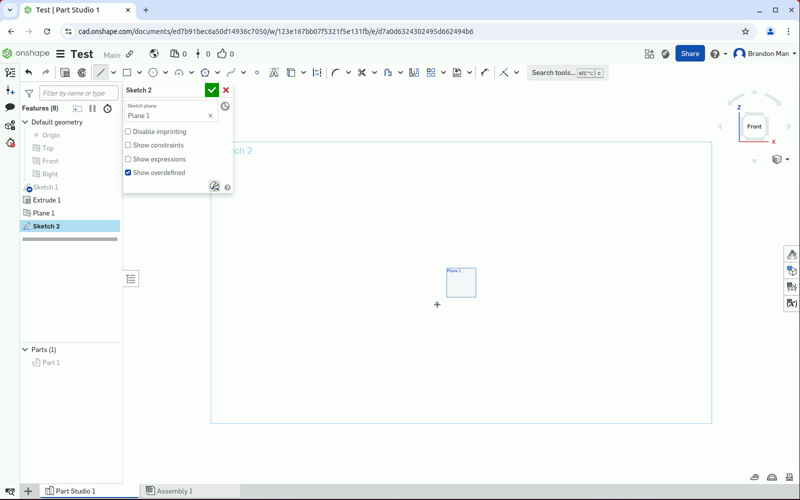
key_down(shift)
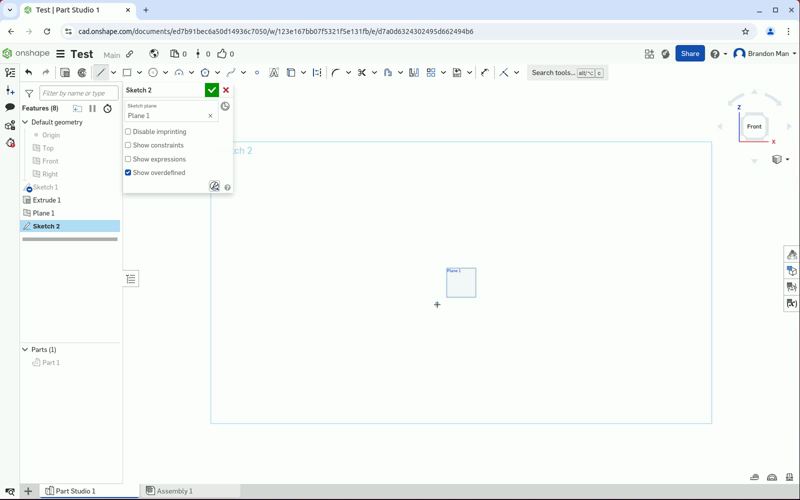
mouse_move(467, 304)
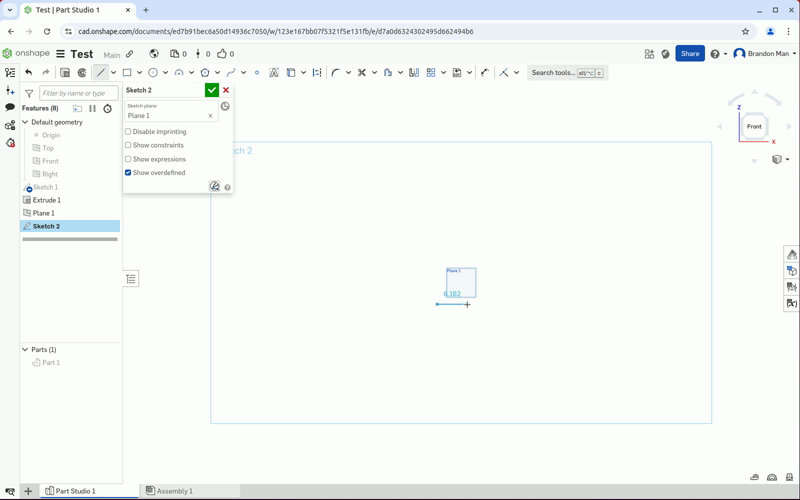
mouse_move(493, 304)
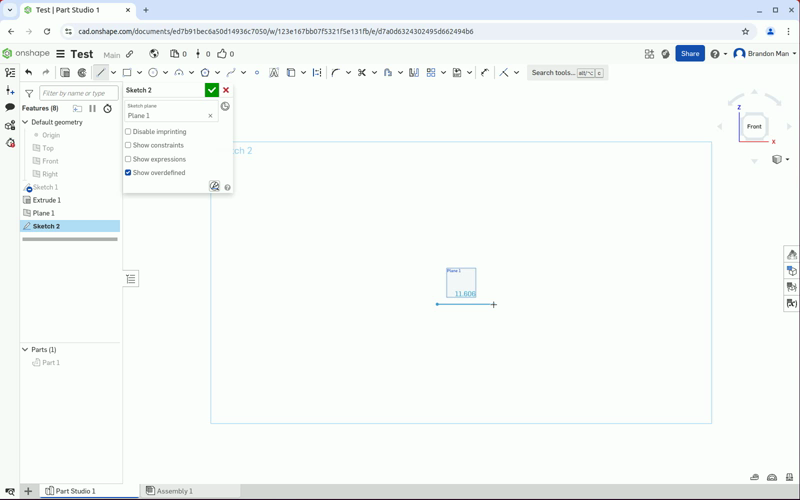
click(493, 304)
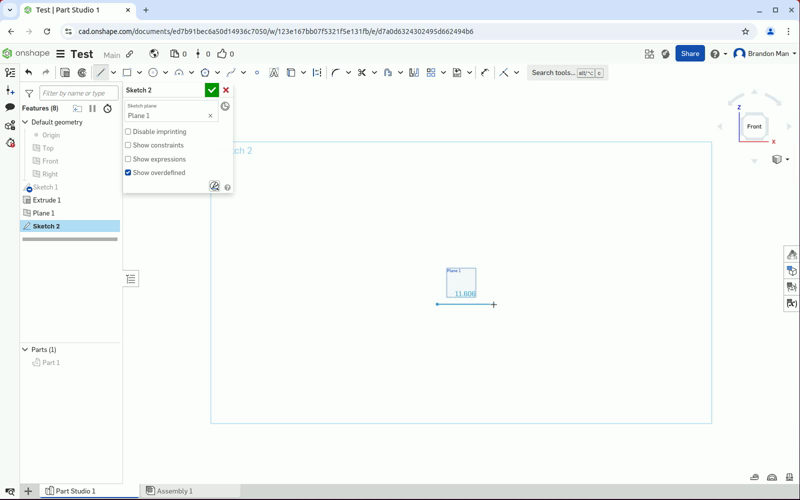
key_up(shift)
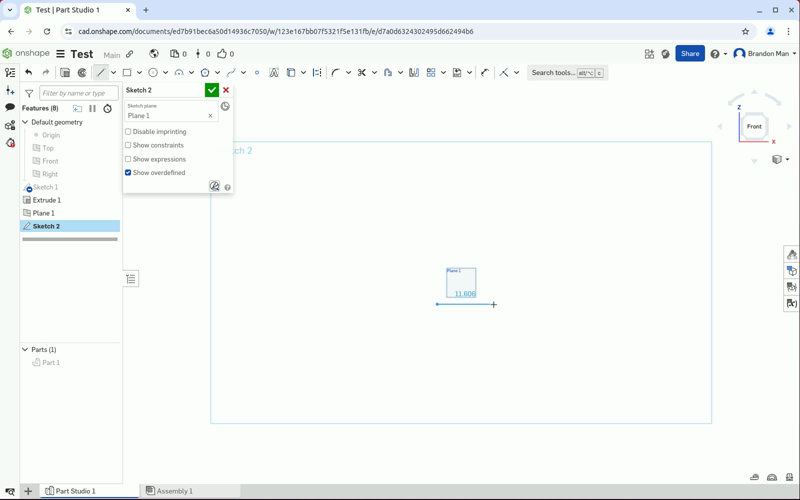
key_down(shift)
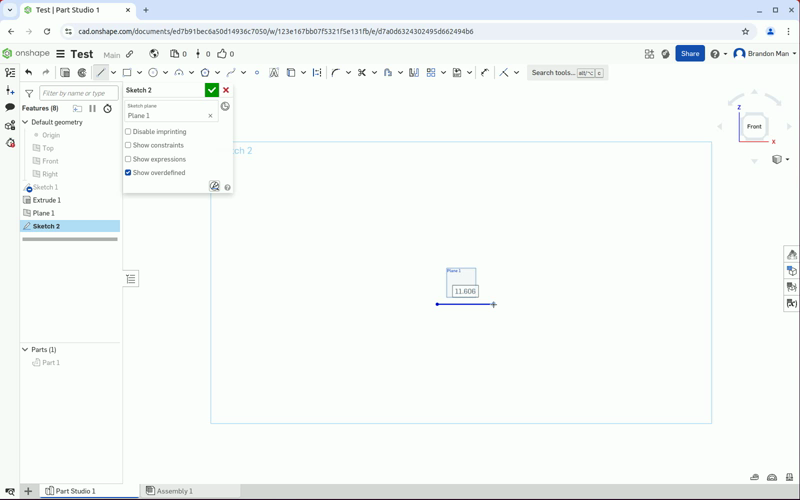
mouse_move(493, 219)
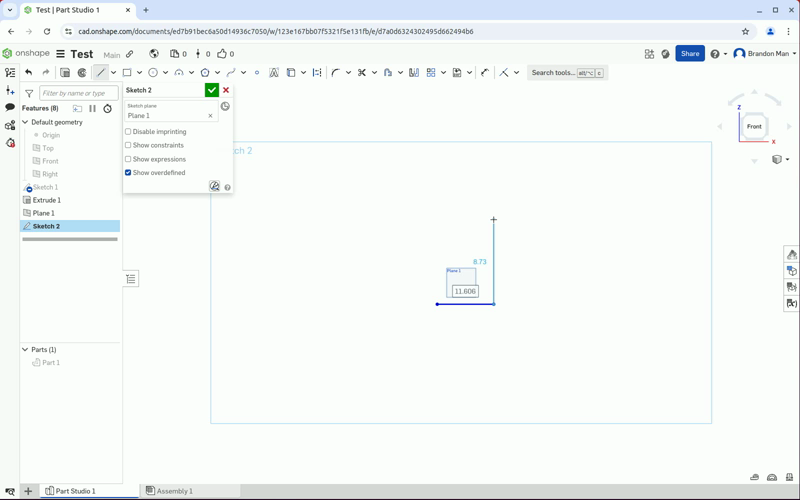
click(493, 219)
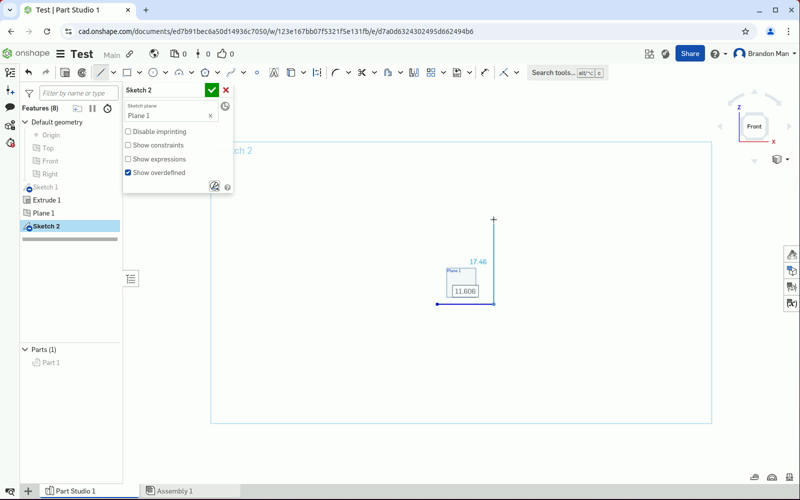
key_up(shift)
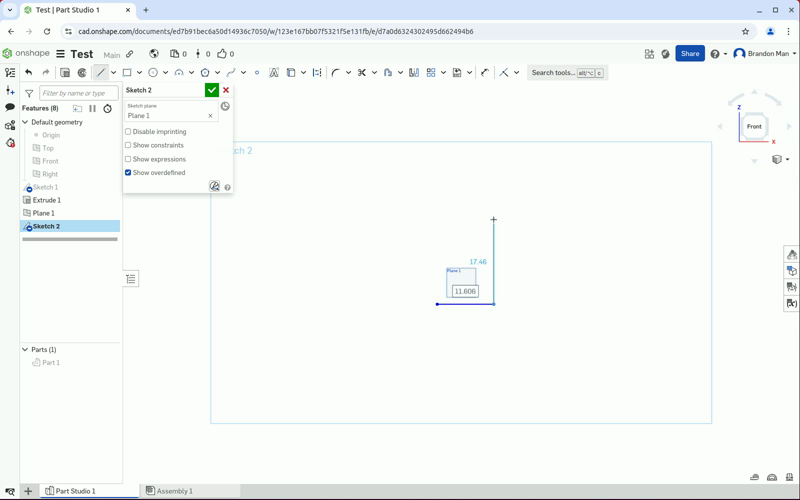
key_down(shift)
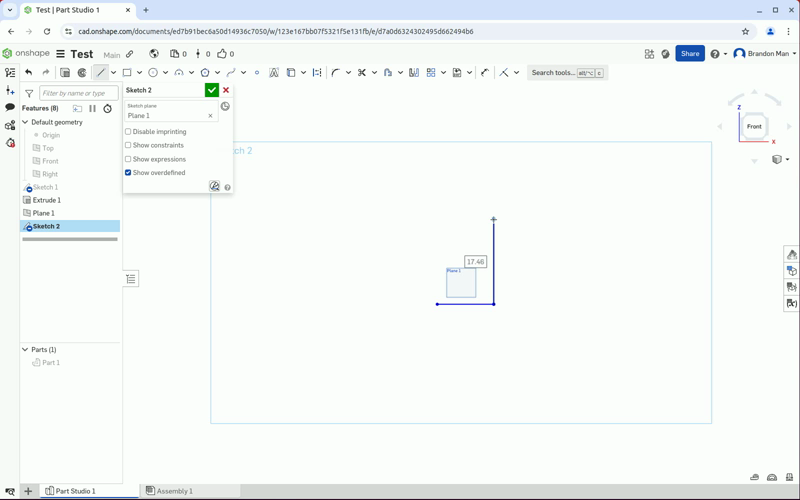
mouse_move(523, 219)
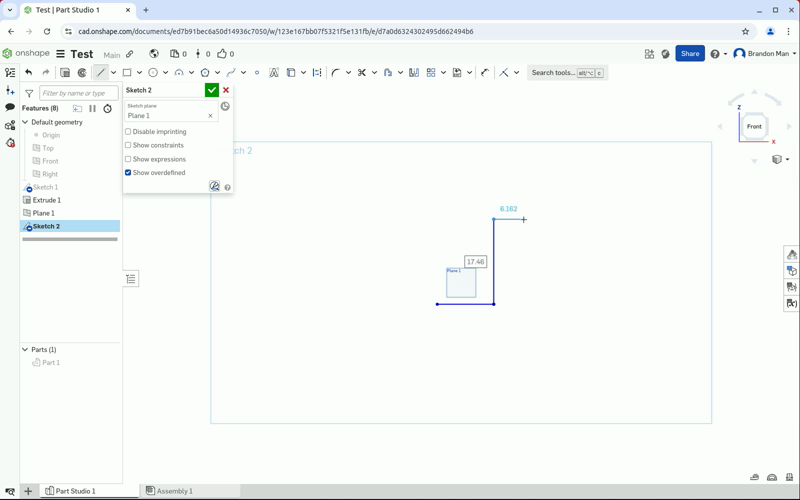
mouse_move(437, 219)
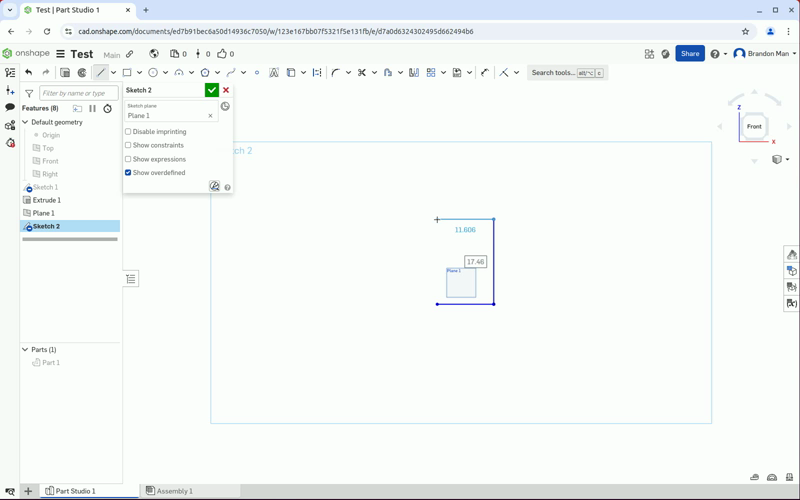
click(437, 219)
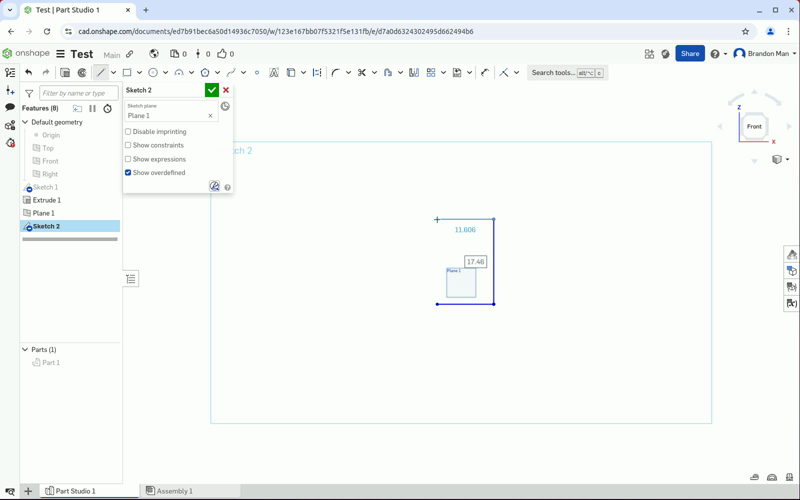
key_up(shift)
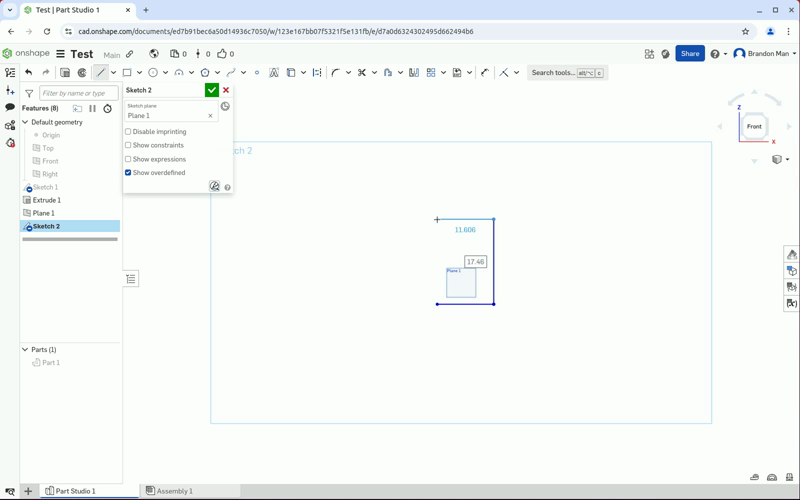
key_down(shift)
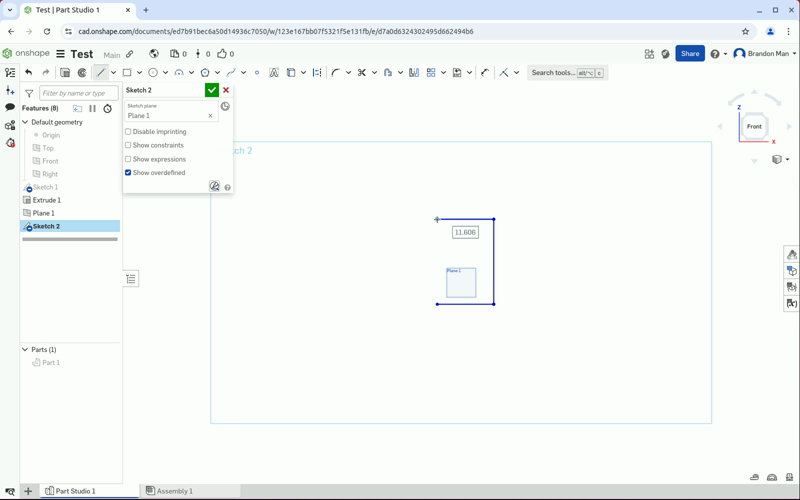
mouse_move(437, 304)
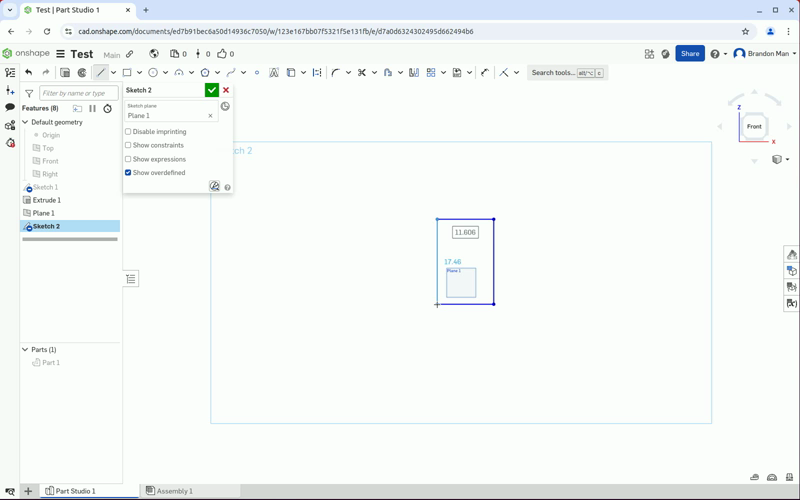
key_up(shift)
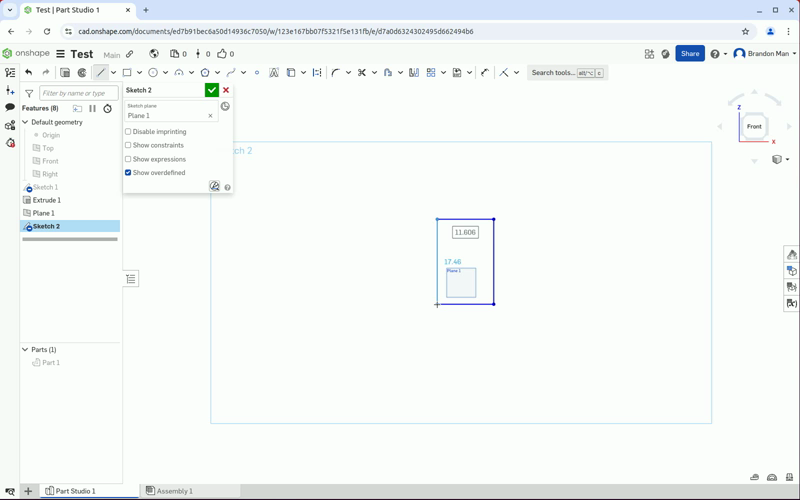
click(437, 304)
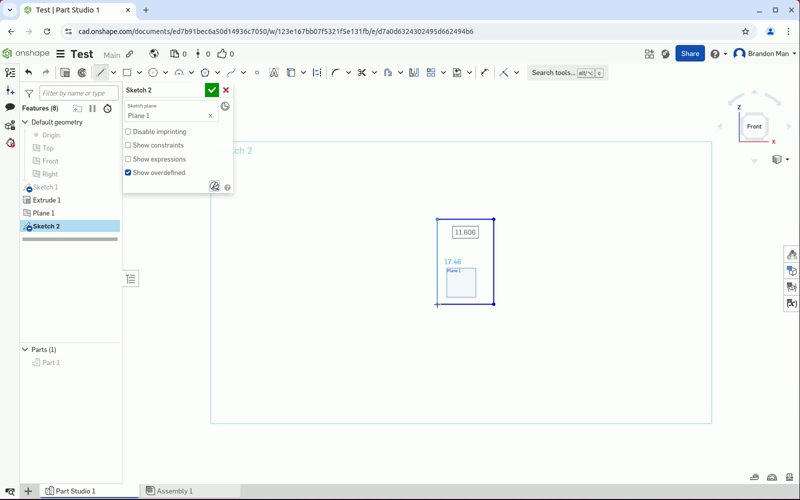
key(esc)
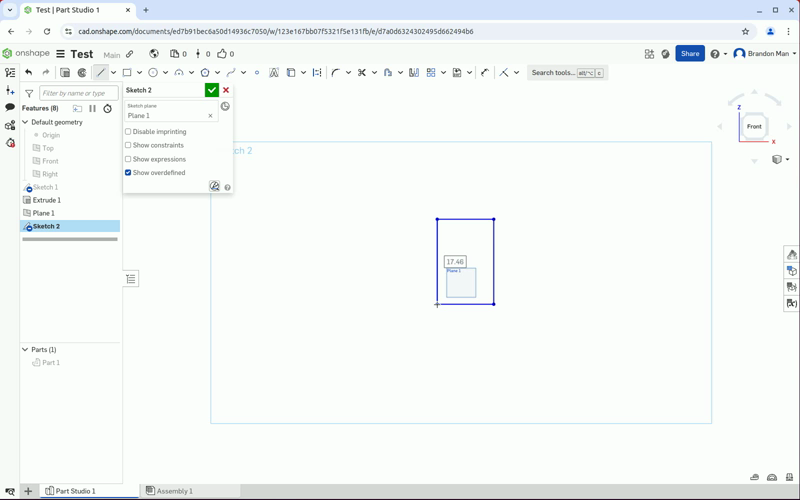
mouse_move(445, 296)
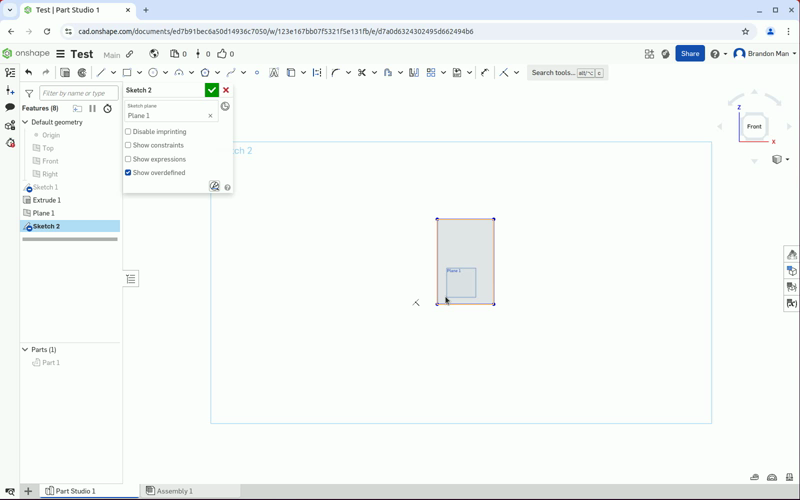
click(445, 296)
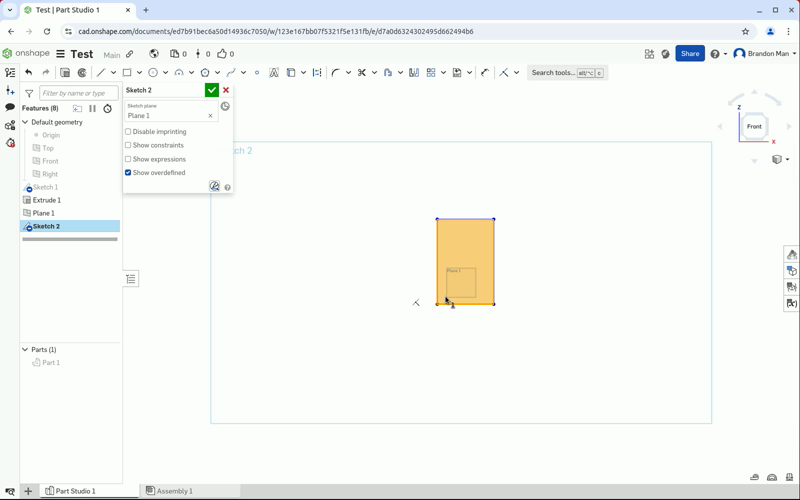
mouse_move(73, 352)
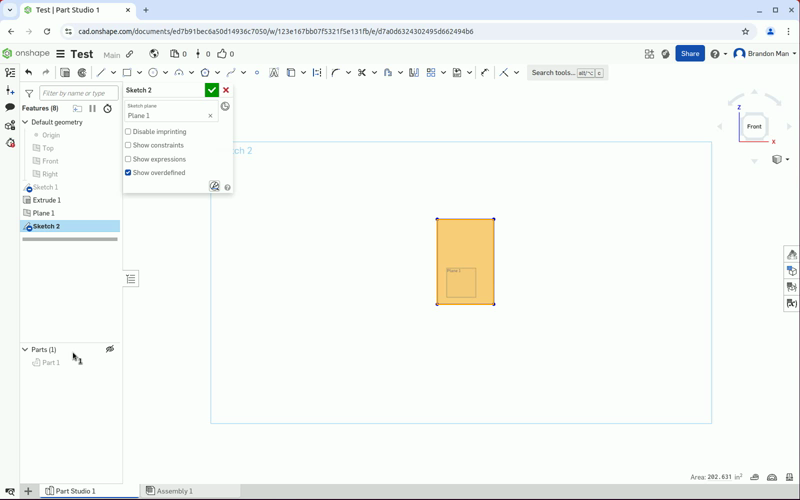
key(shift+y)
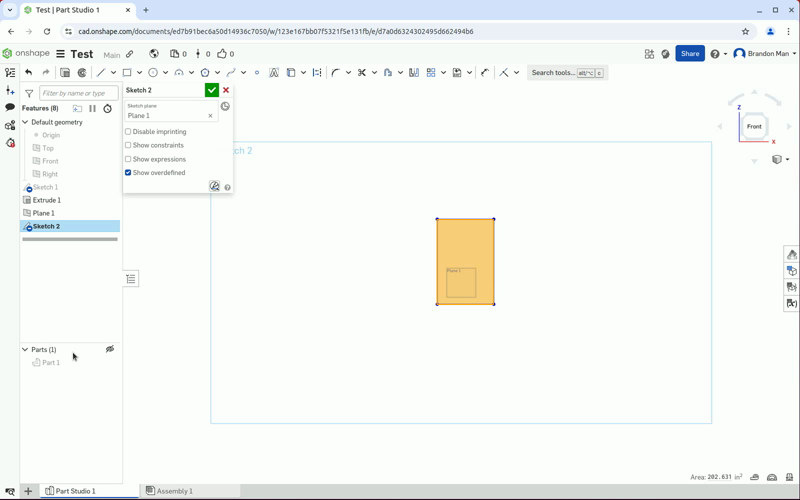
key(shift+e)
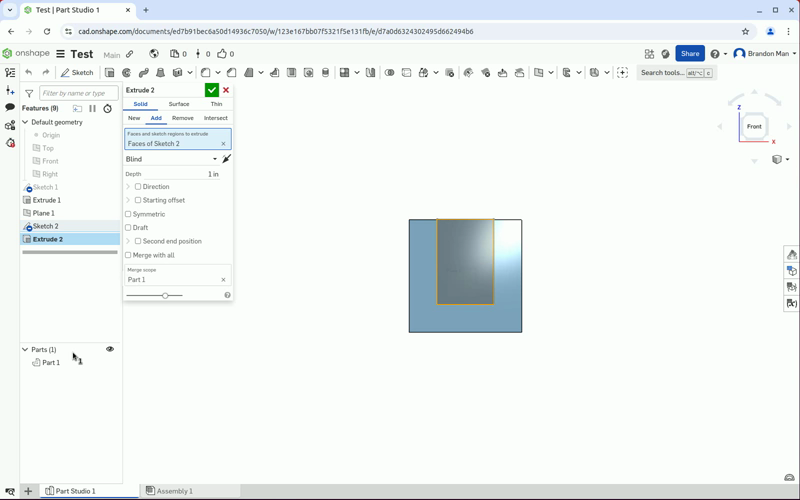
mouse_move(143, 106)
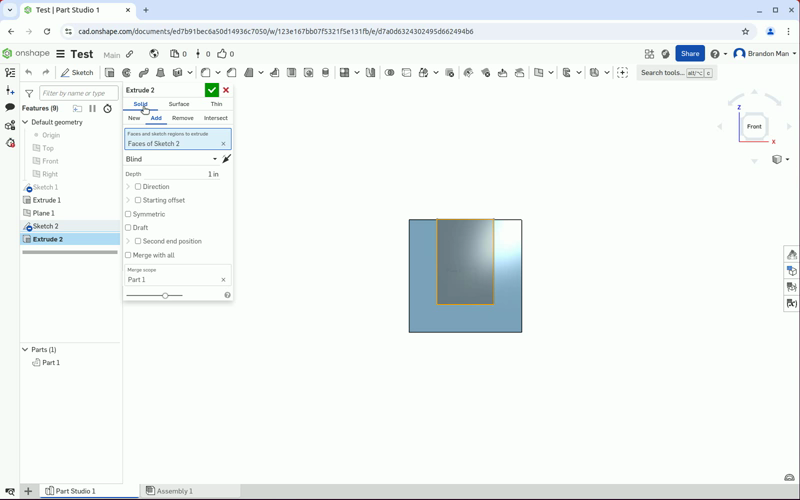
click(143, 106)
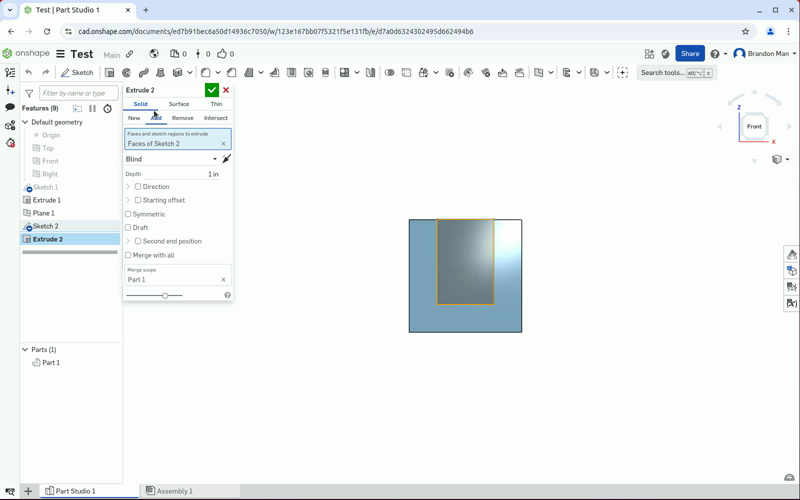
mouse_move(186, 120)
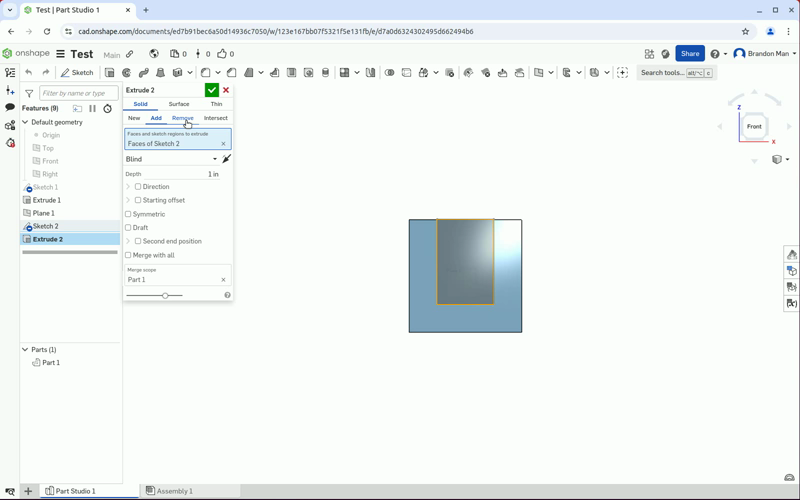
click(186, 120)
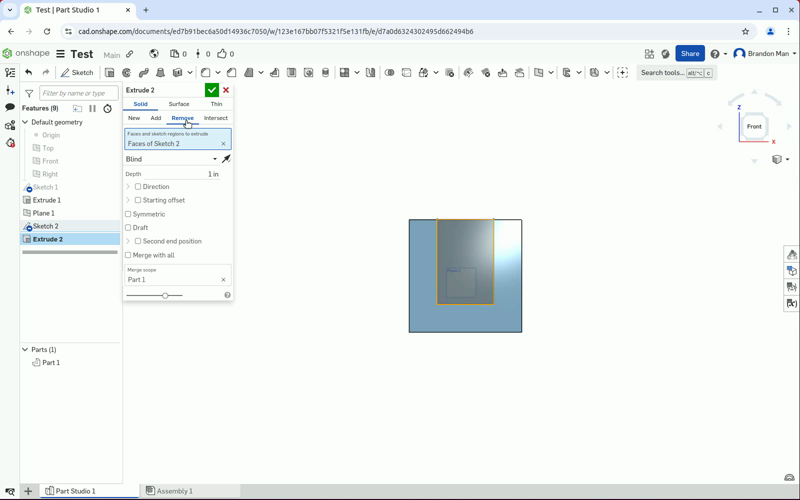
key(tab, 4)
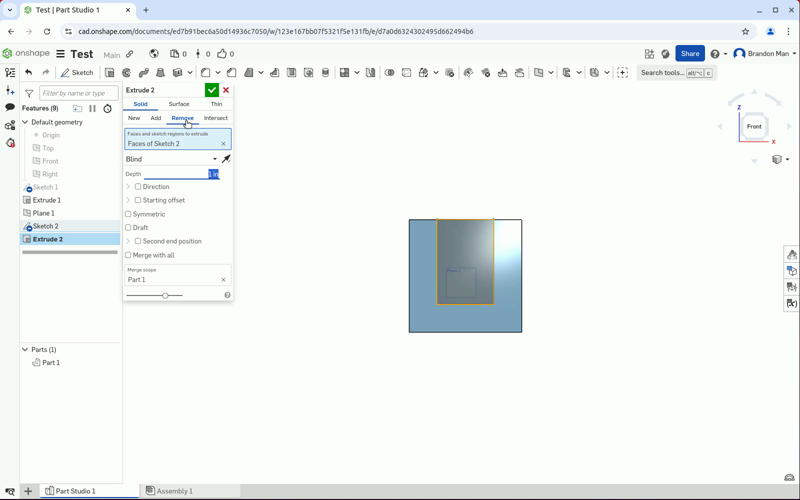
text(17.331)
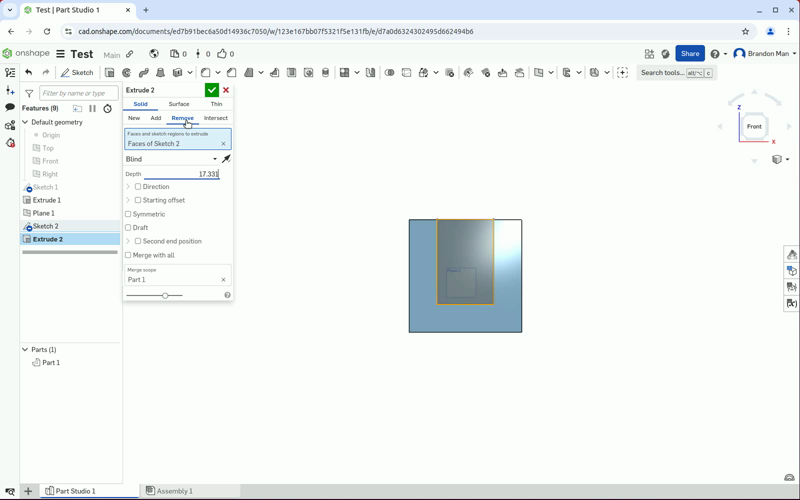
key(tab, 6)
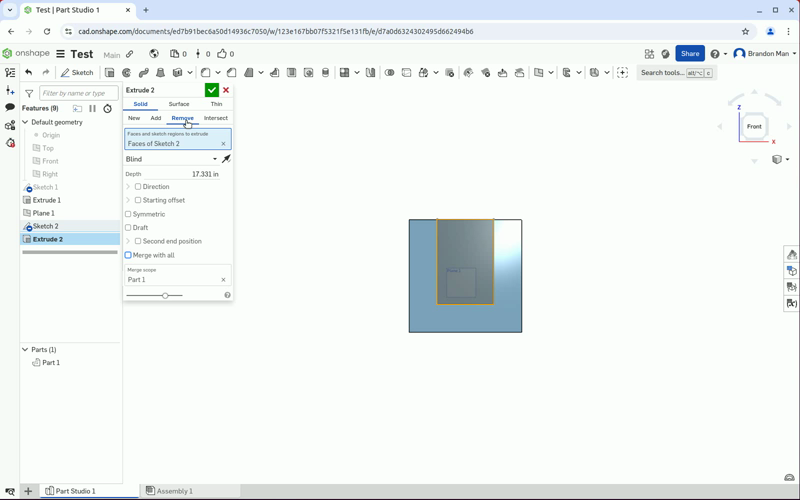
key(space)
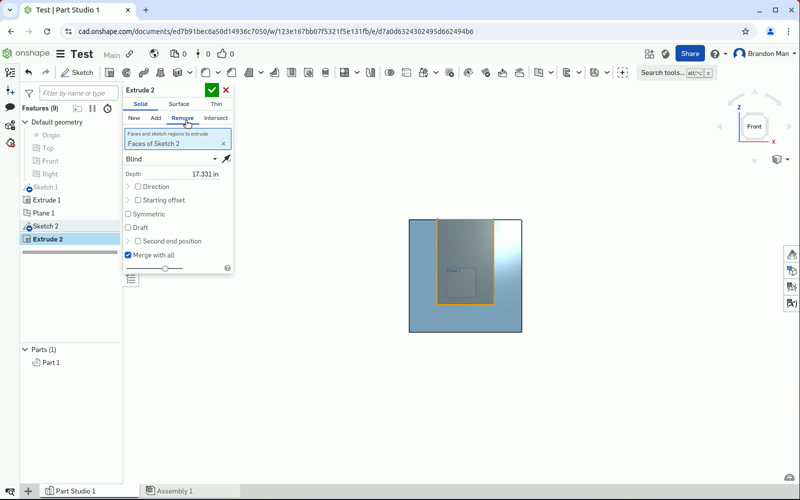
key(enter)
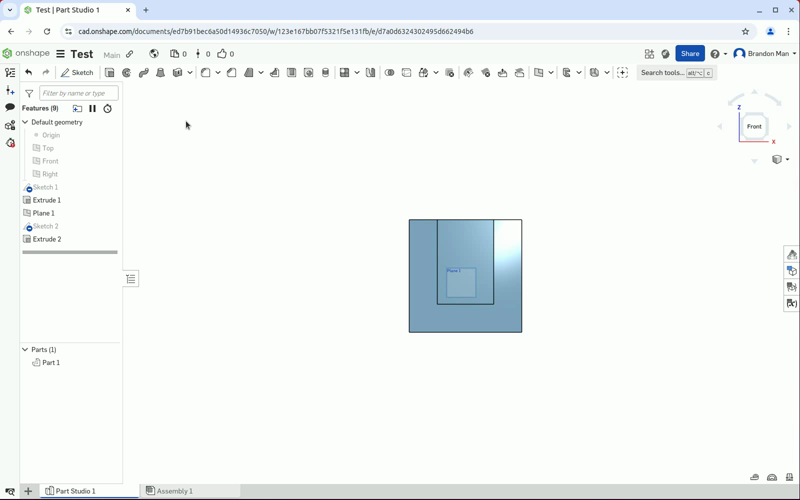
key(shift+h)
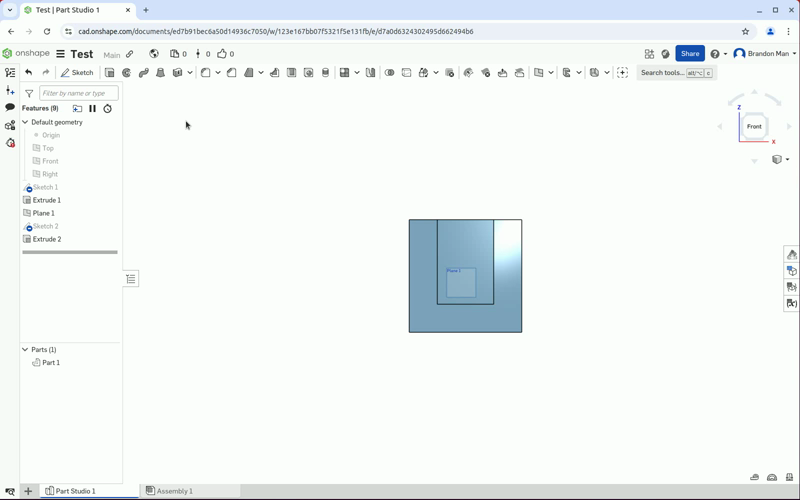
key(shift+h)
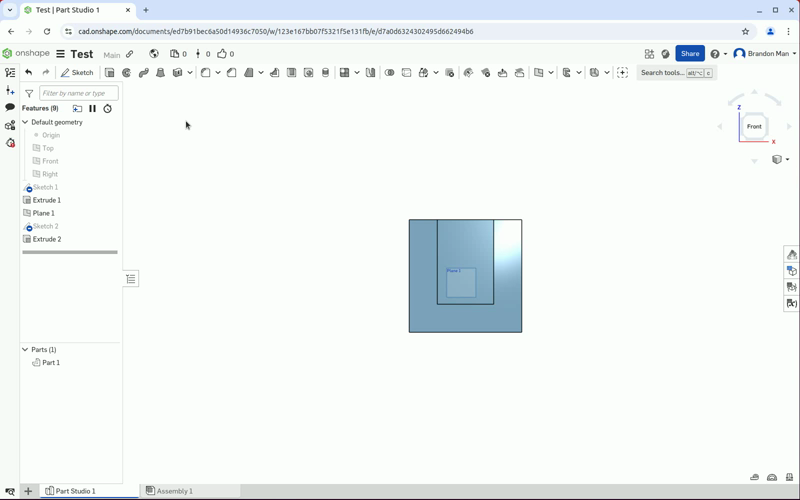
mouse_move(73, 189)
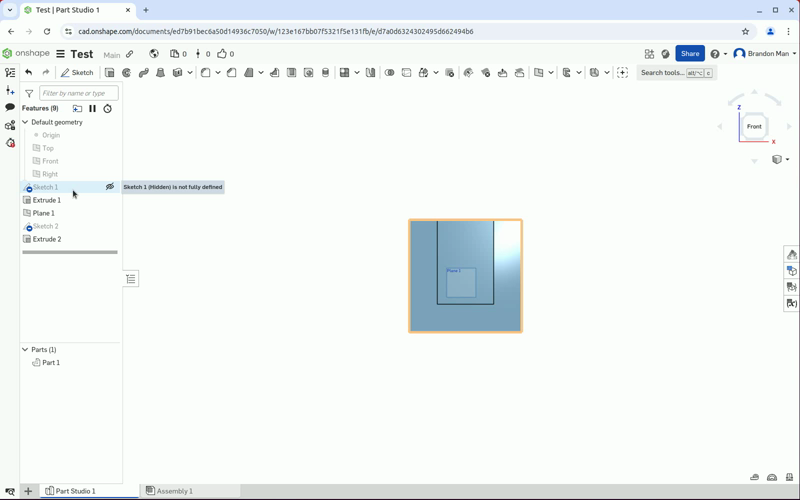
click(73, 189)
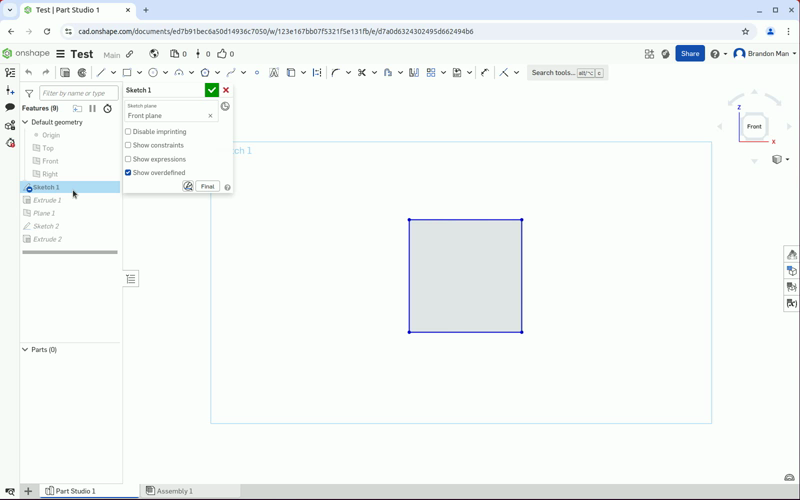
mouse_move(229, 92)
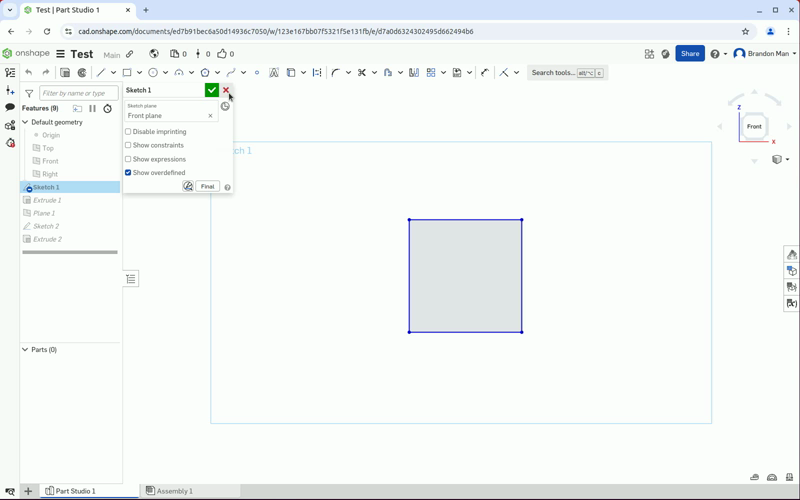
click(229, 92)
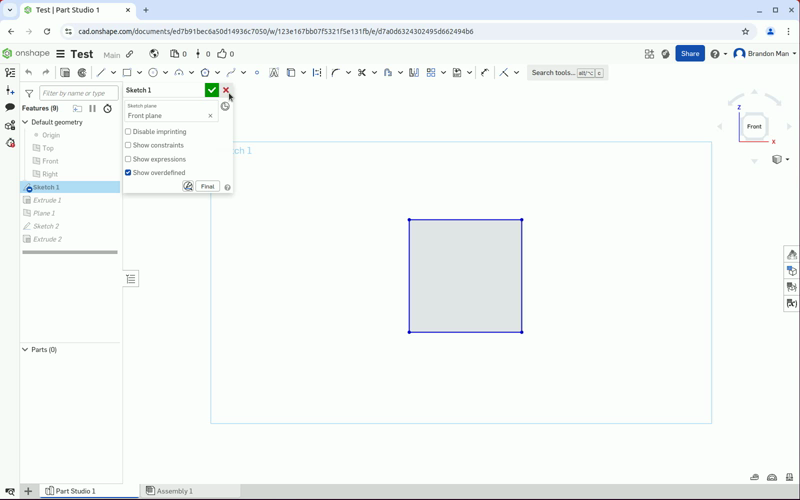
key(shift+s)
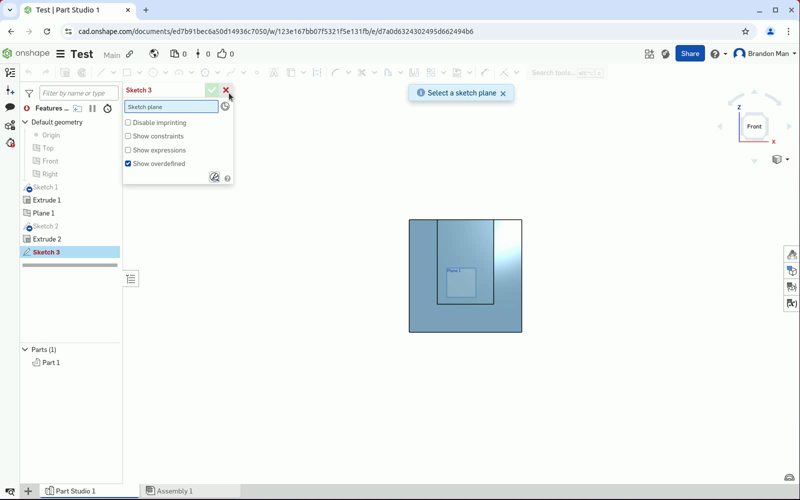
mouse_move(73, 215)
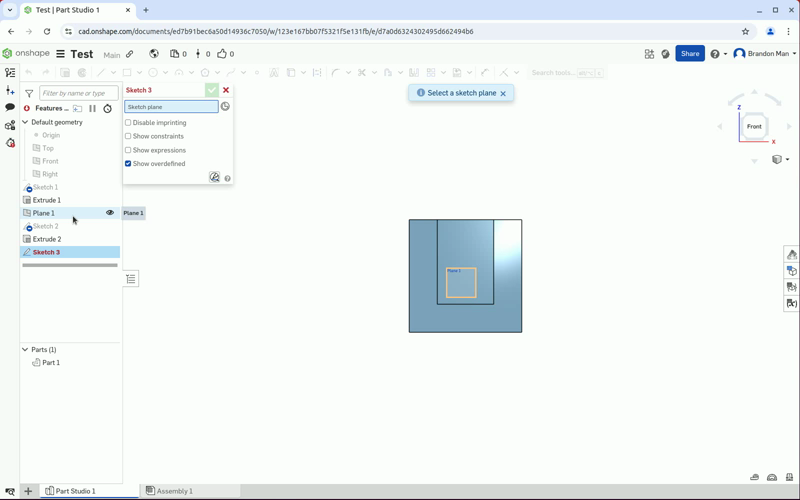
click(73, 215)
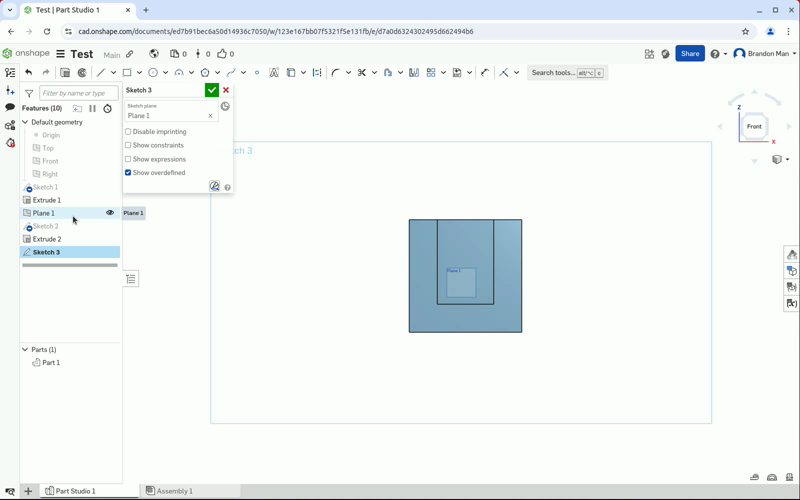
mouse_move(73, 352)
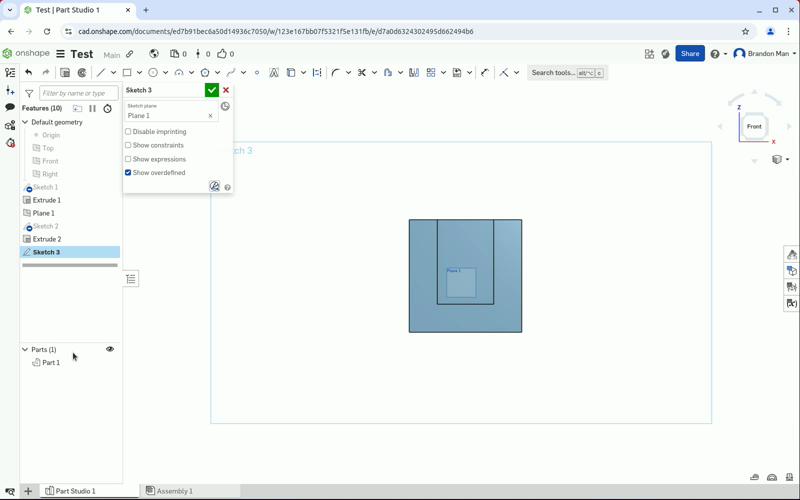
key(y)
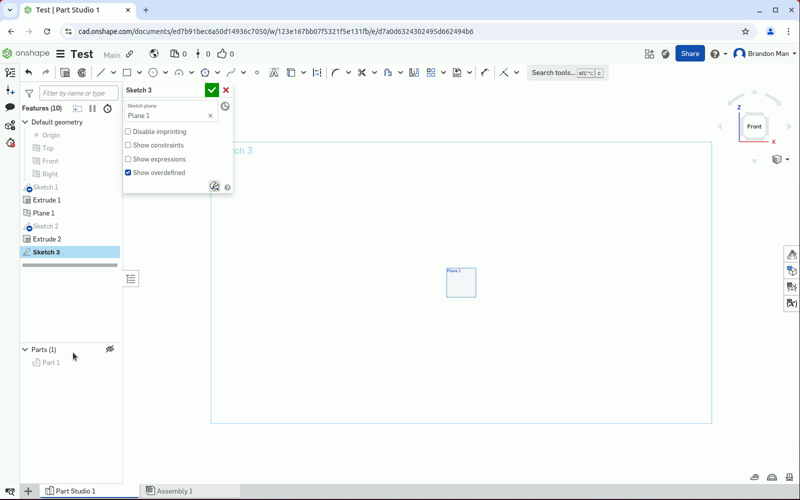
key(l)
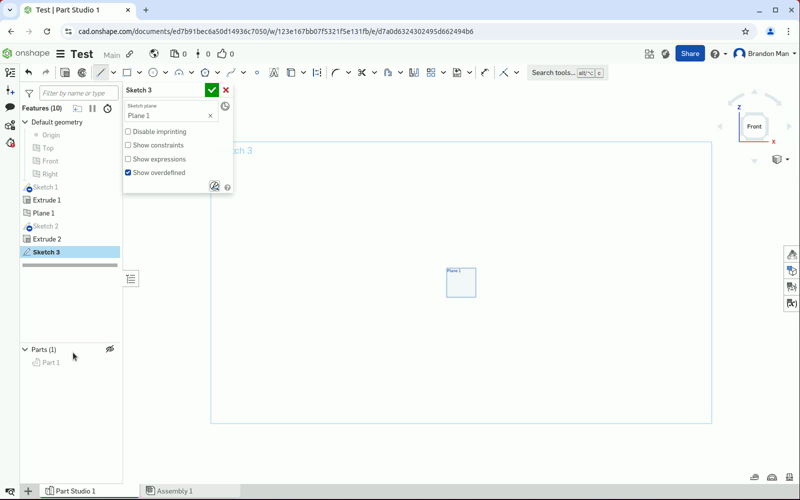
key_down(shift)
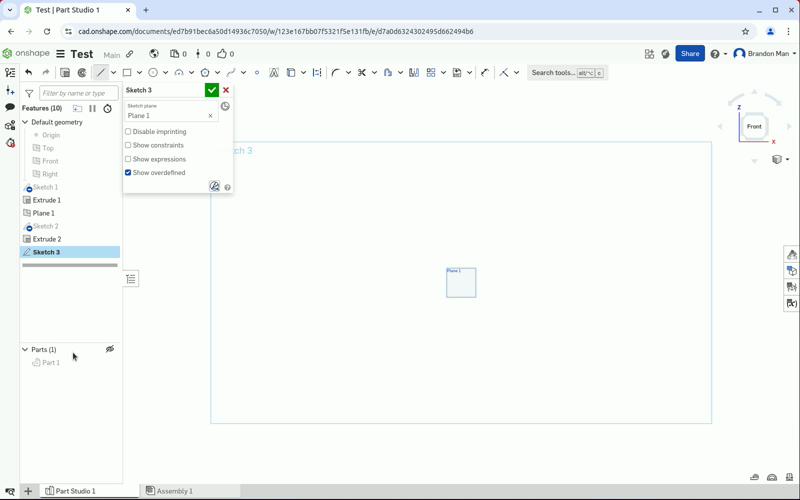
mouse_move(493, 304)
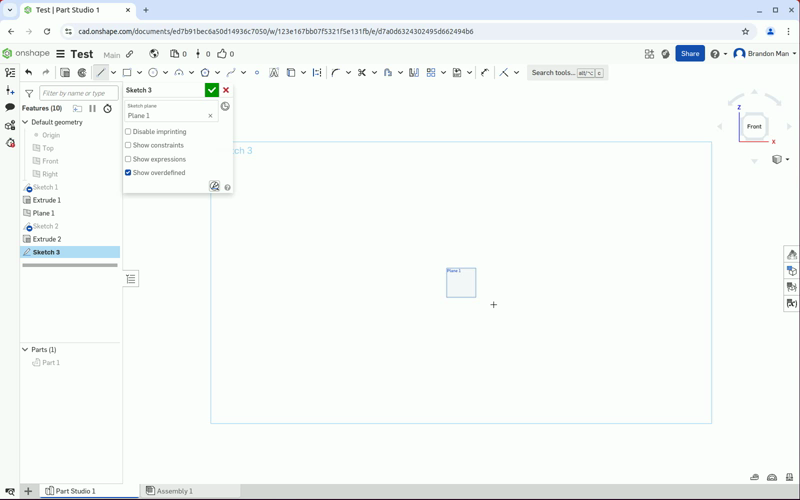
click(493, 304)
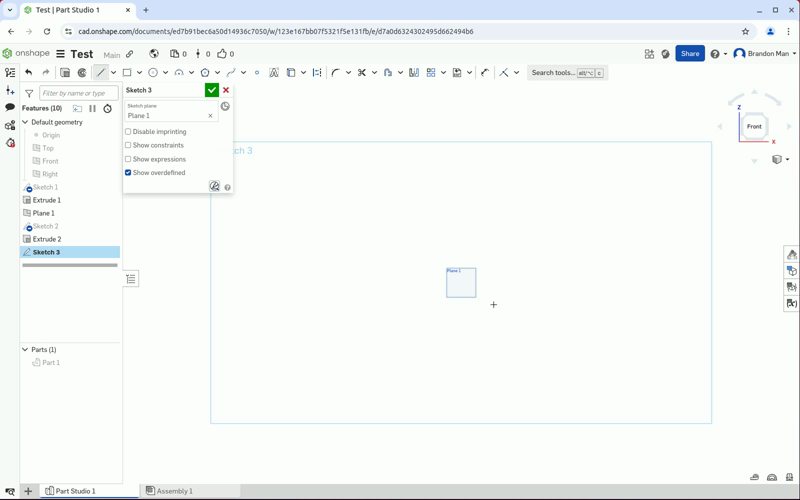
key_up(shift)
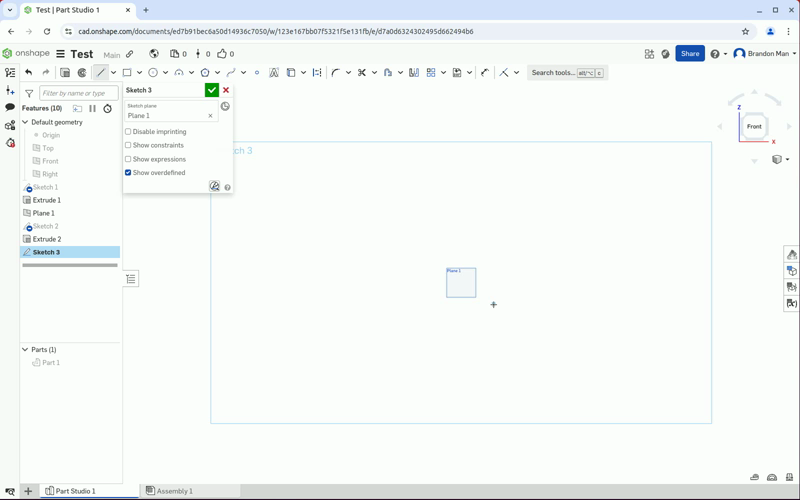
key_down(shift)
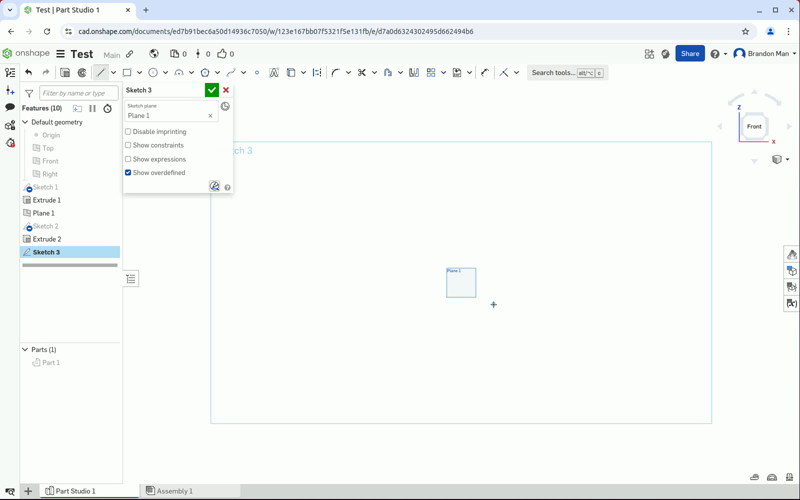
mouse_move(523, 304)
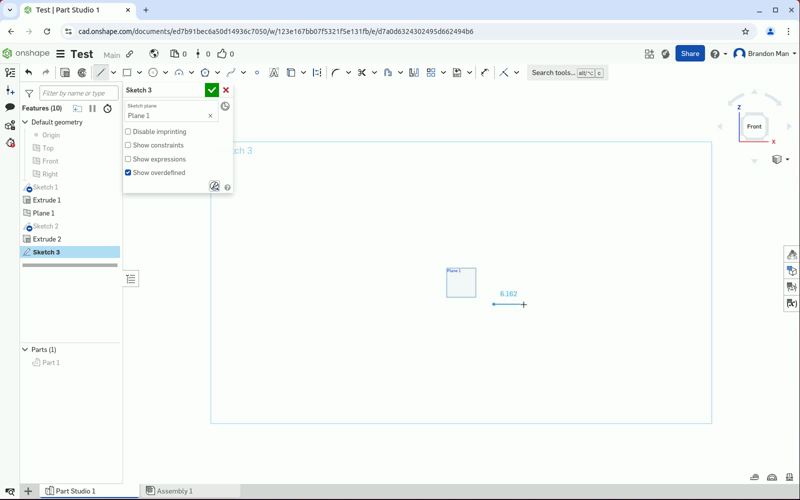
mouse_move(522, 304)
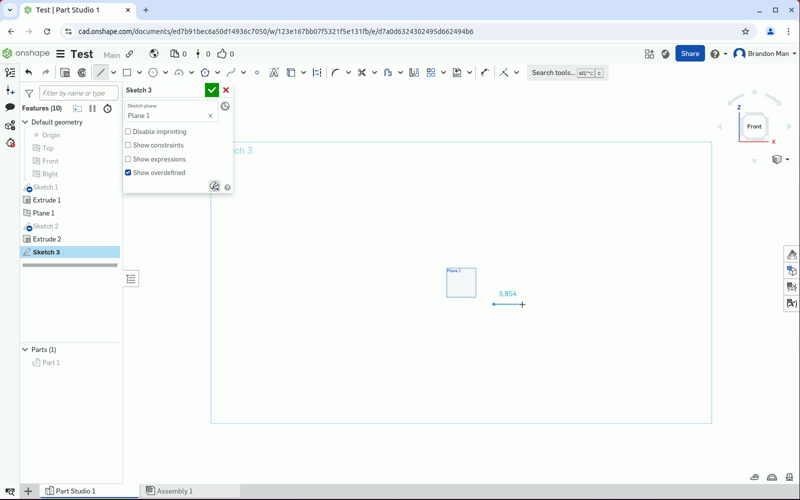
click(522, 304)
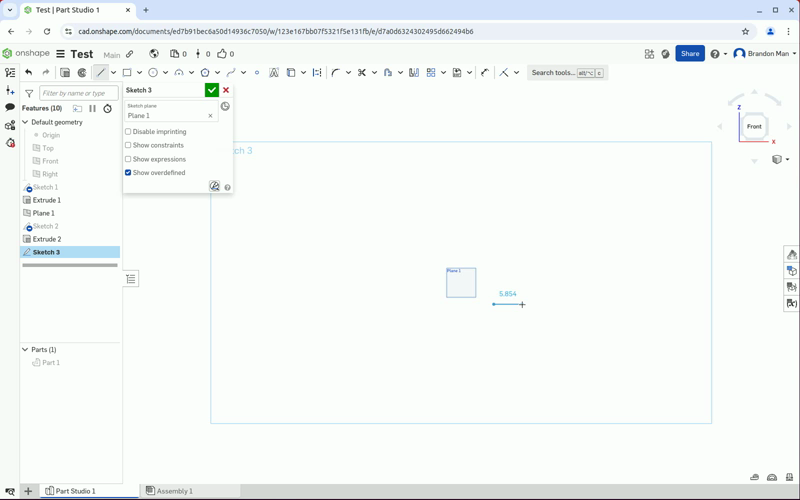
key_up(shift)
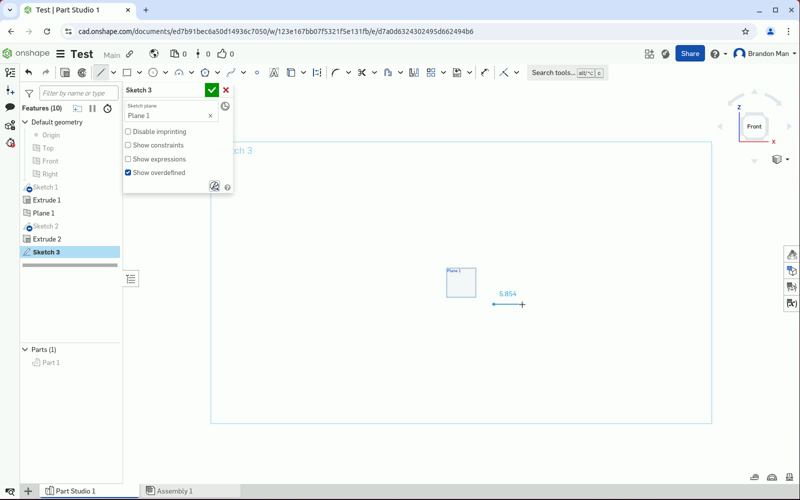
key_down(shift)
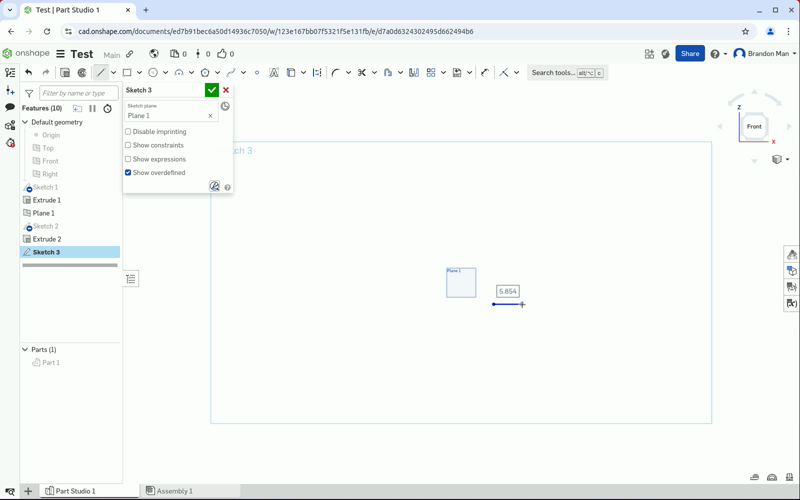
mouse_move(522, 219)
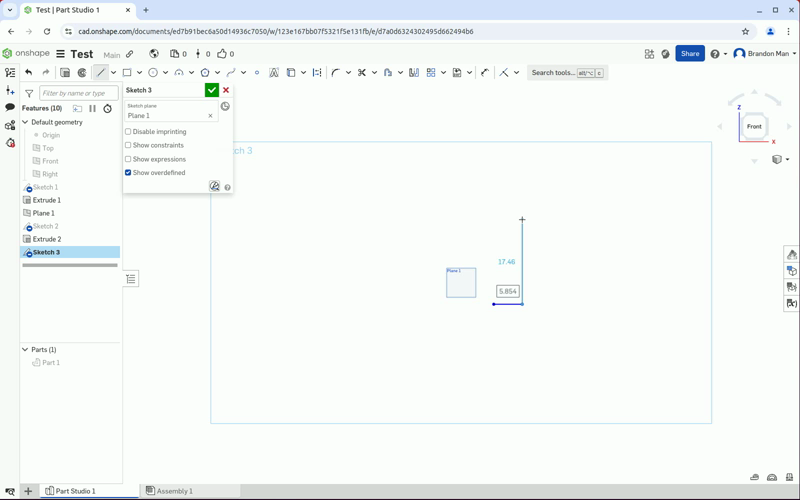
click(522, 219)
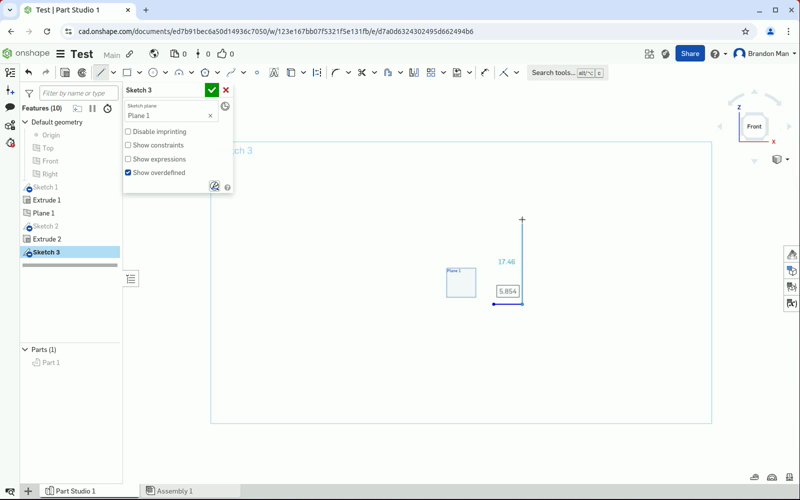
key_up(shift)
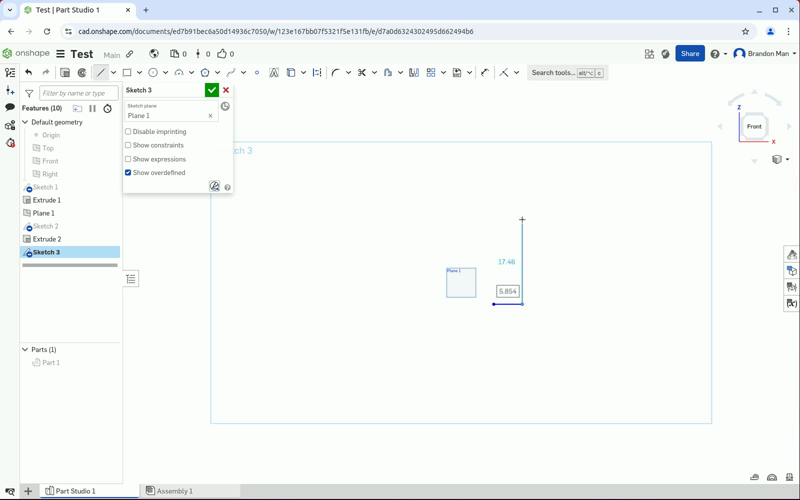
key_down(shift)
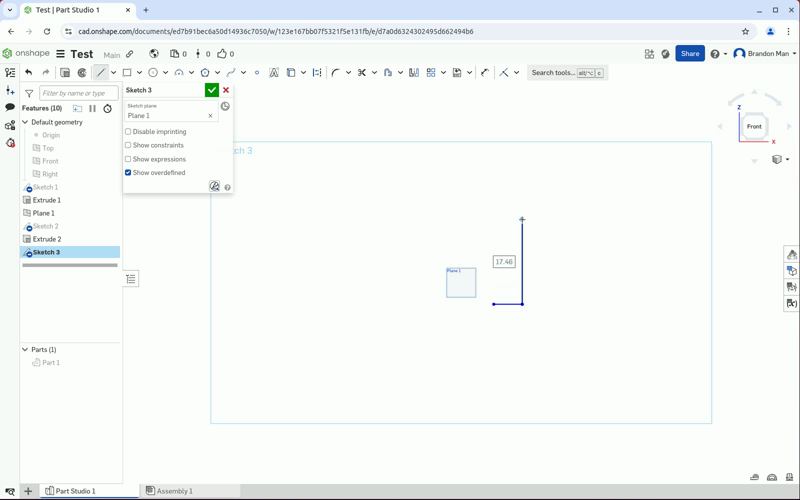
mouse_move(552, 219)
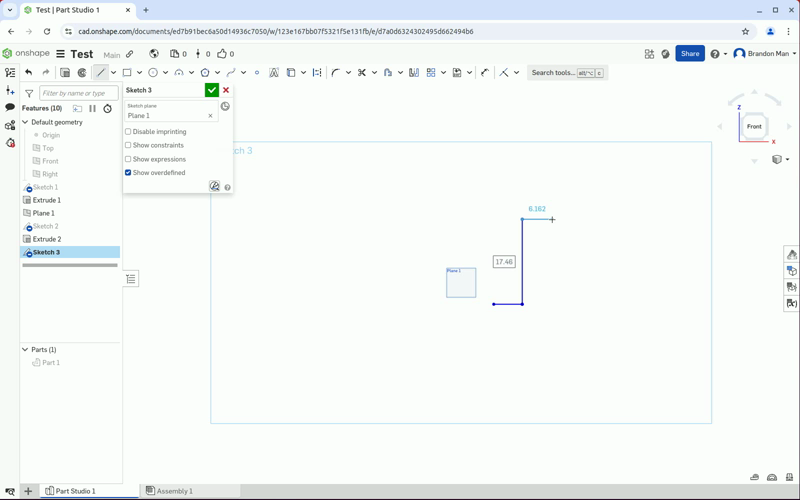
mouse_move(493, 219)
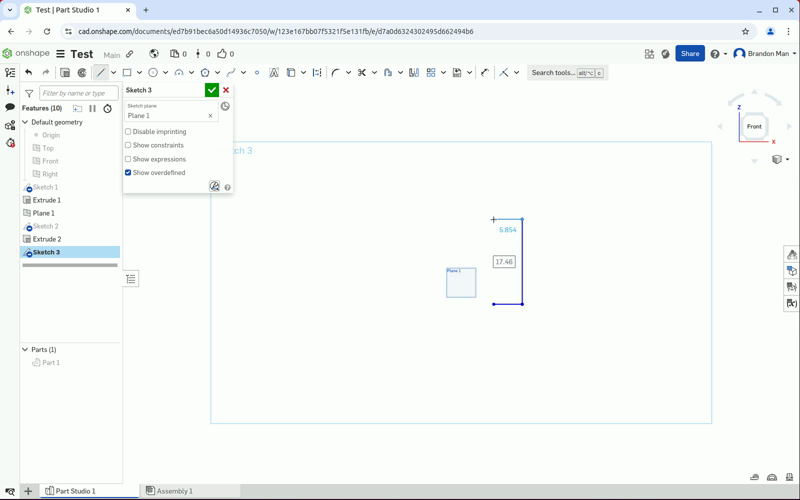
click(493, 219)
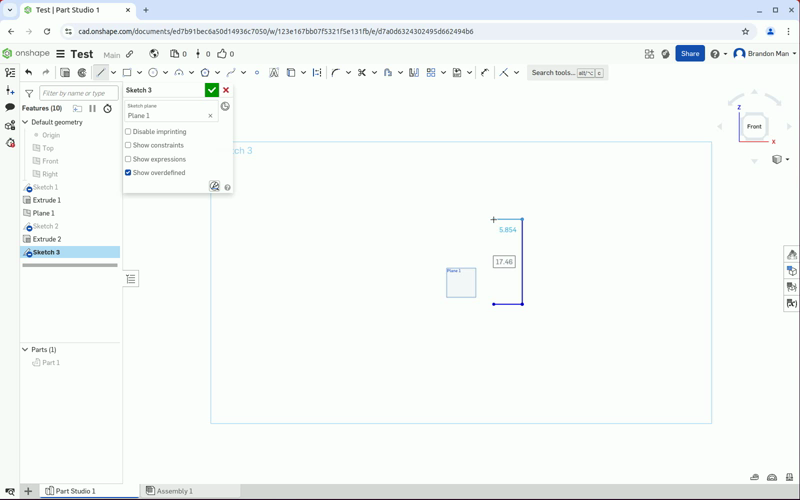
key_up(shift)
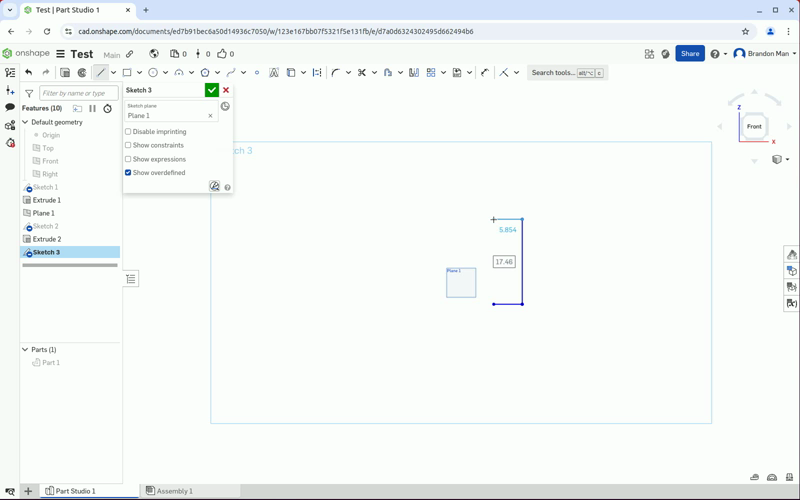
key_down(shift)
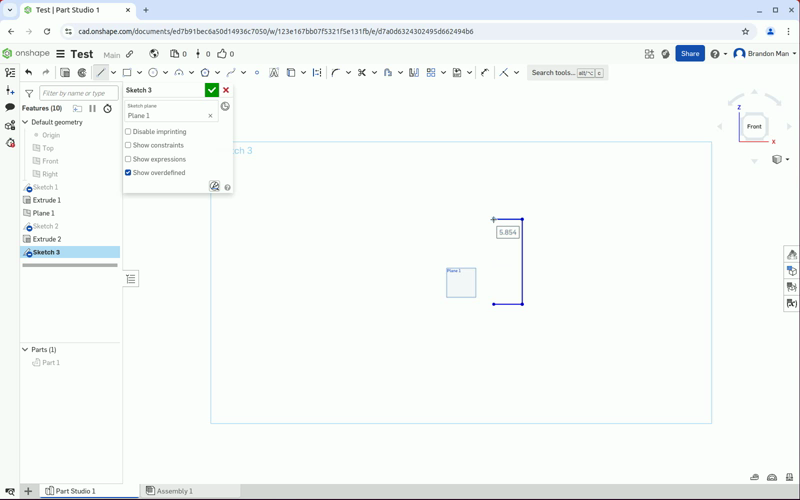
mouse_move(493, 304)
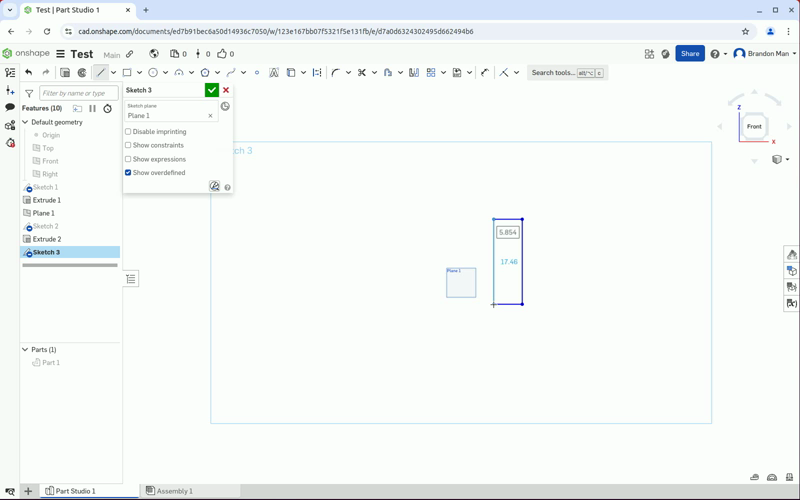
key_up(shift)
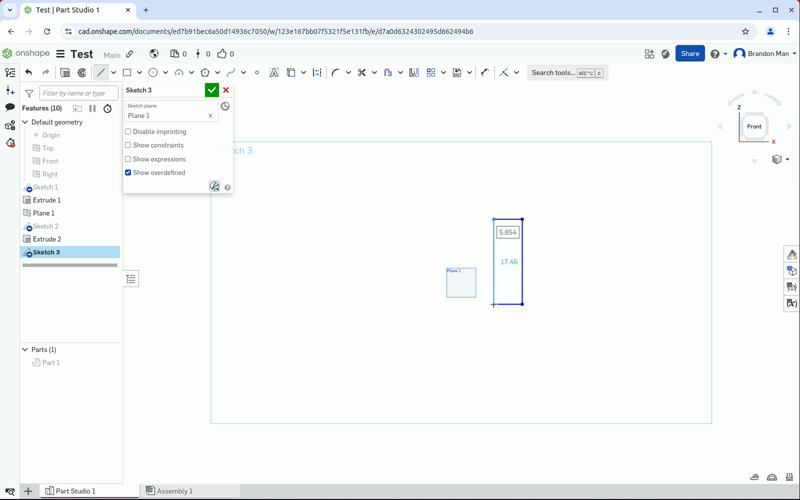
click(493, 304)
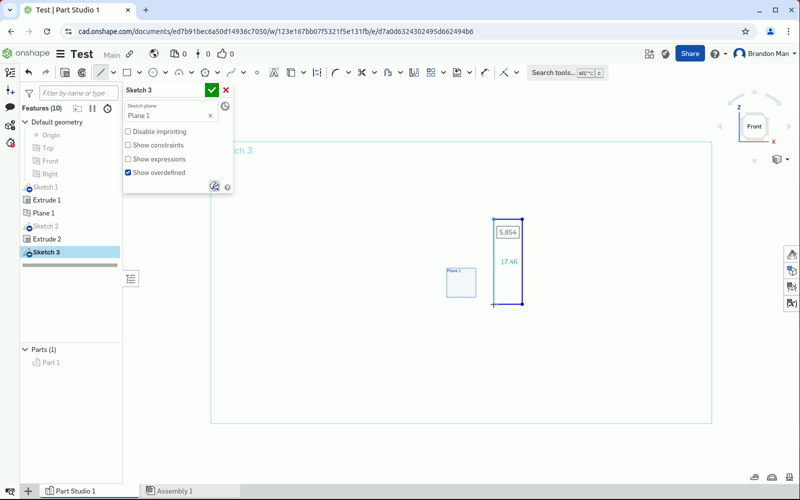
key(esc)
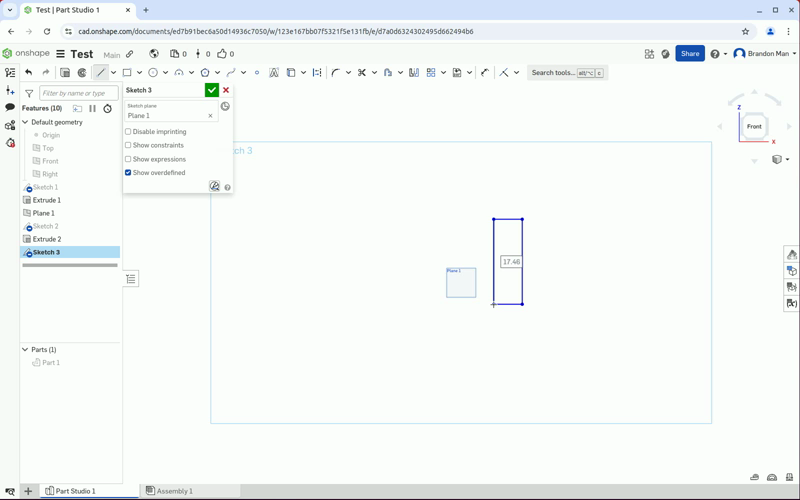
mouse_move(513, 265)
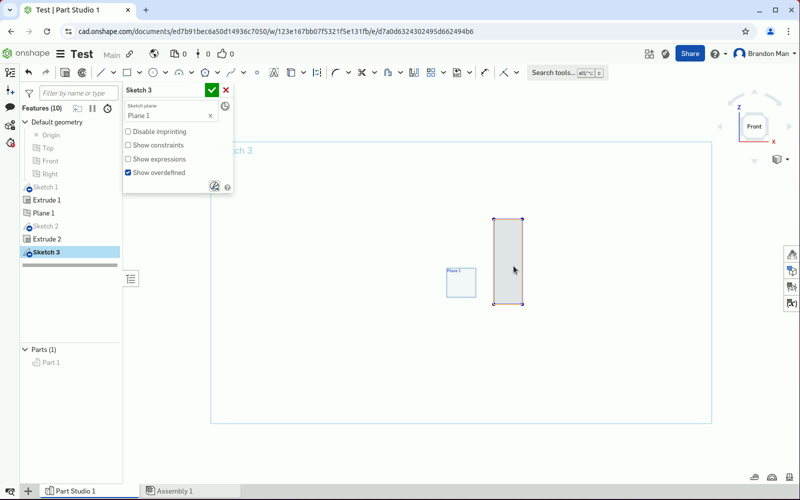
click(513, 265)
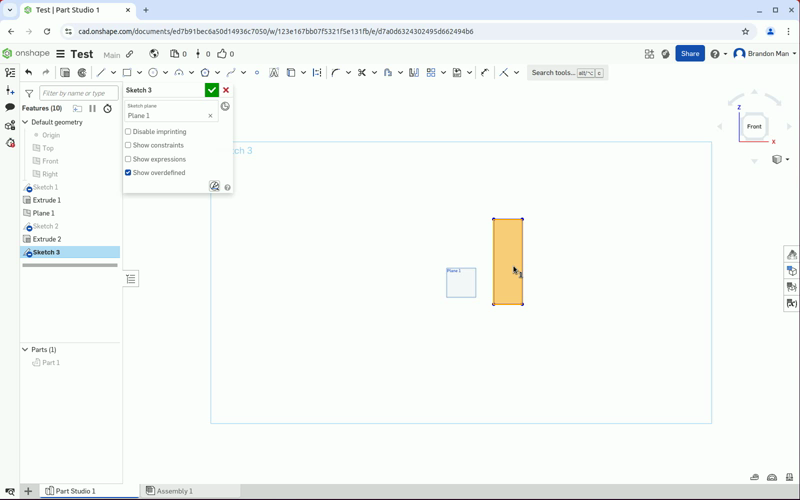
mouse_move(73, 352)
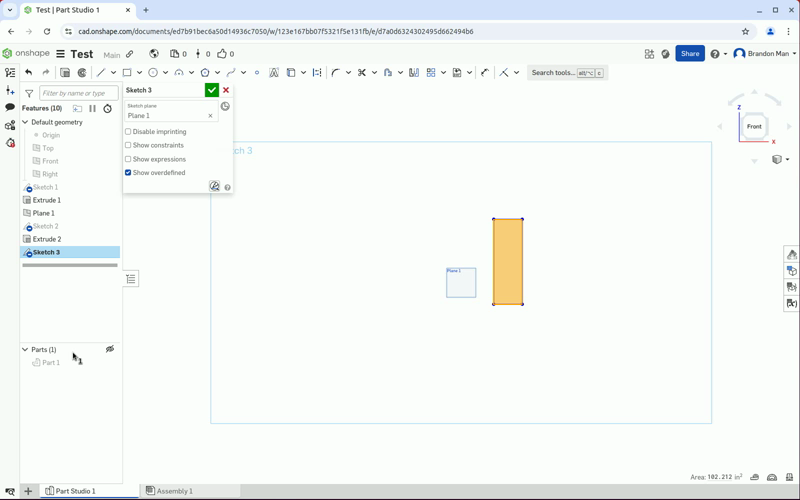
key(shift+y)
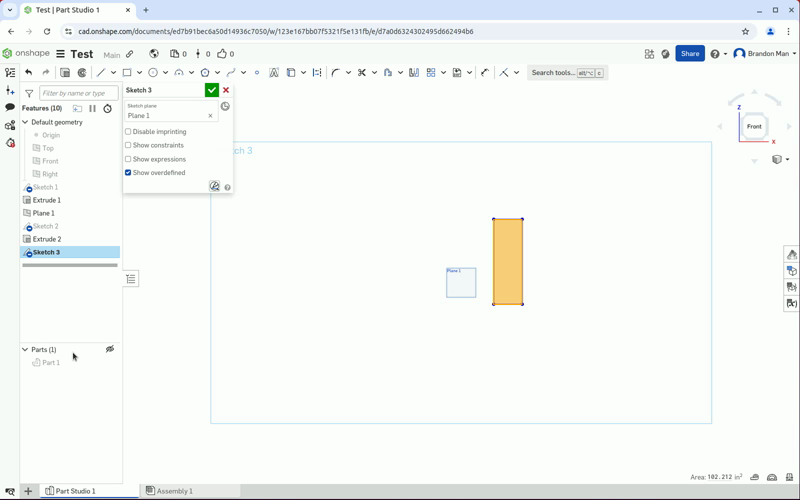
key(shift+e)
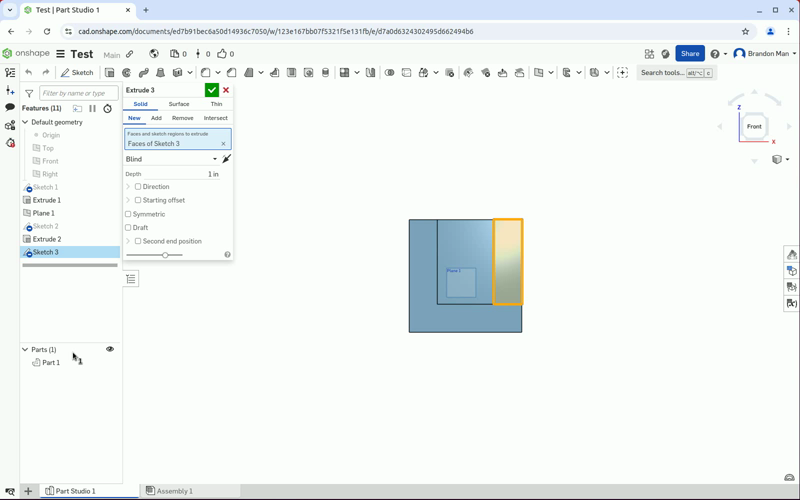
mouse_move(143, 106)
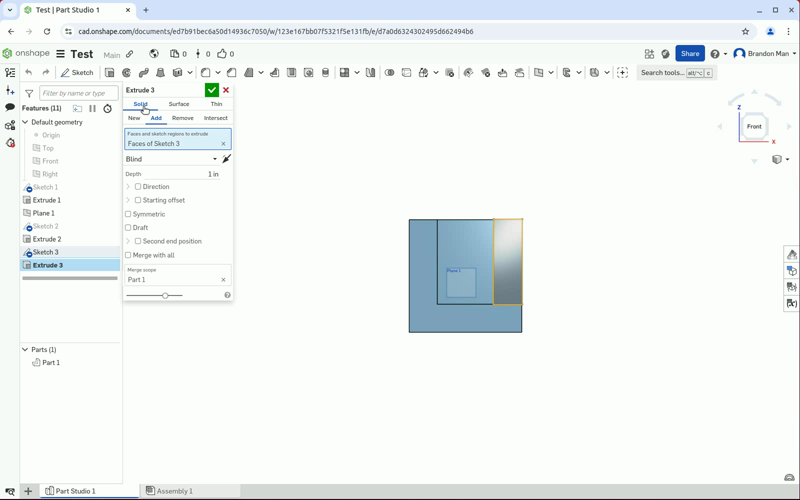
click(143, 106)
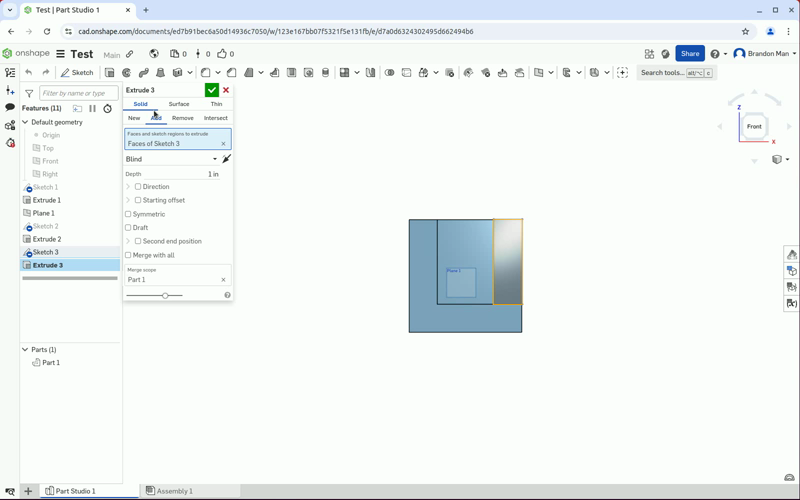
mouse_move(186, 120)
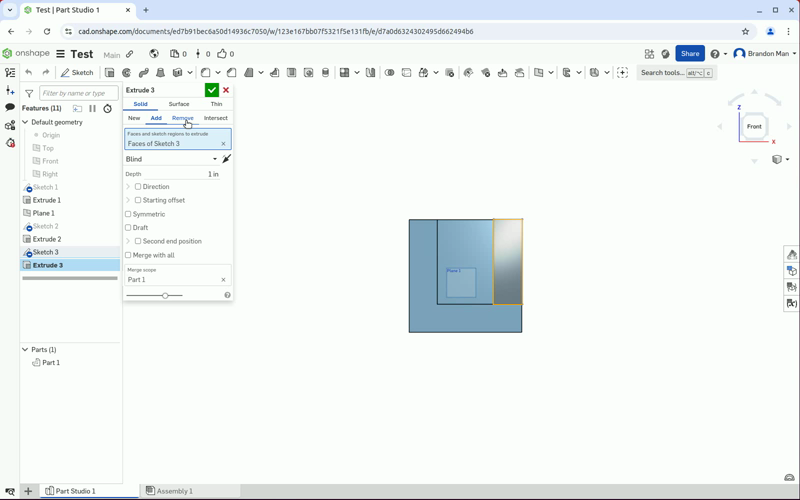
click(186, 120)
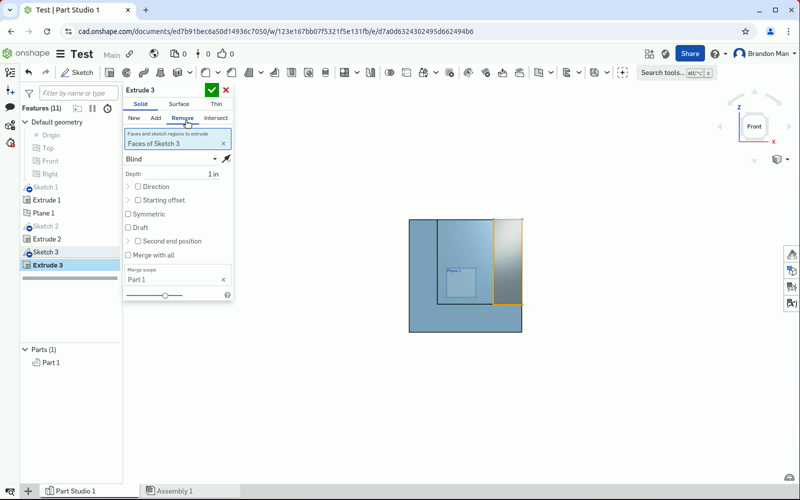
key(tab, 4)
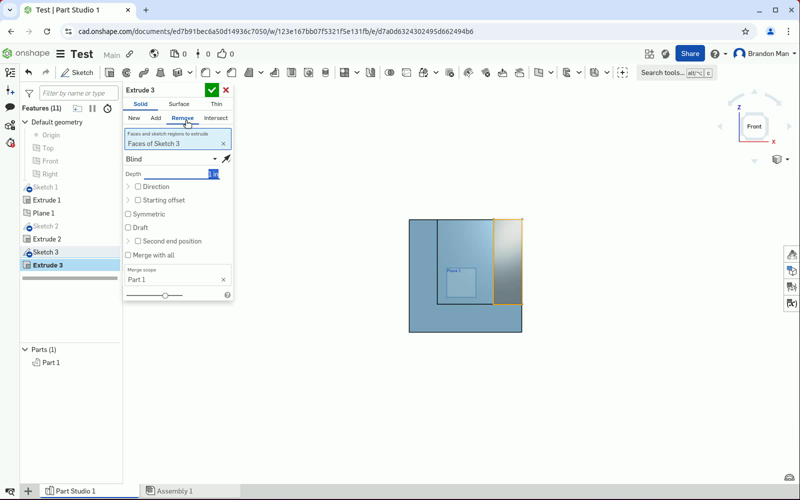
text(14.443)
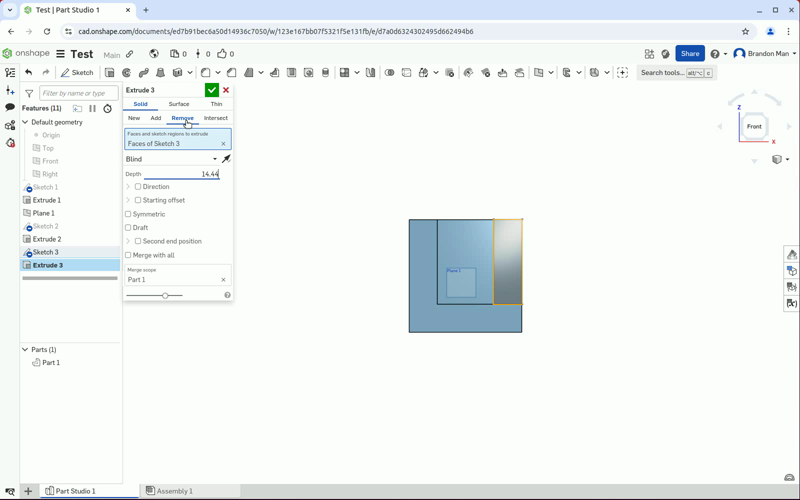
key(tab, 6)
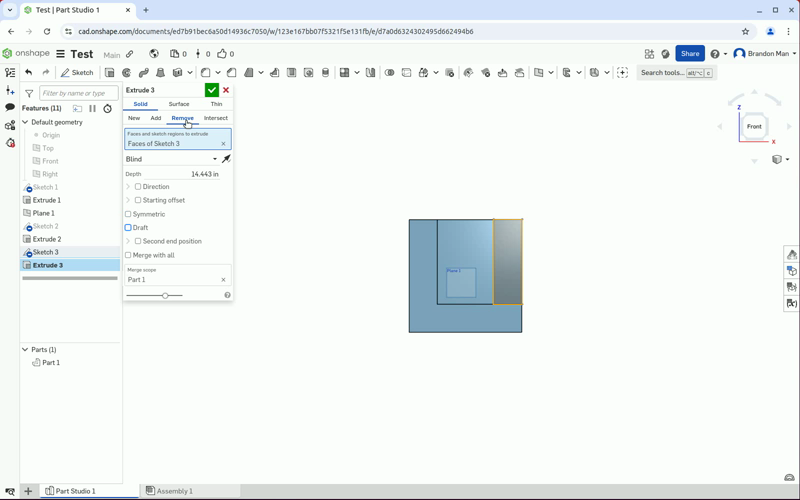
key(space)
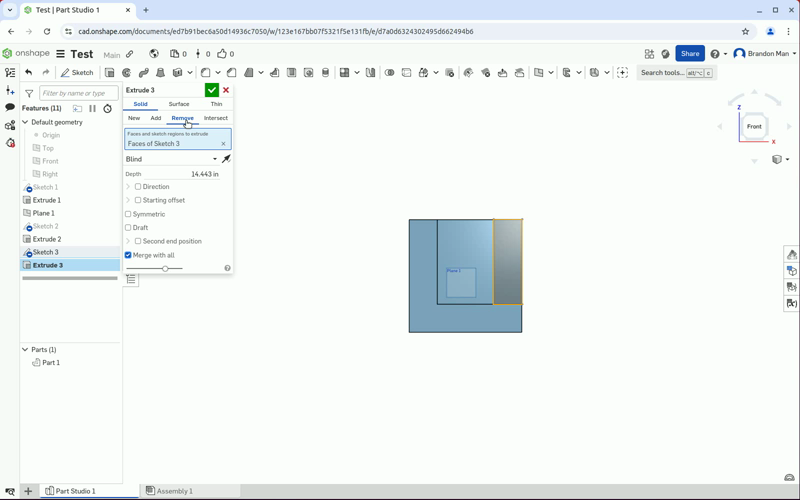
key(enter)
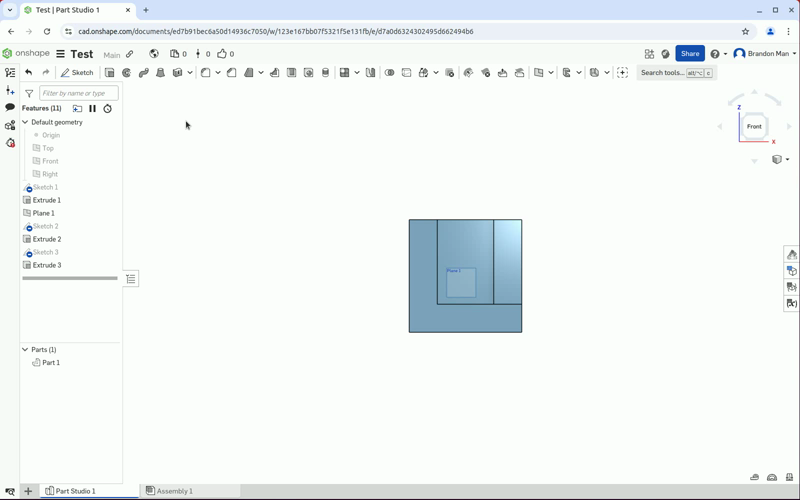
key(shift+h)
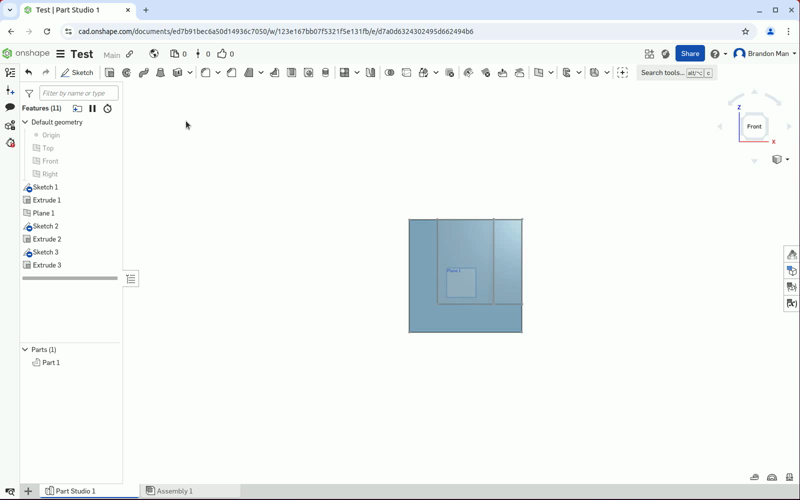
key(shift+h)
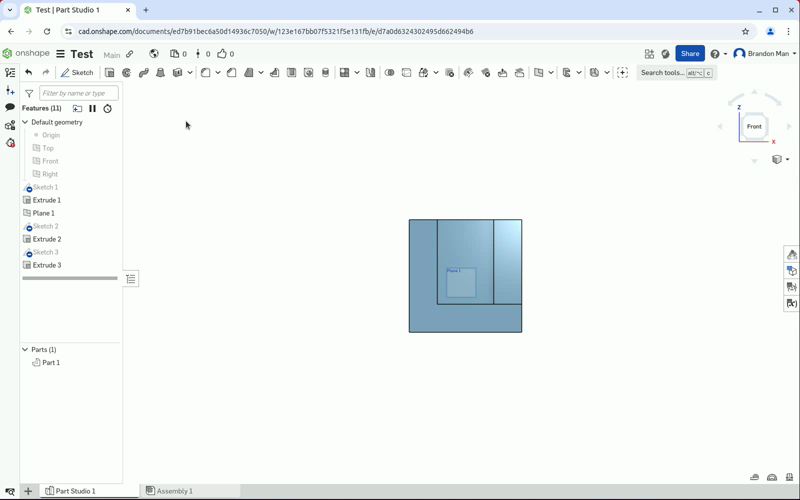
mouse_move(73, 189)
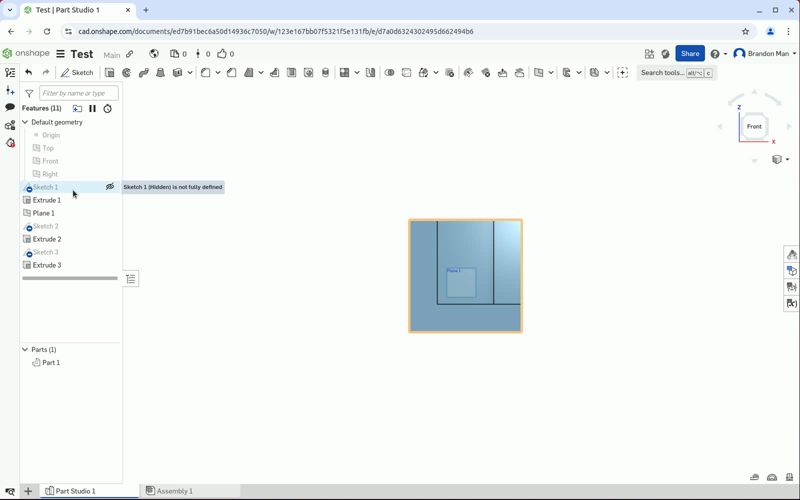
click(73, 189)
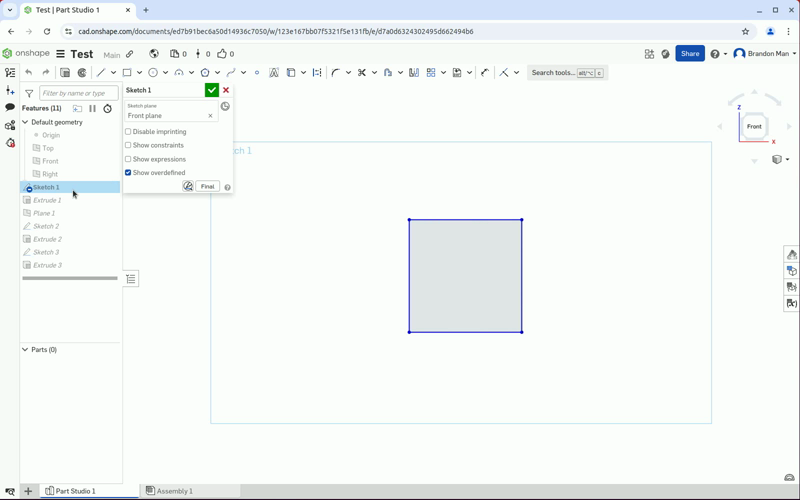
mouse_move(229, 92)
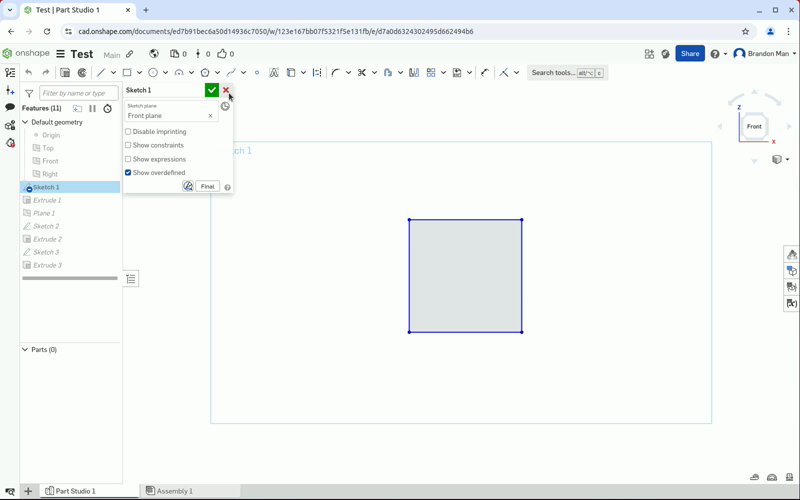
click(229, 92)
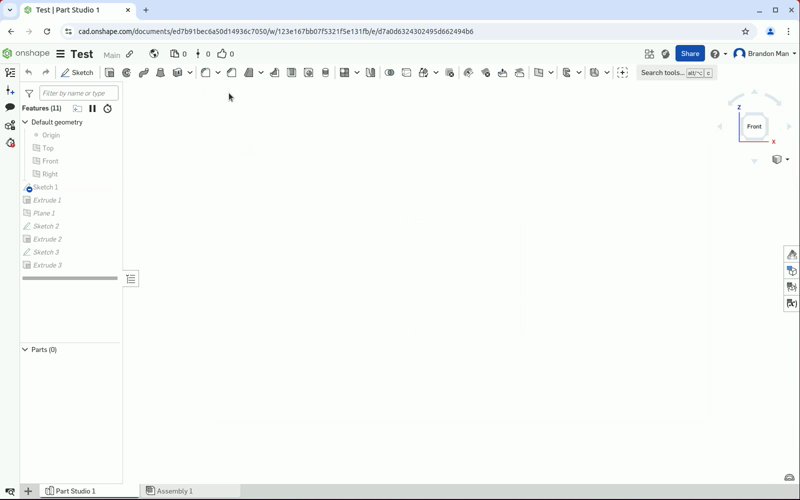
key(shift+s)
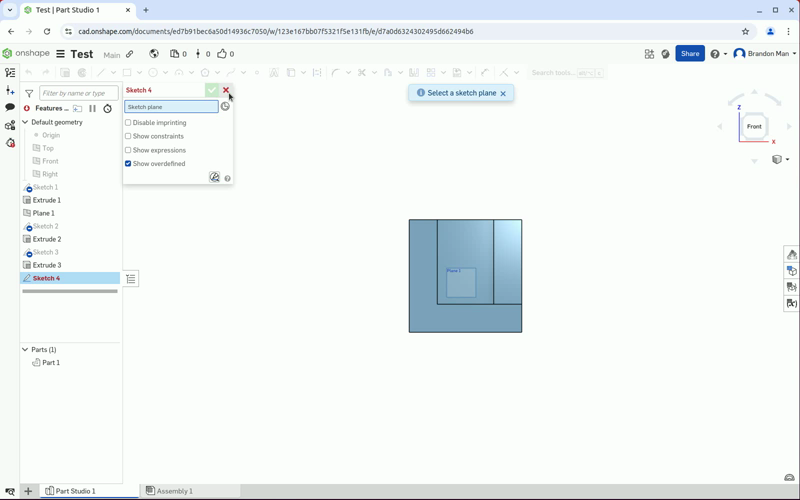
mouse_move(73, 215)
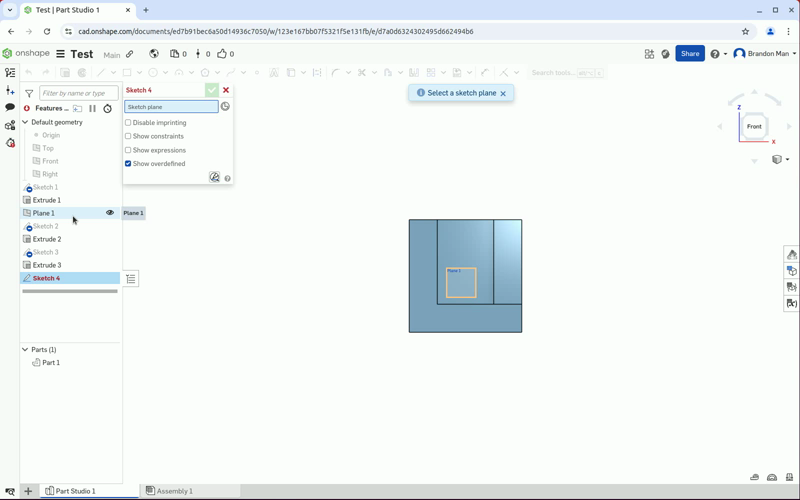
click(73, 215)
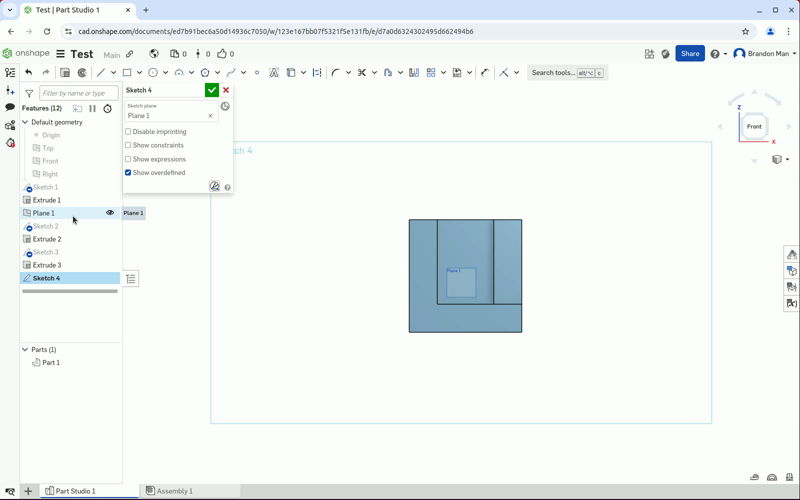
mouse_move(73, 352)
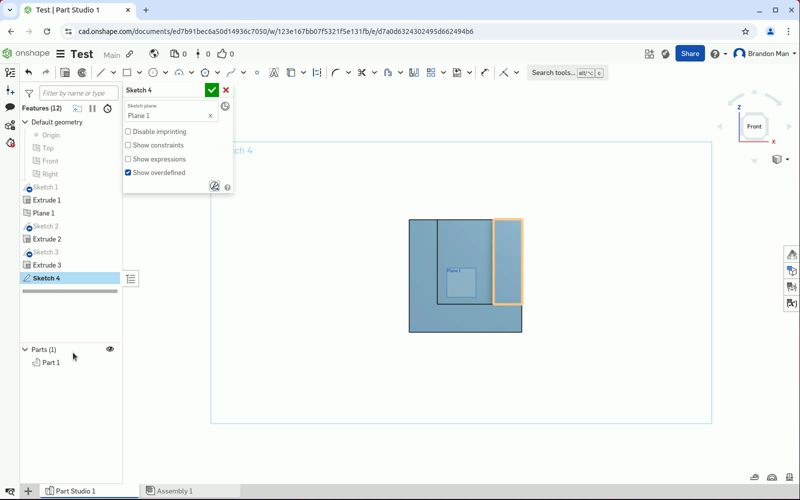
key(y)
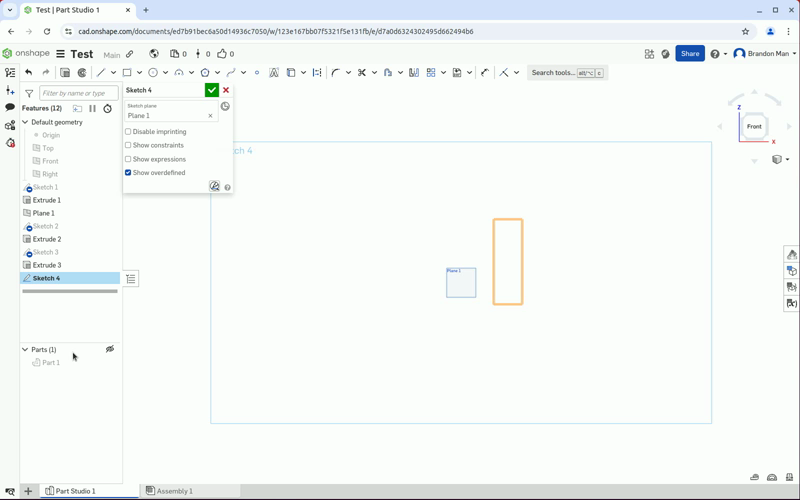
key(l)
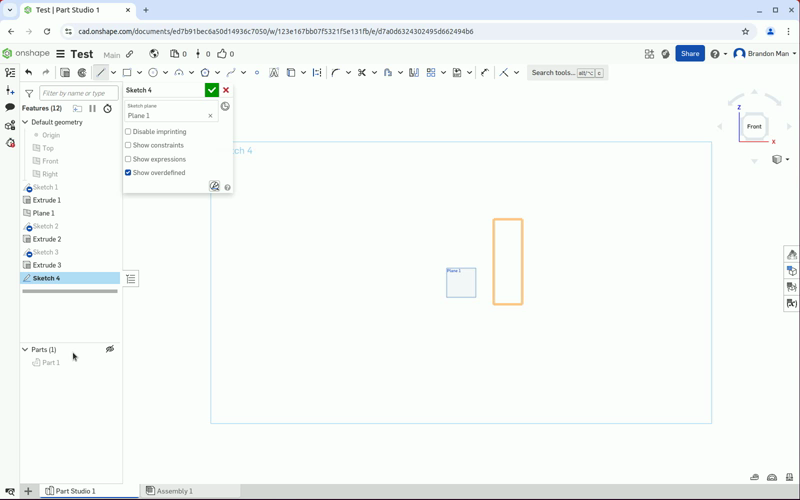
key_down(shift)
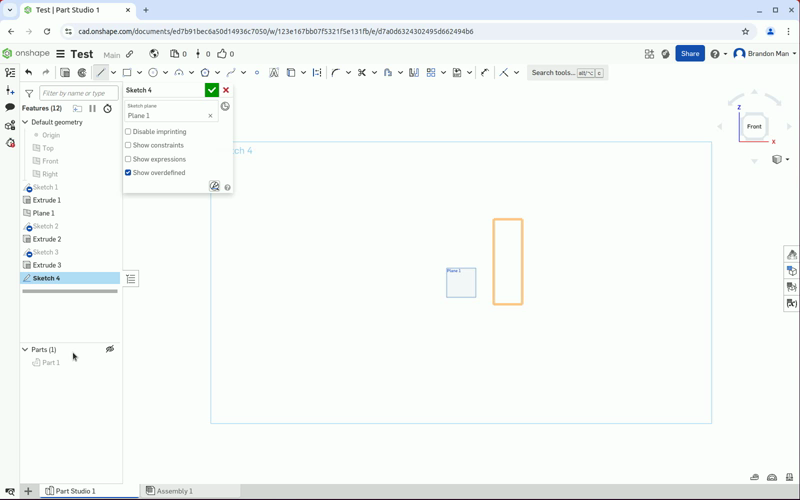
mouse_move(409, 304)
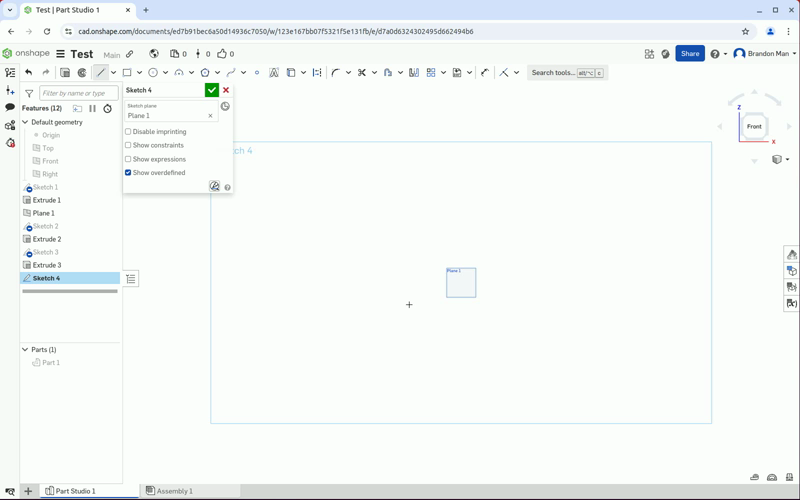
click(409, 304)
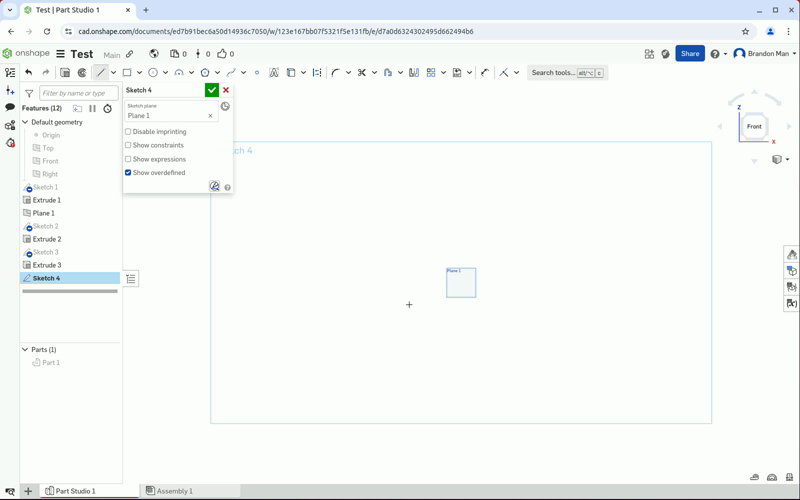
key_up(shift)
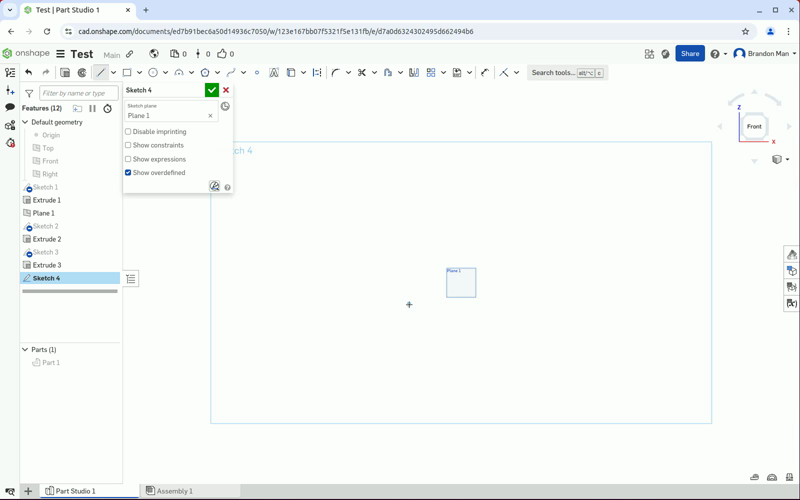
key_down(shift)
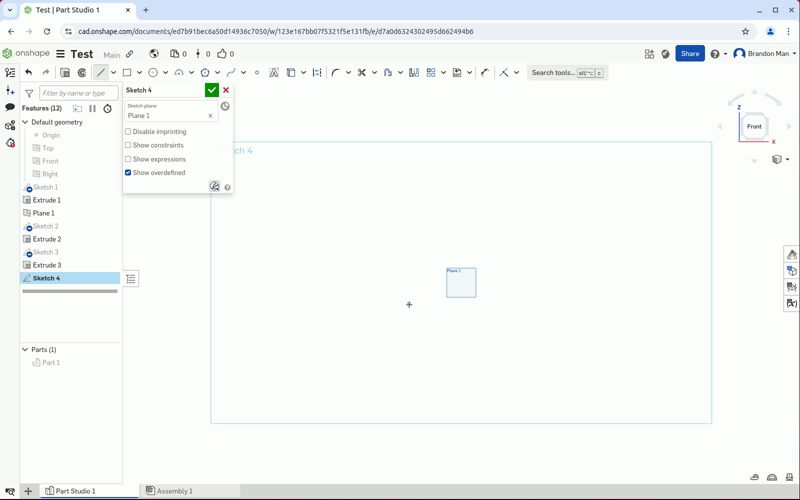
mouse_move(439, 304)
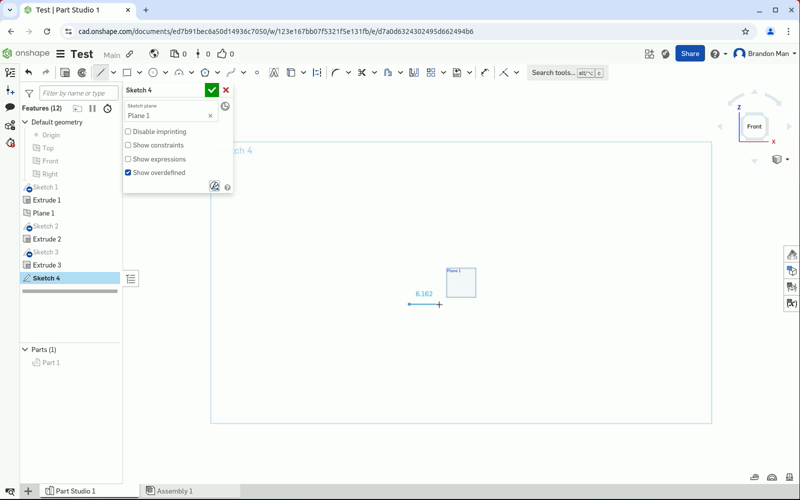
mouse_move(437, 304)
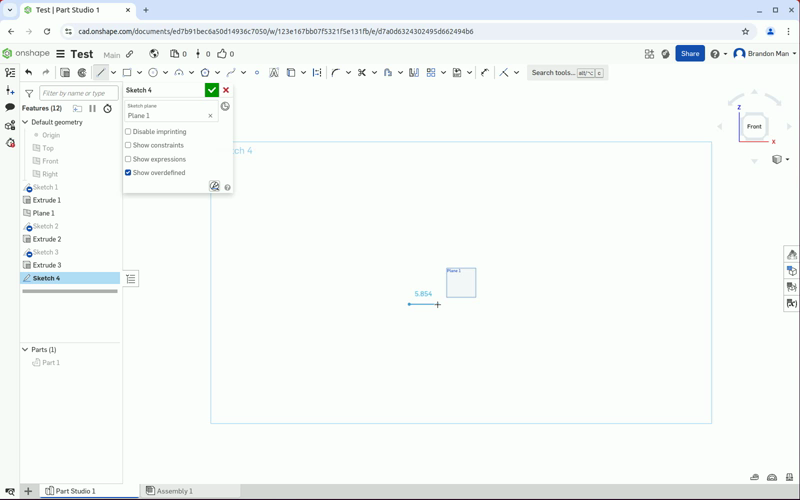
click(437, 304)
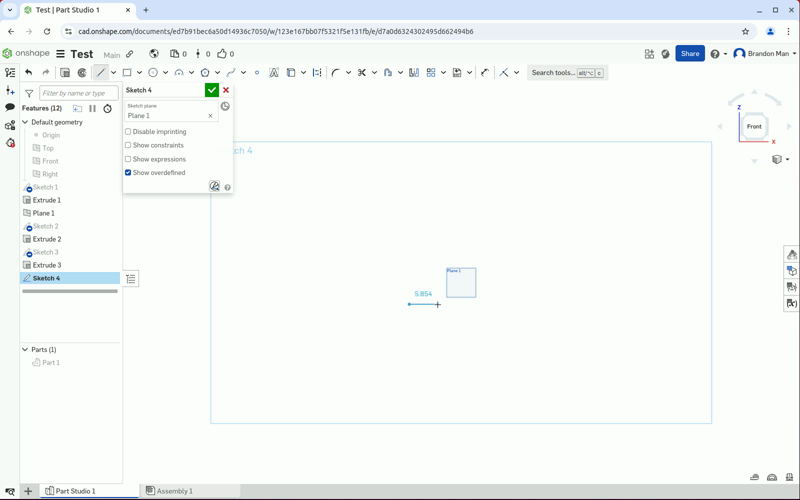
key_up(shift)
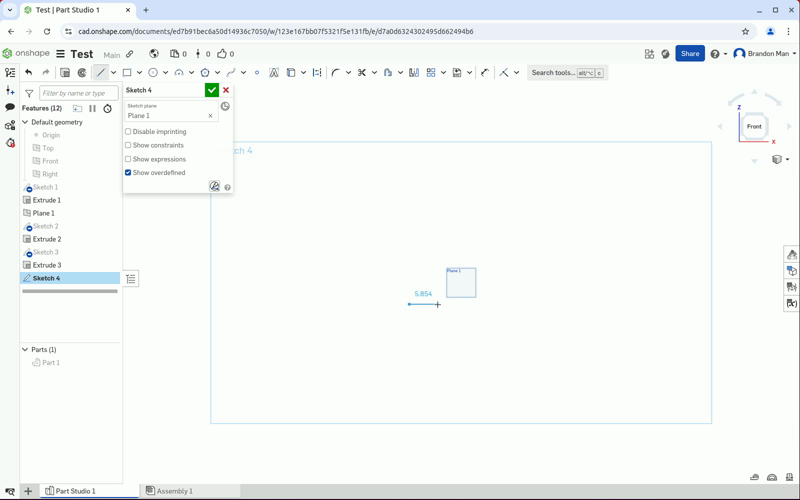
key_down(shift)
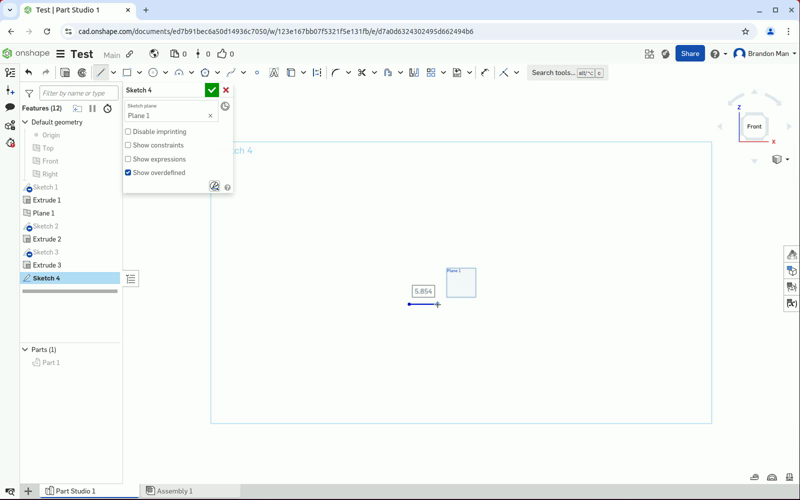
mouse_move(437, 219)
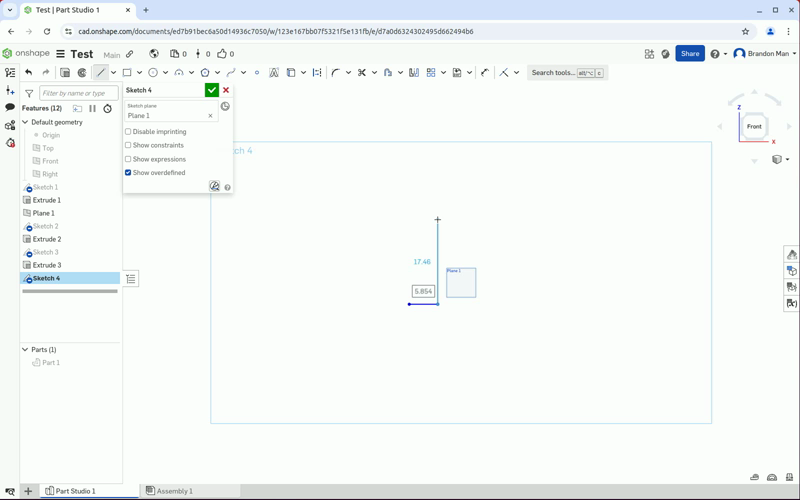
click(437, 219)
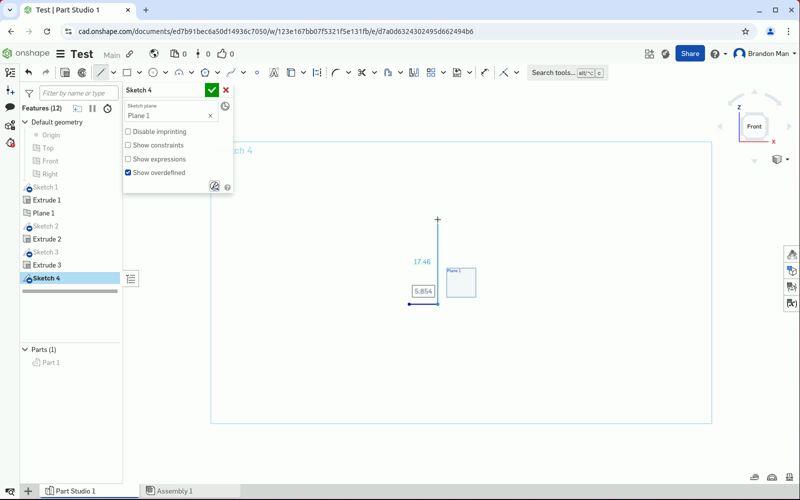
key_up(shift)
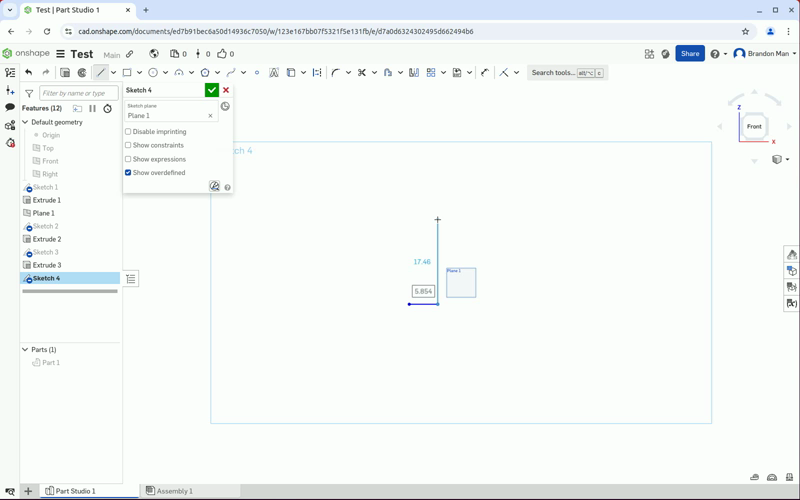
key_down(shift)
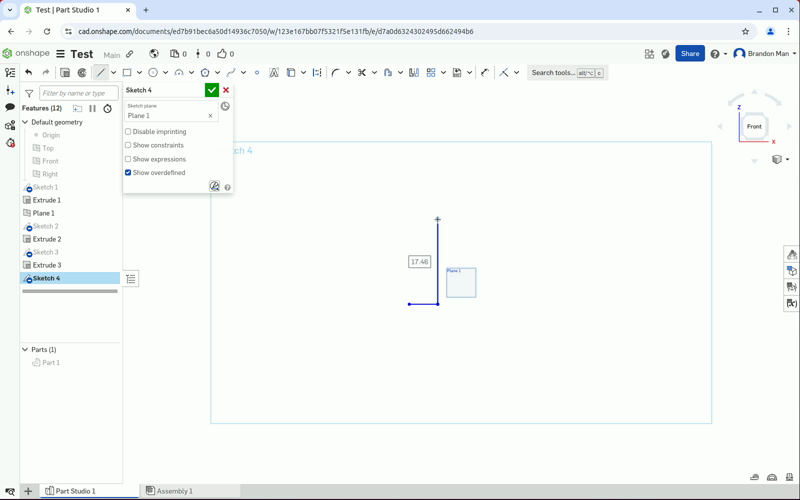
mouse_move(467, 219)
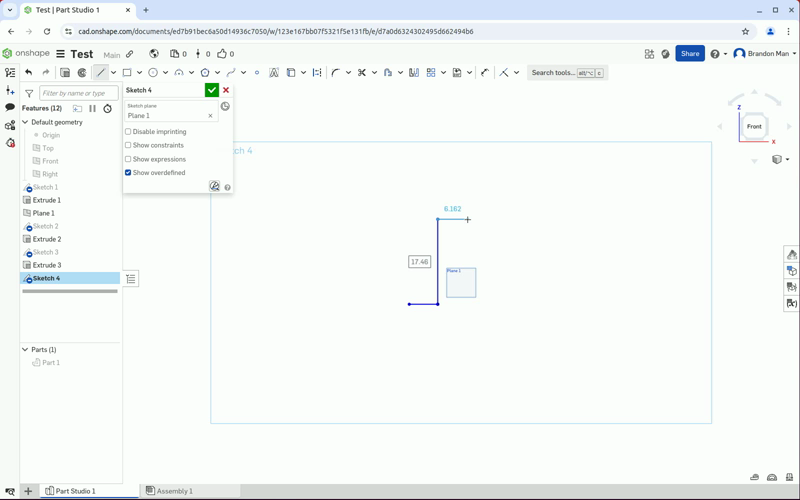
mouse_move(409, 219)
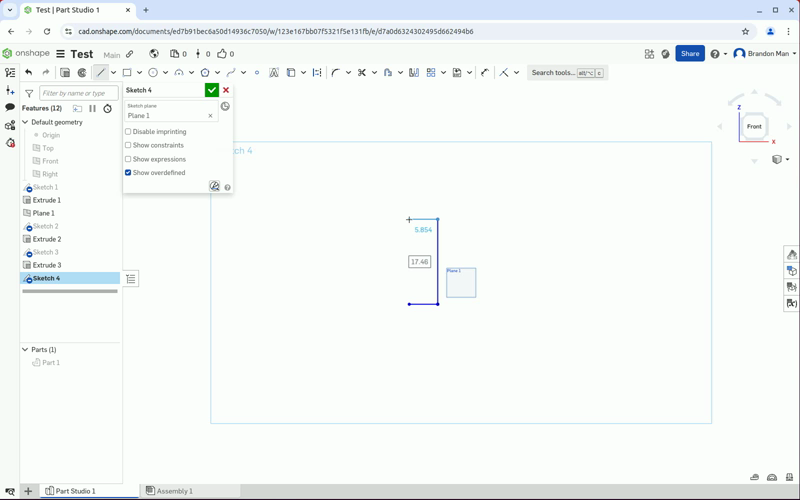
click(409, 219)
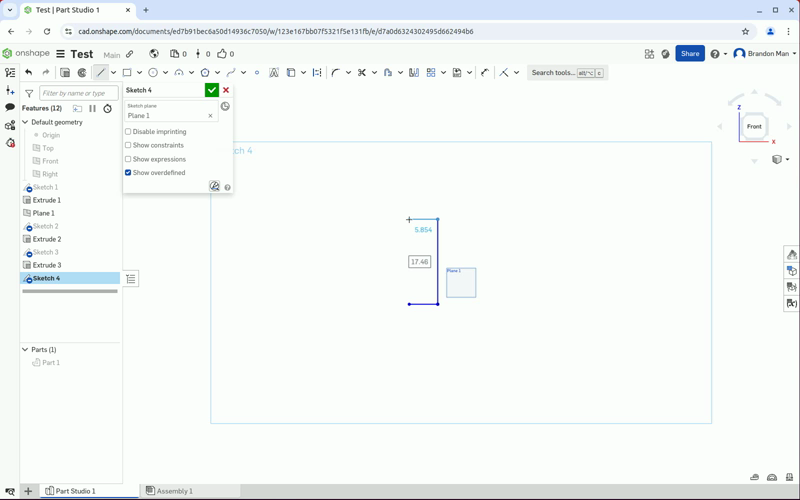
key_up(shift)
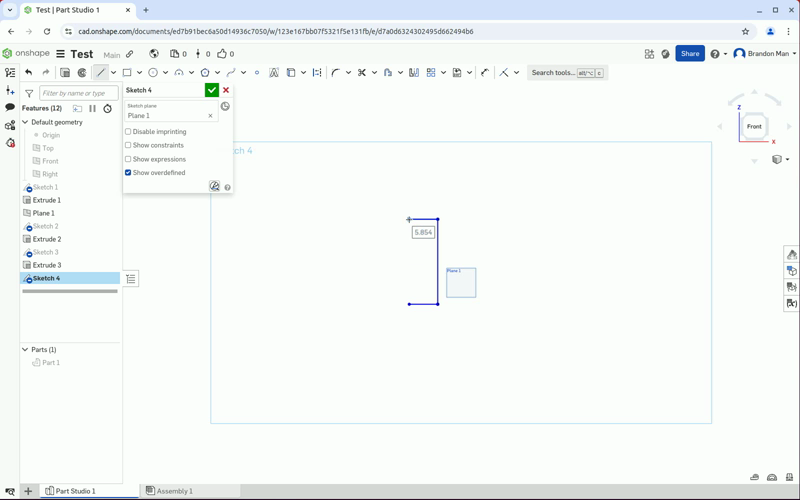
key_down(shift)
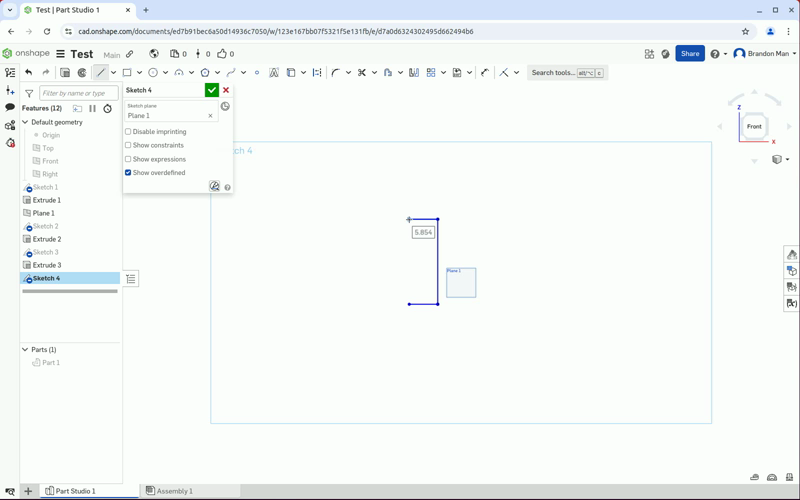
mouse_move(409, 304)
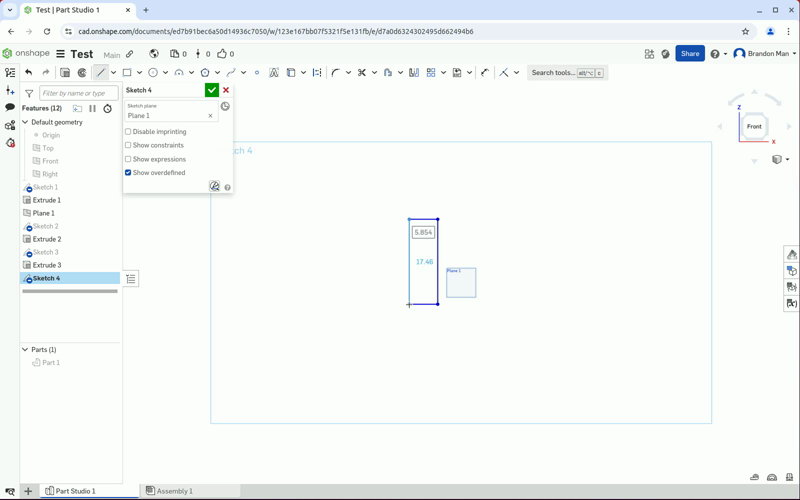
key_up(shift)
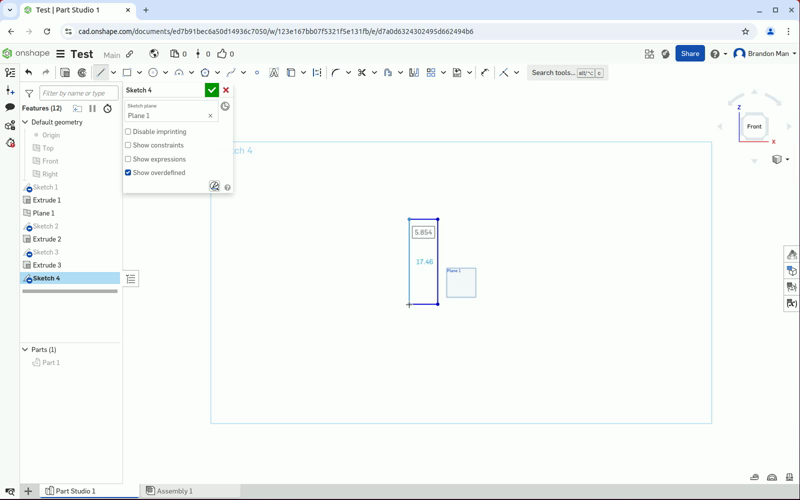
click(409, 304)
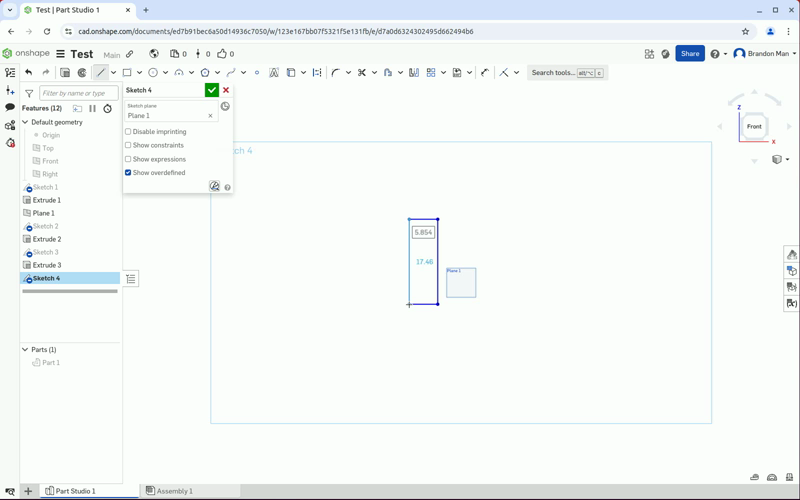
key(esc)
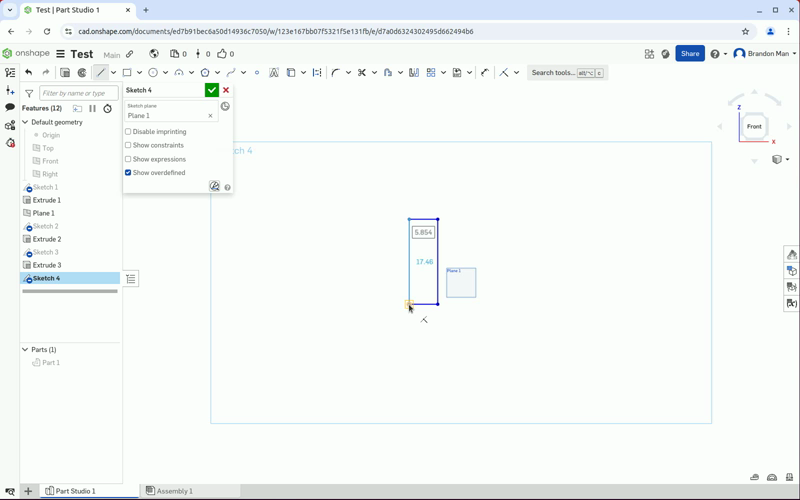
mouse_move(420, 265)
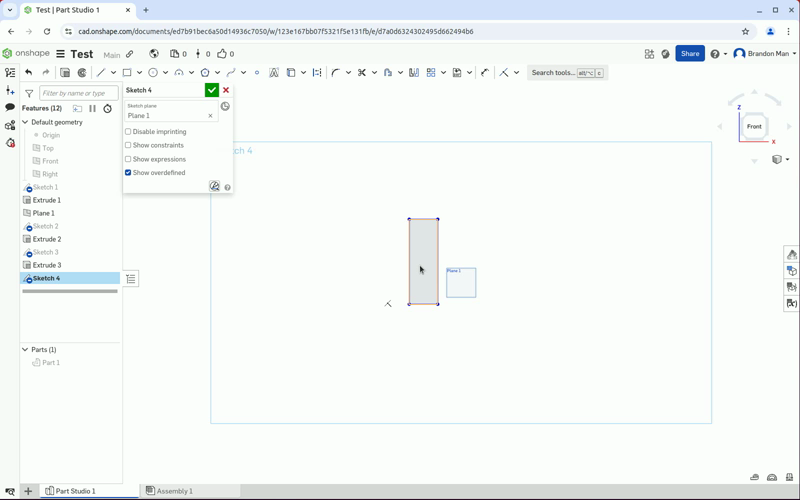
click(420, 265)
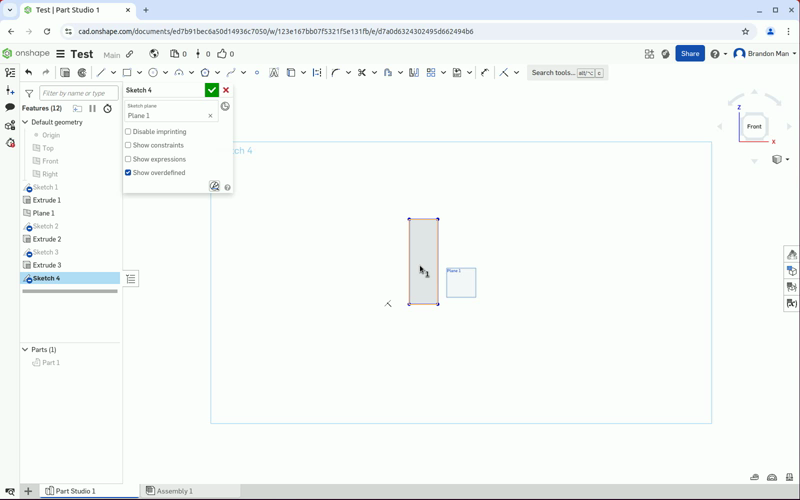
mouse_move(73, 352)
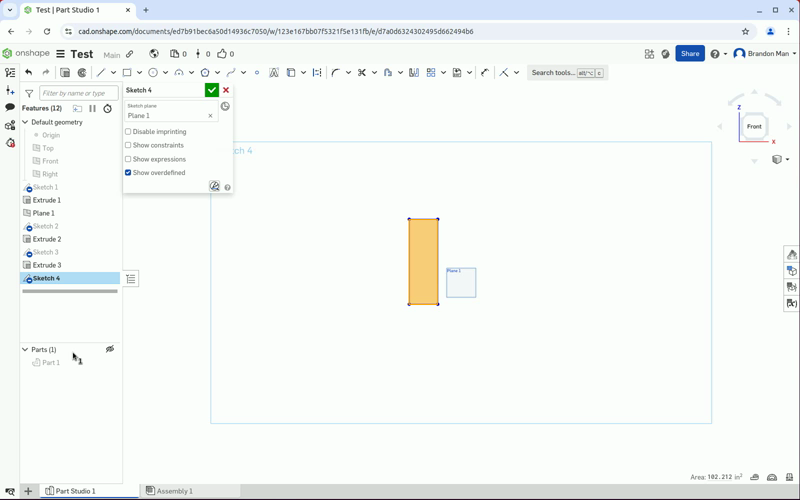
key(shift+y)
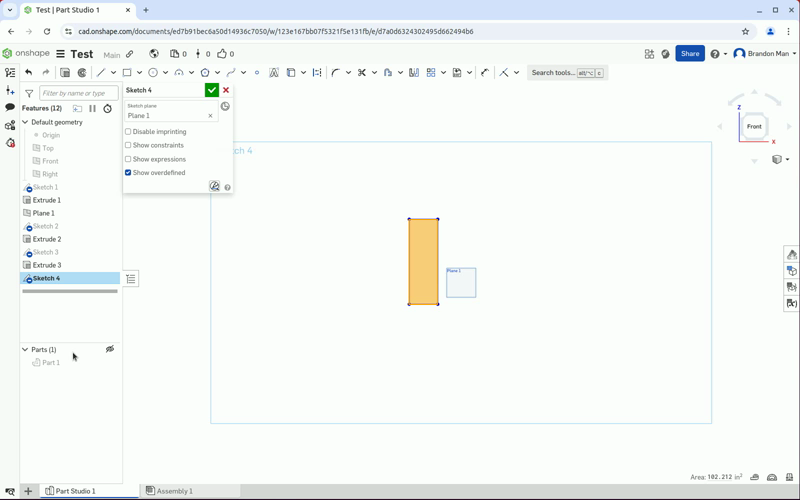
key(shift+e)
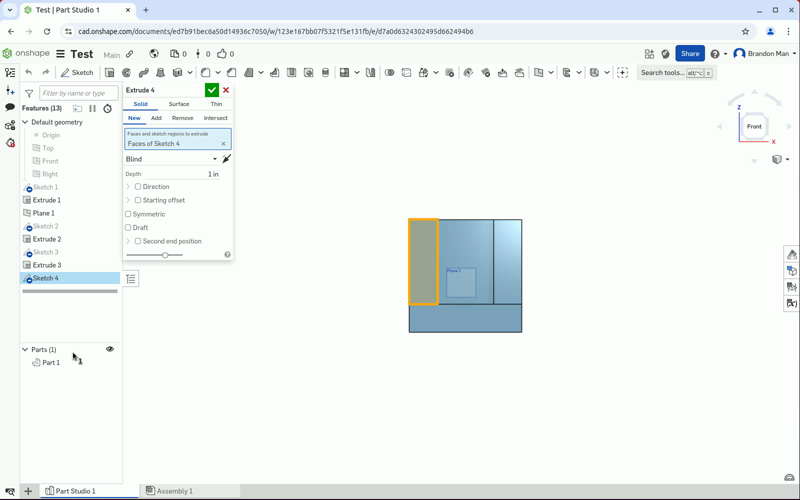
mouse_move(143, 106)
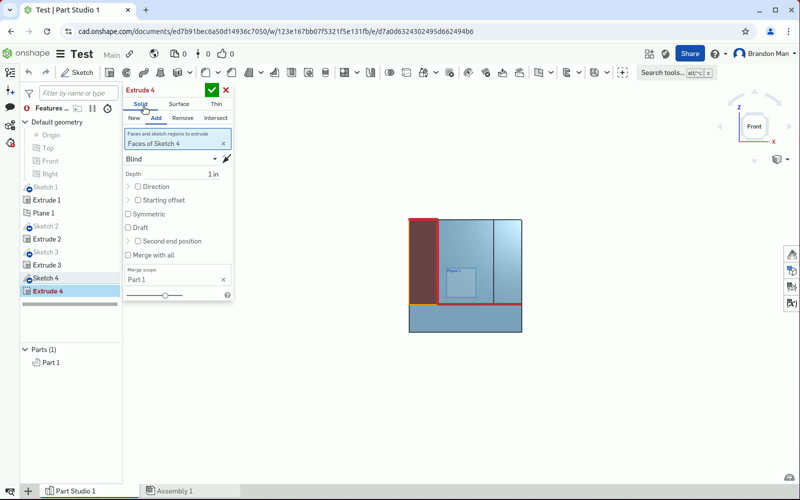
click(143, 106)
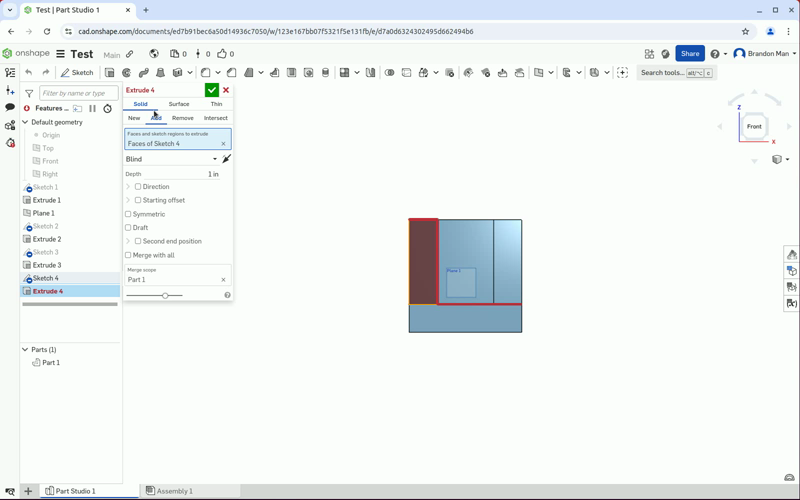
mouse_move(186, 120)
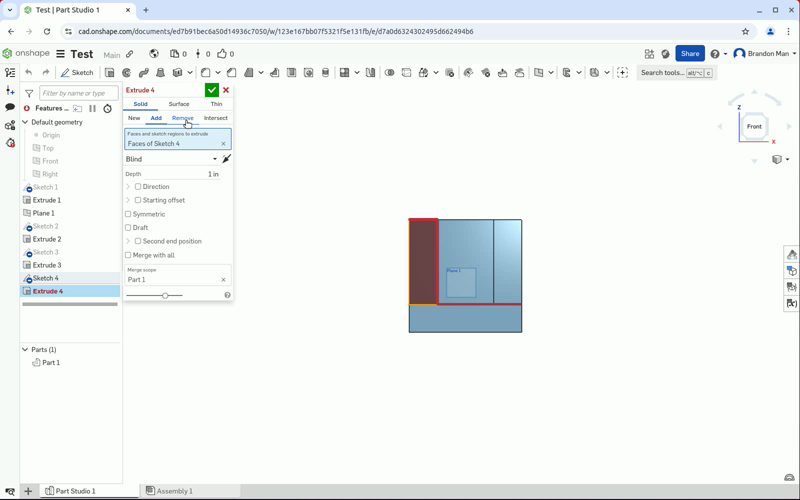
click(186, 120)
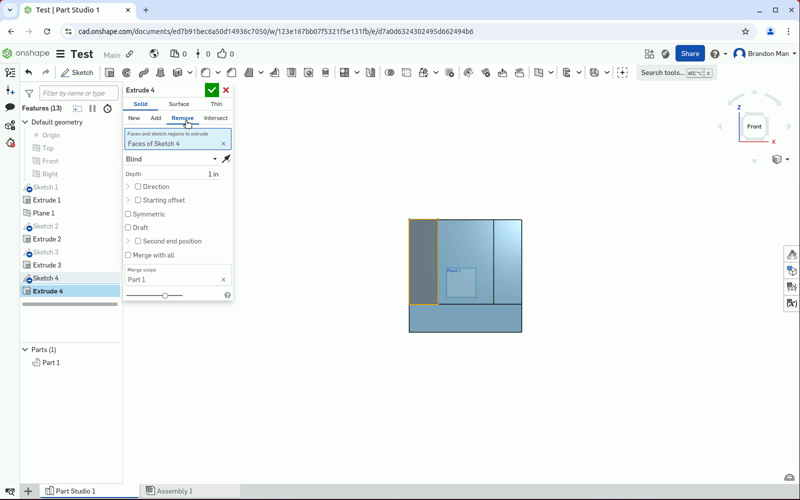
key(tab, 4)
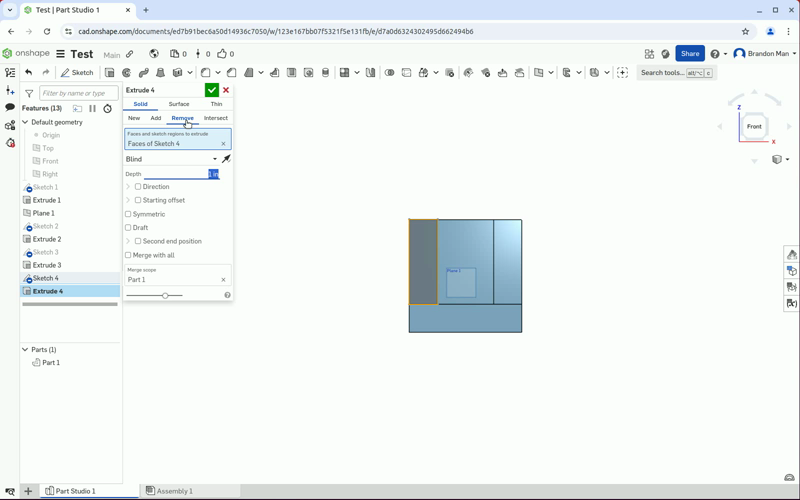
text(14.443)
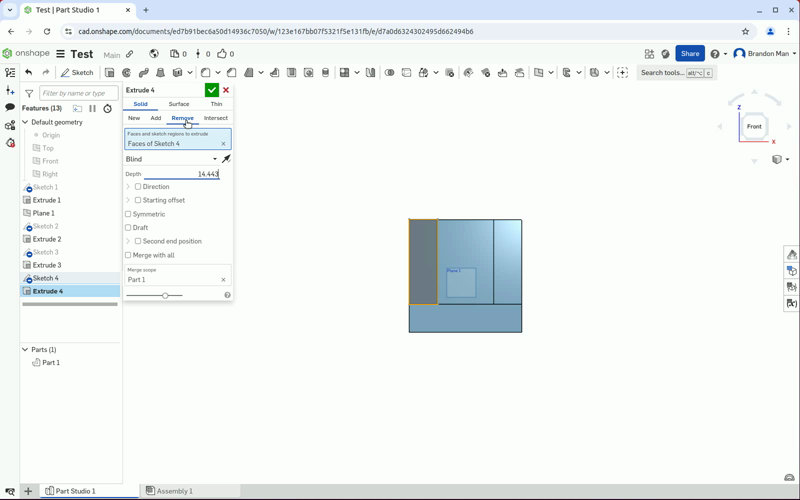
key(tab, 6)
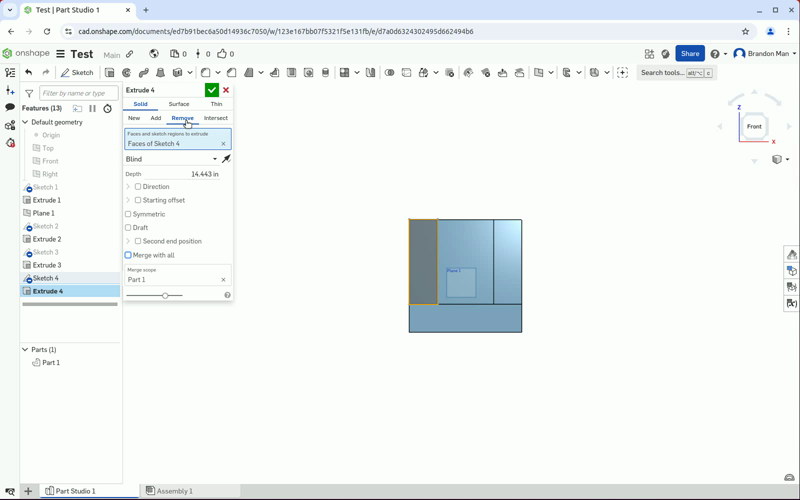
key(space)
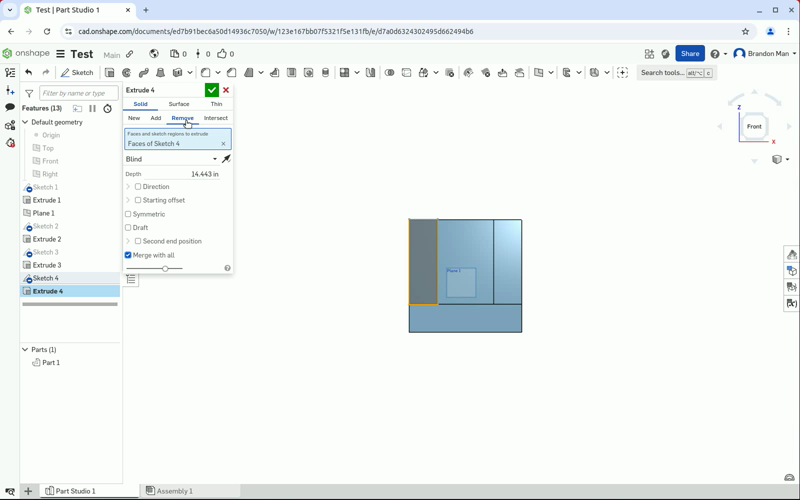
key(enter)
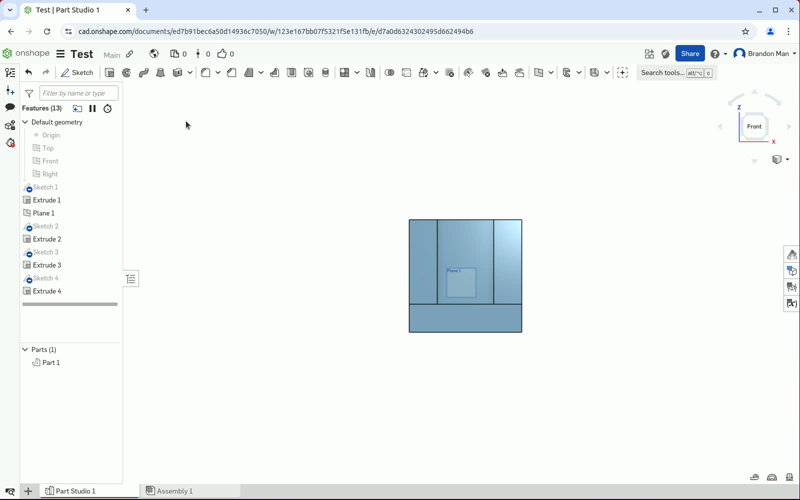
key(shift+h)
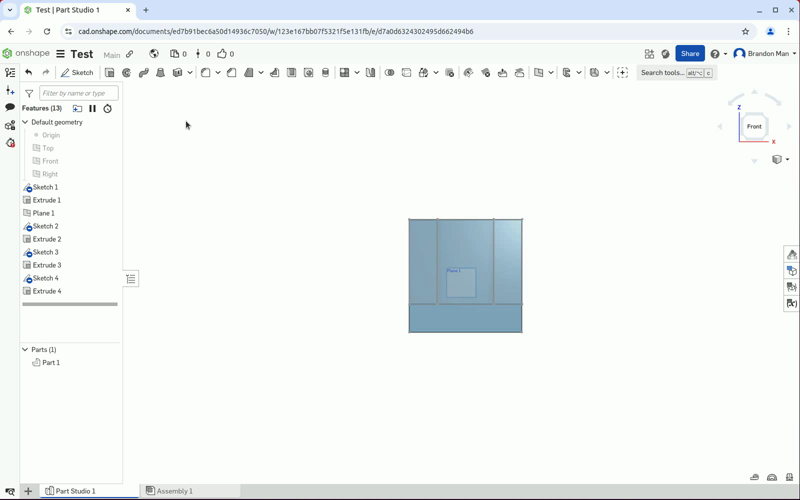
key(shift+h)
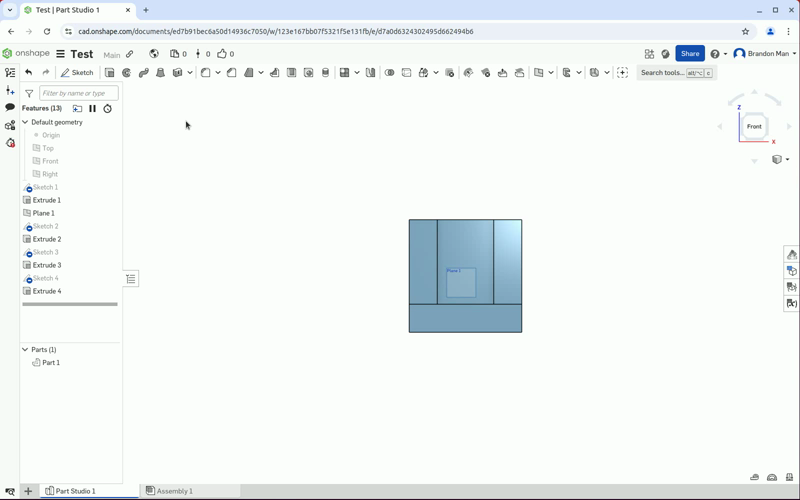
mouse_move(73, 189)
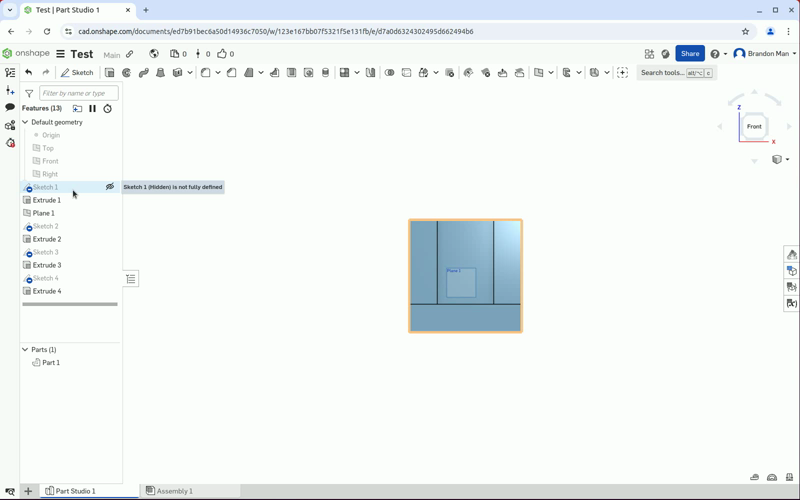
click(73, 189)
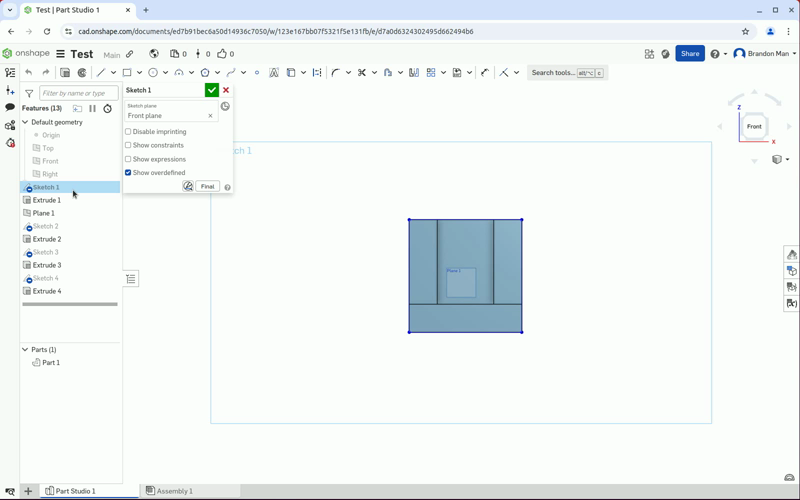
mouse_move(229, 92)
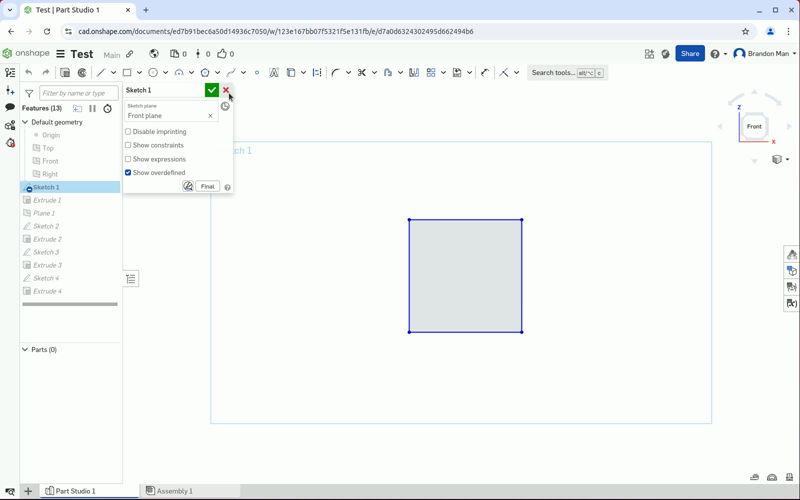
click(229, 92)
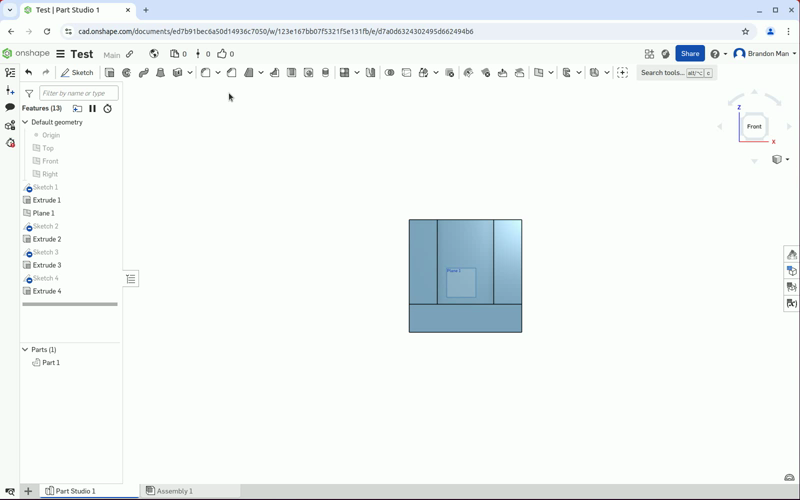
mouse_move(73, 352)
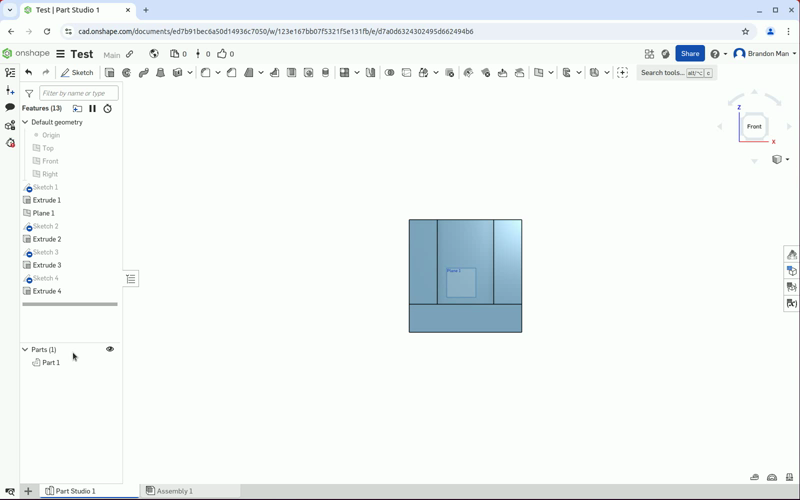
key(y)
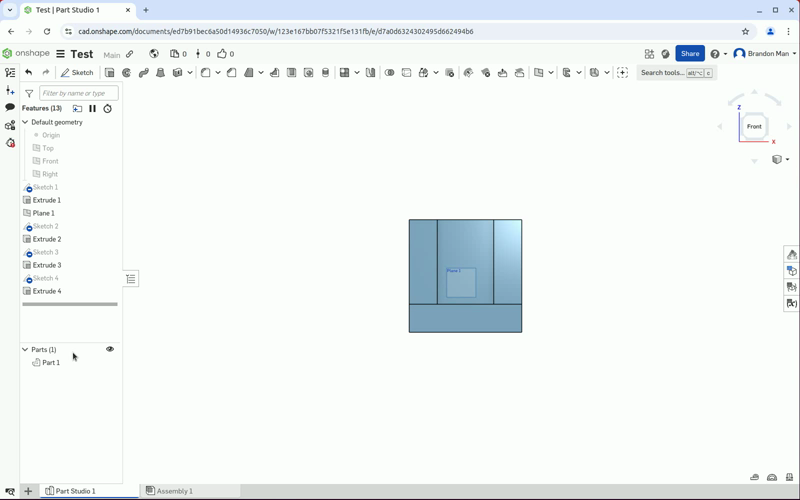
key(shift+p)
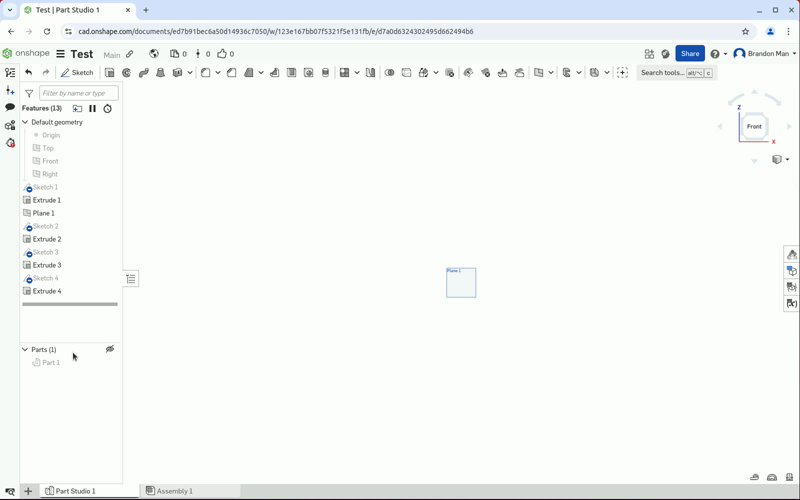
key(space)
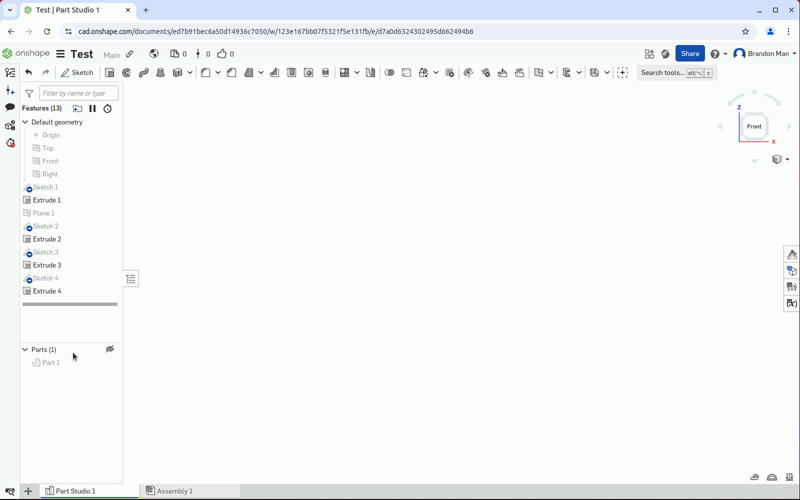
key_down(shift)
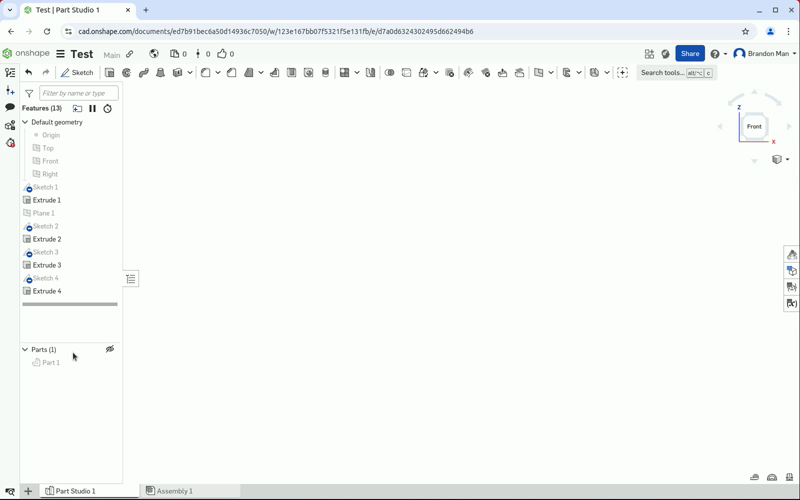
key(down)
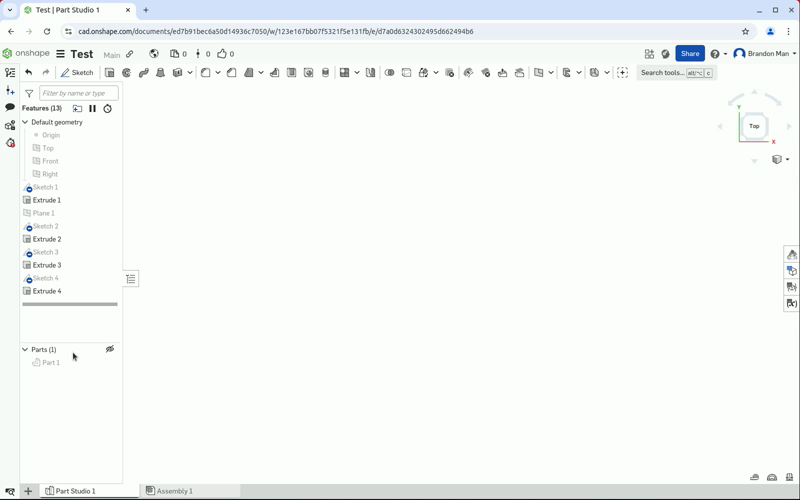
key_up(shift)
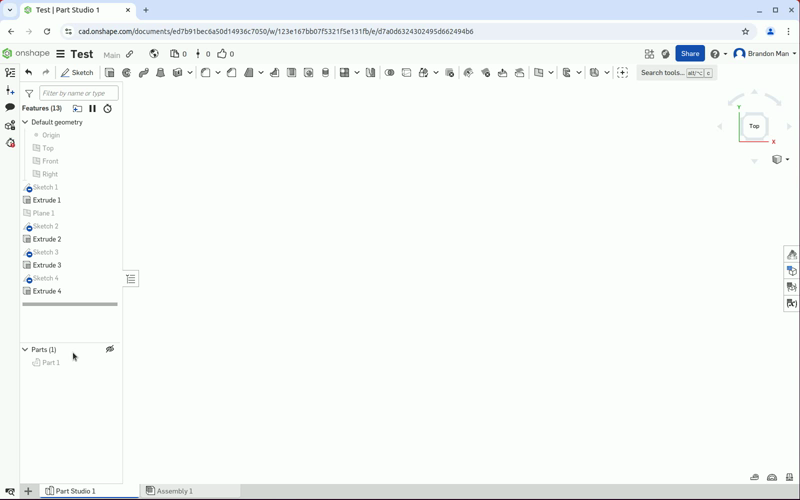
mouse_move(73, 352)
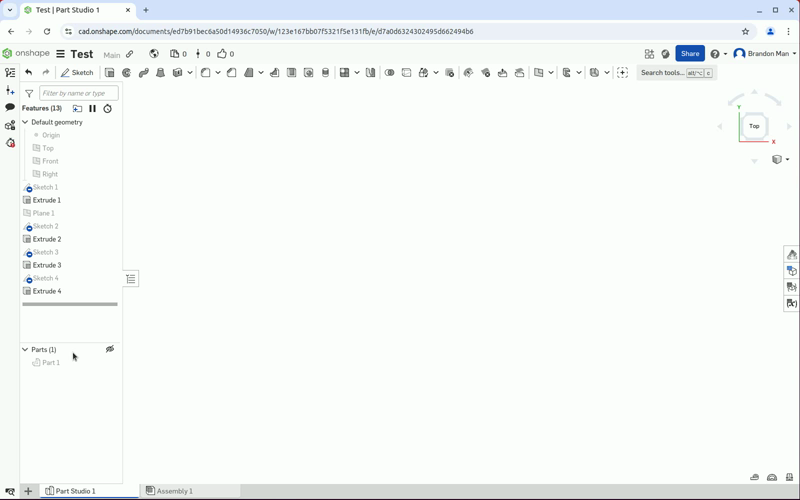
key(shift+y)
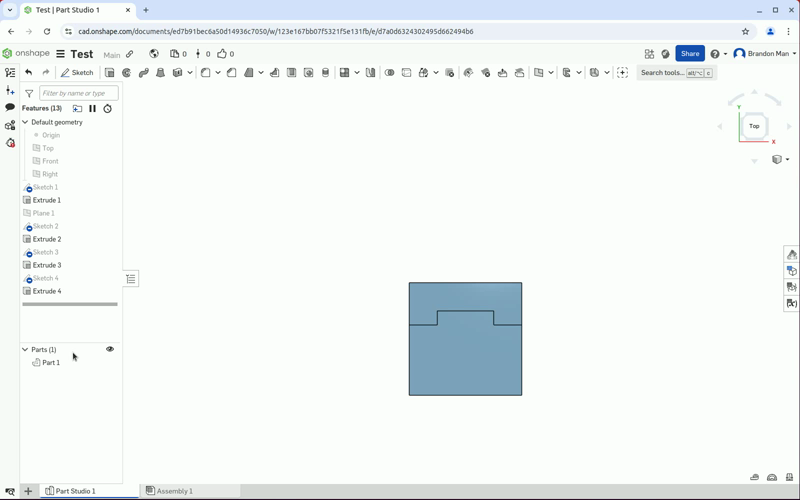
mouse_move(541, 75)
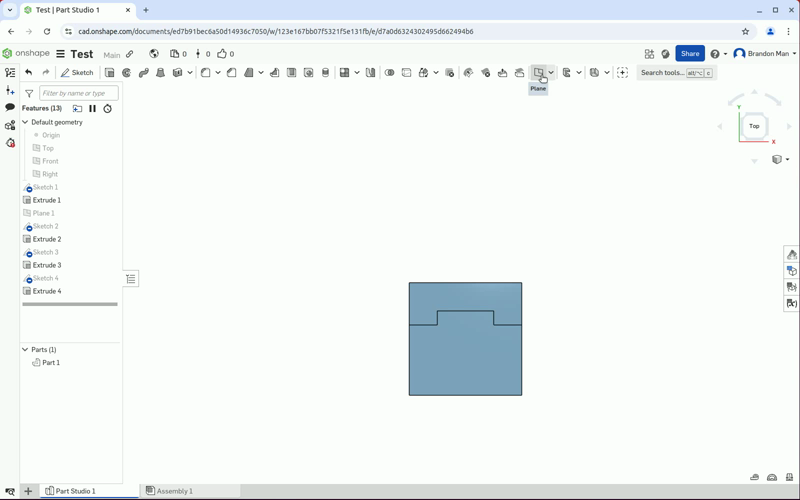
click(541, 75)
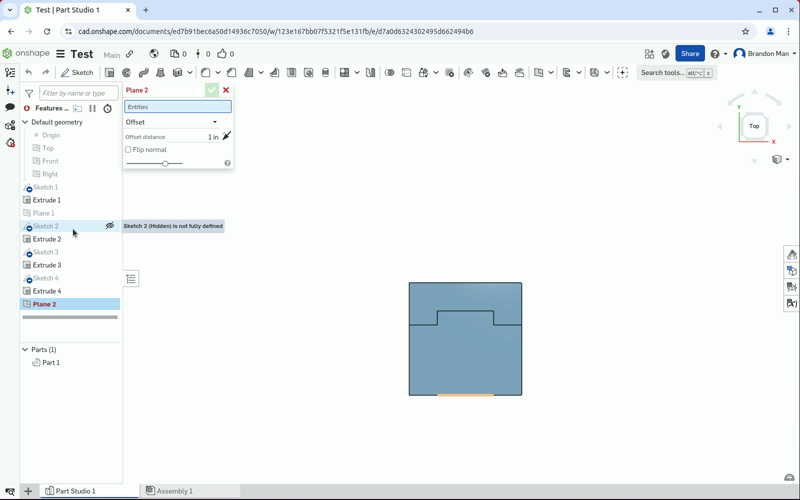
scroll(3)
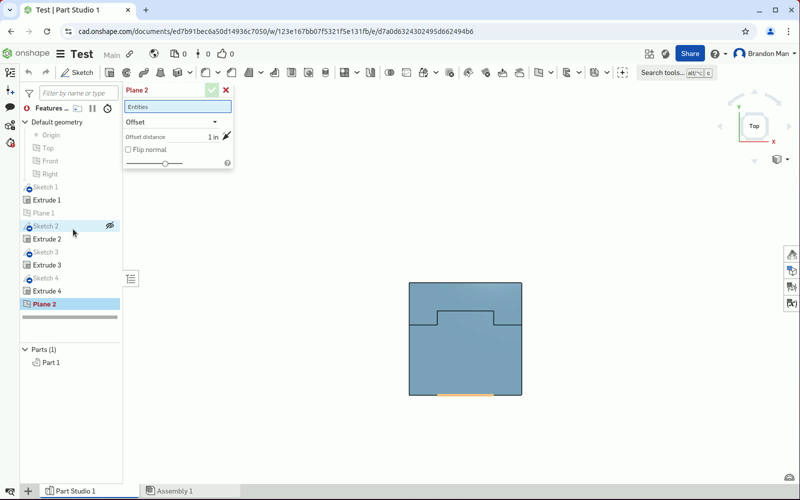
mouse_move(73, 150)
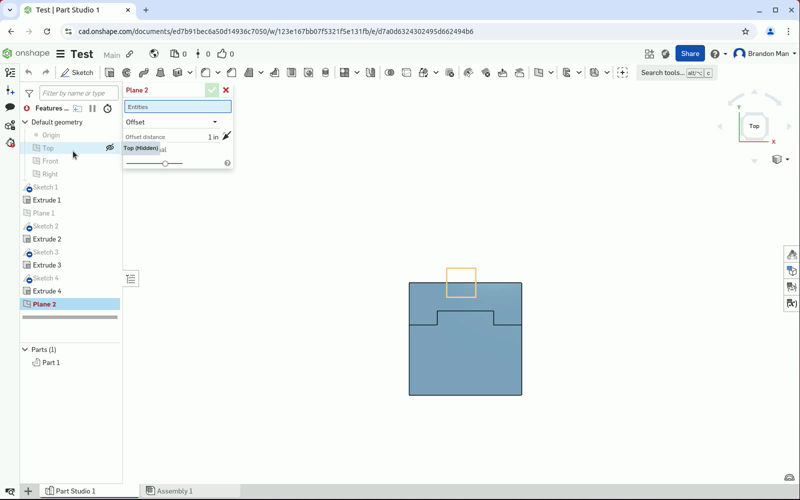
click(73, 150)
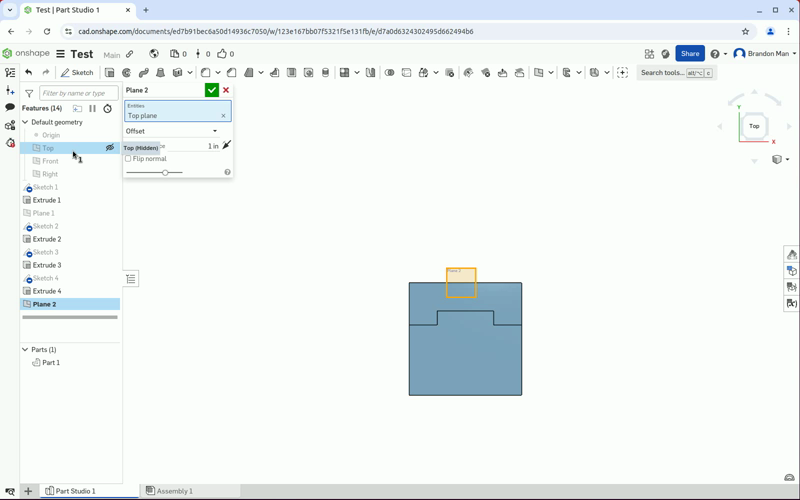
key(tab, 2)
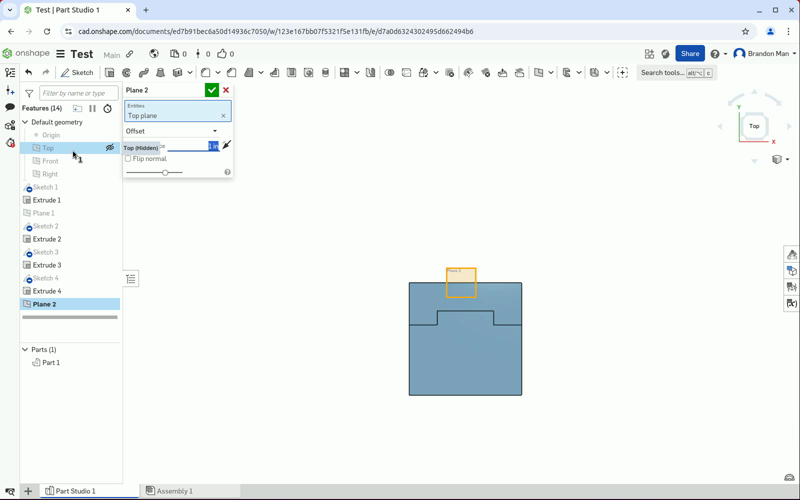
text(4.344)
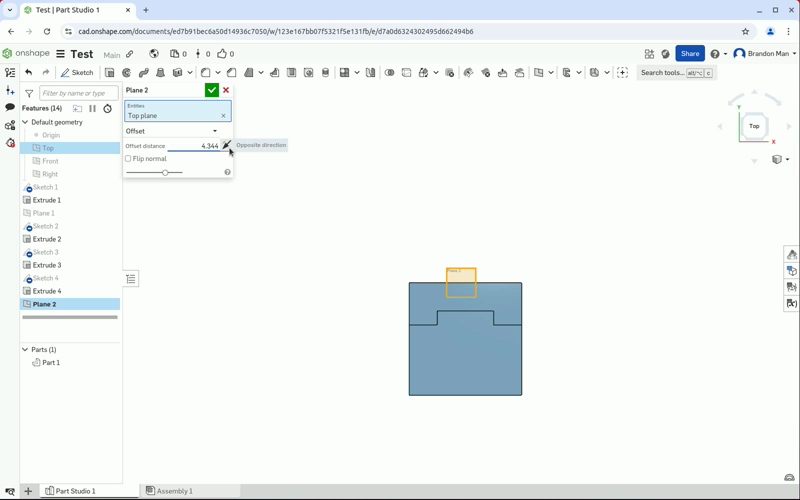
mouse_move(229, 147)
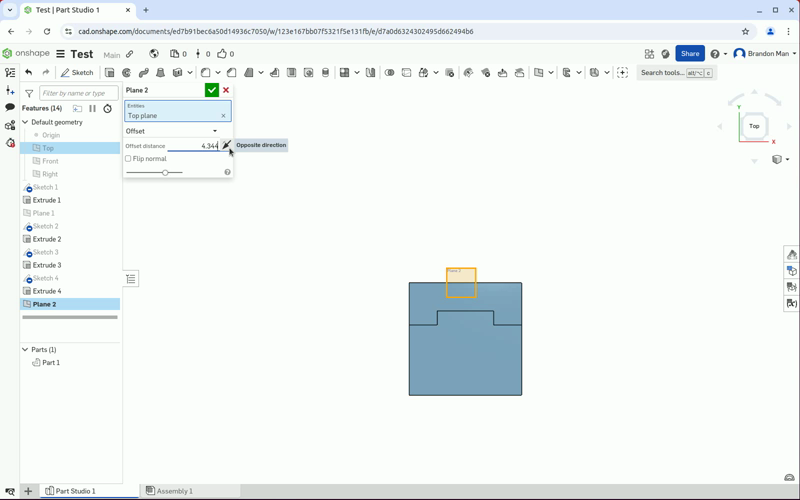
click(229, 147)
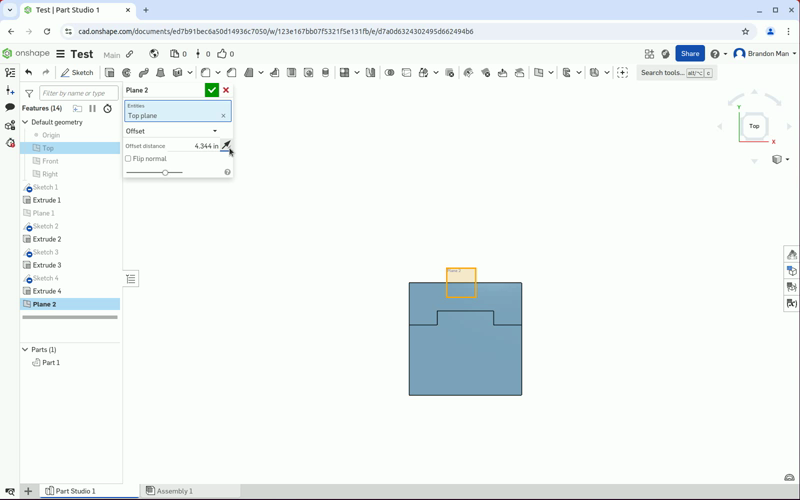
key(enter, 2)
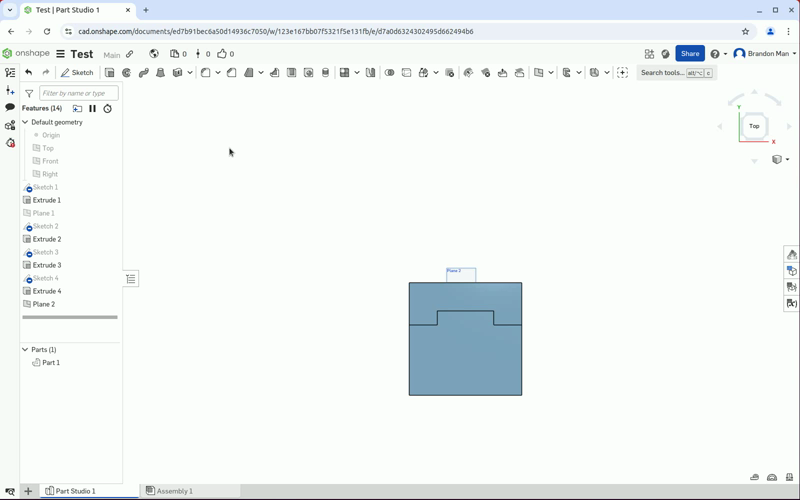
key(shift+s)
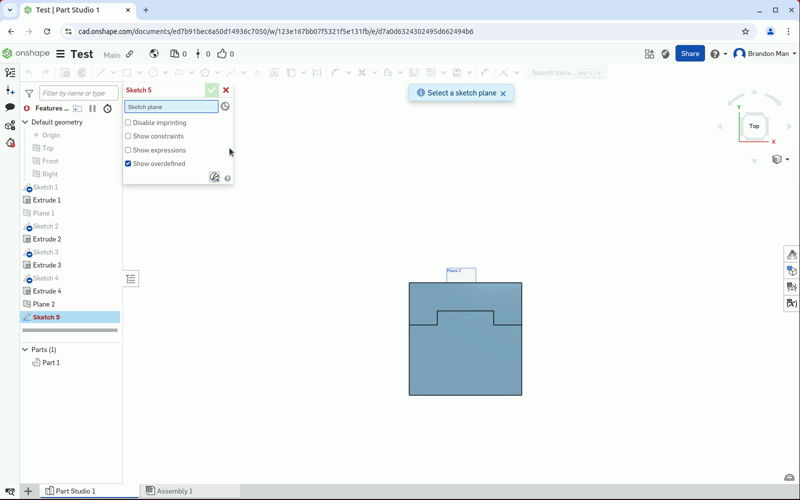
mouse_move(73, 306)
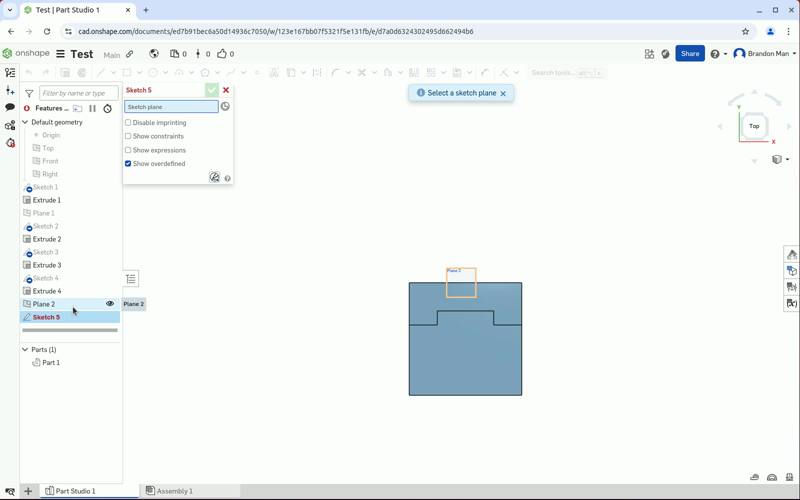
click(73, 306)
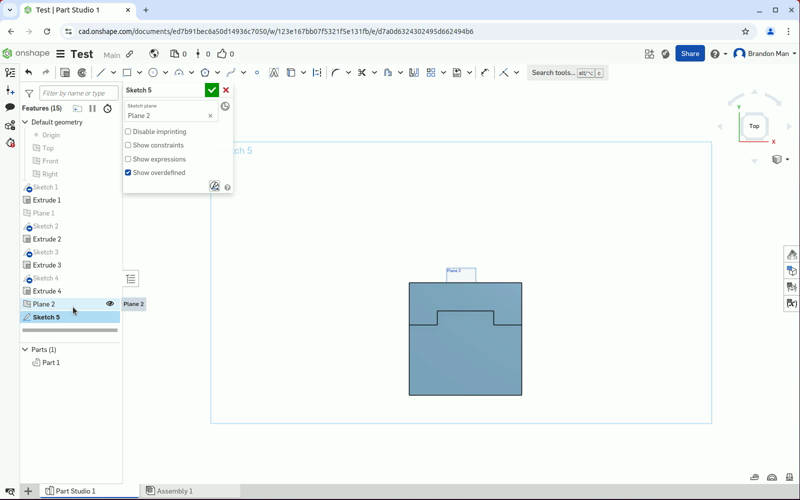
mouse_move(73, 352)
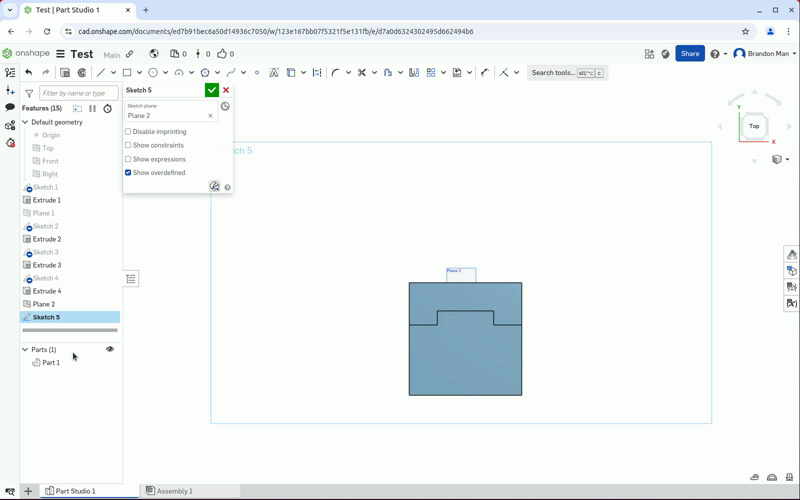
key(y)
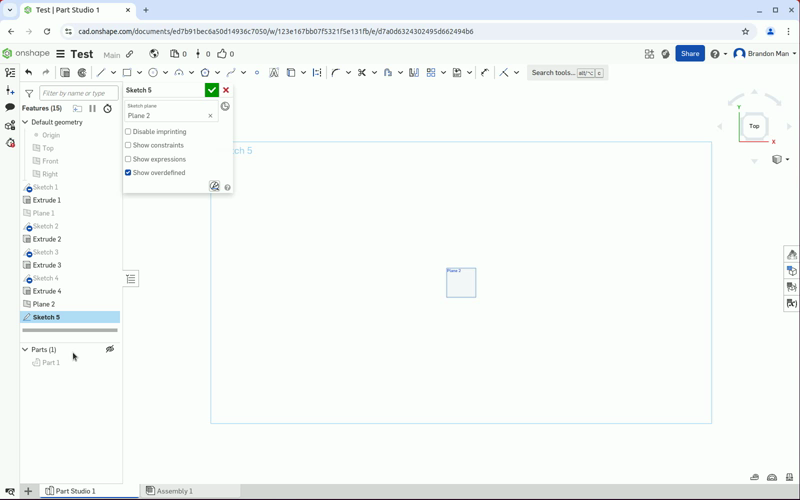
key(l)
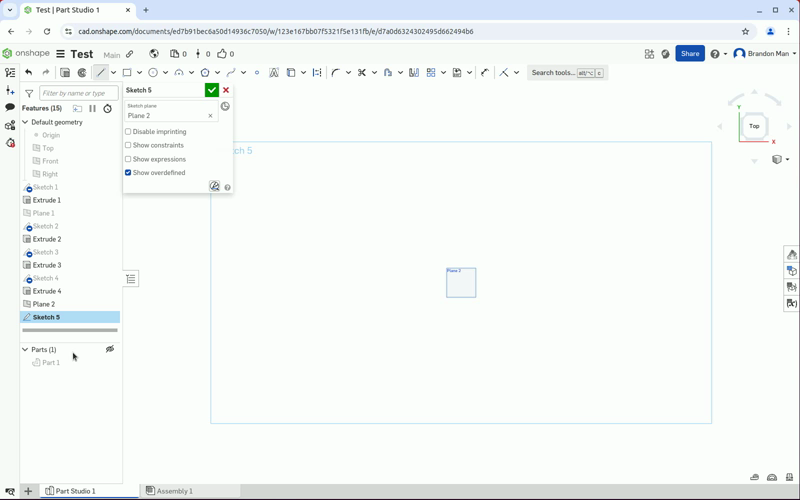
key_down(shift)
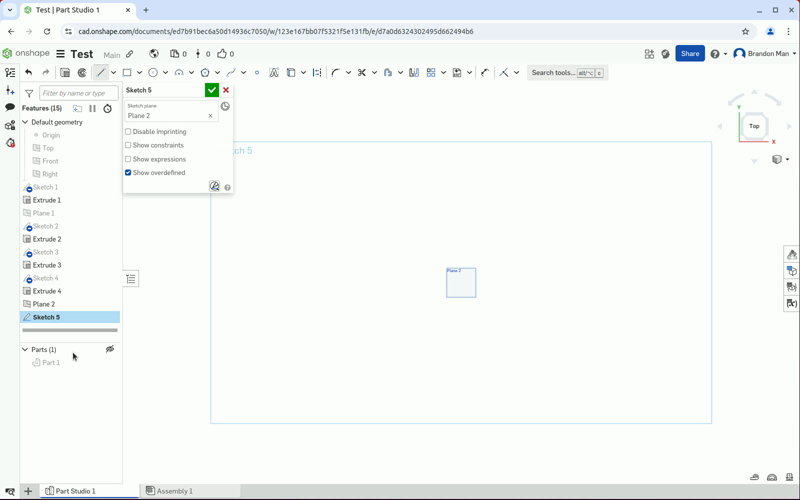
mouse_move(493, 395)
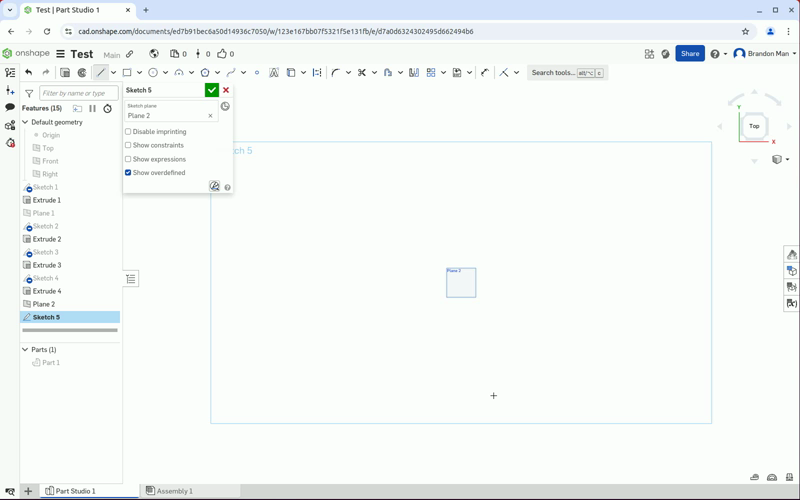
click(493, 395)
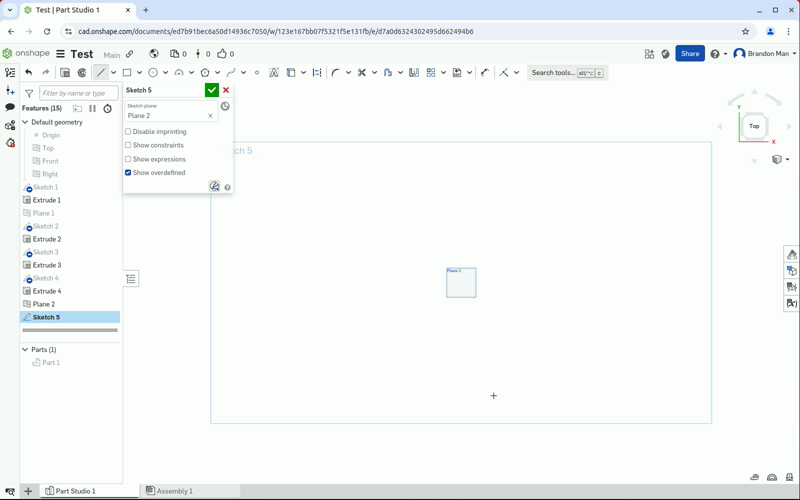
key_up(shift)
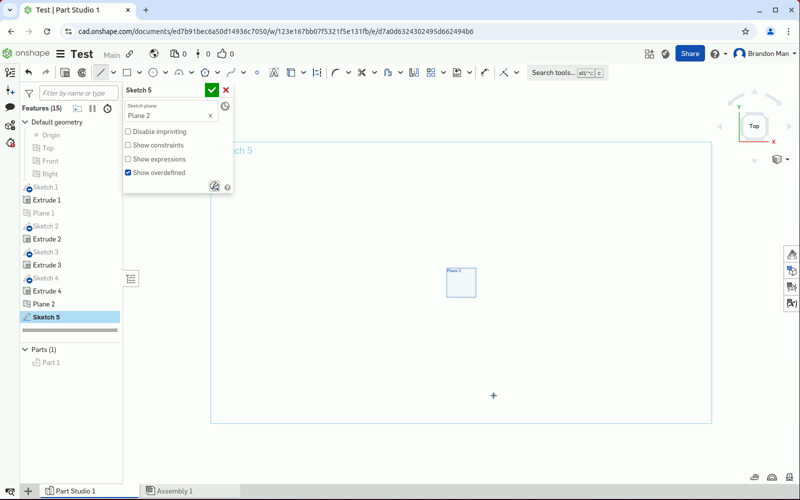
key_down(shift)
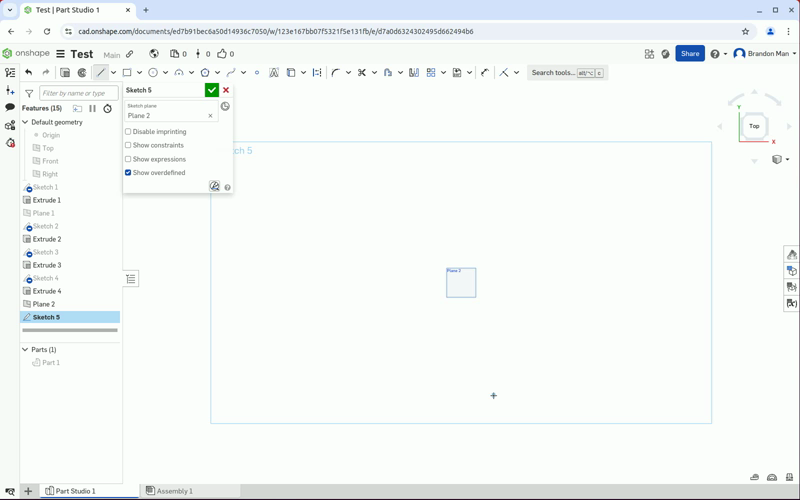
mouse_move(523, 395)
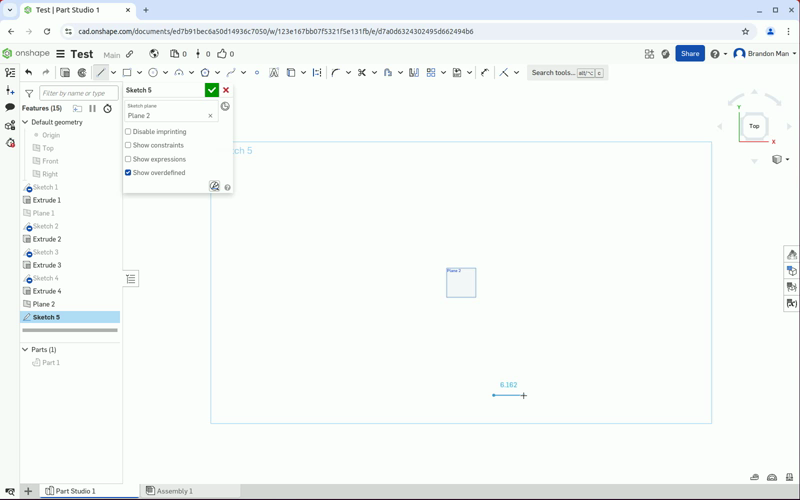
mouse_move(522, 395)
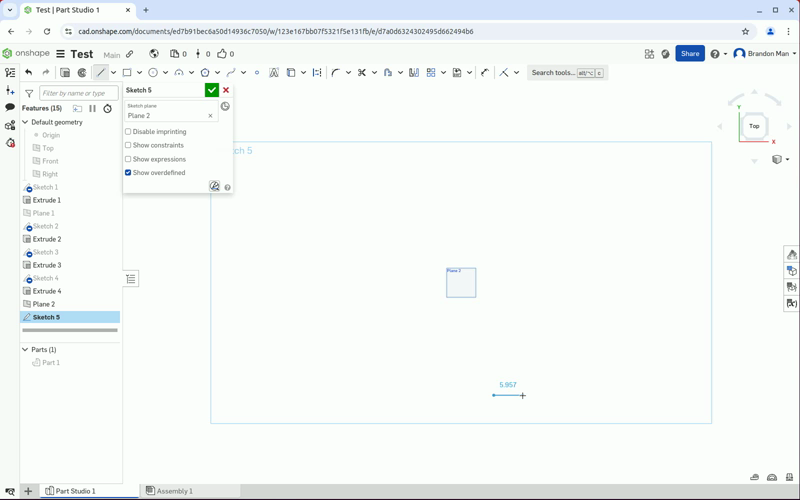
click(522, 395)
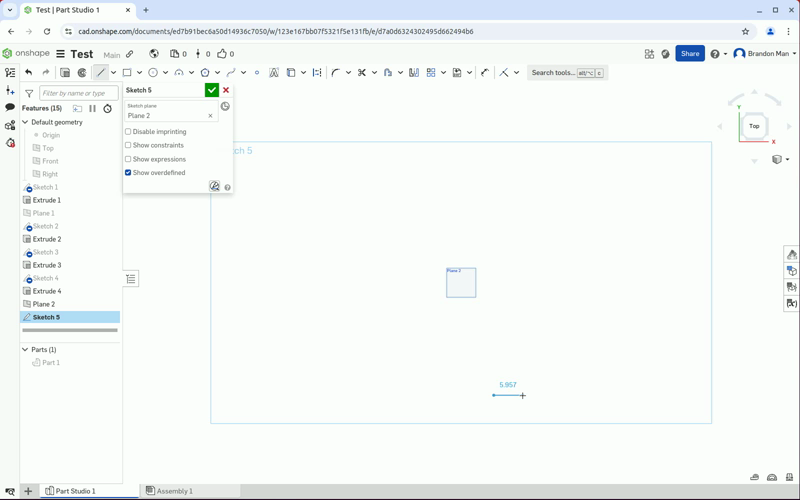
key_up(shift)
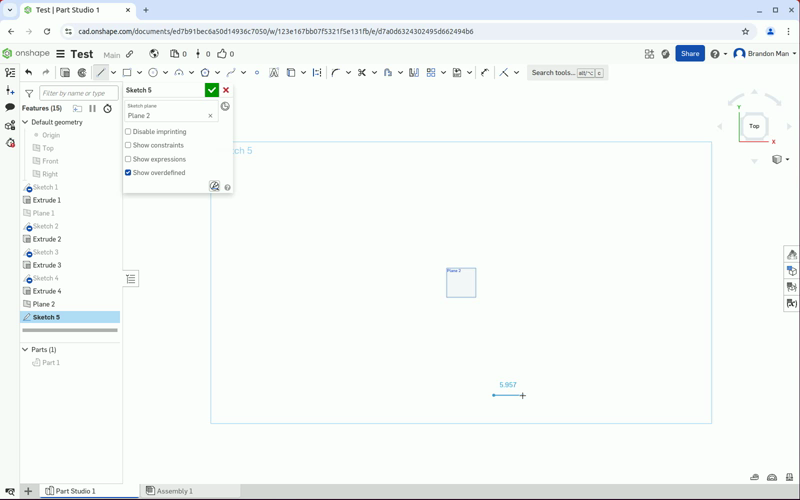
key_down(shift)
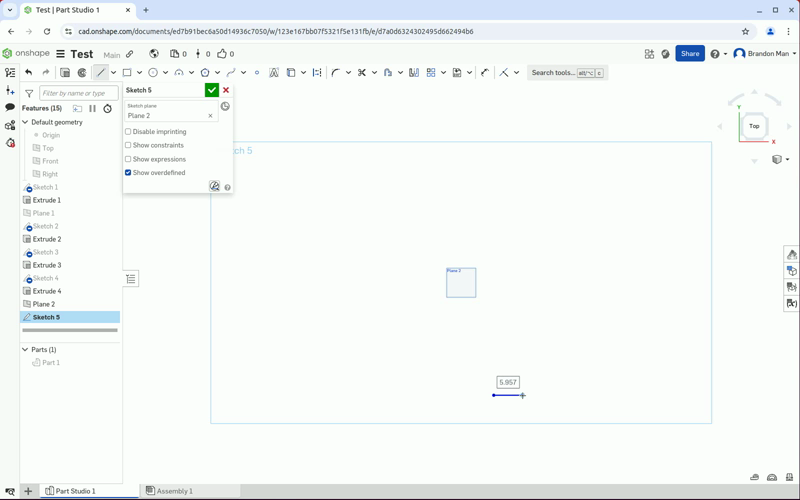
mouse_move(552, 395)
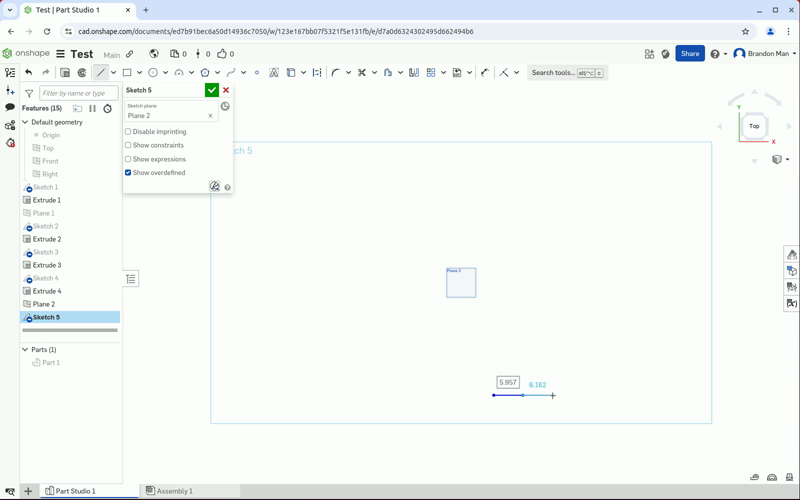
mouse_move(522, 366)
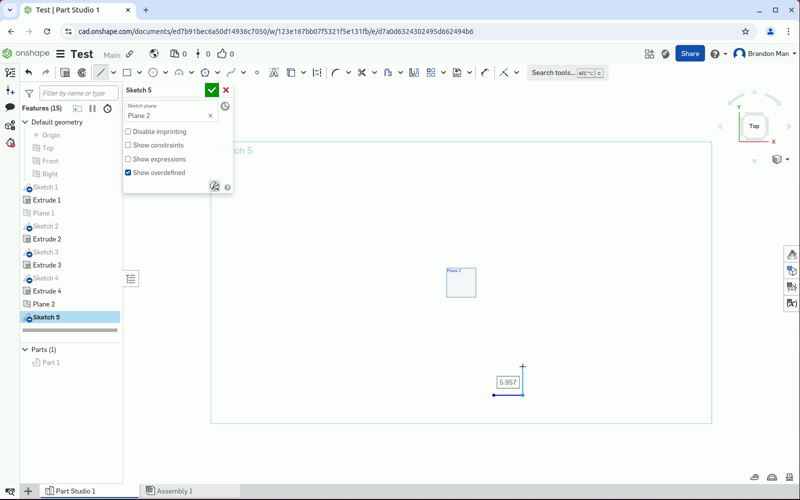
click(522, 366)
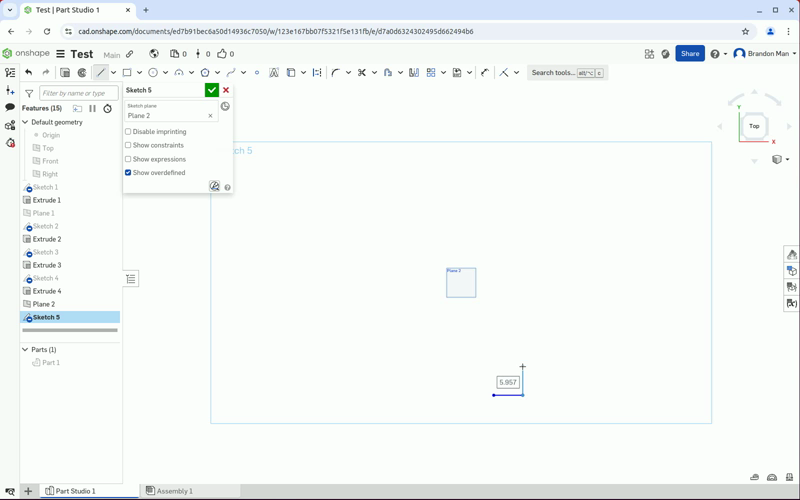
key_up(shift)
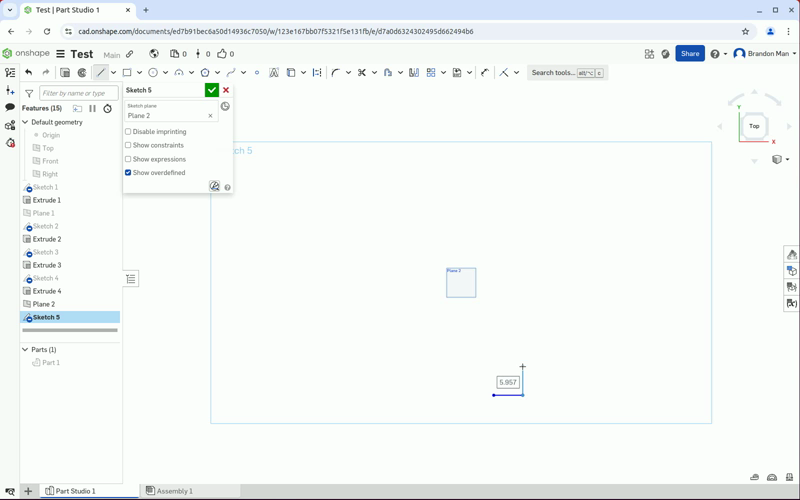
mouse_move(552, 366)
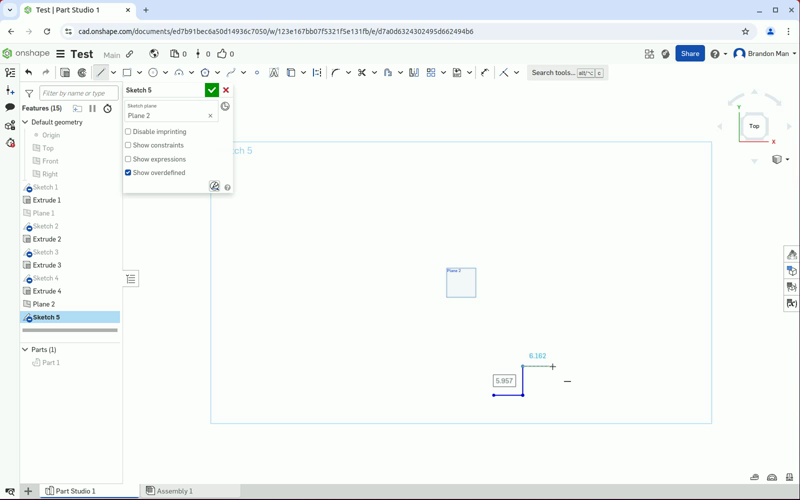
key_down(shift)
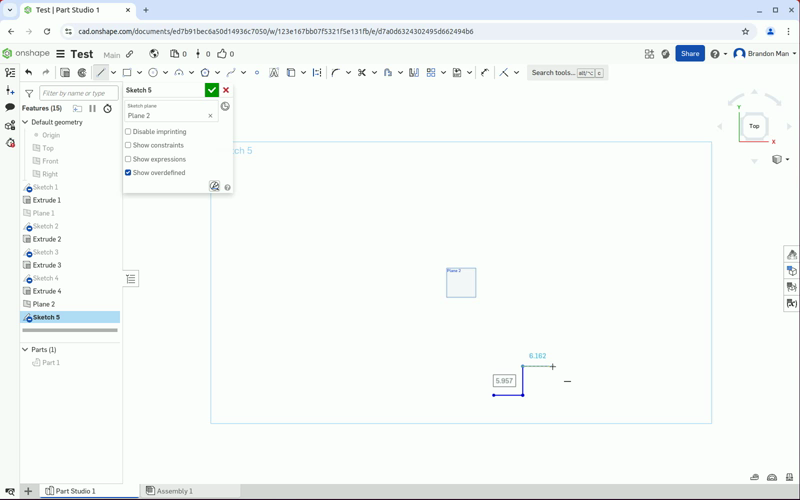
mouse_move(493, 395)
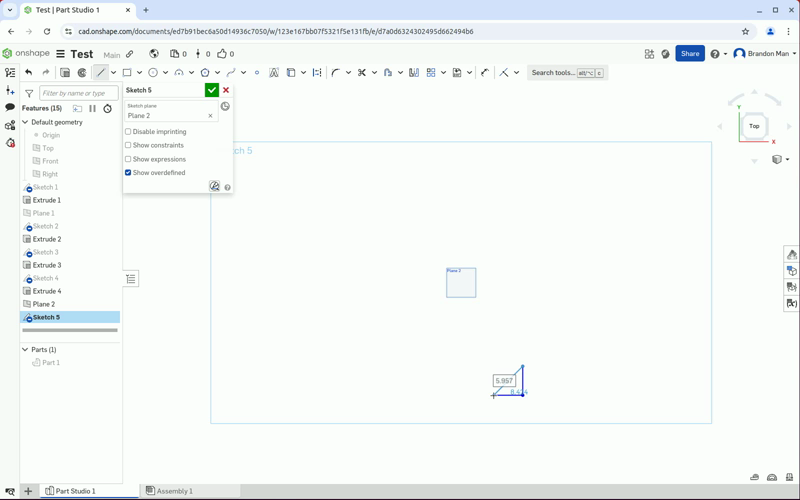
key_up(shift)
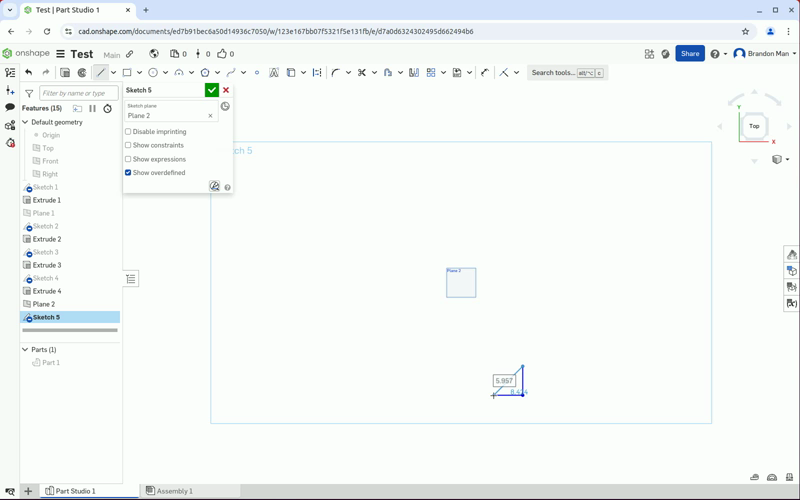
click(493, 395)
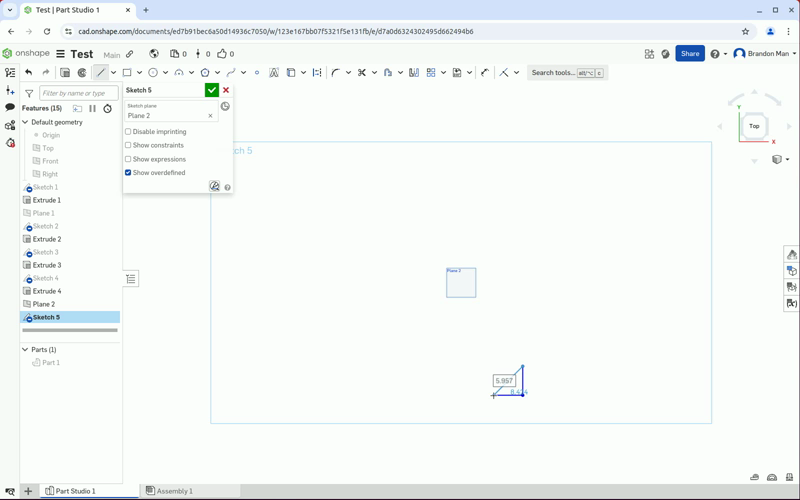
key(esc)
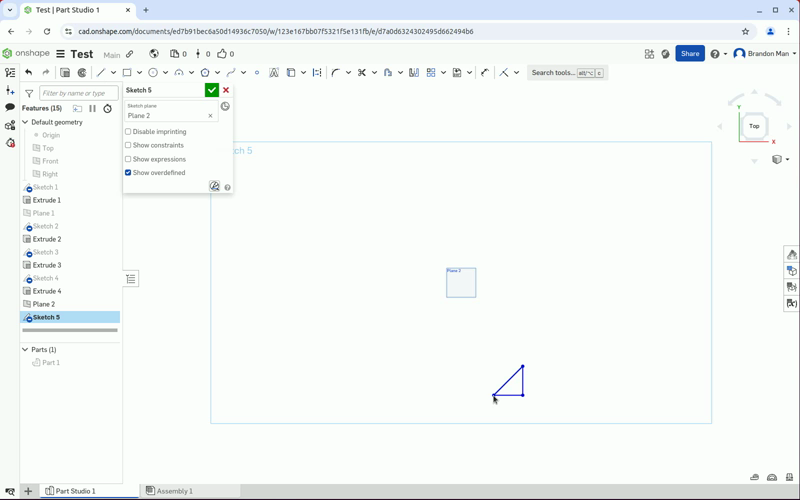
mouse_move(521, 370)
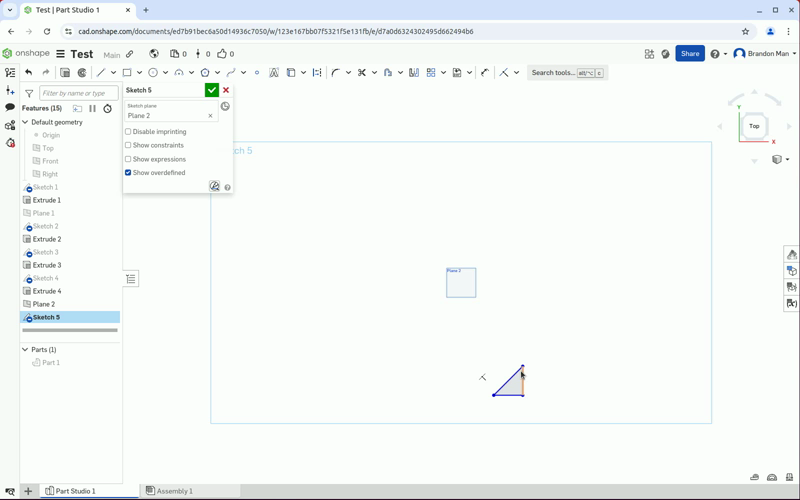
scroll(6)
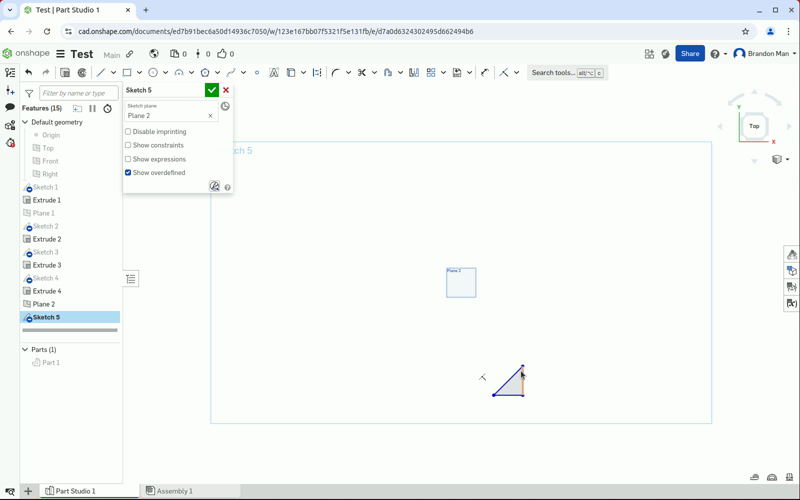
scroll(6)
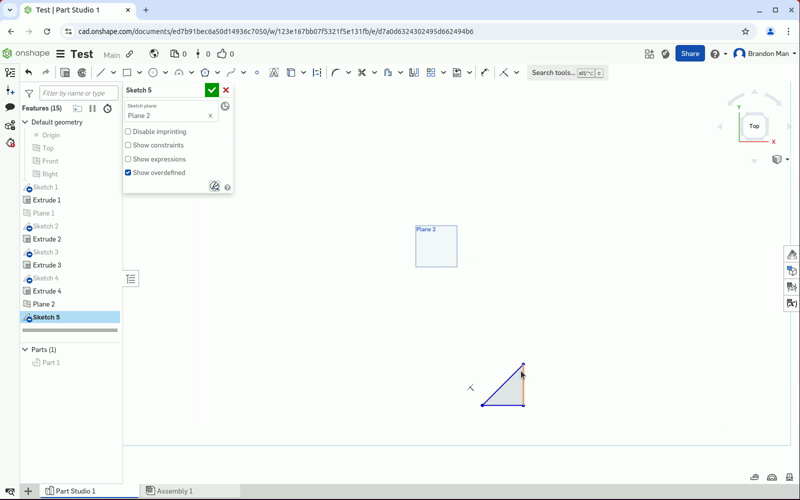
scroll(6)
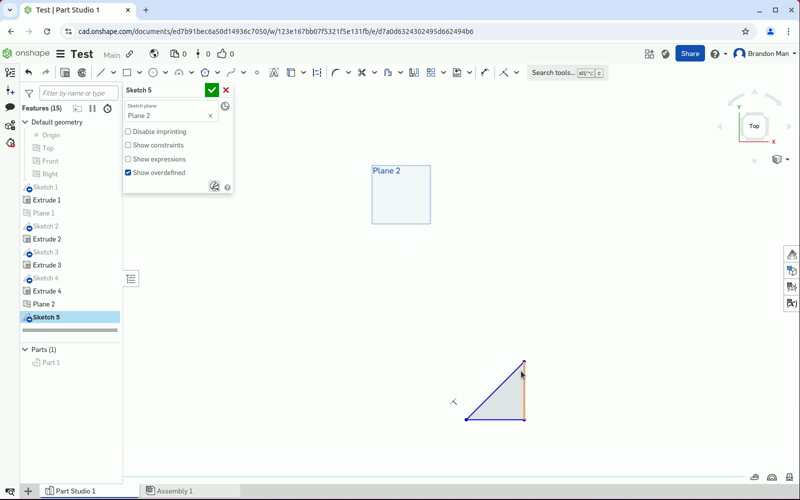
scroll(6)
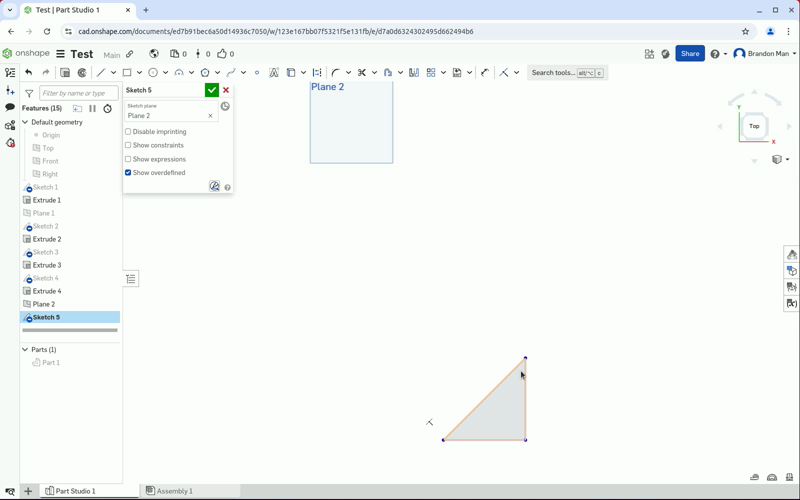
scroll(6)
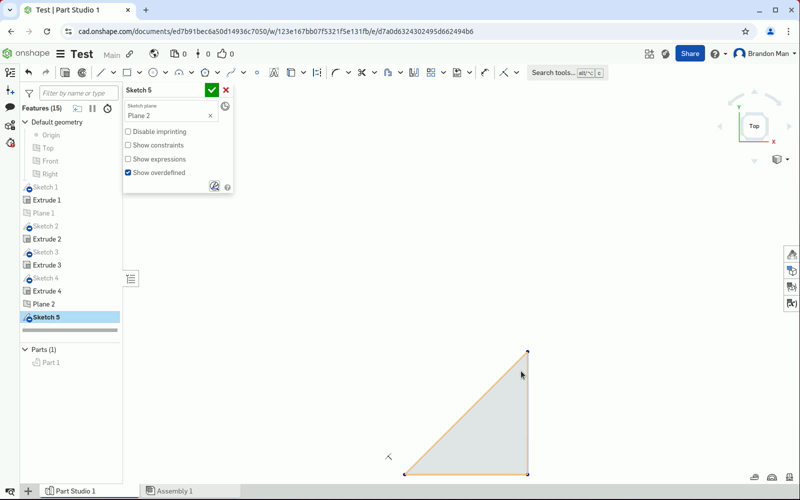
scroll(6)
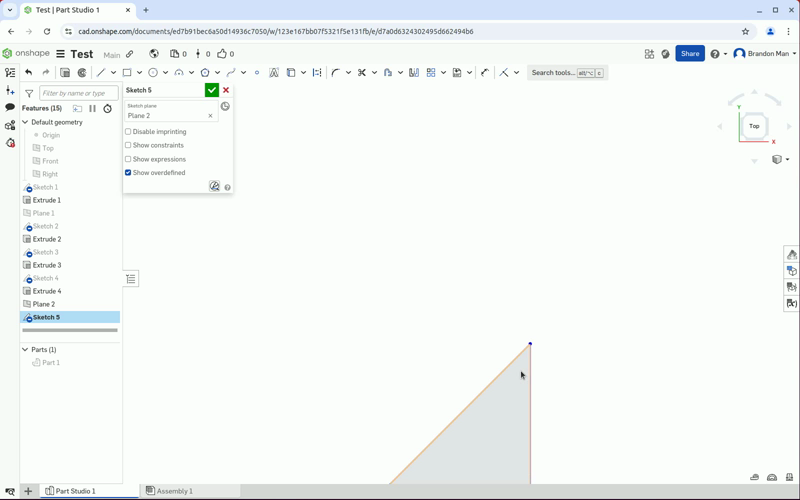
scroll(6)
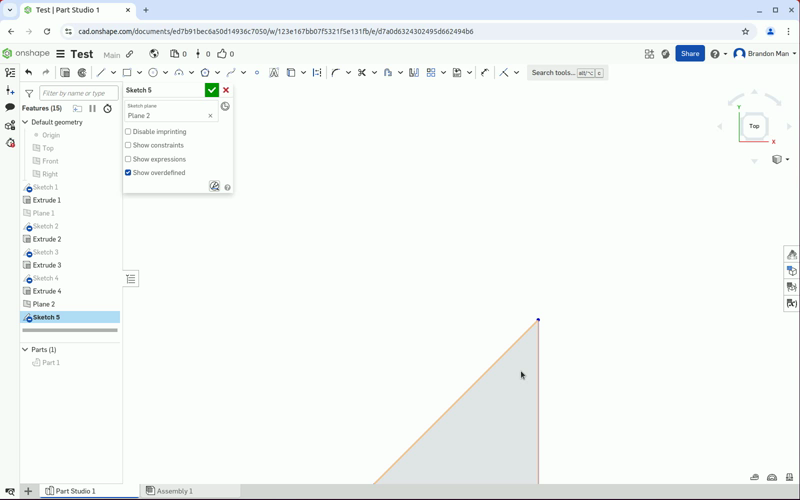
click(521, 370)
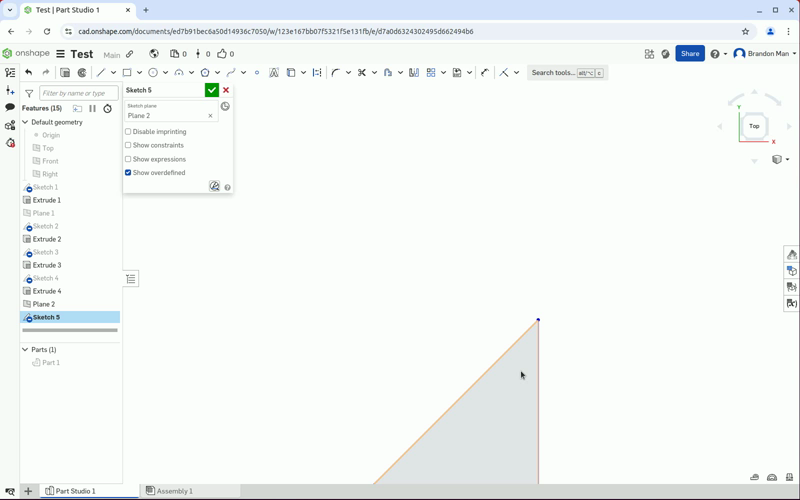
scroll(-6)
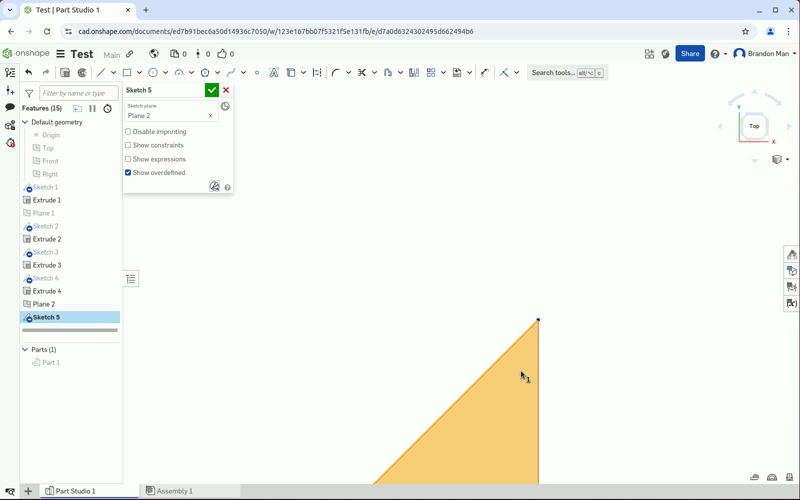
scroll(-6)
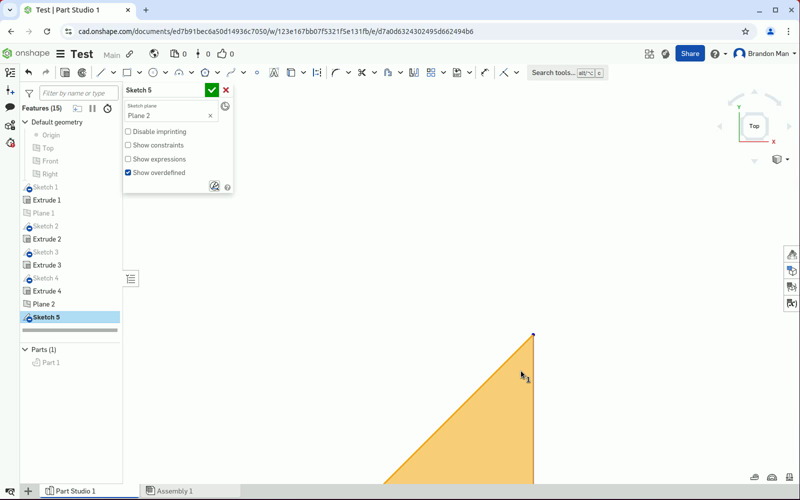
scroll(-6)
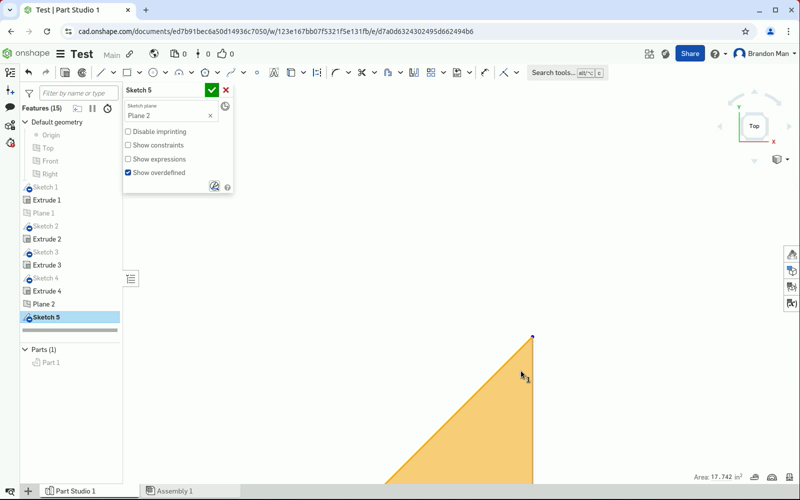
scroll(-6)
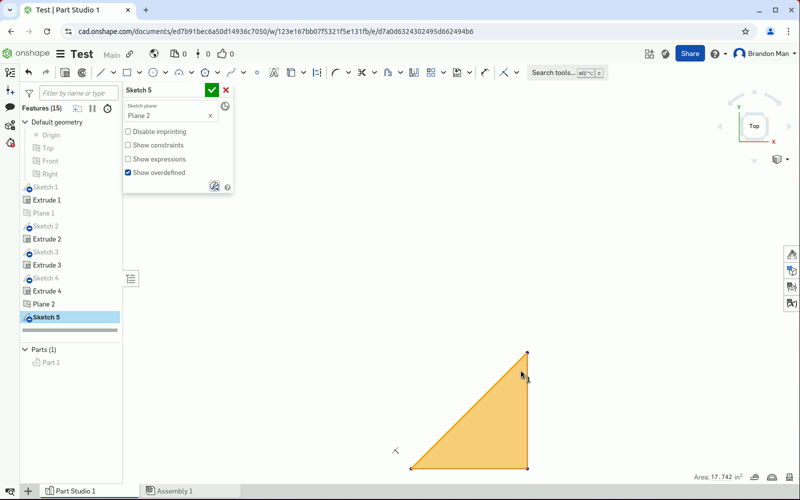
scroll(-6)
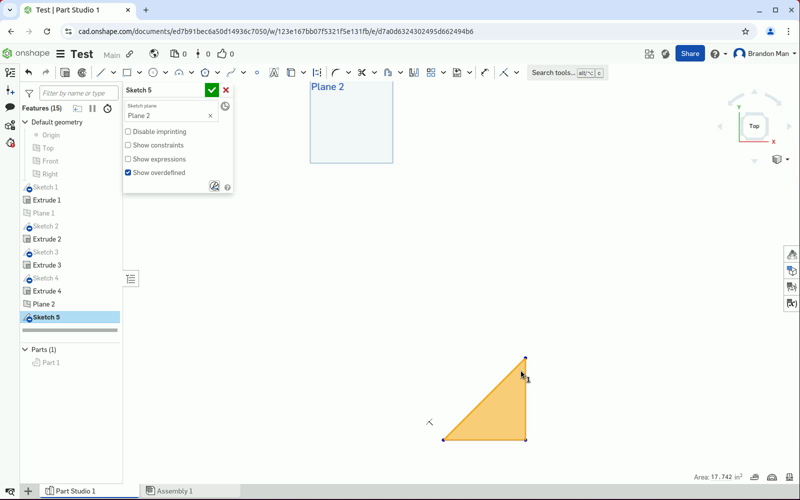
scroll(-6)
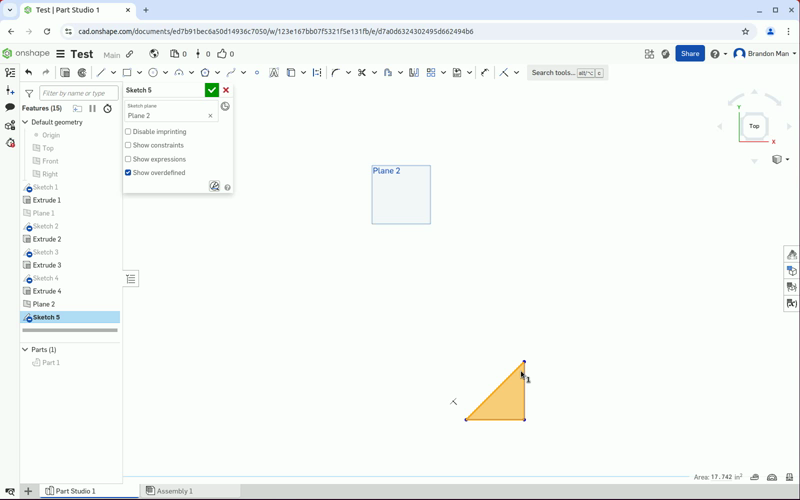
scroll(-6)
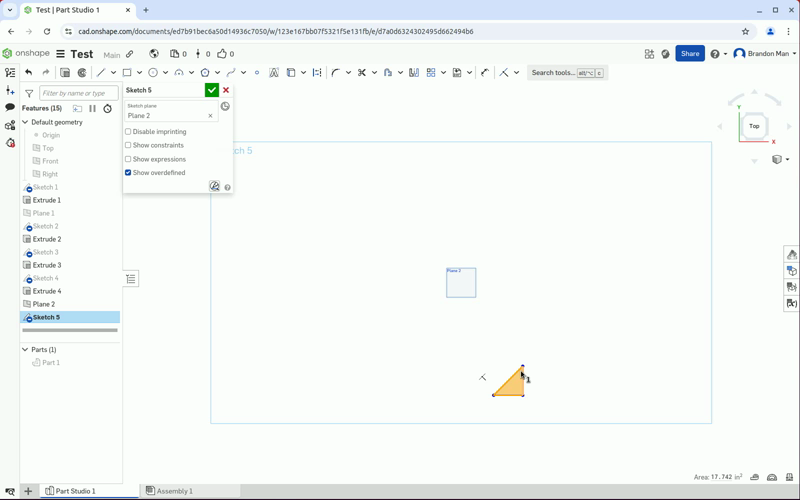
mouse_move(73, 352)
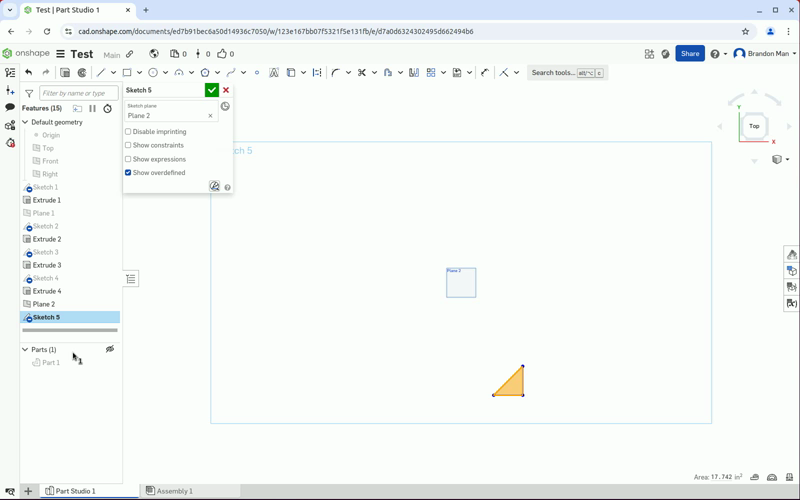
key(shift+y)
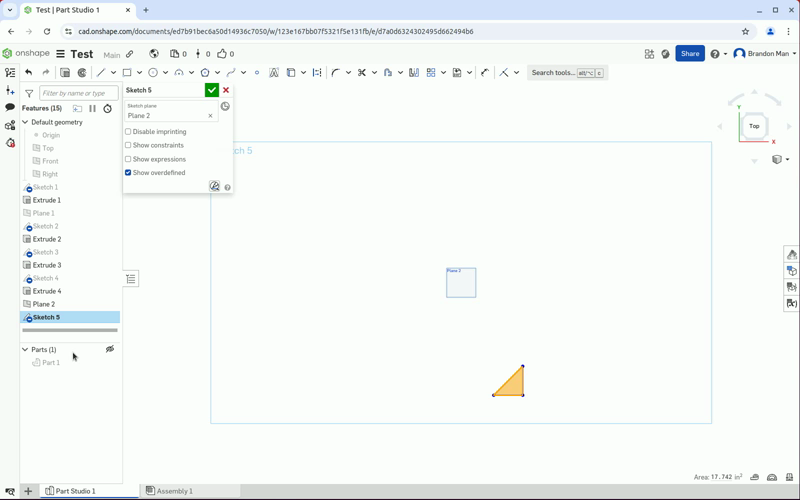
key(shift+e)
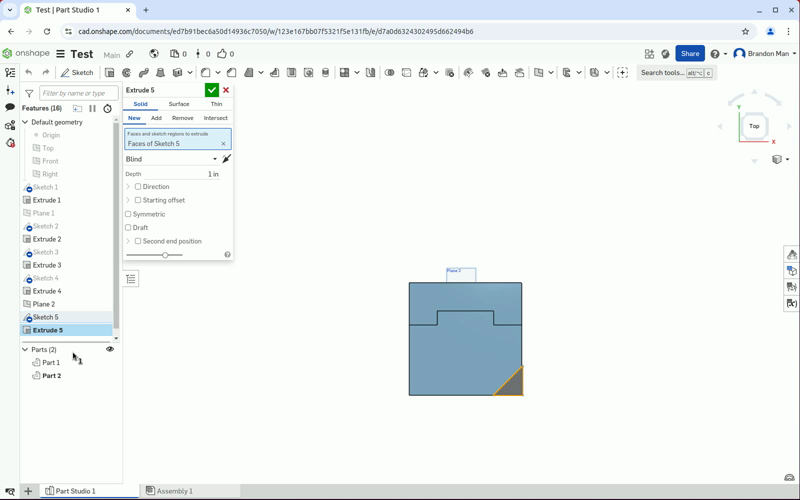
mouse_move(143, 106)
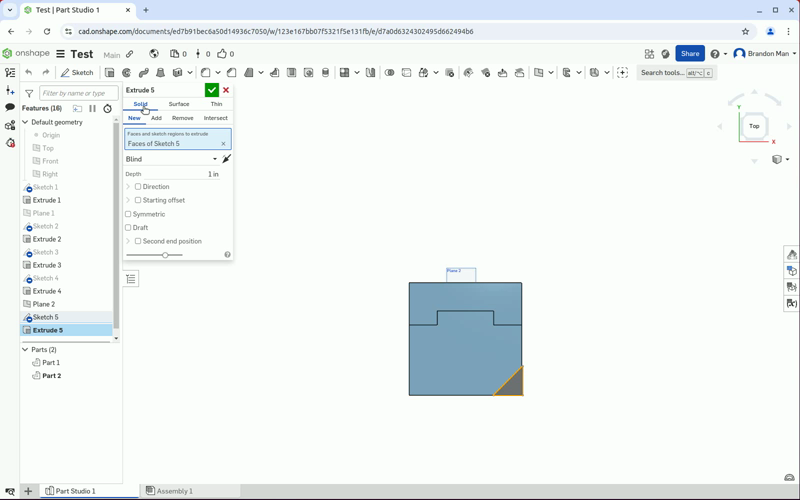
click(143, 106)
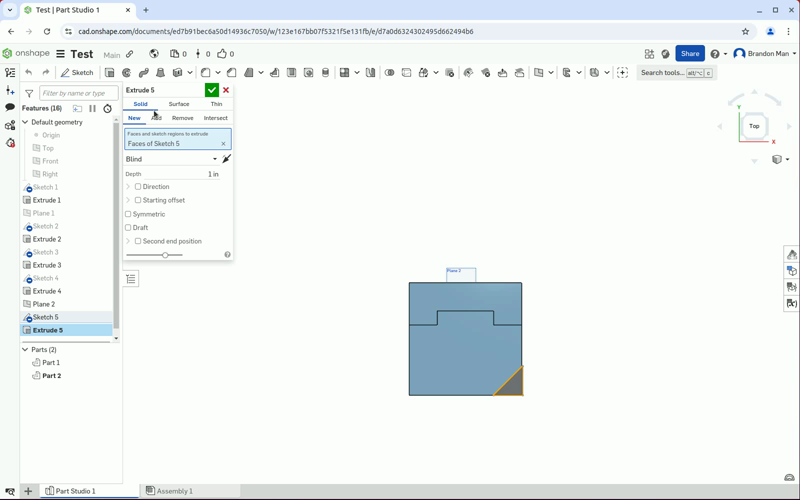
mouse_move(186, 120)
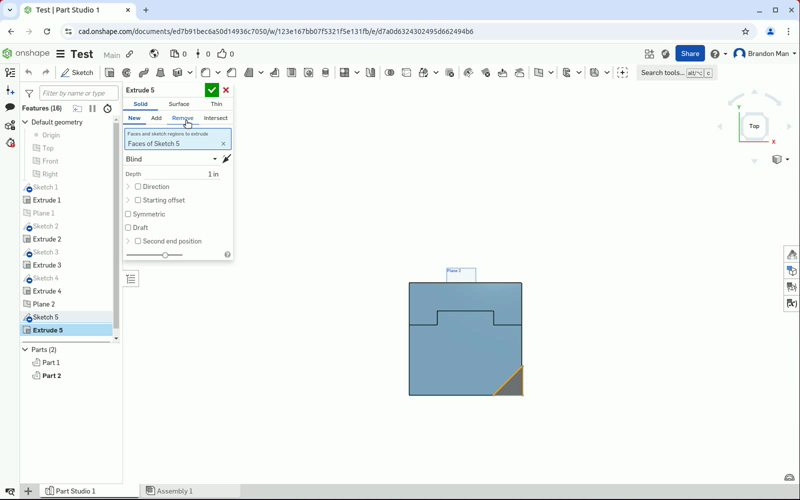
click(186, 120)
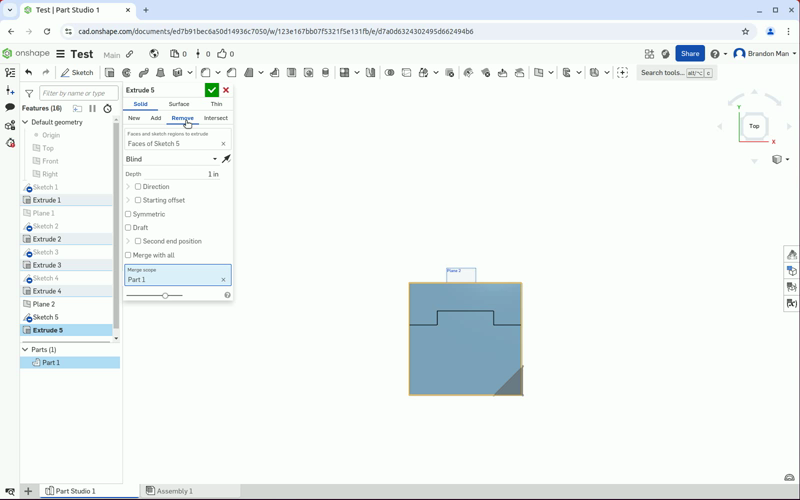
key(tab, 4)
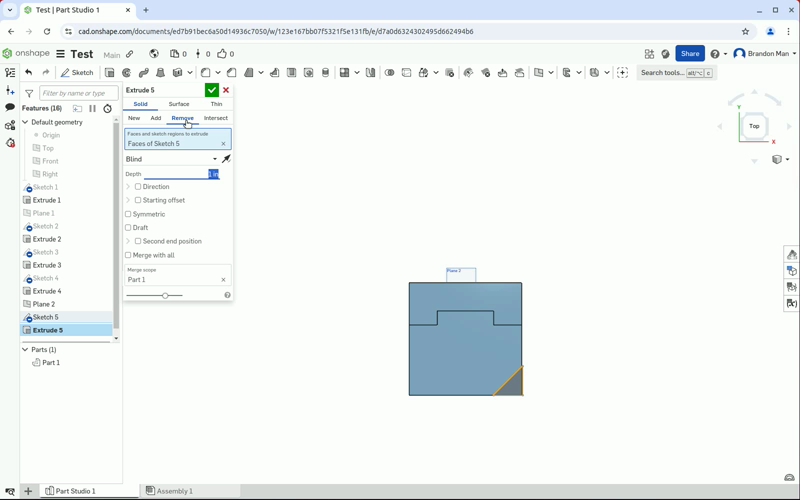
text(5.777)
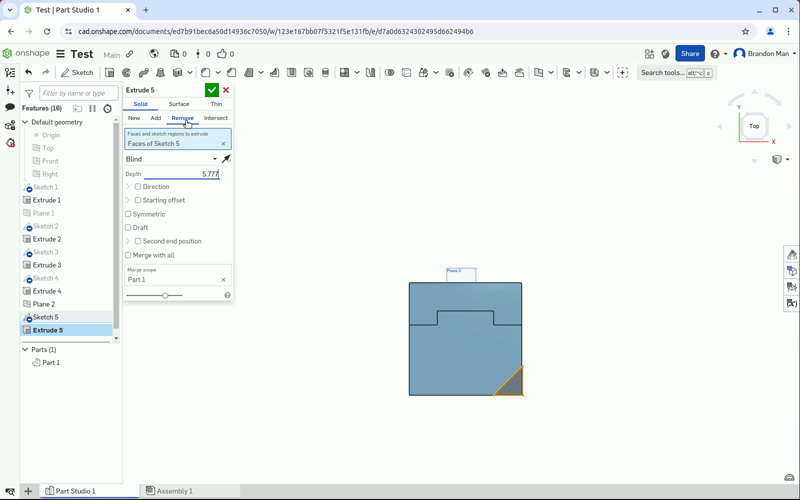
key(tab, 6)
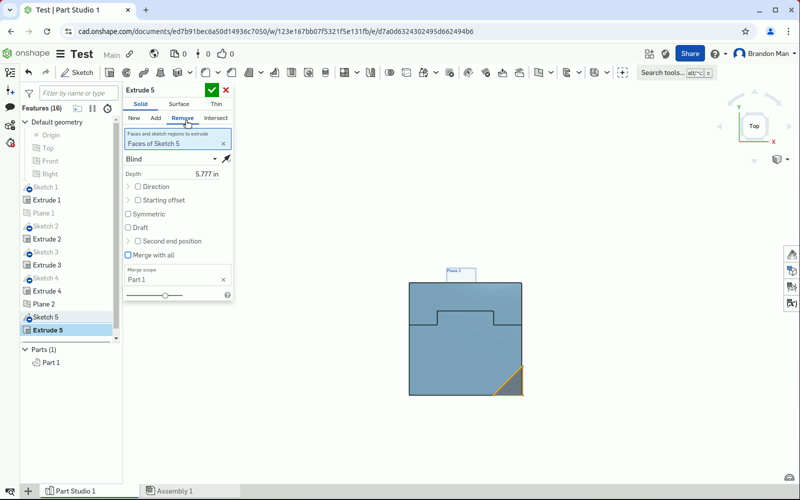
key(space)
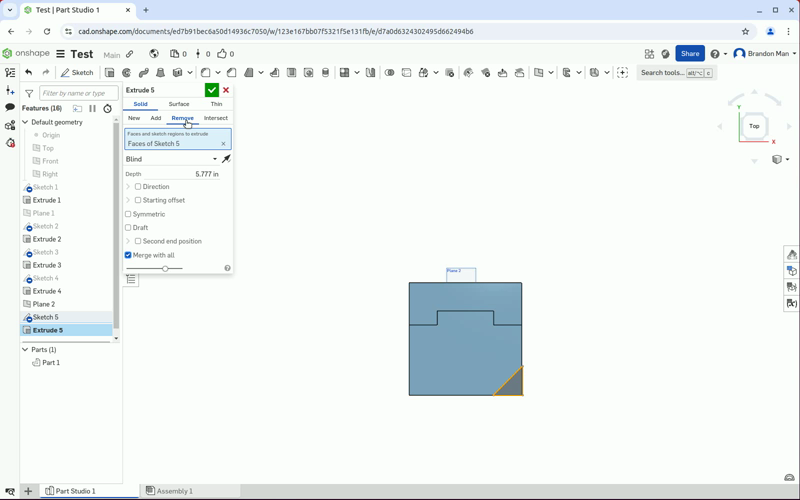
key(enter)
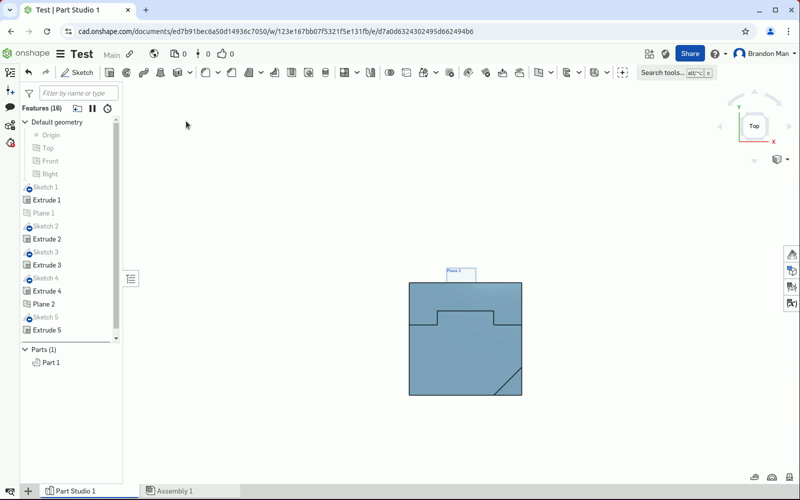
key(shift+h)
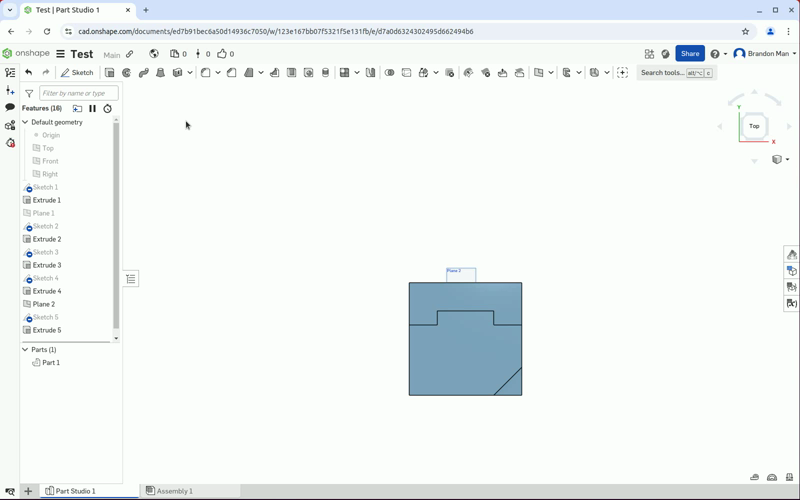
key(shift+h)
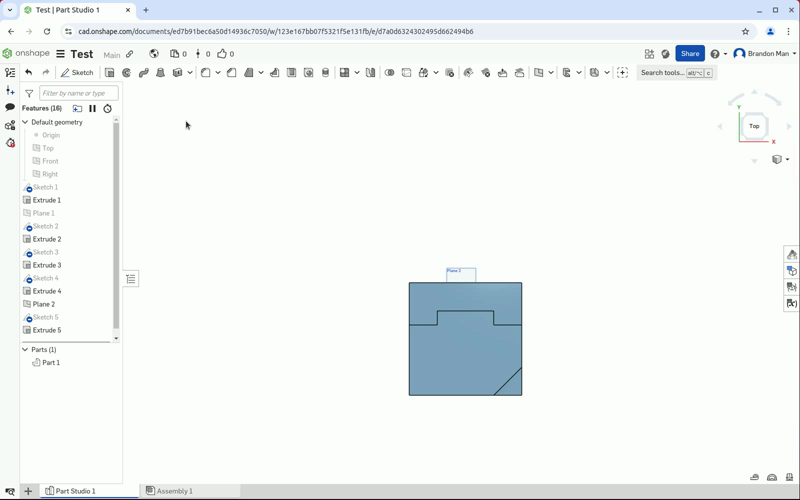
mouse_move(69, 189)
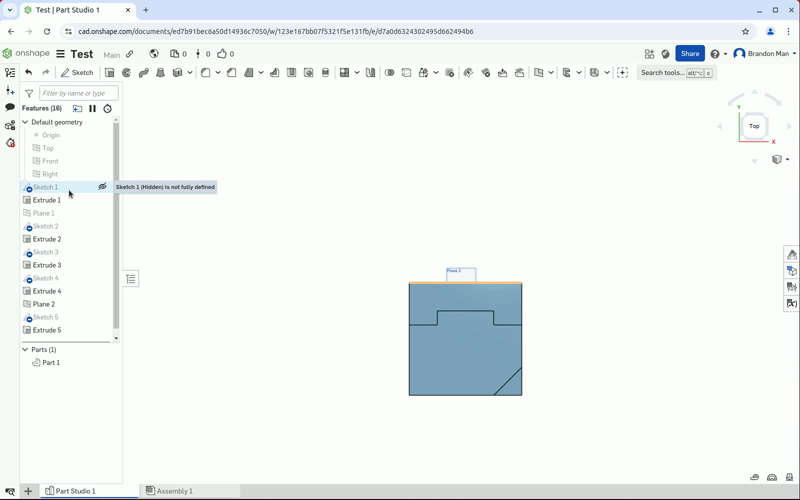
click(69, 189)
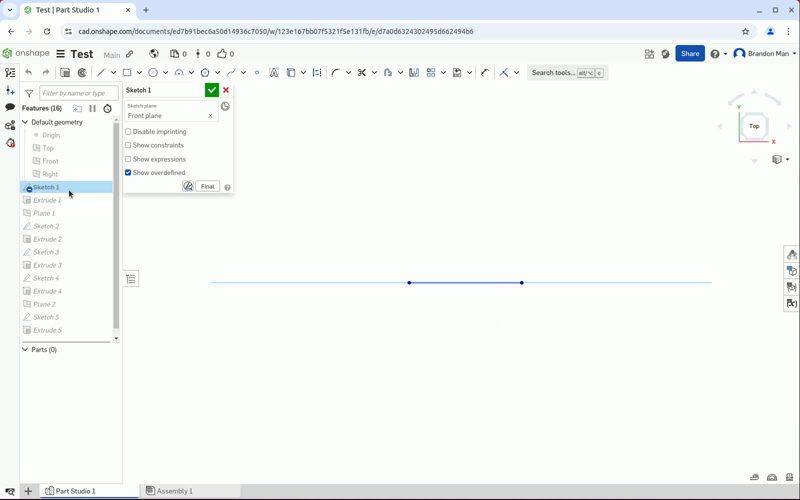
mouse_move(229, 92)
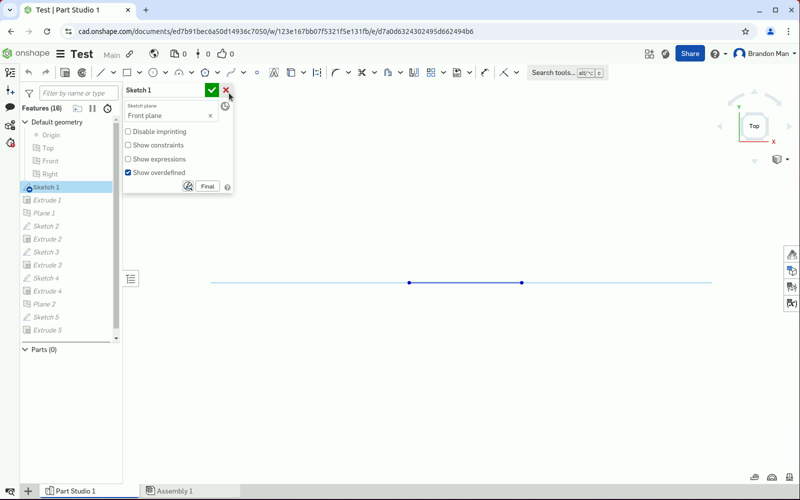
click(229, 92)
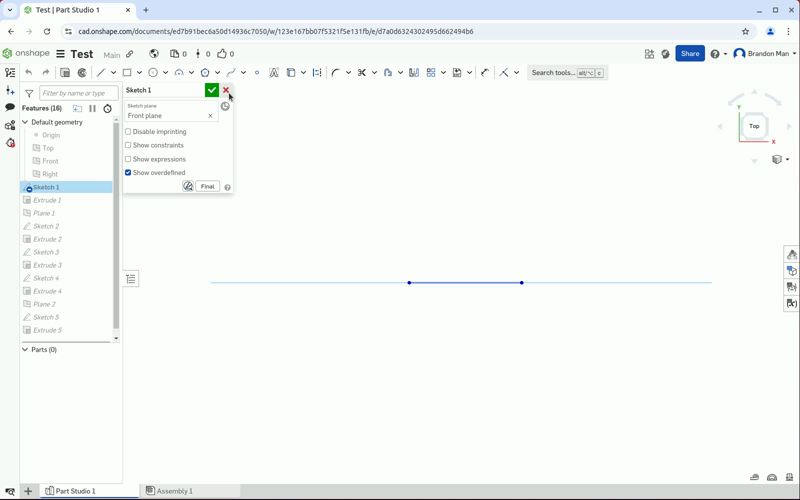
key(shift+s)
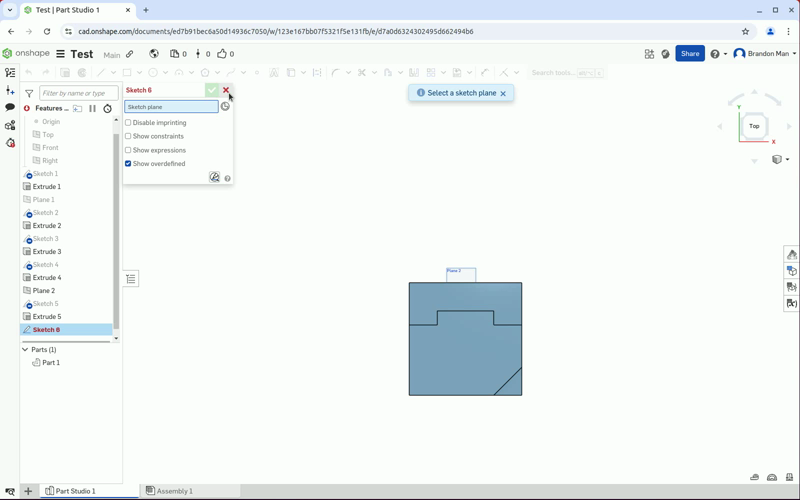
mouse_move(69, 293)
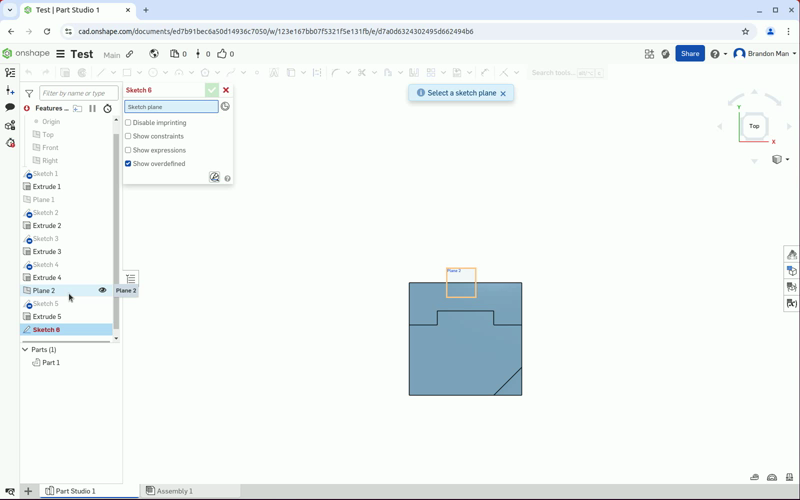
click(69, 293)
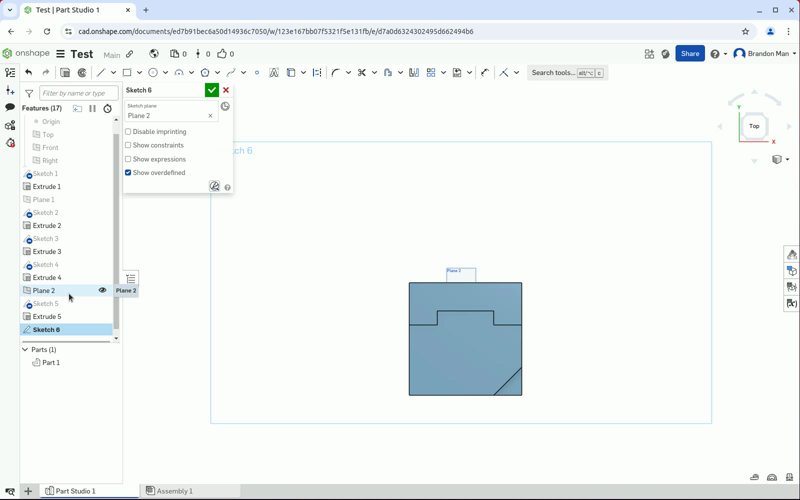
mouse_move(73, 352)
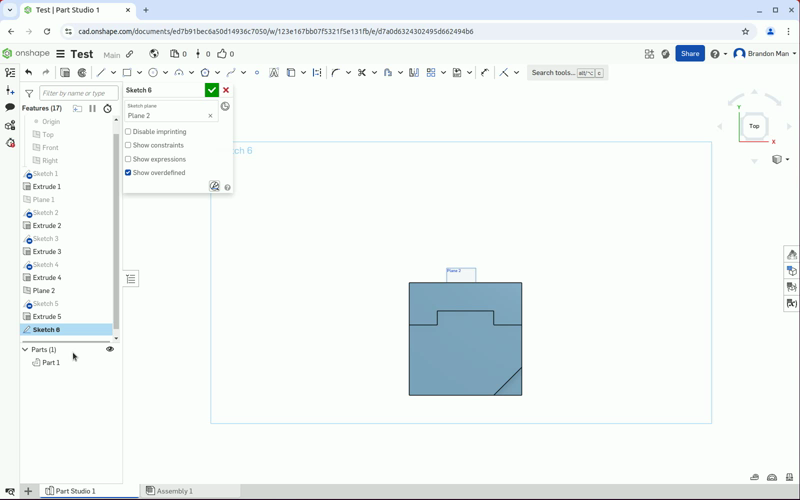
key(y)
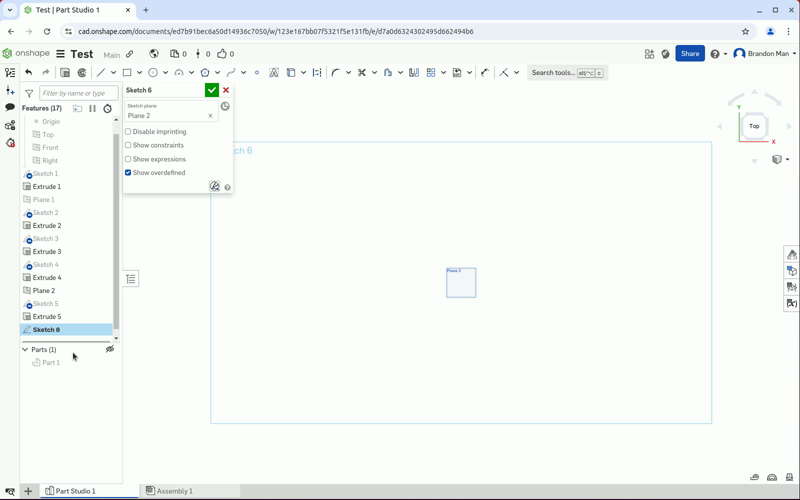
key(l)
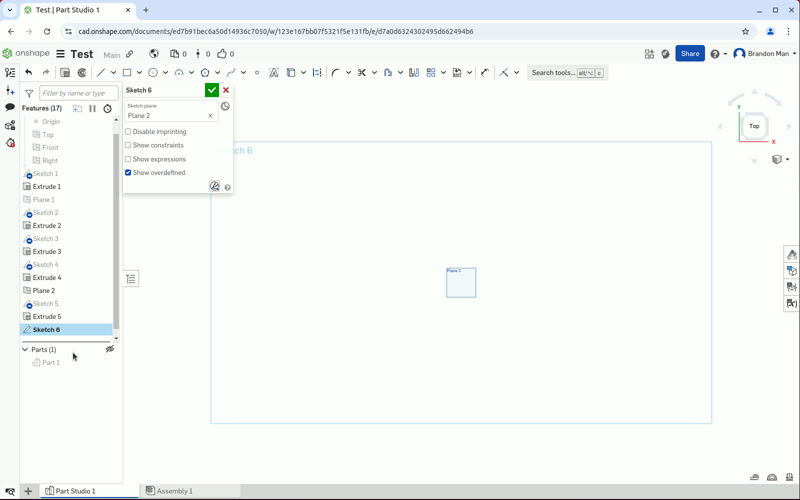
key_down(shift)
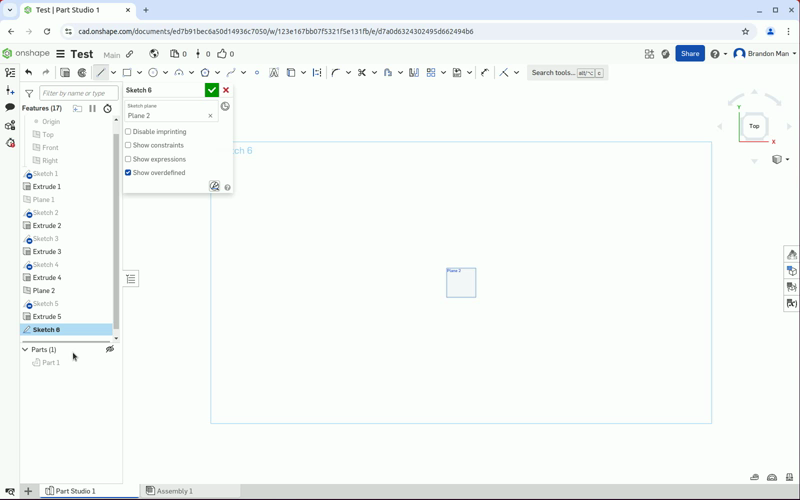
mouse_move(409, 395)
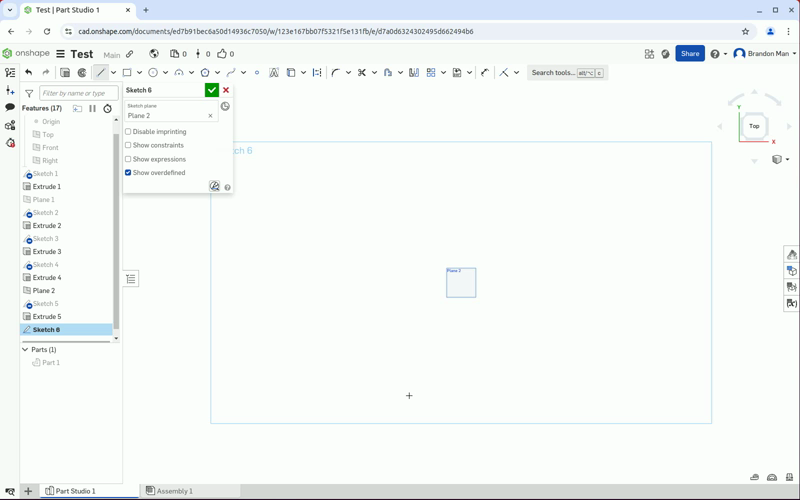
click(409, 395)
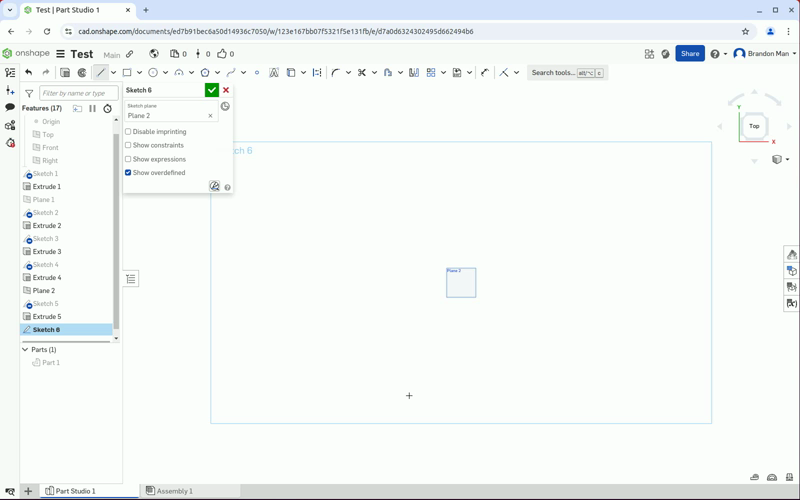
key_up(shift)
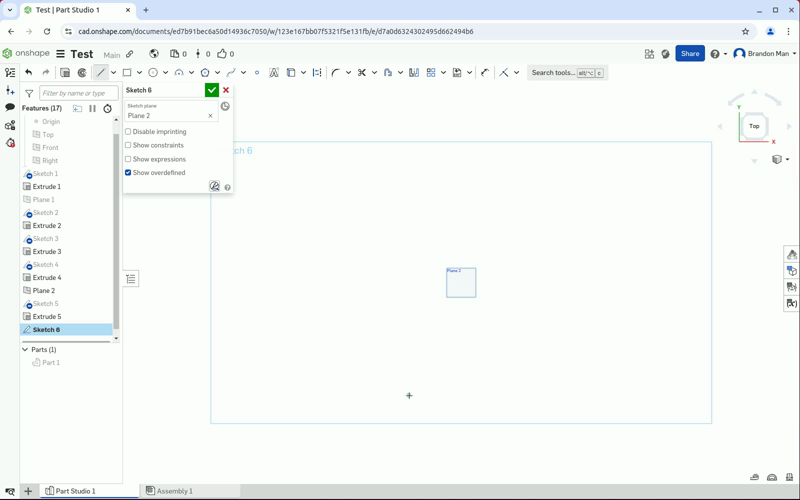
key_down(shift)
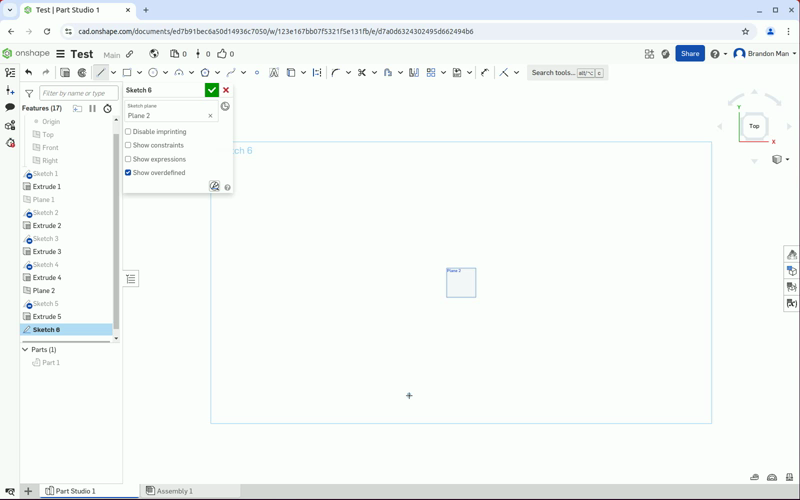
mouse_move(439, 395)
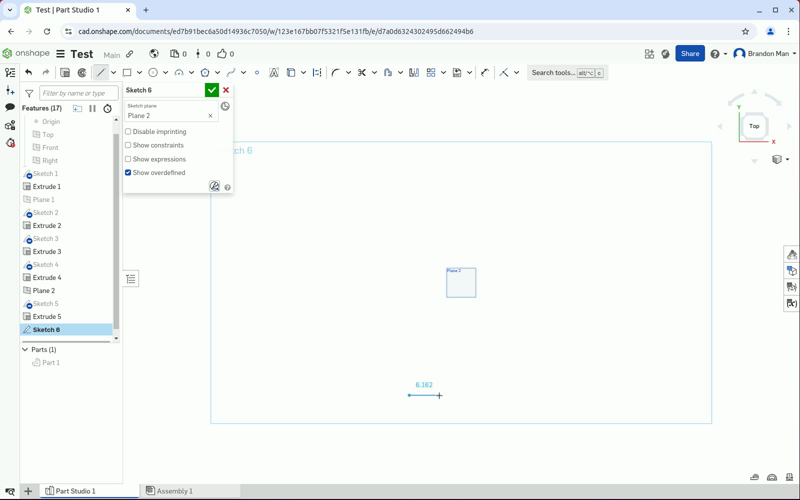
mouse_move(438, 395)
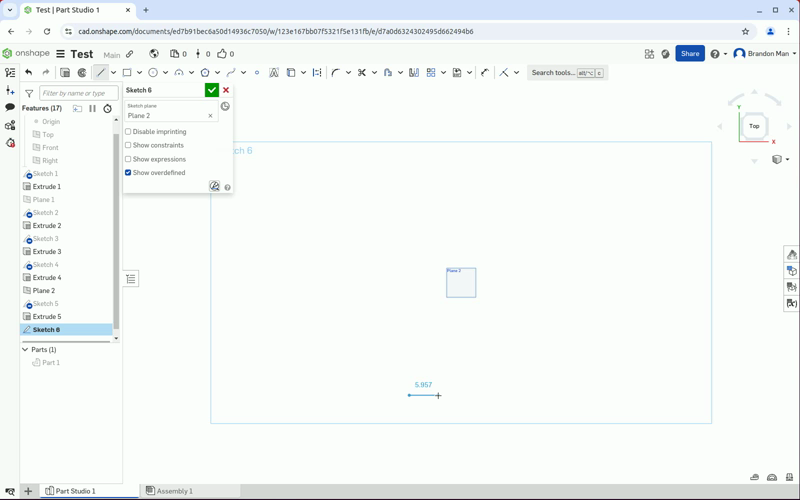
click(438, 395)
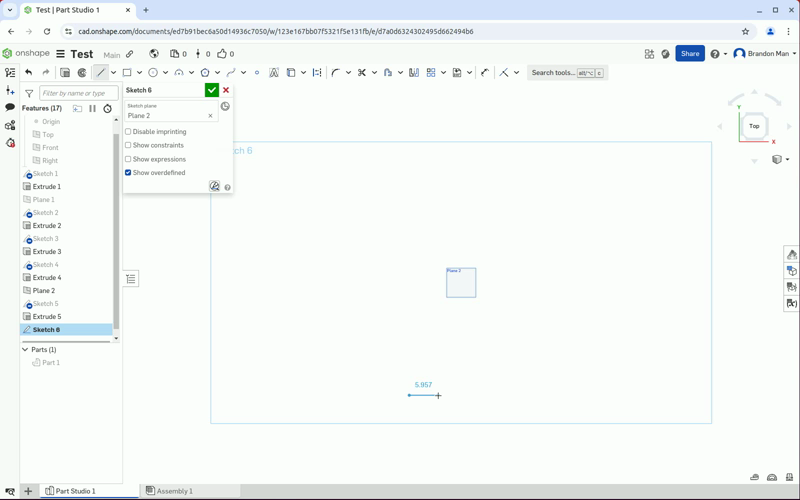
key_up(shift)
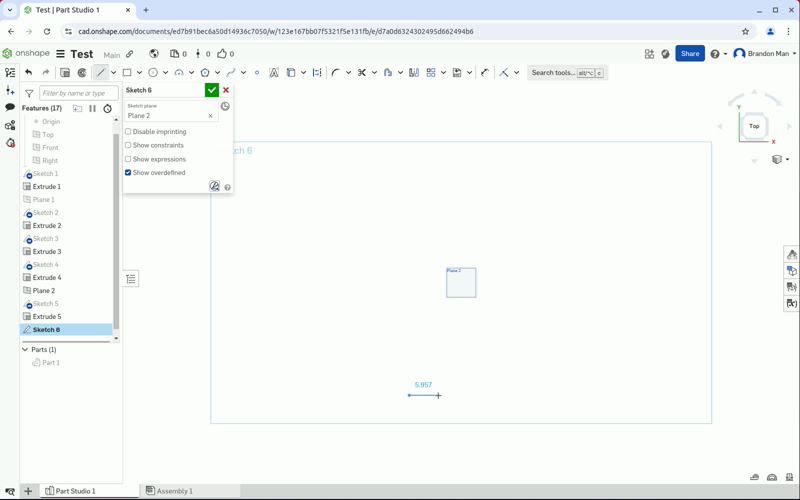
key_down(shift)
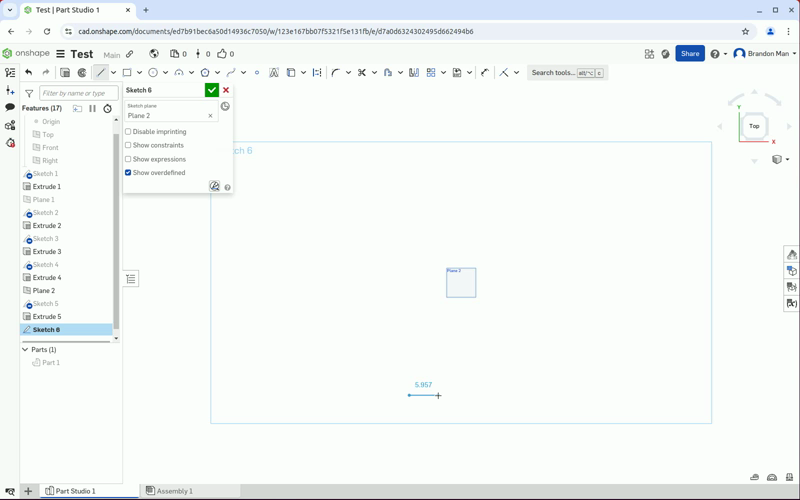
mouse_move(468, 395)
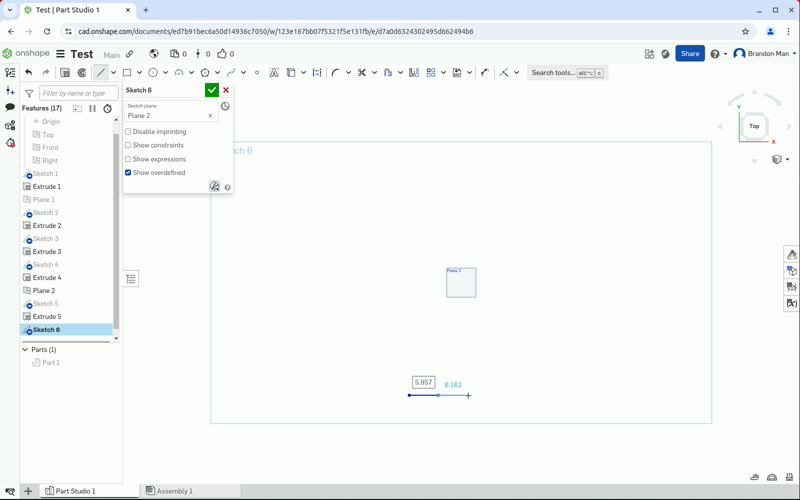
mouse_move(409, 366)
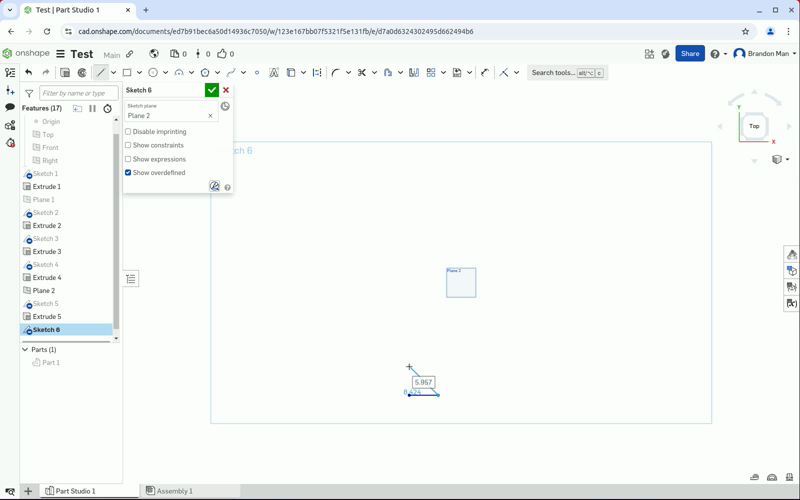
click(409, 366)
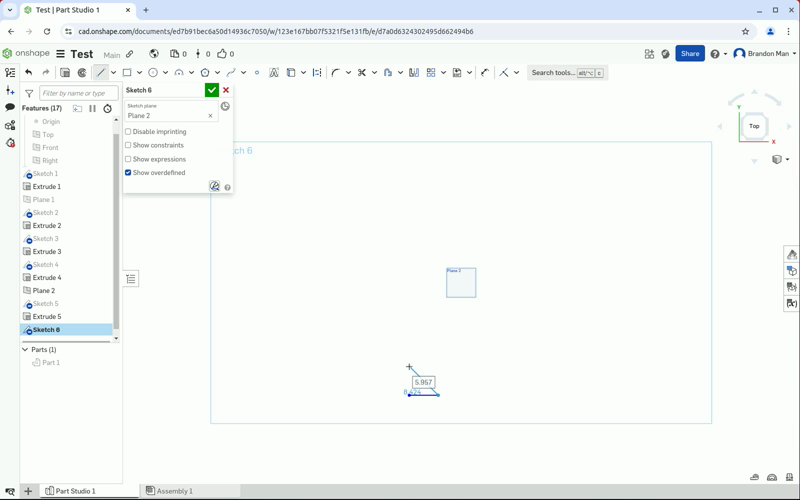
key_up(shift)
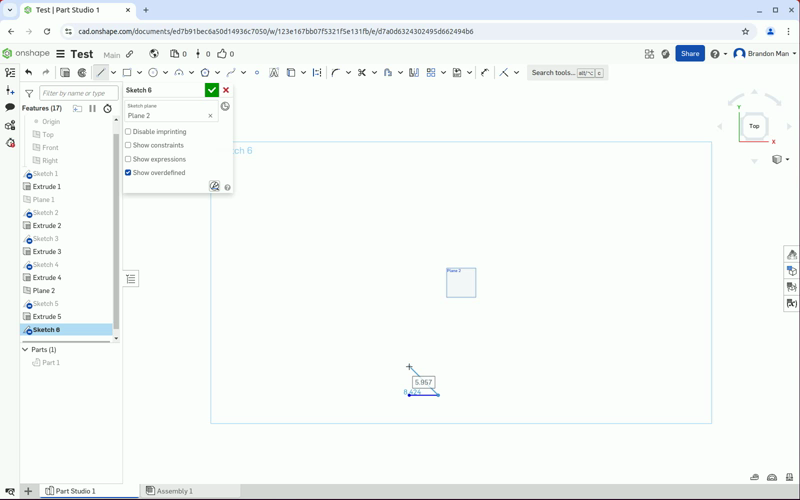
mouse_move(439, 366)
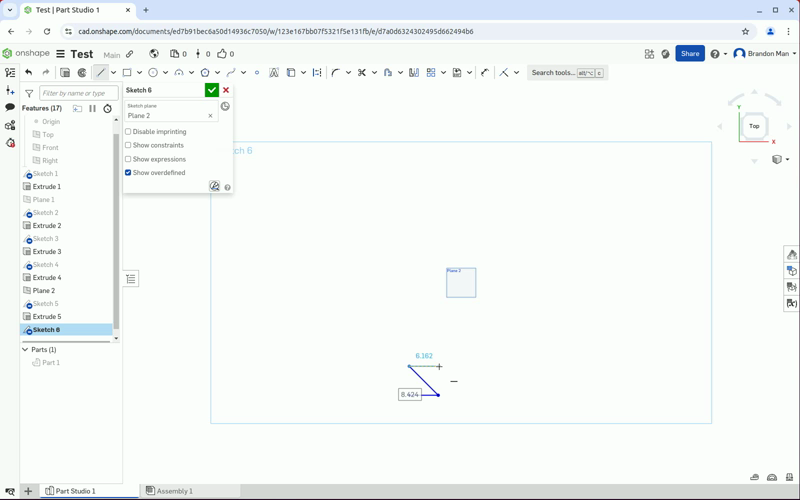
key_down(shift)
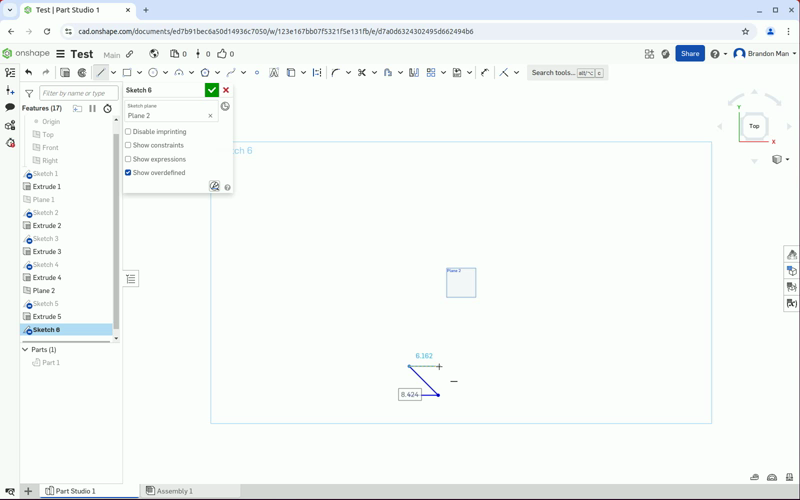
mouse_move(409, 395)
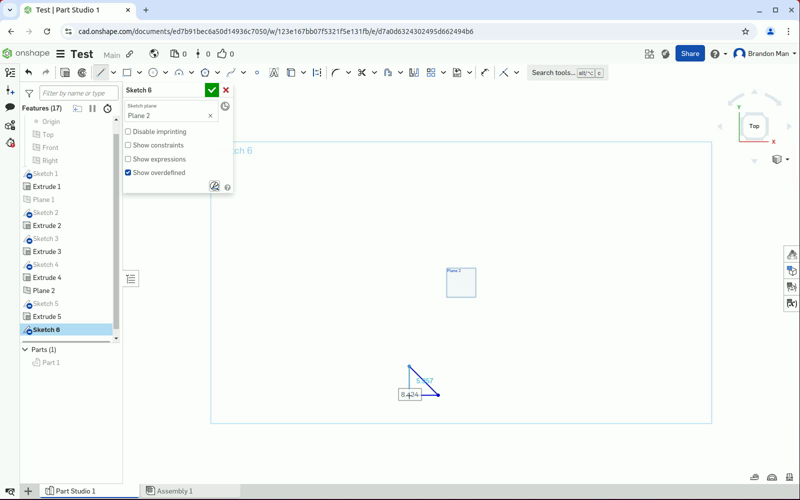
key_up(shift)
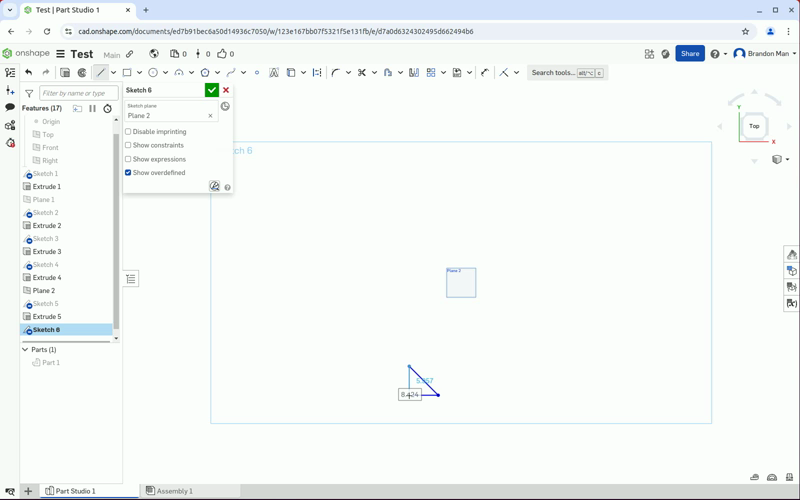
click(409, 395)
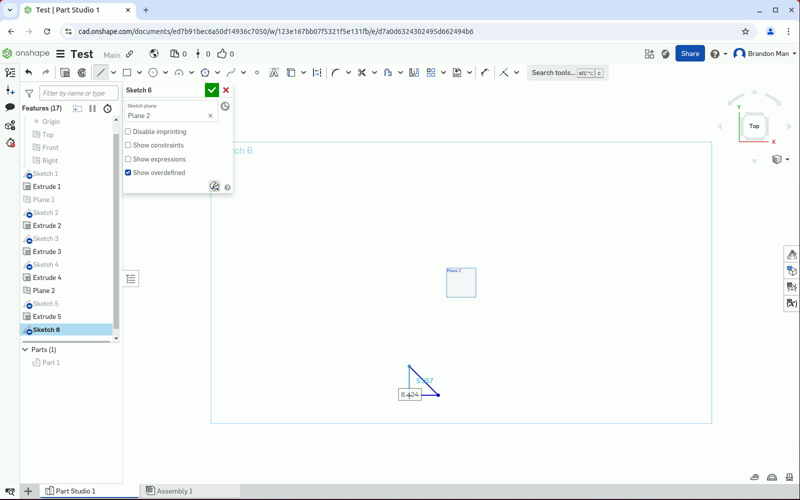
key(esc)
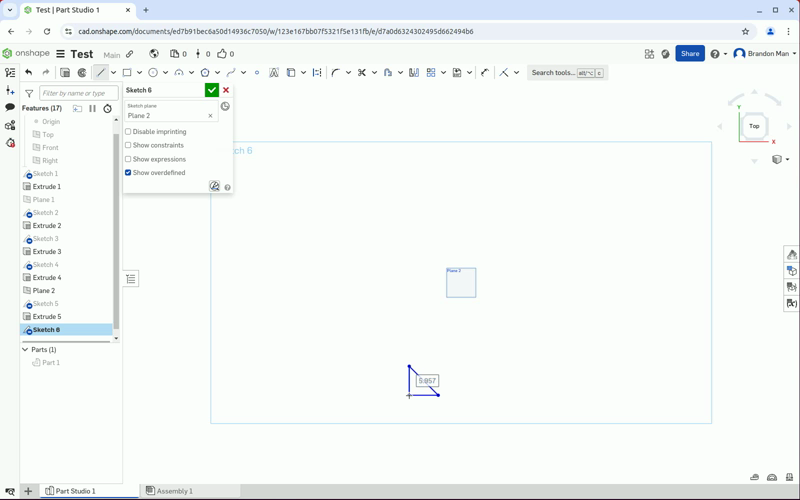
mouse_move(432, 394)
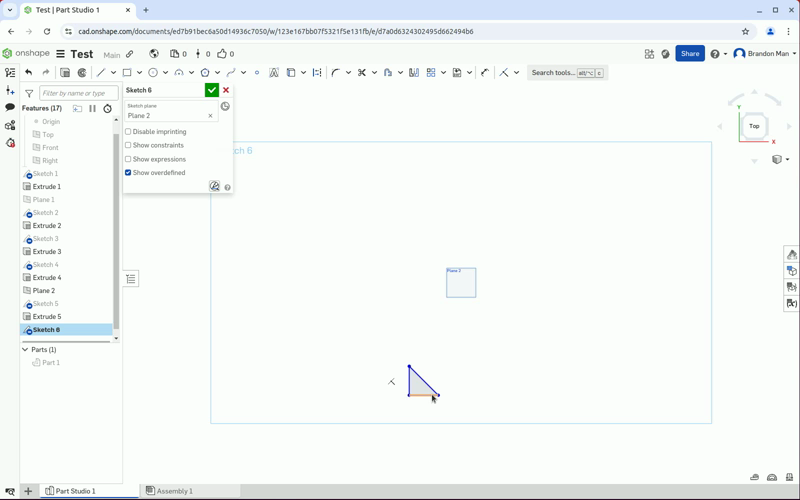
scroll(6)
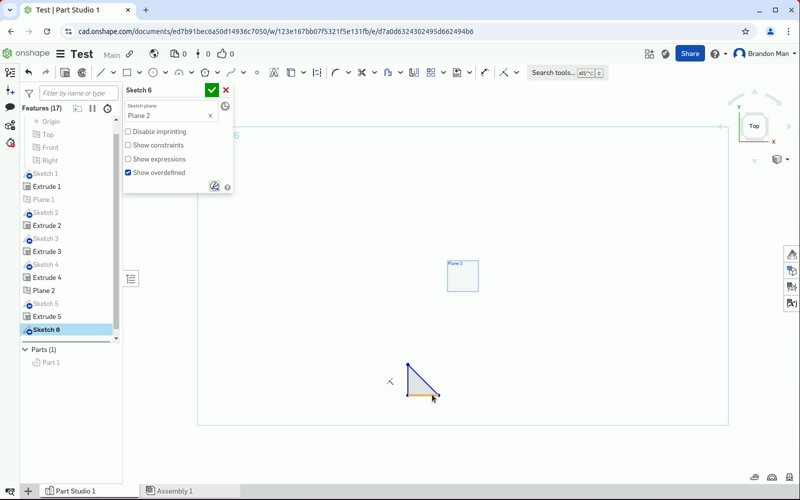
scroll(6)
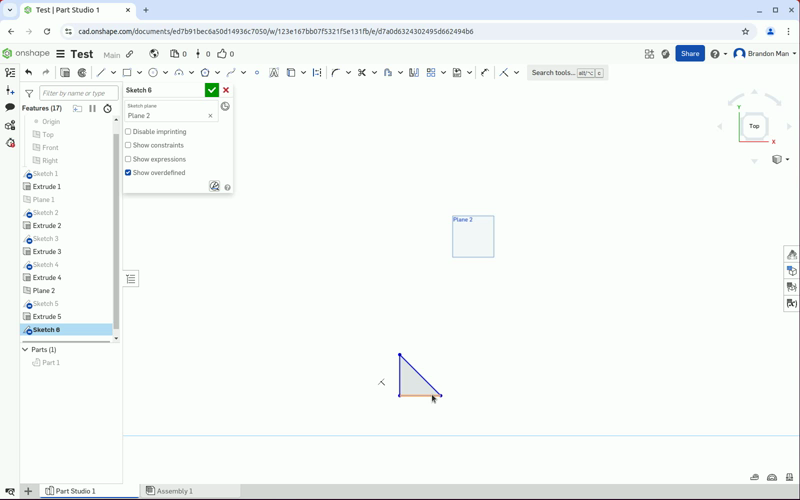
scroll(6)
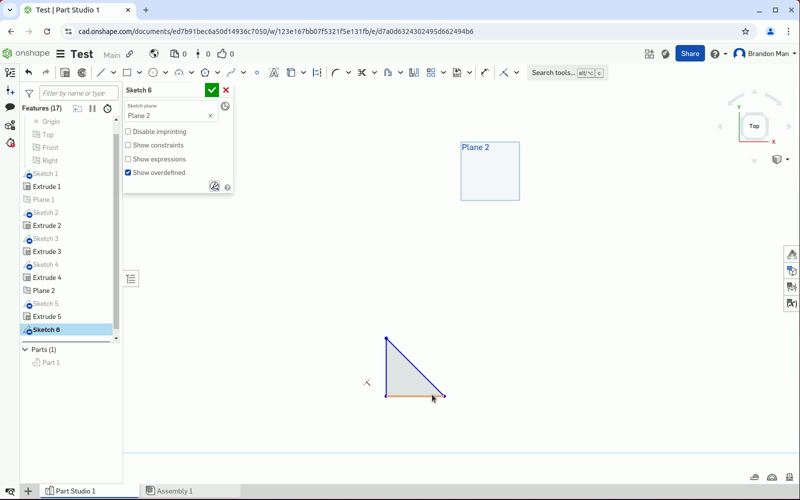
scroll(6)
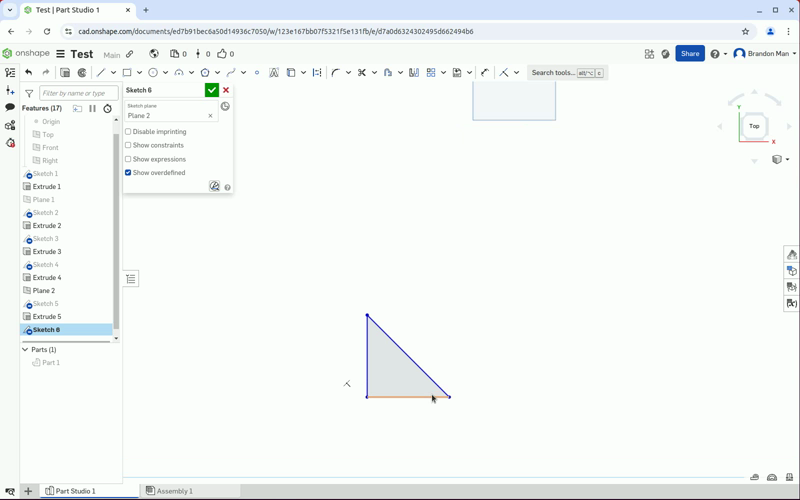
scroll(6)
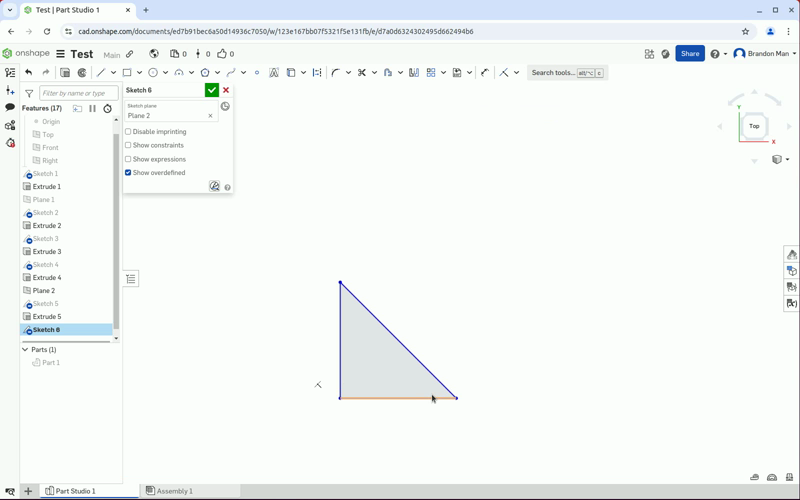
scroll(6)
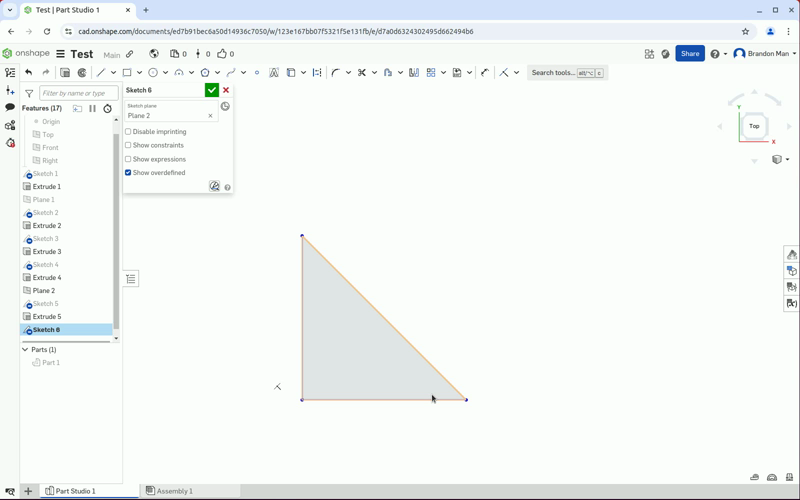
scroll(6)
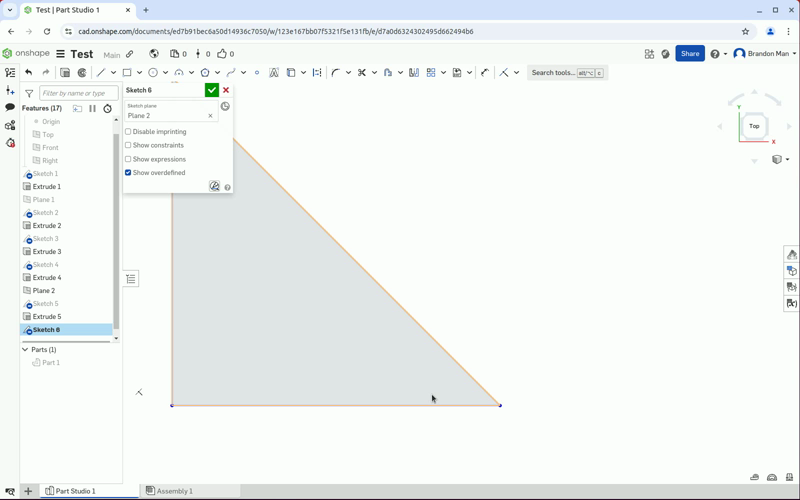
click(432, 394)
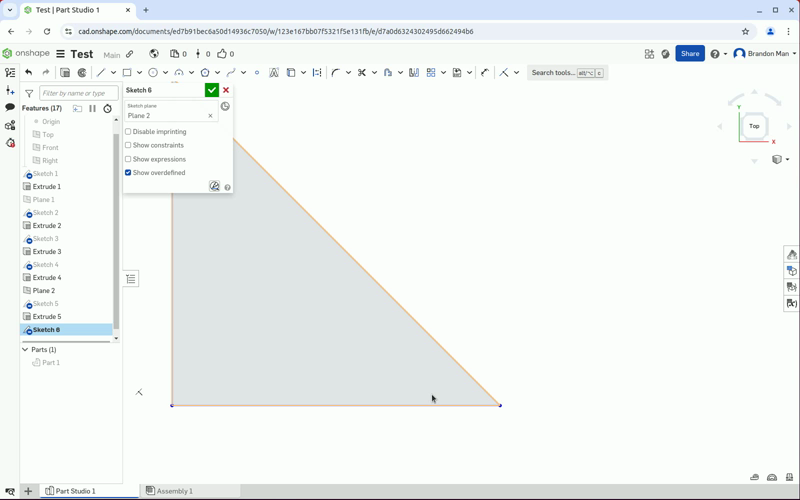
scroll(-6)
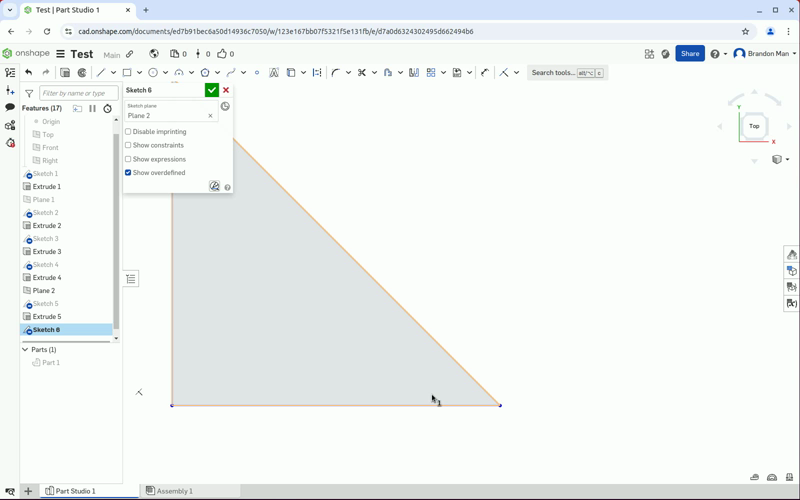
scroll(-6)
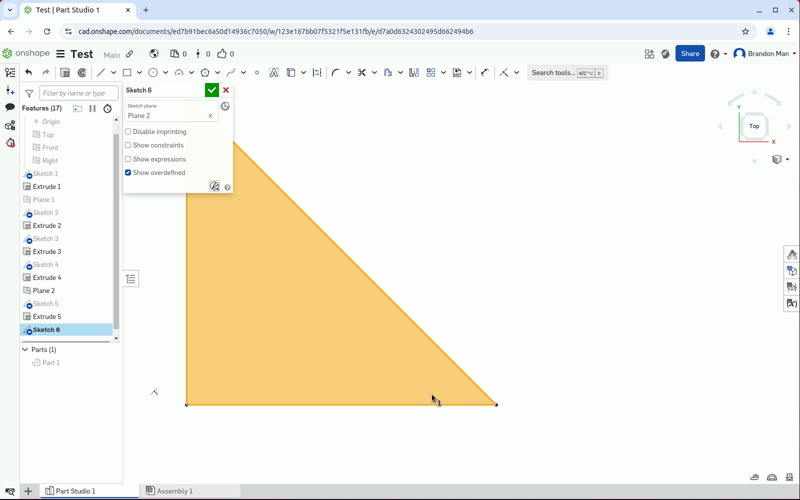
scroll(-6)
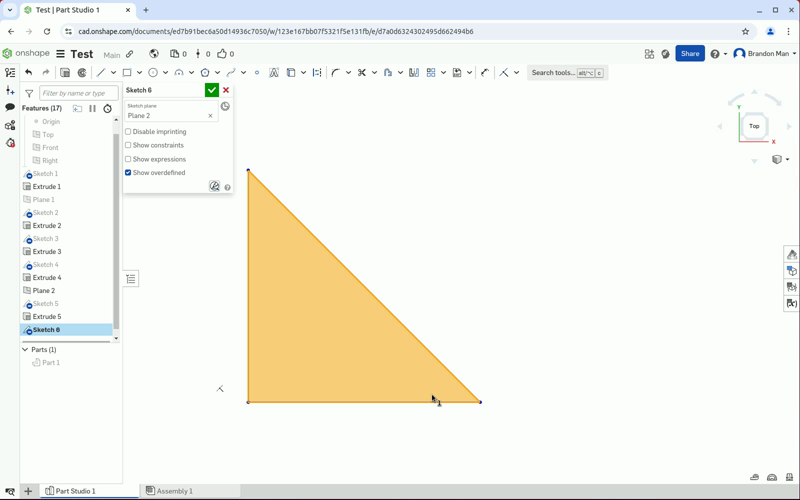
scroll(-6)
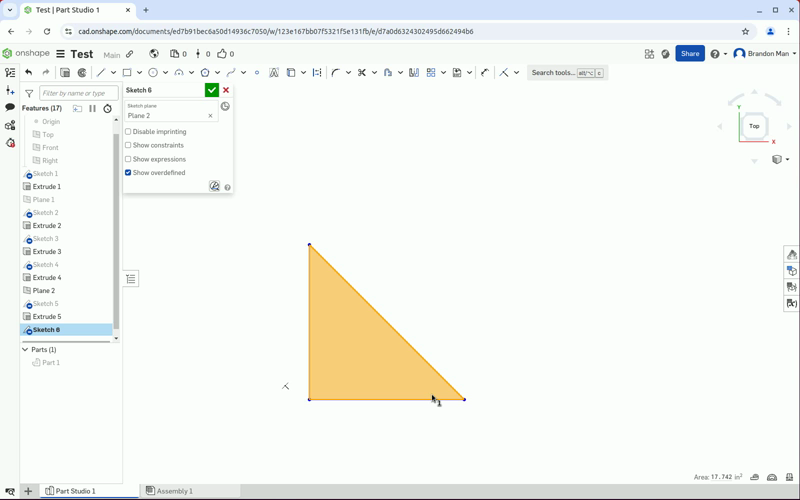
scroll(-6)
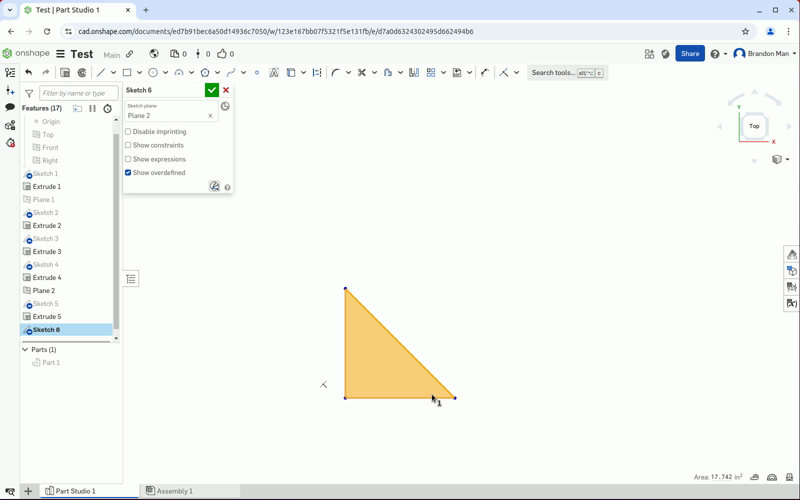
scroll(-6)
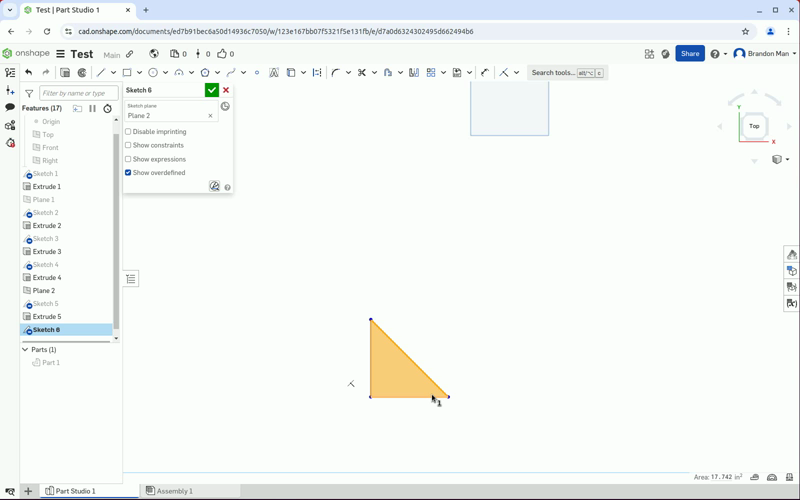
scroll(-6)
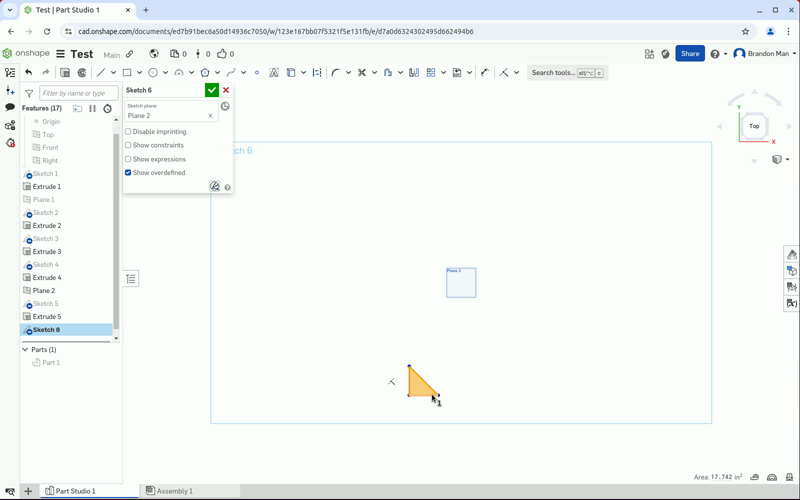
mouse_move(73, 352)
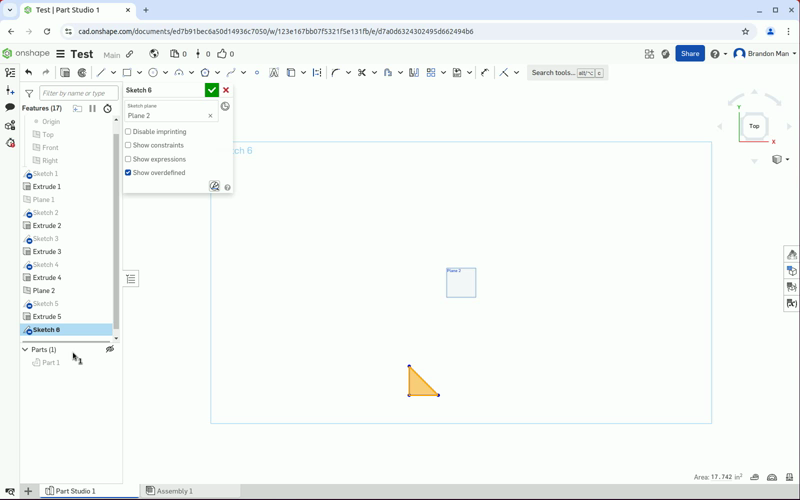
key(shift+y)
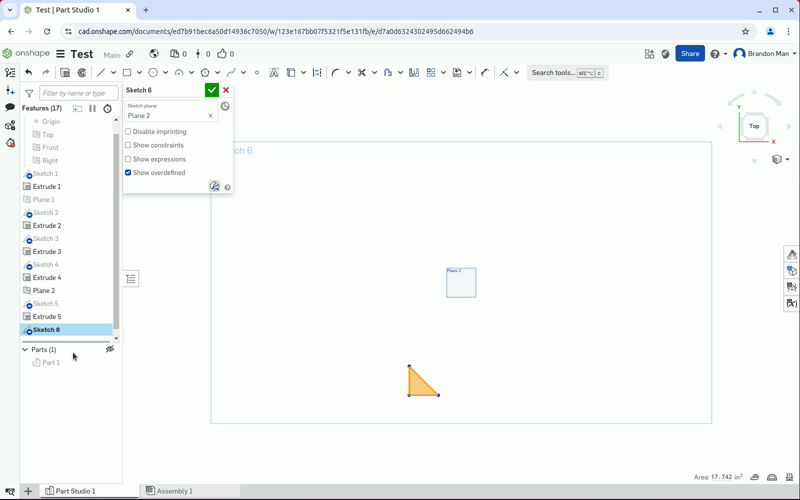
key(shift+e)
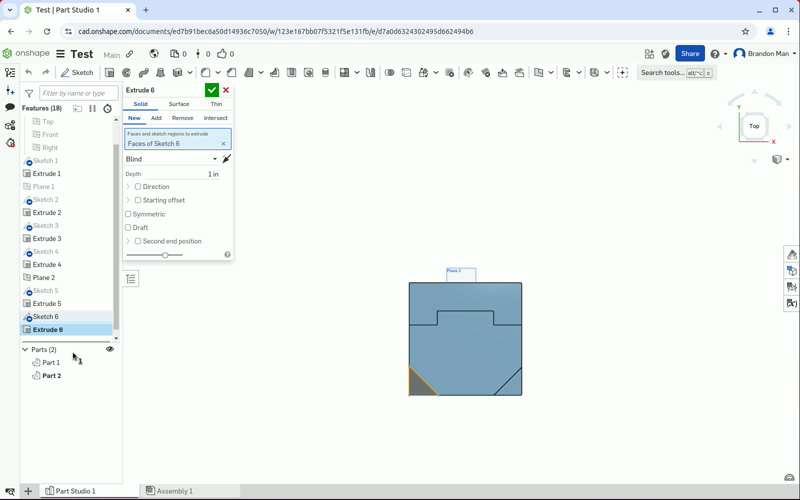
mouse_move(143, 106)
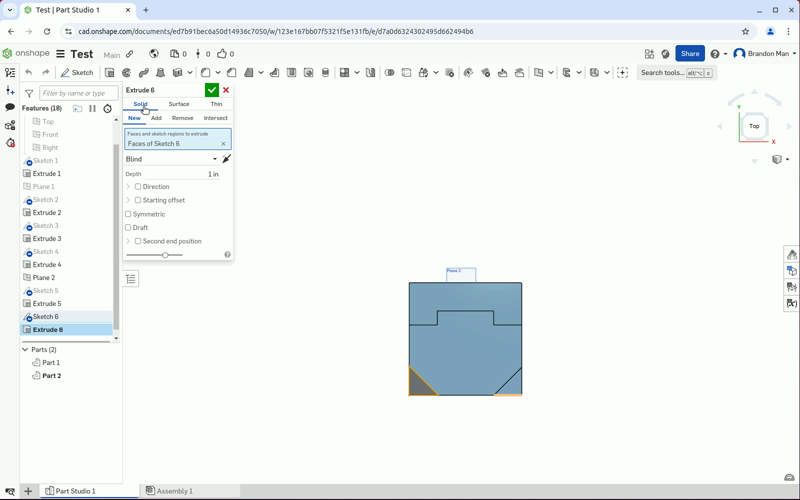
click(143, 106)
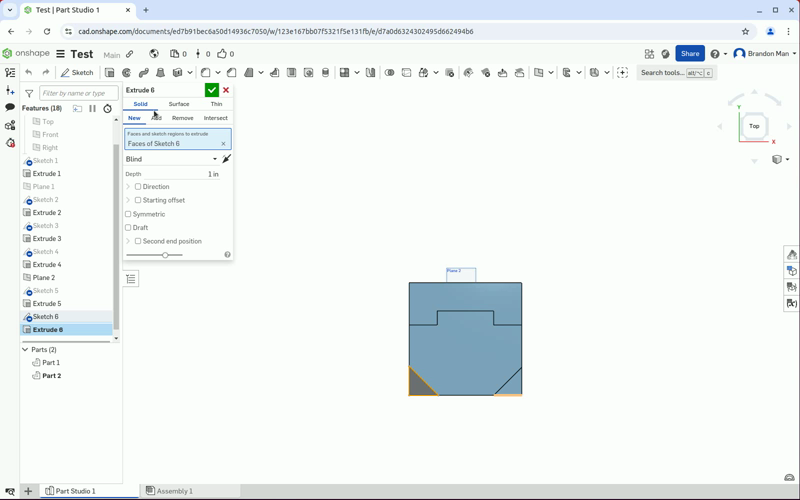
mouse_move(186, 120)
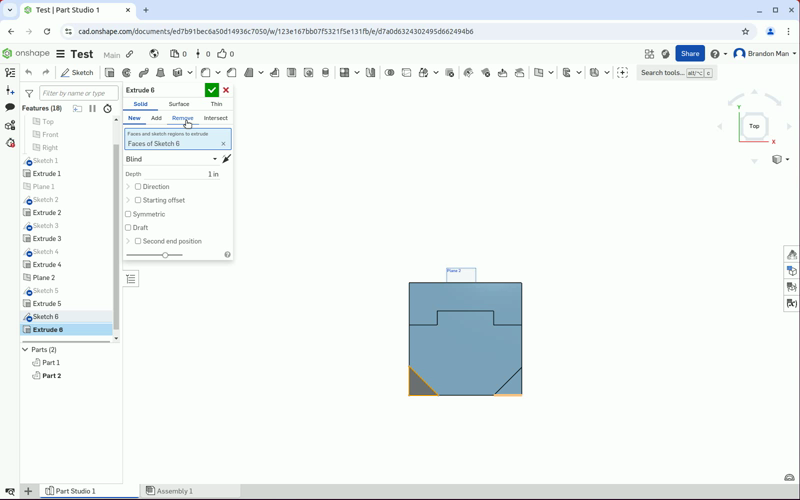
click(186, 120)
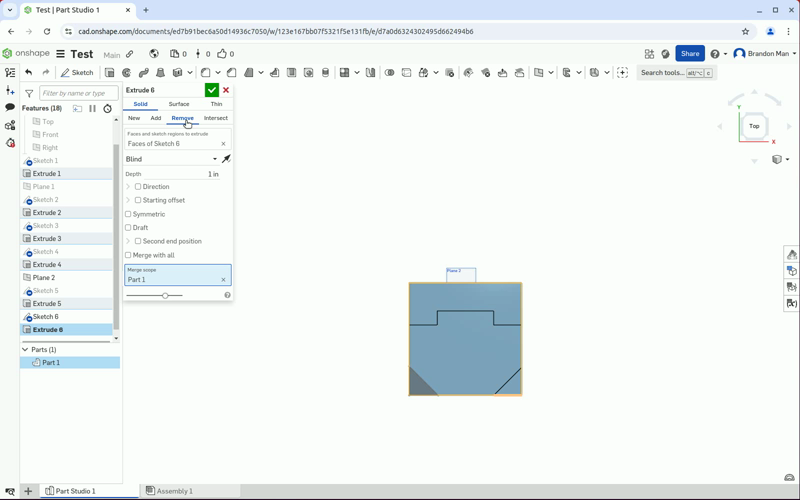
key(tab, 4)
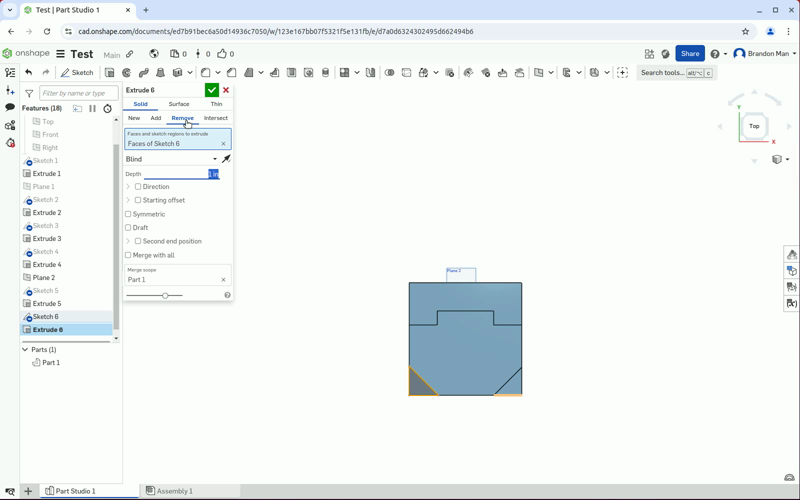
text(5.777)
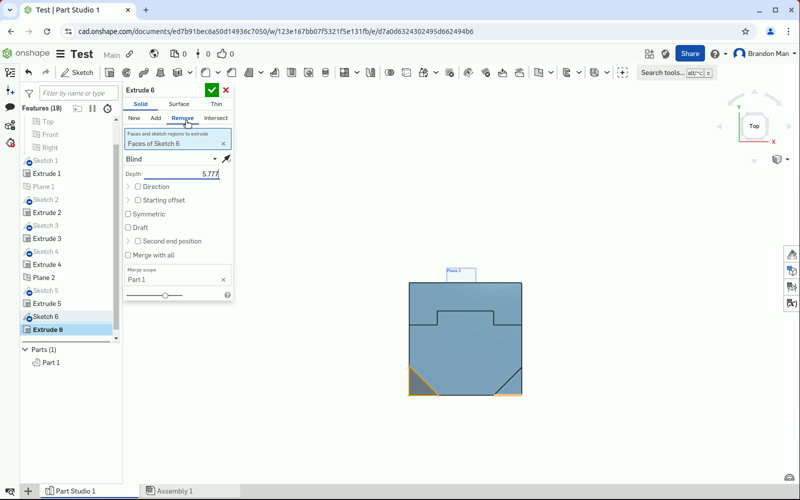
key(tab, 6)
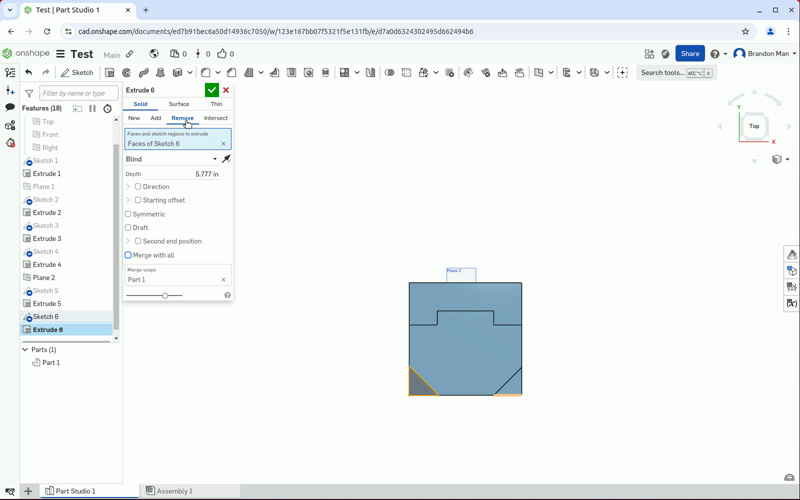
key(space)
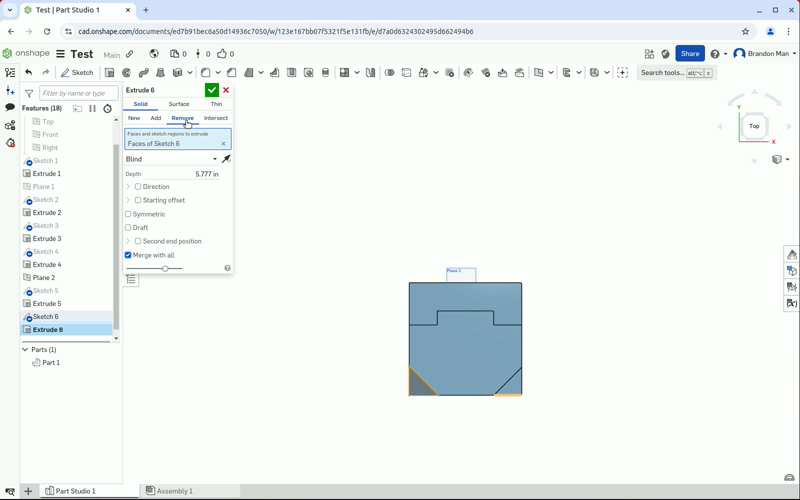
key(enter)
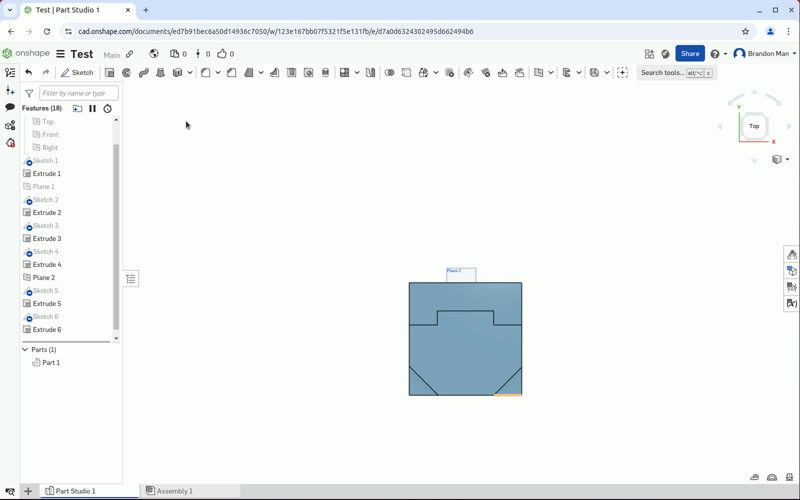
key(shift+h)
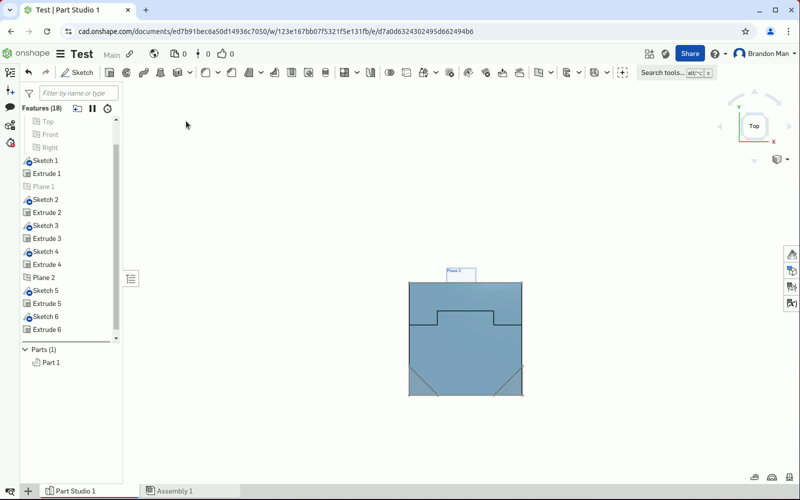
key(shift+h)
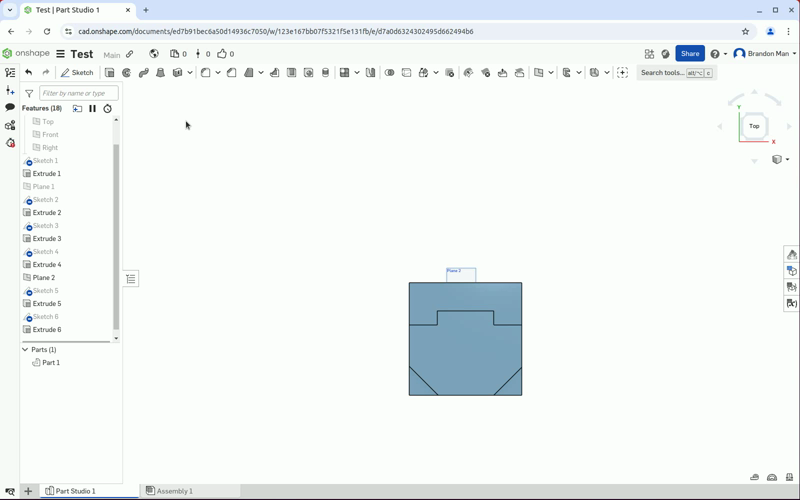
mouse_move(69, 163)
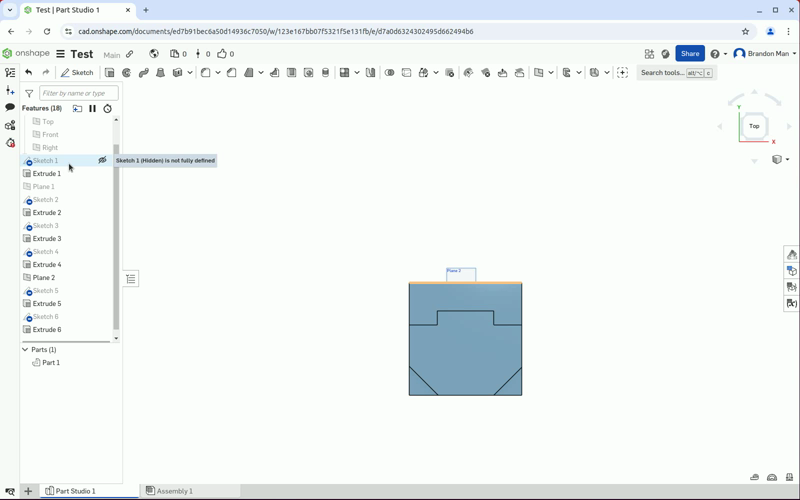
click(69, 163)
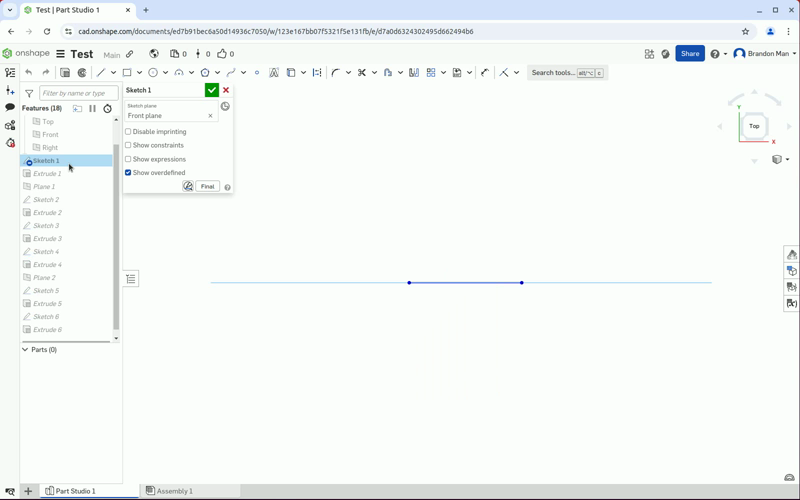
mouse_move(229, 92)
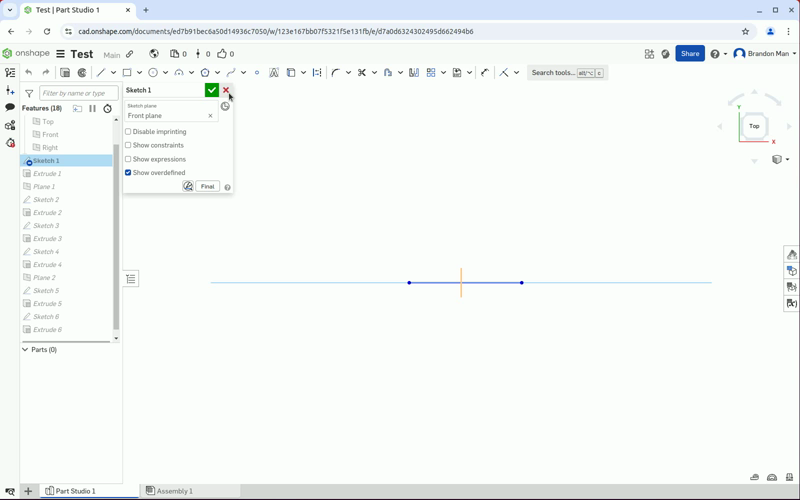
click(229, 92)
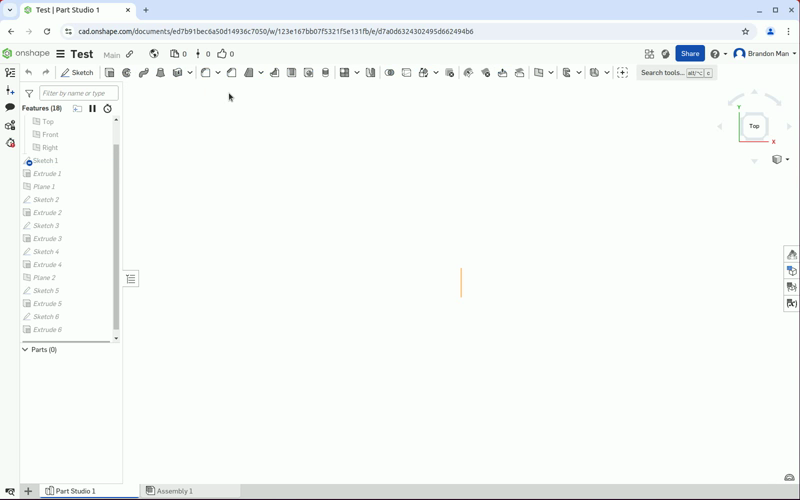
key(shift+s)
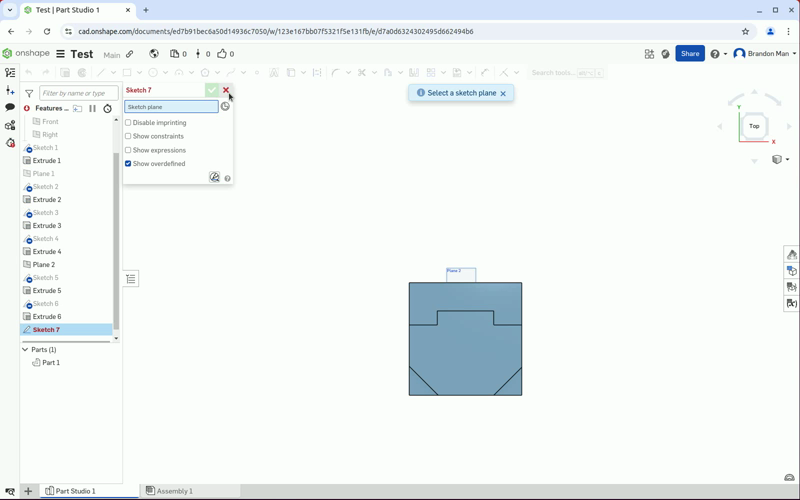
mouse_move(69, 267)
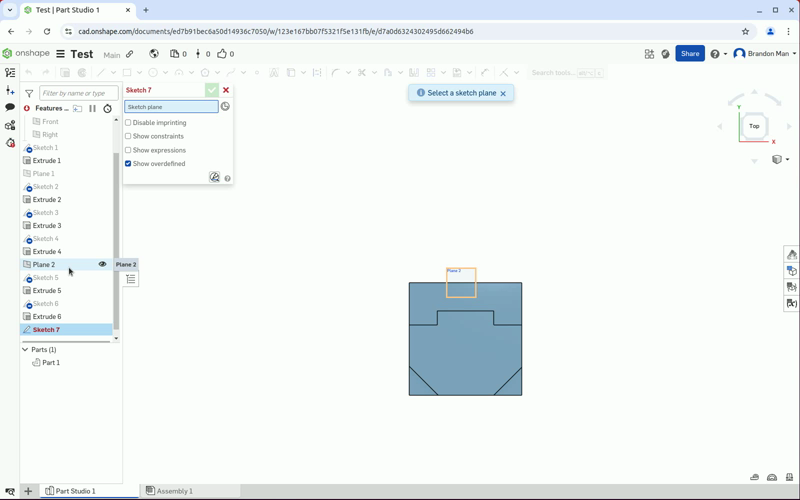
click(69, 267)
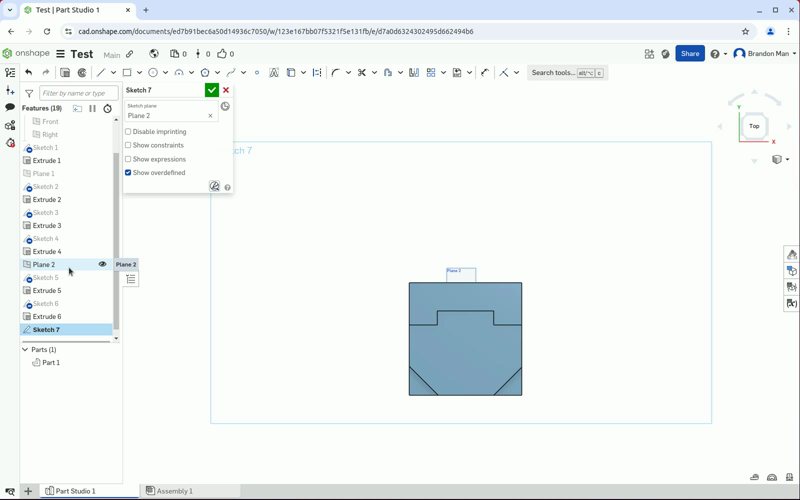
mouse_move(73, 352)
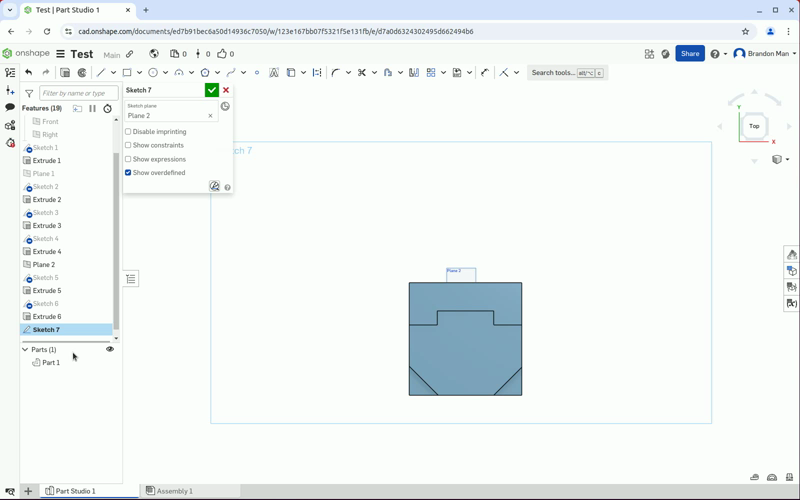
key(y)
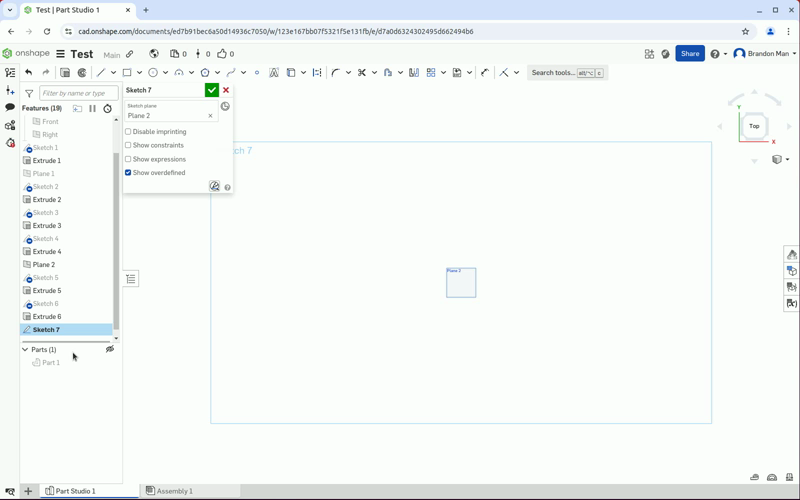
key(l)
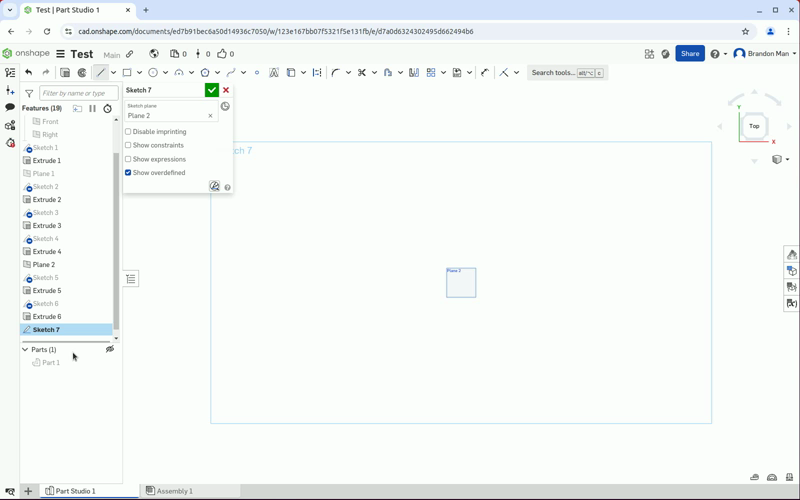
key_down(shift)
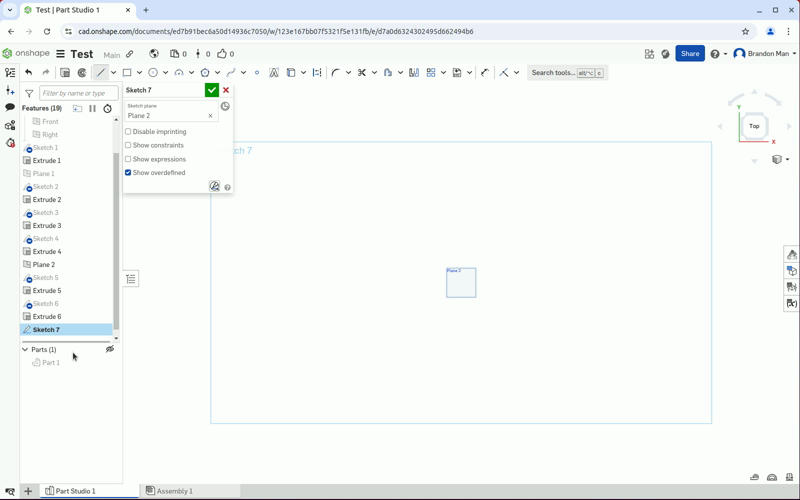
mouse_move(451, 367)
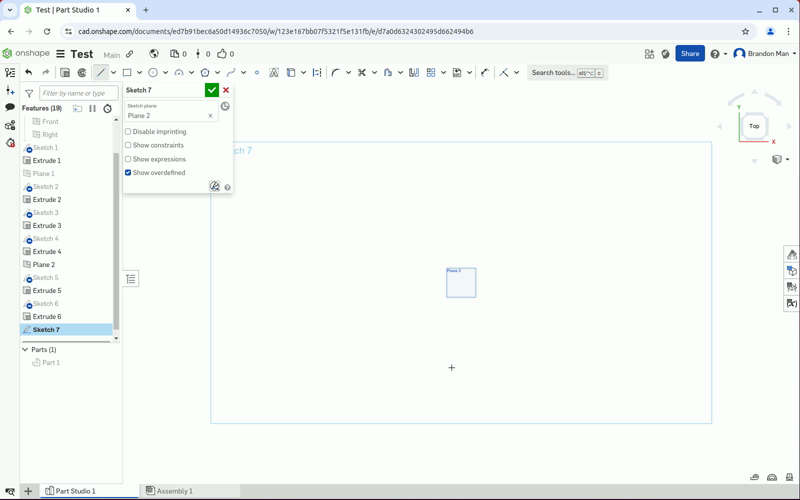
click(451, 367)
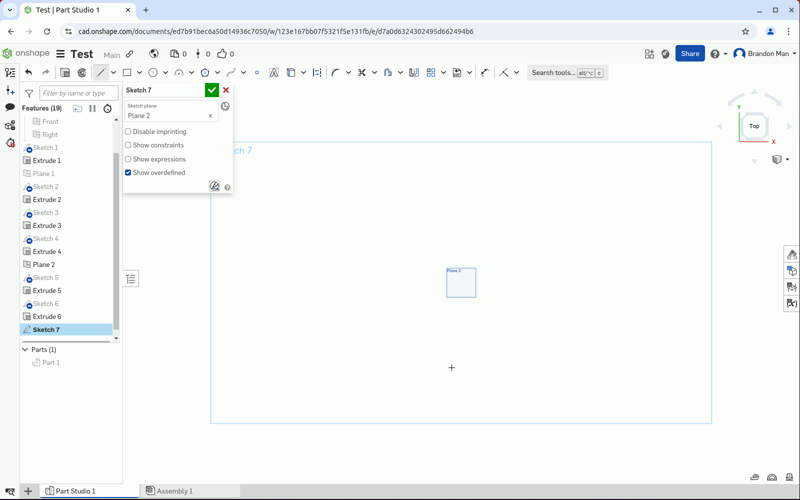
key_up(shift)
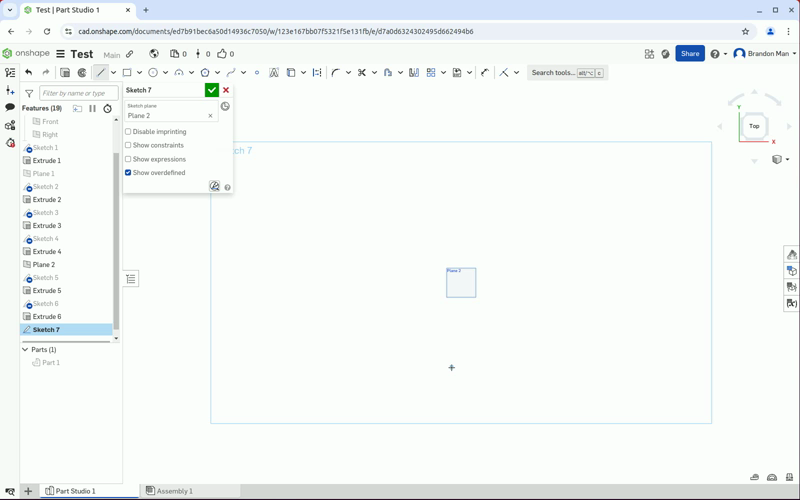
key_down(shift)
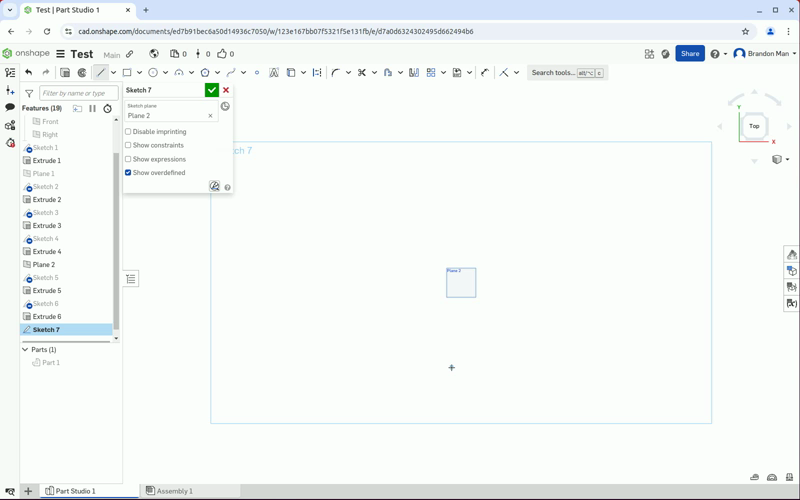
mouse_move(481, 367)
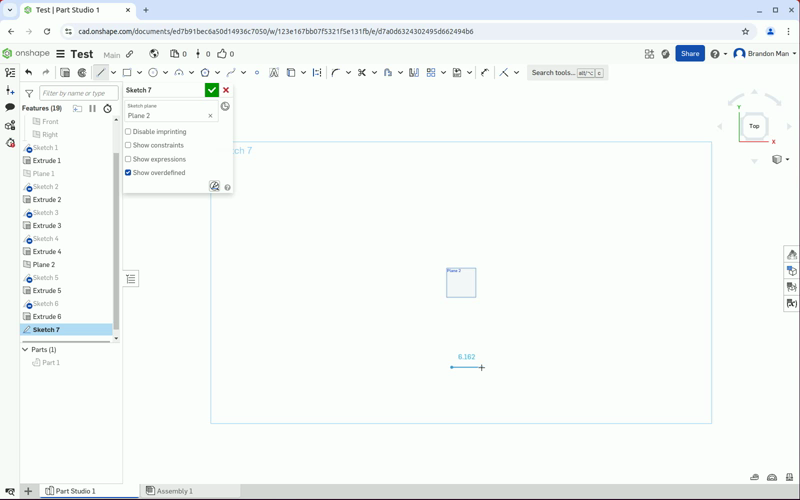
mouse_move(480, 367)
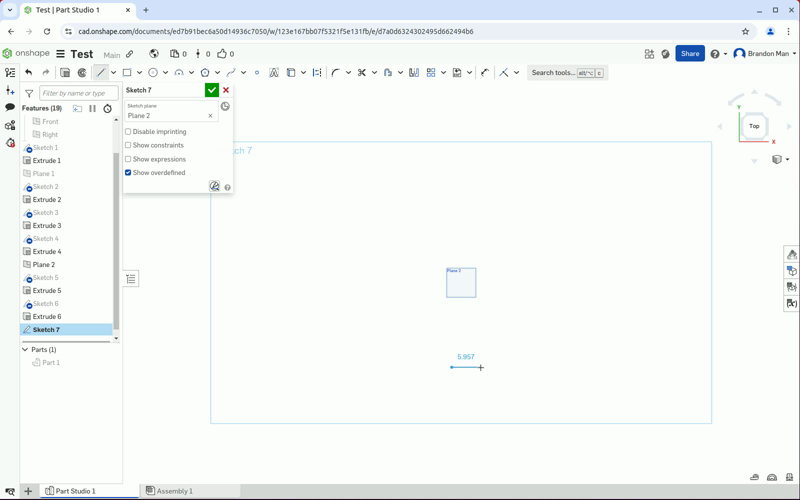
click(480, 367)
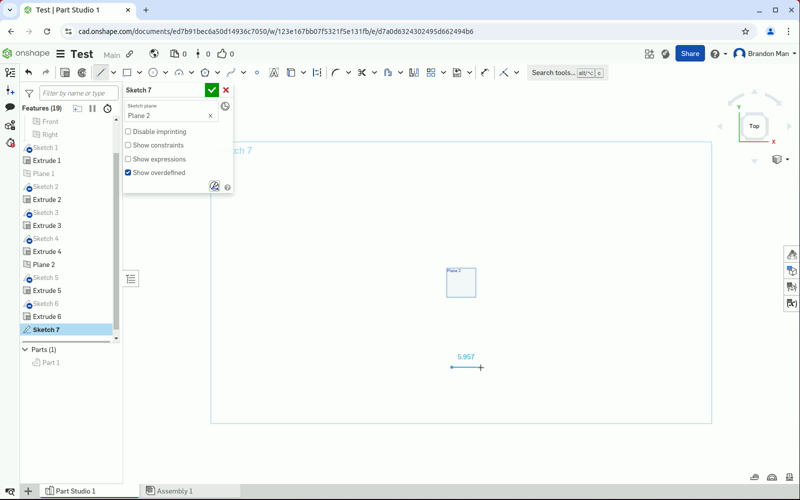
key_up(shift)
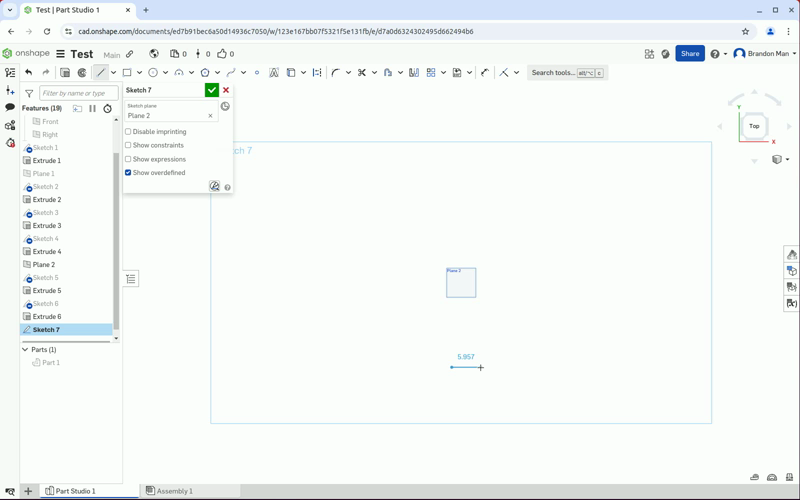
key_down(shift)
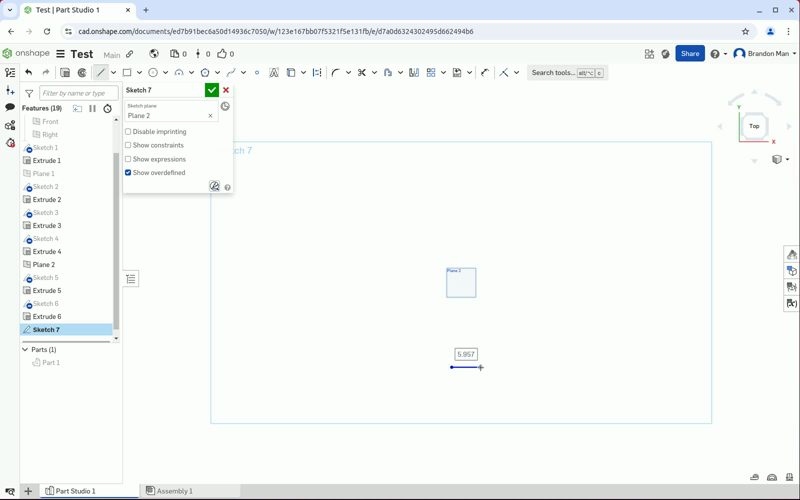
mouse_move(510, 367)
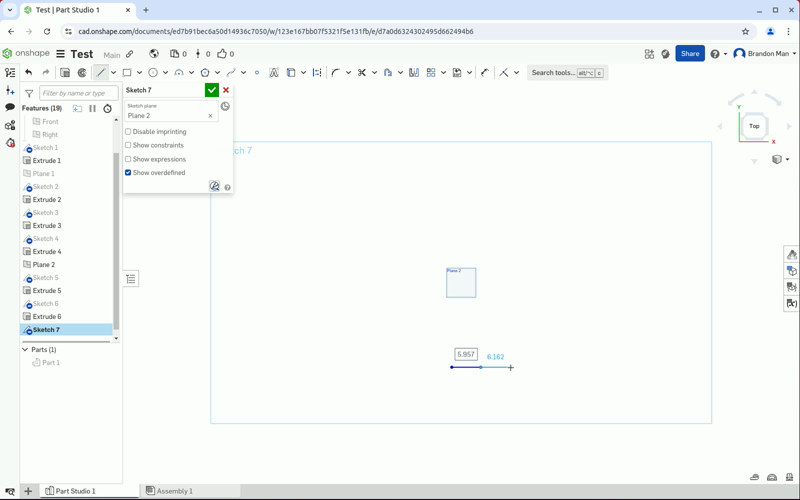
mouse_move(480, 345)
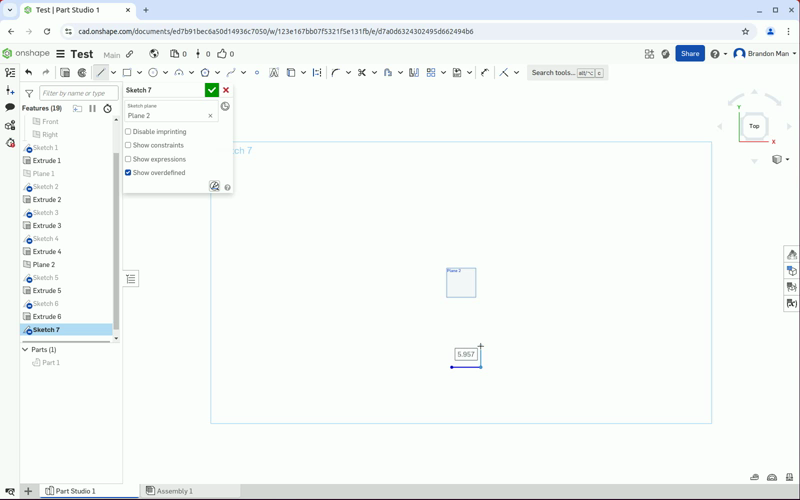
click(480, 345)
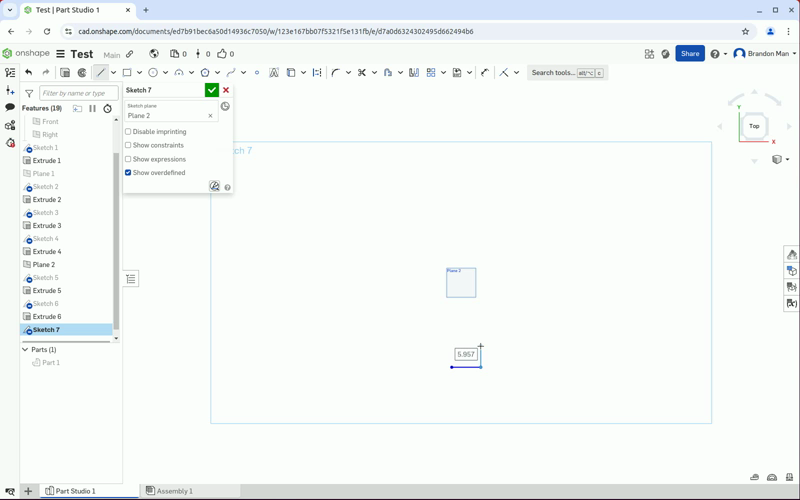
key_up(shift)
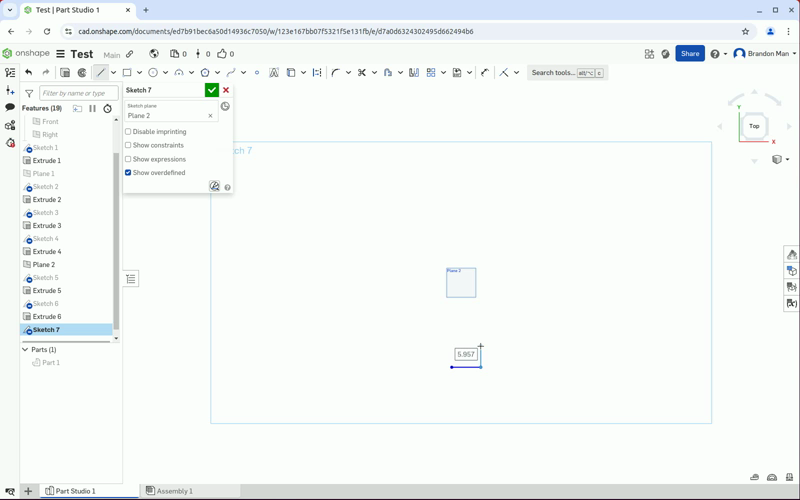
key_down(shift)
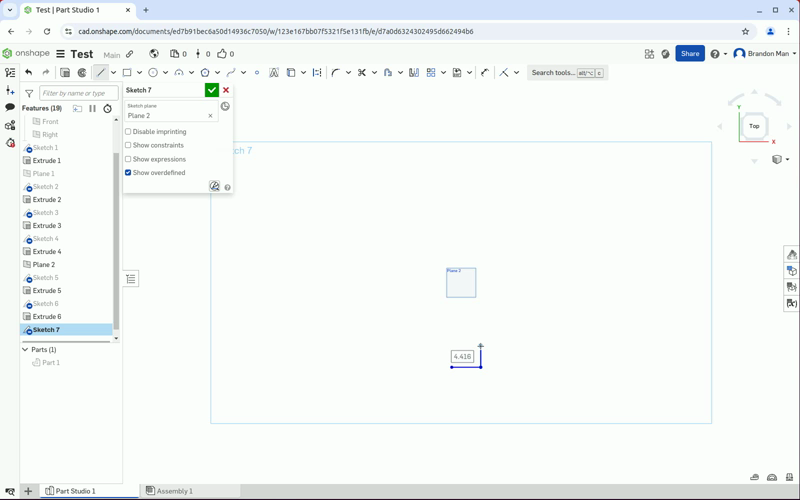
mouse_move(510, 345)
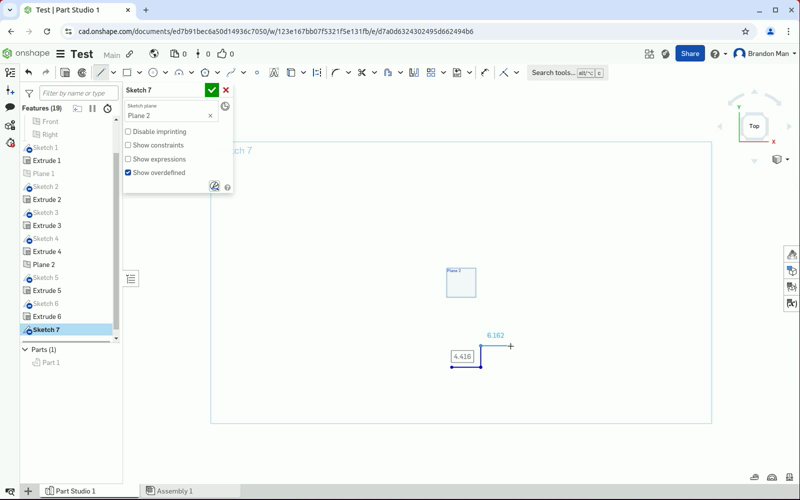
mouse_move(451, 345)
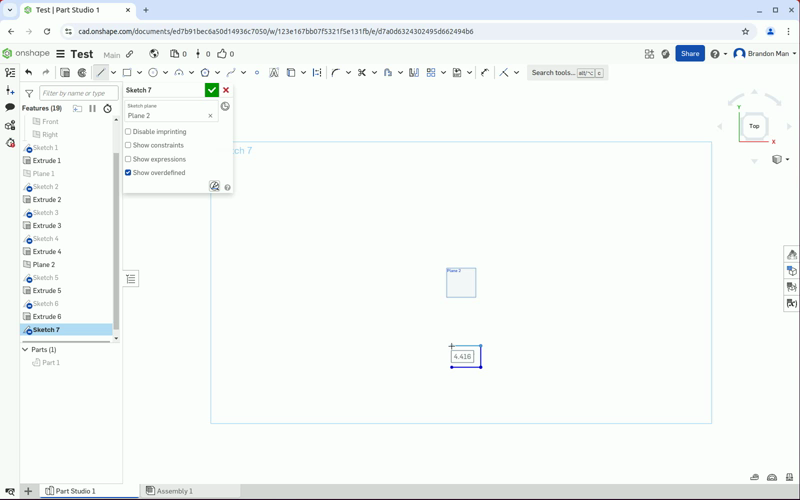
click(451, 345)
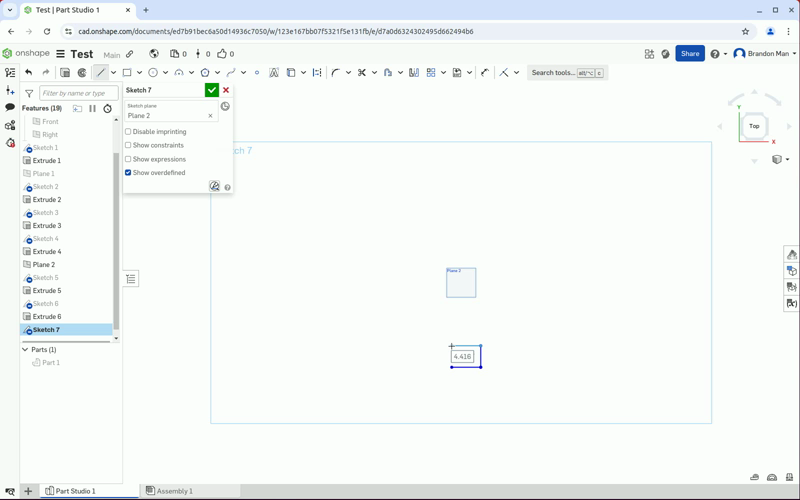
key_up(shift)
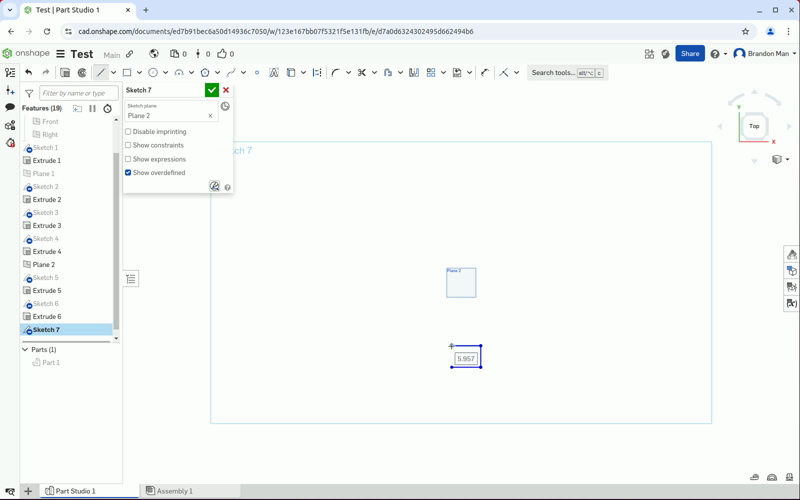
mouse_move(481, 345)
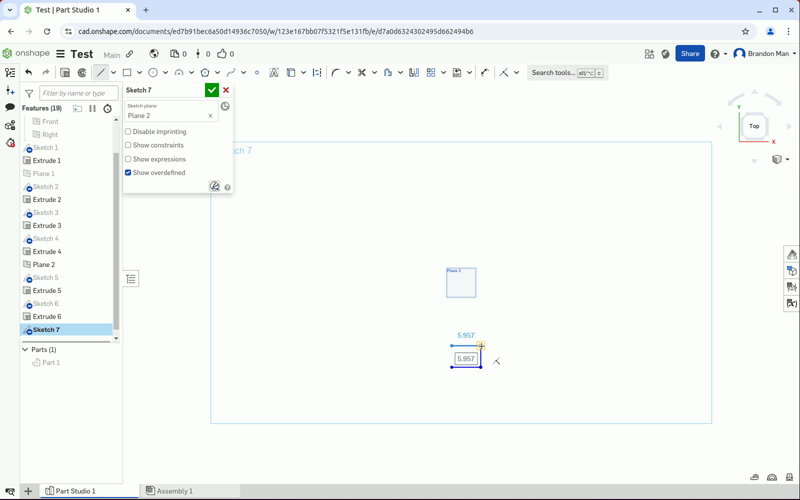
key_down(shift)
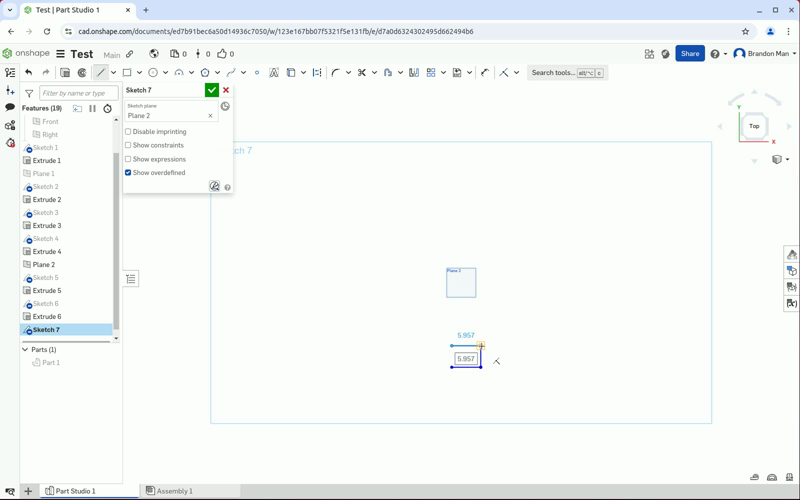
mouse_move(451, 367)
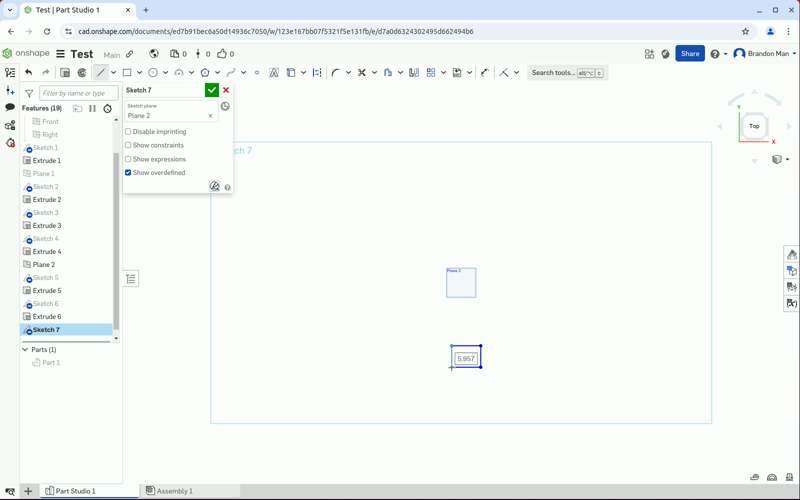
key_up(shift)
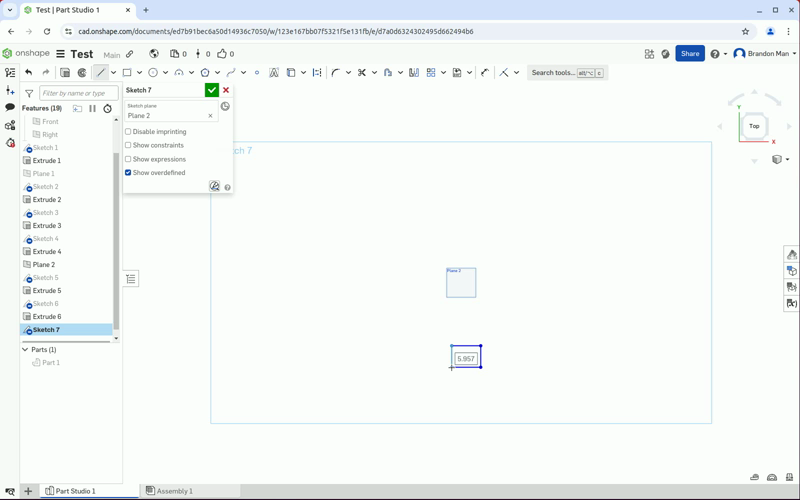
click(451, 367)
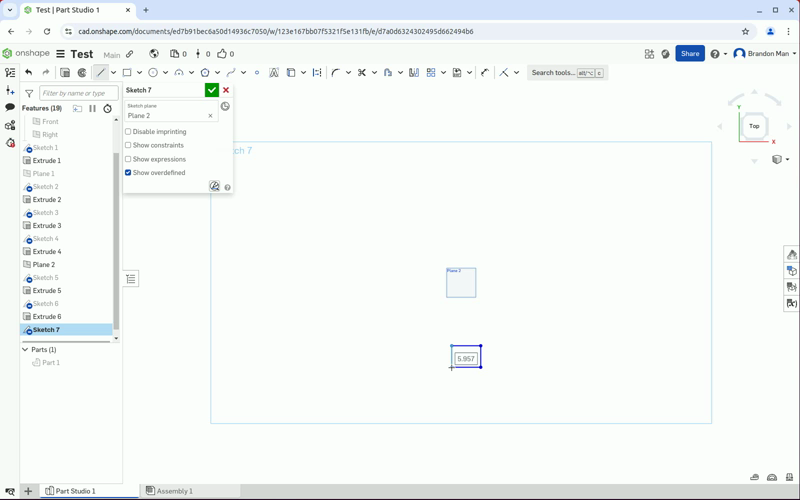
key(esc)
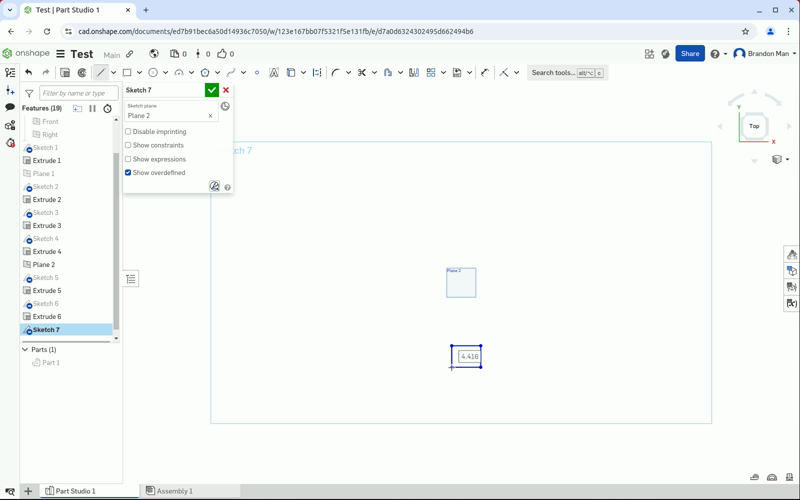
mouse_move(469, 358)
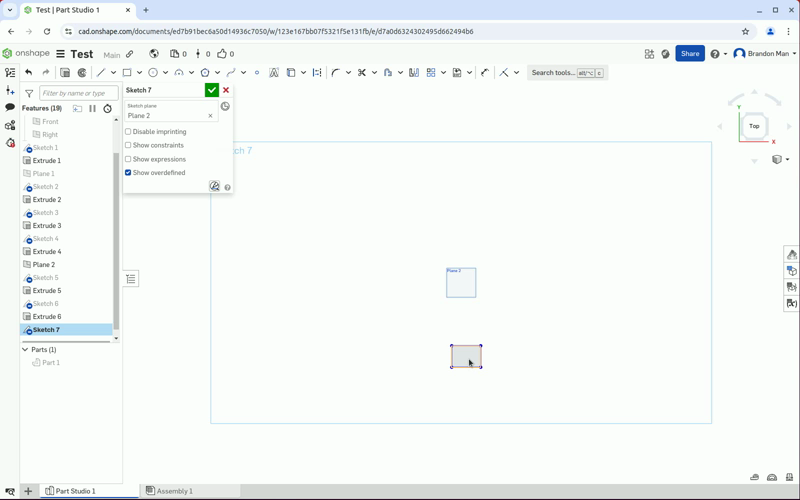
scroll(6)
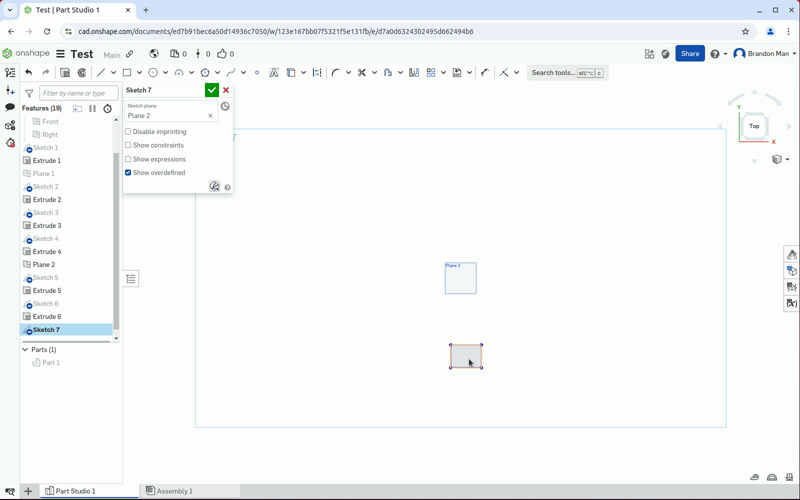
scroll(6)
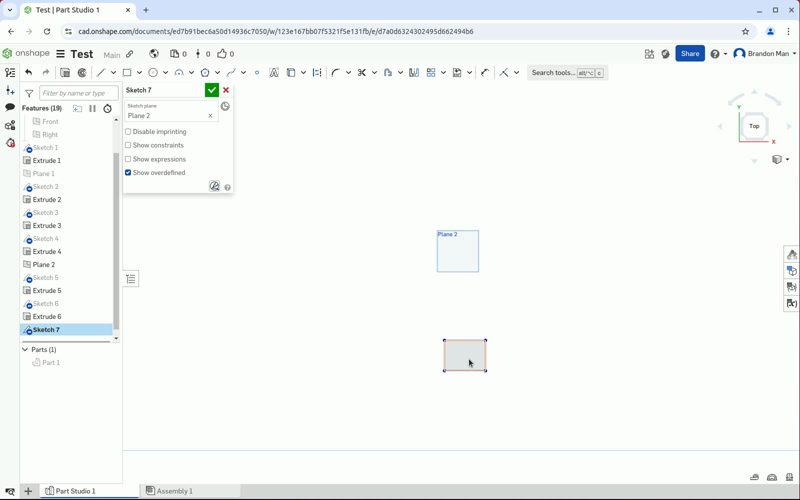
scroll(6)
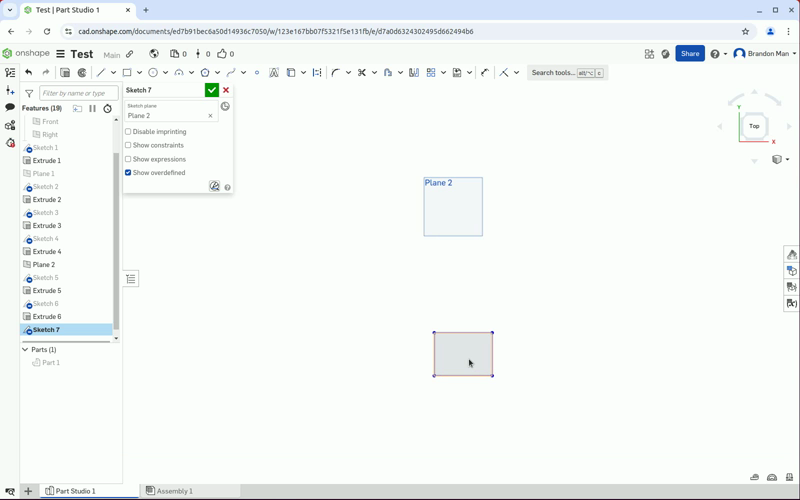
scroll(6)
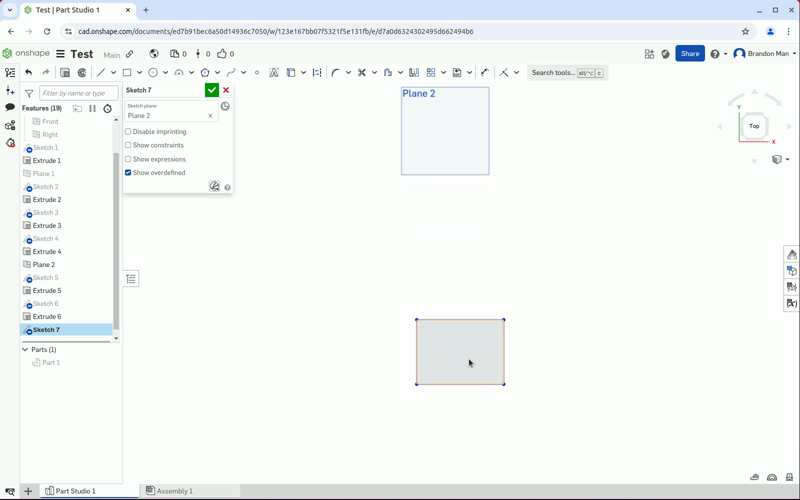
scroll(6)
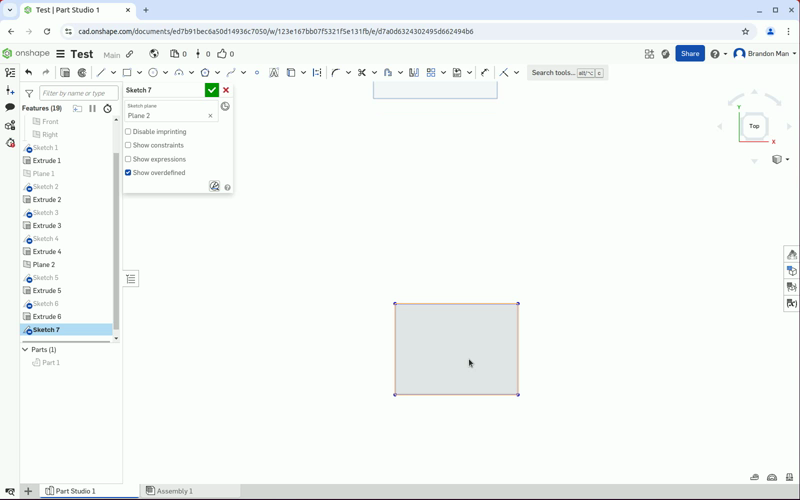
scroll(6)
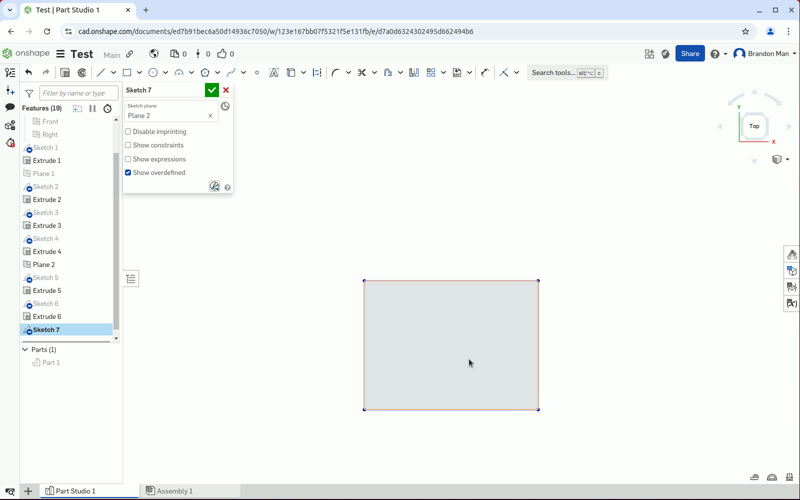
scroll(6)
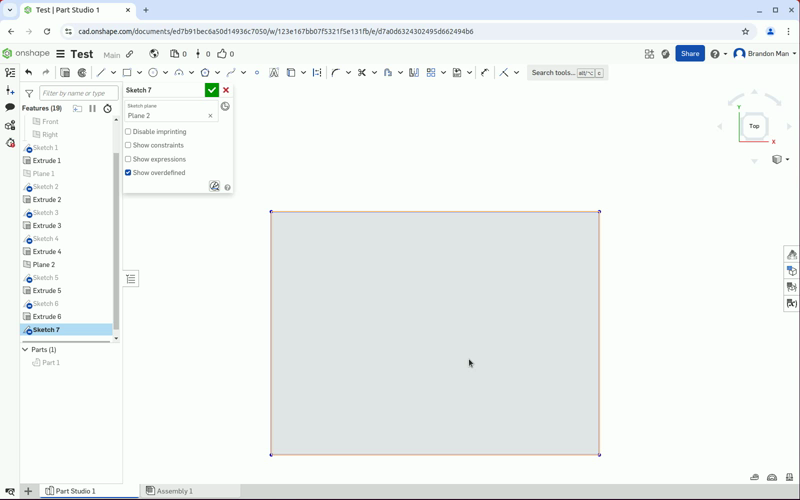
click(469, 358)
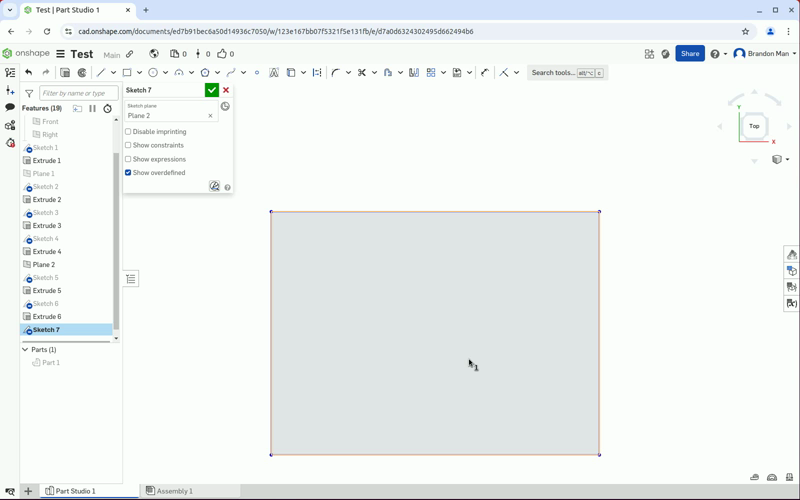
scroll(-6)
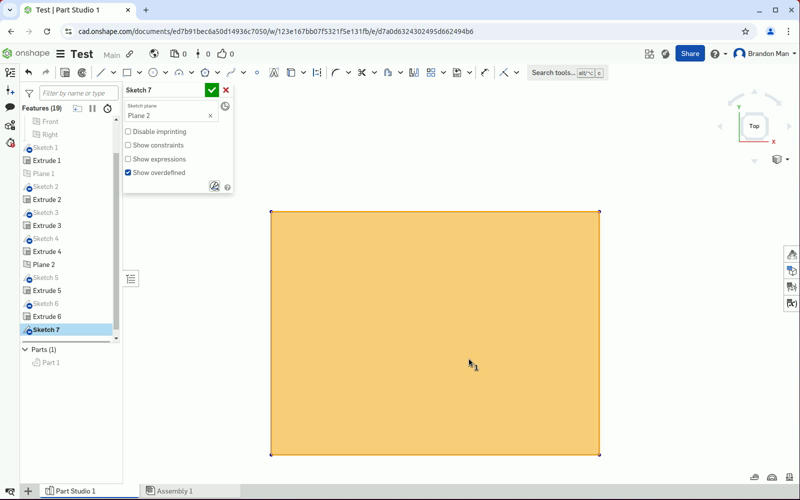
scroll(-6)
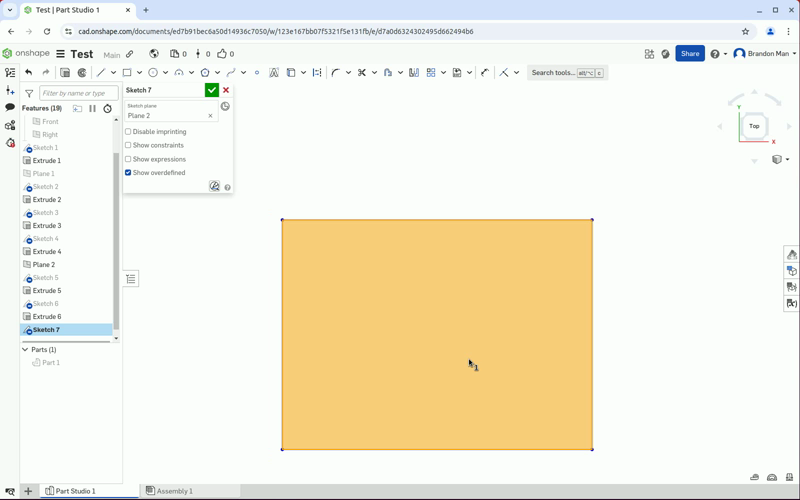
scroll(-6)
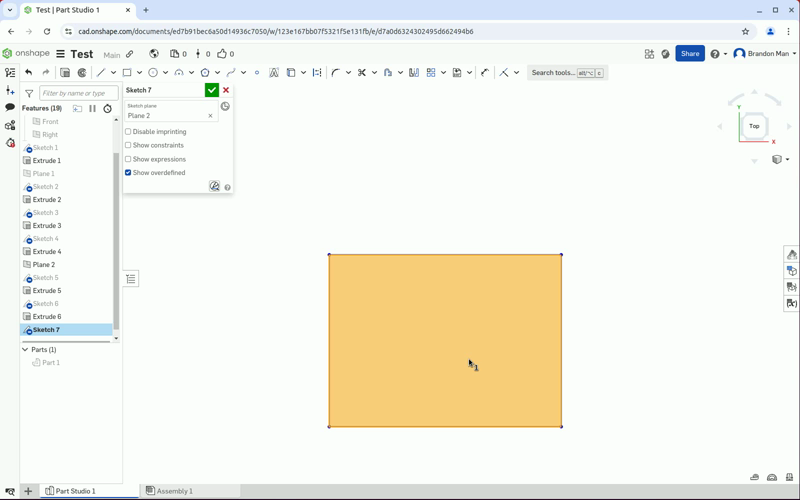
scroll(-6)
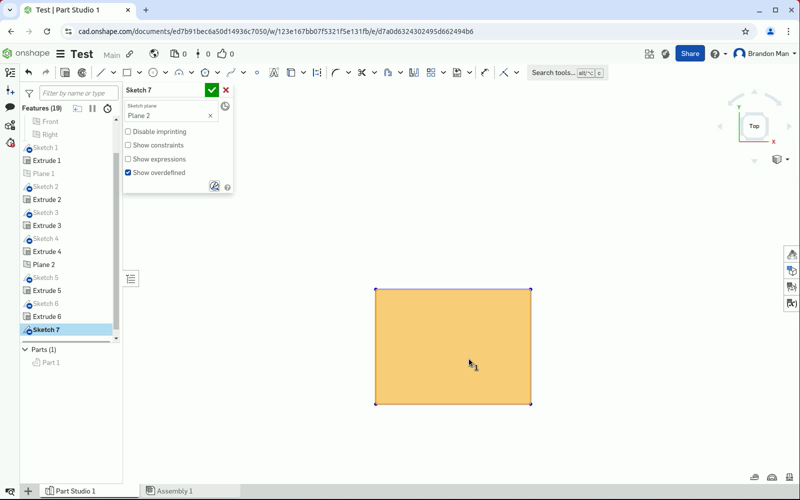
scroll(-6)
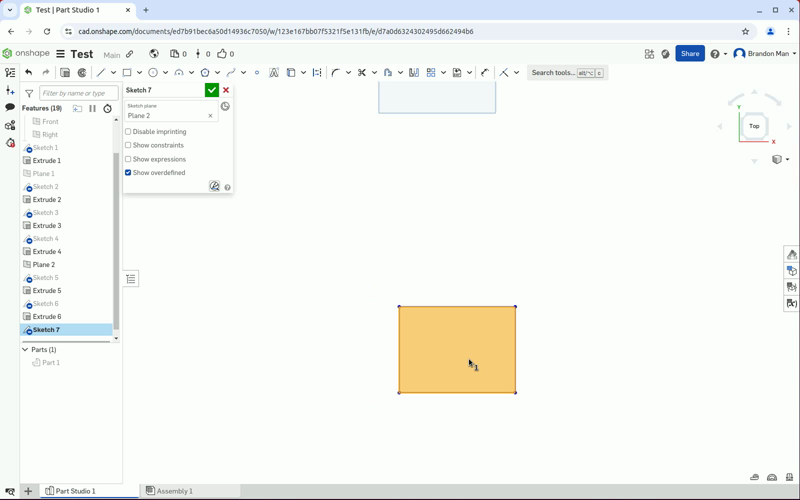
scroll(-6)
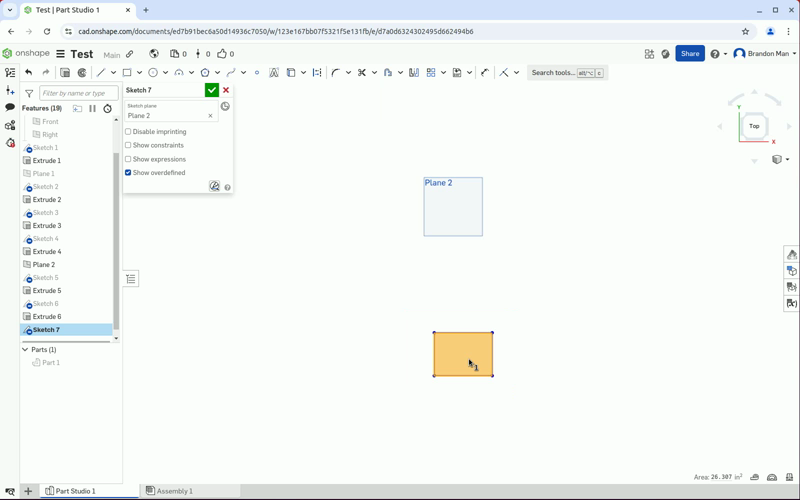
scroll(-6)
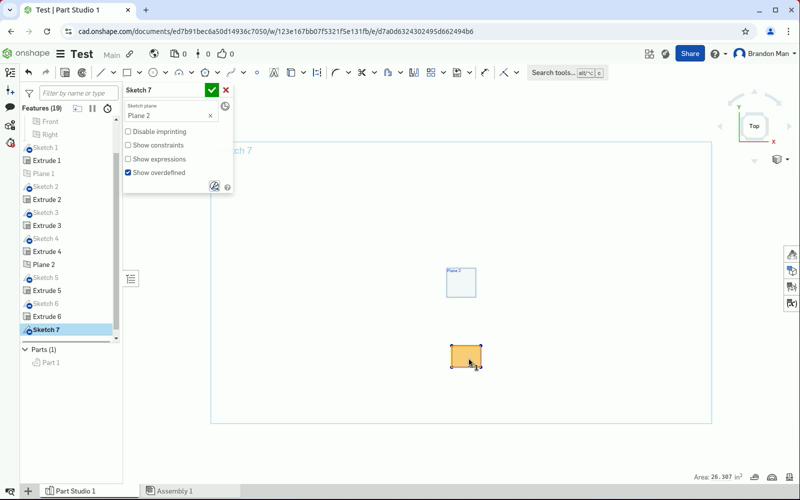
mouse_move(73, 352)
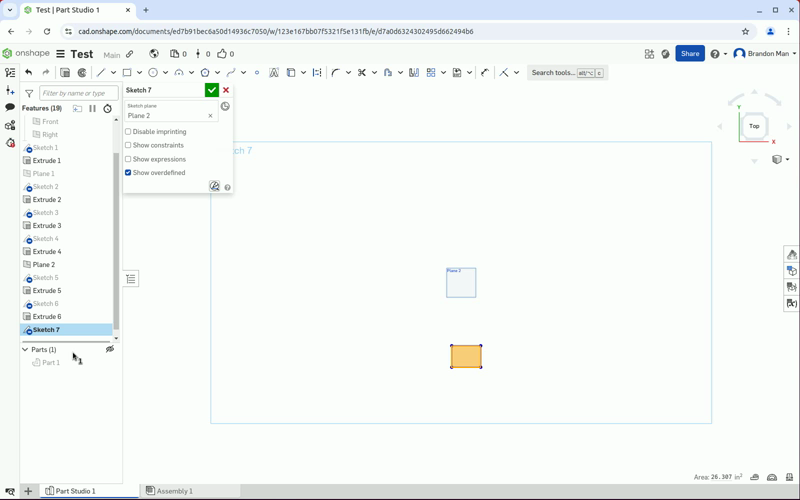
key(shift+y)
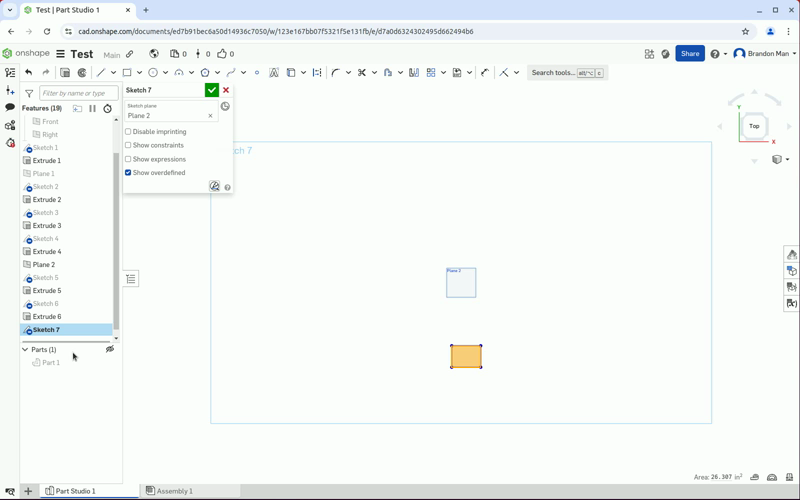
key(shift+e)
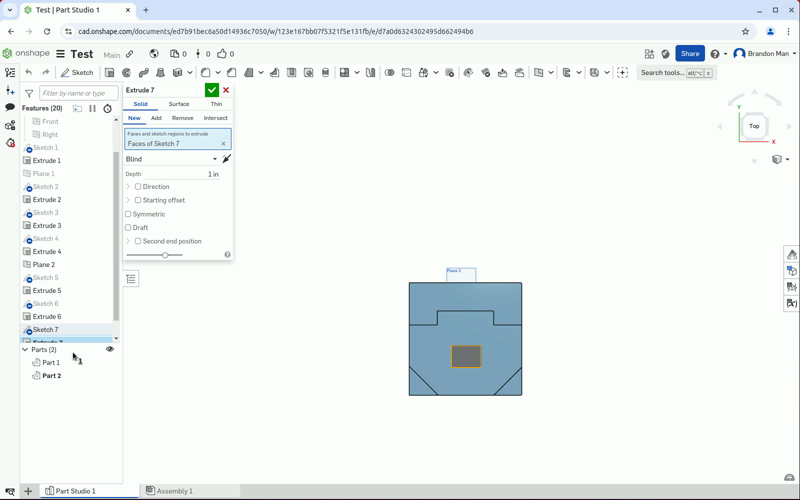
mouse_move(143, 106)
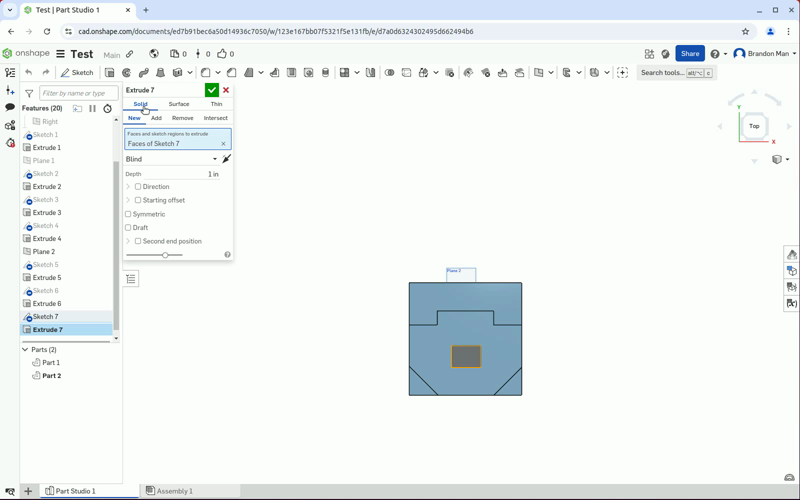
click(143, 106)
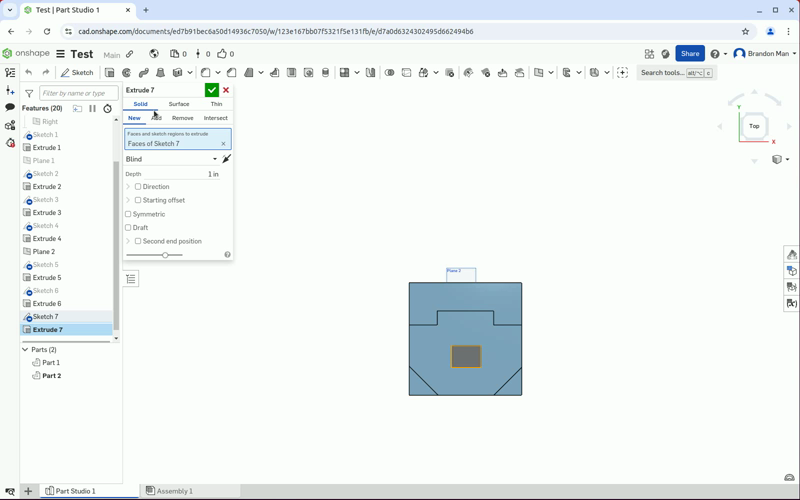
mouse_move(186, 120)
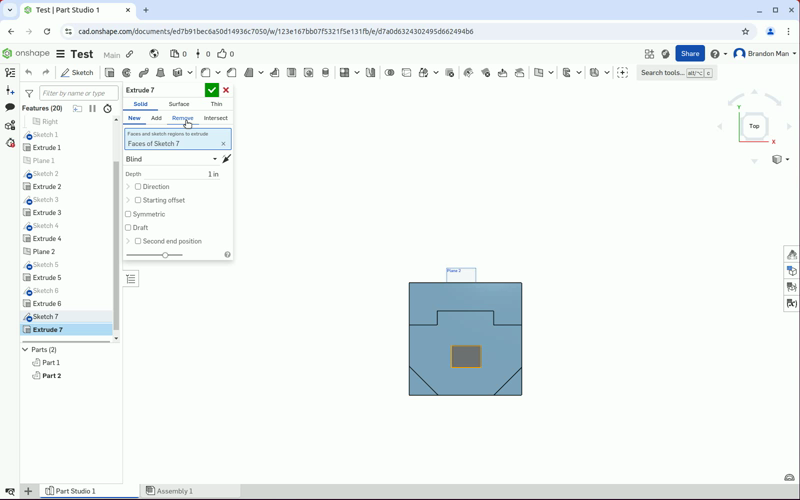
click(186, 120)
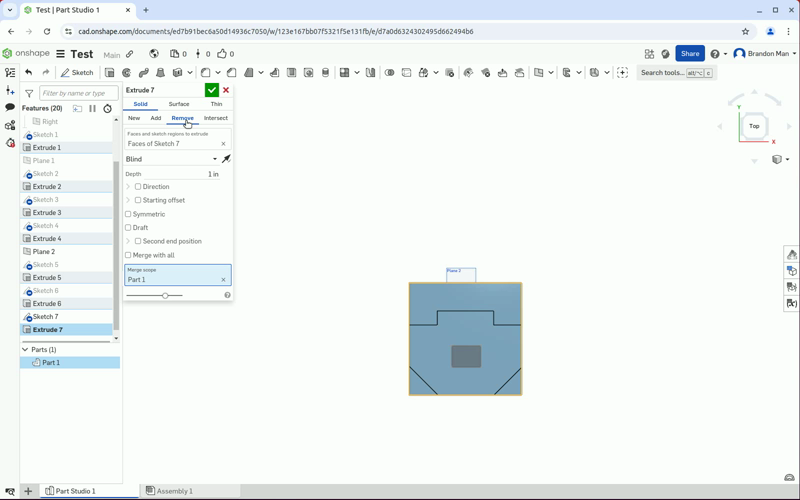
key(tab, 4)
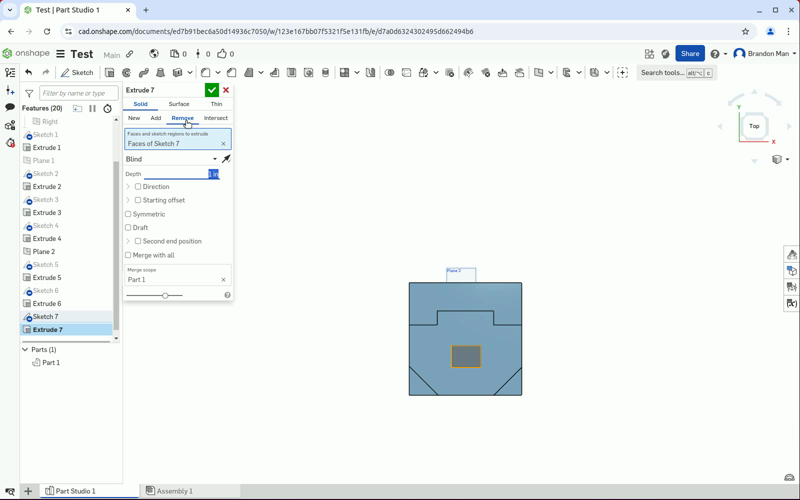
text(5.777)
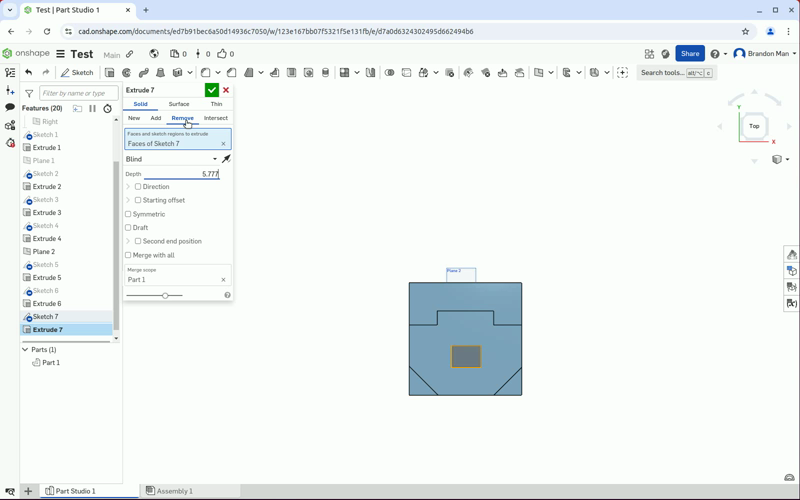
key(tab, 6)
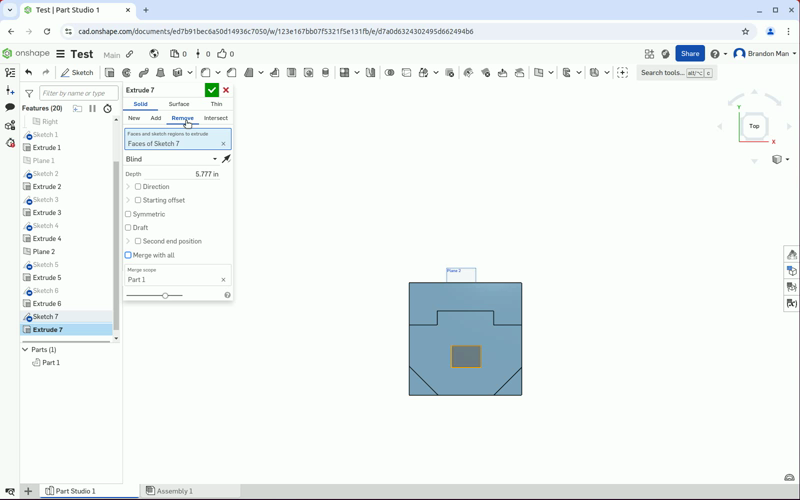
key(space)
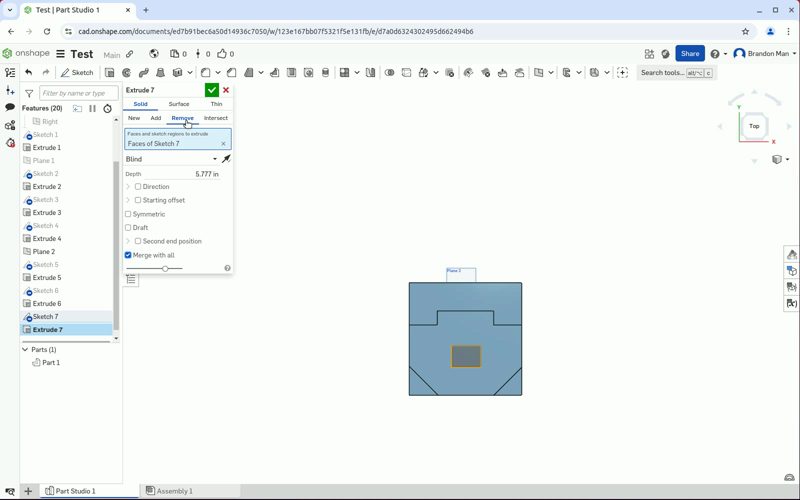
key(enter)
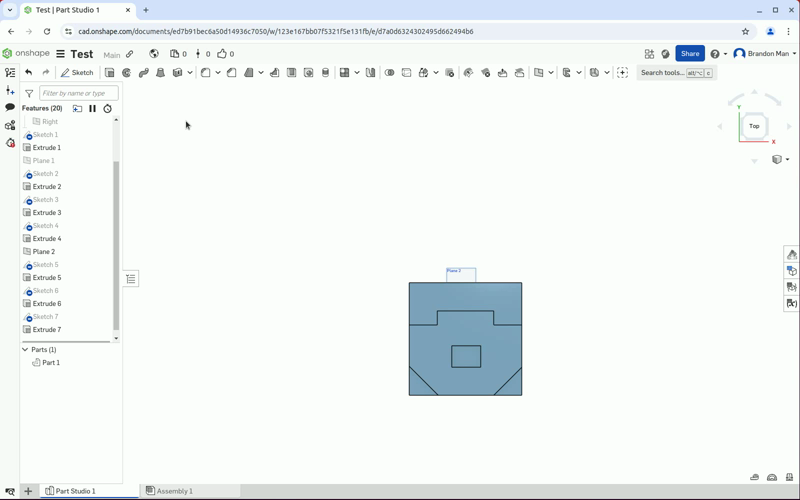
key(shift+h)
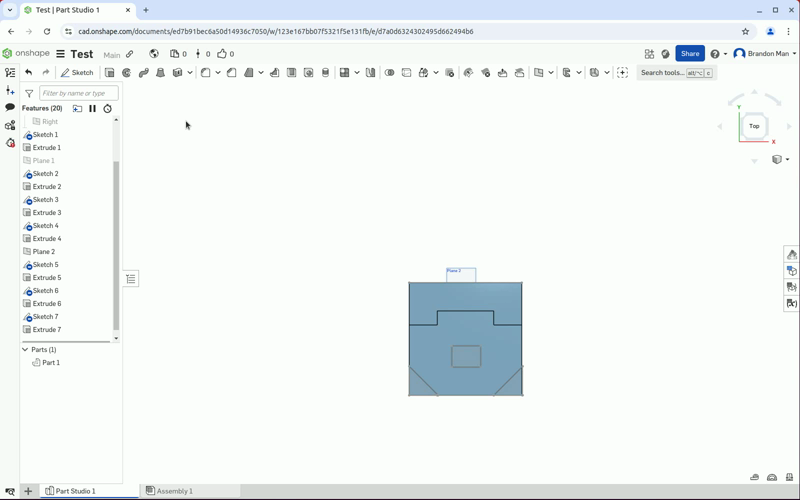
key(shift+h)
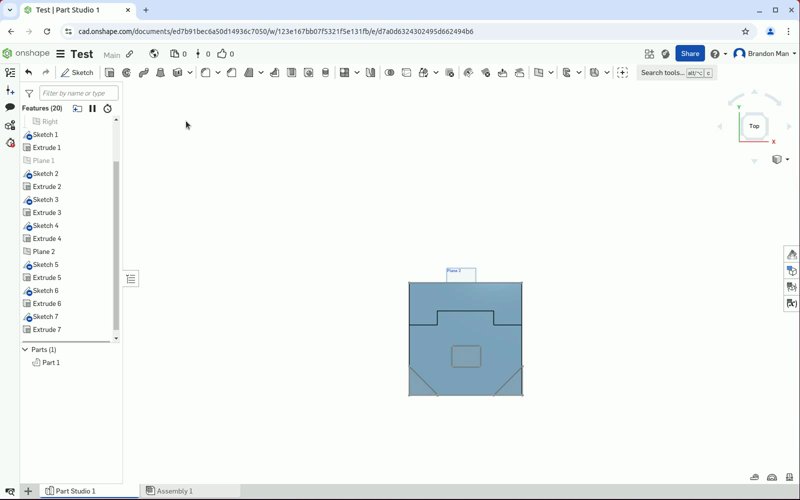
key(shift+7)
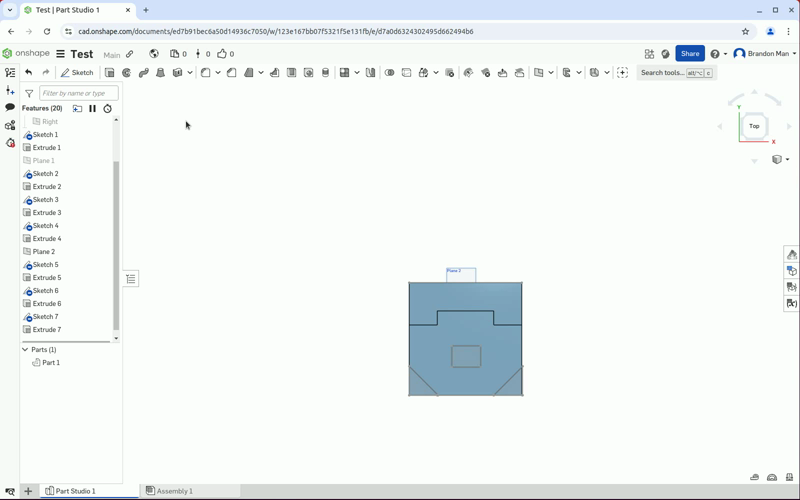
key(up, 3)
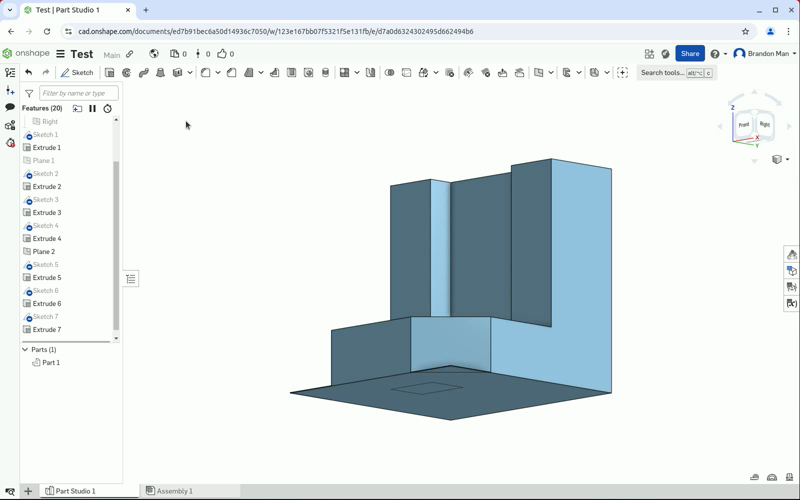
key(left, 3)
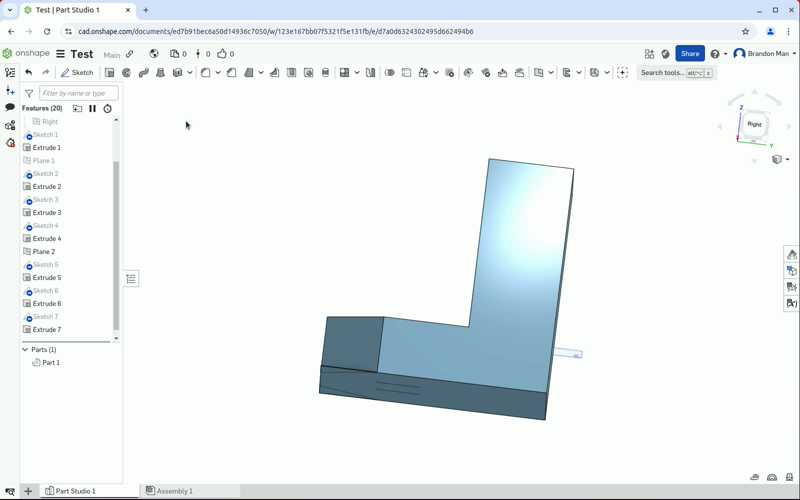
key(right, 3)
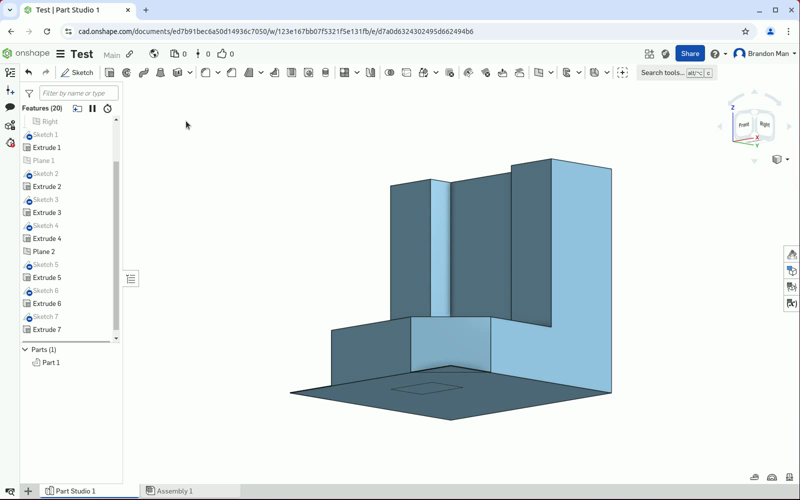
key(down, 3)
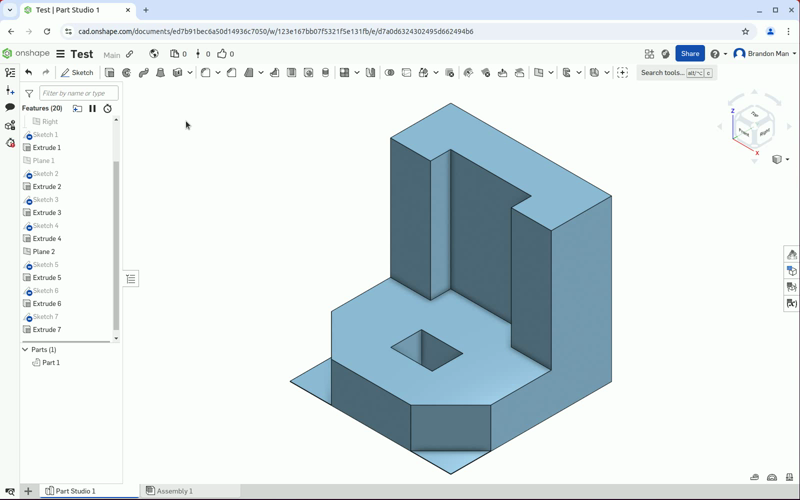
mouse_move(69, 137)
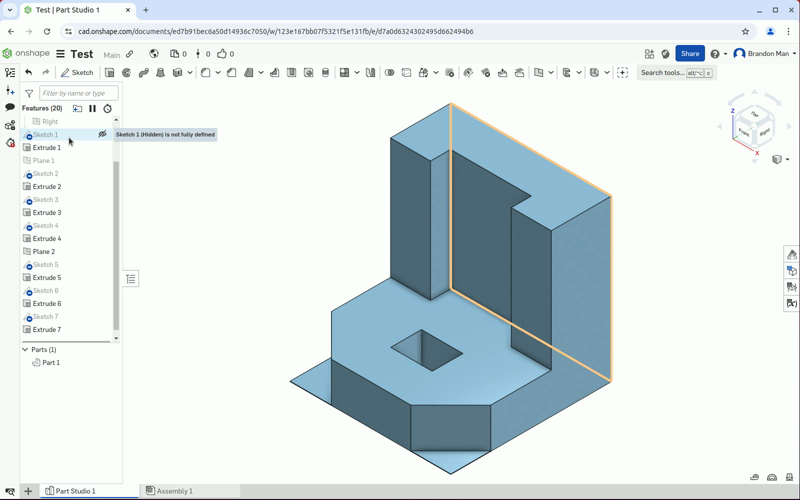
click(69, 137)